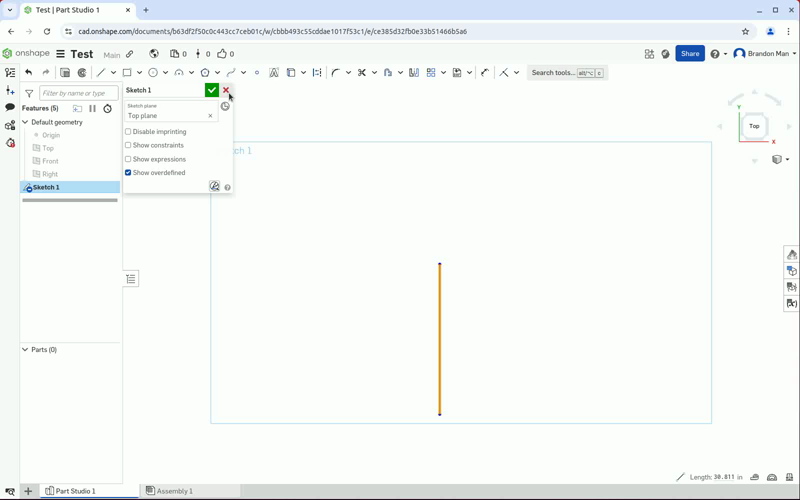
key(shift+h)
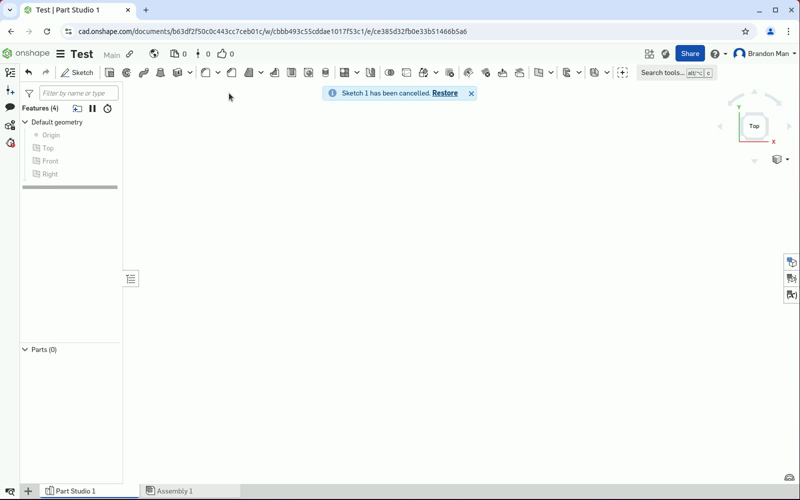
mouse_move(73, 352)
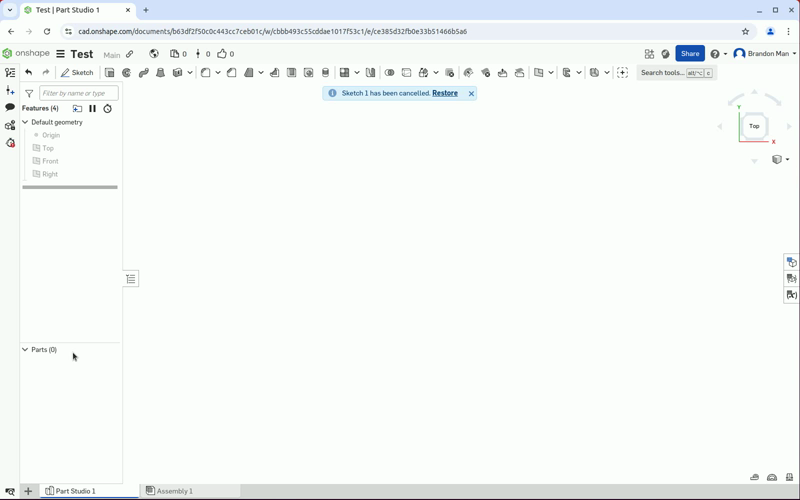
key(y)
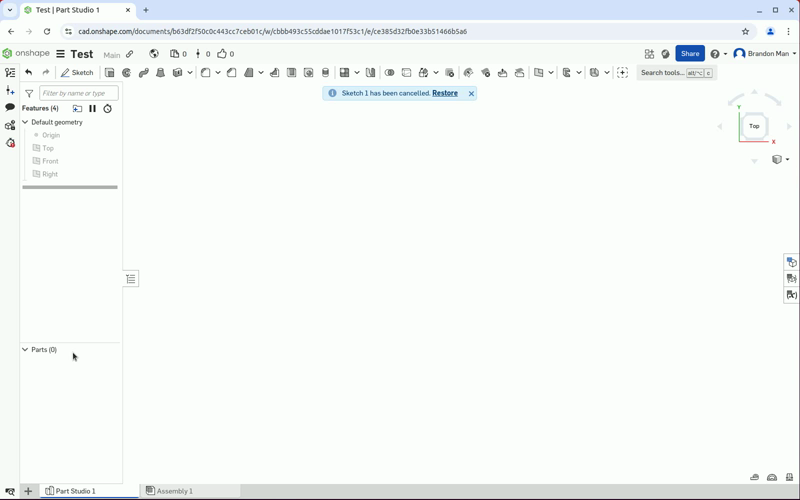
key(shift+p)
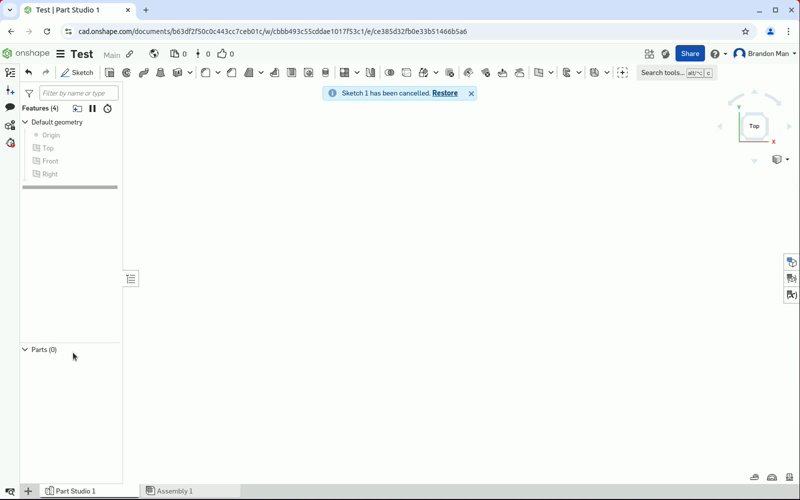
key(space)
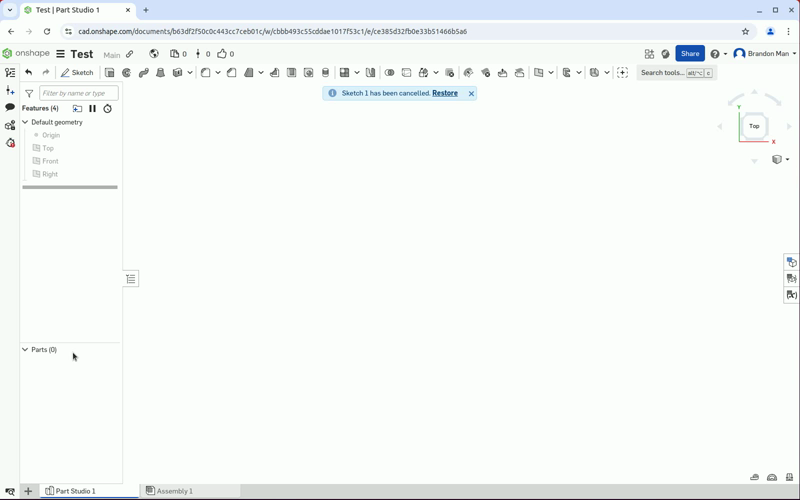
key_down(shift)
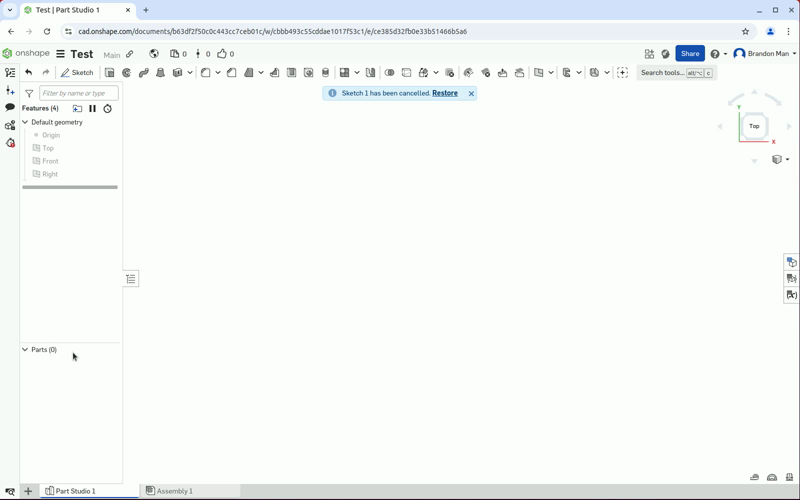
key(up)
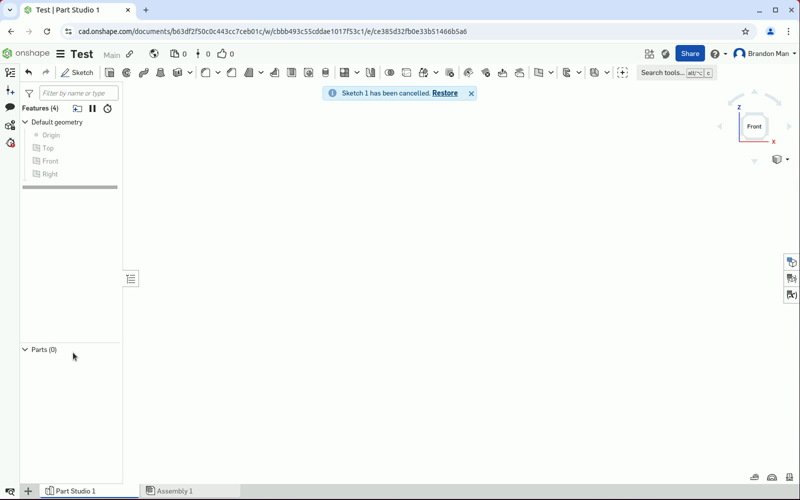
key_up(shift)
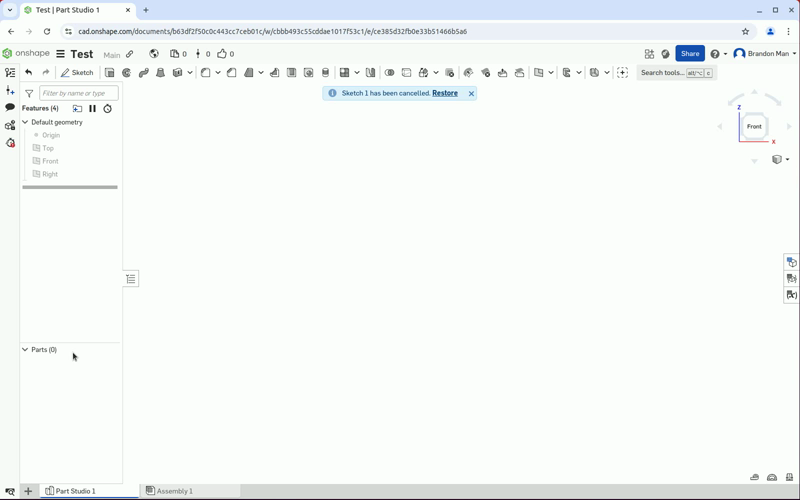
mouse_move(73, 352)
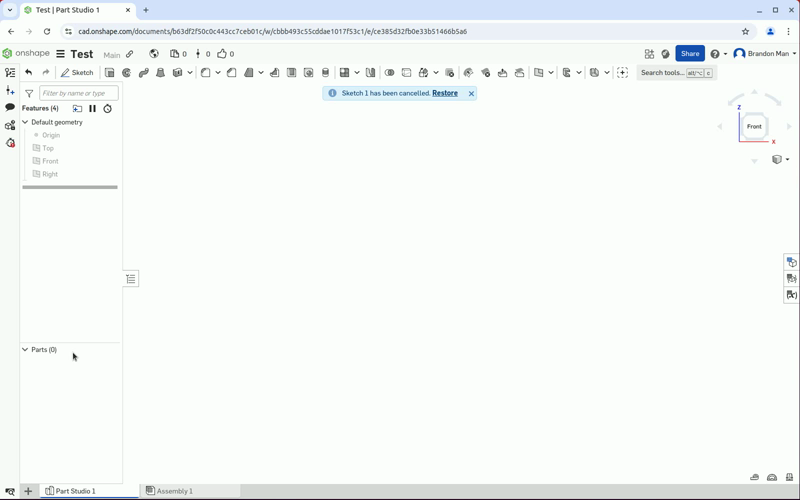
key(shift+y)
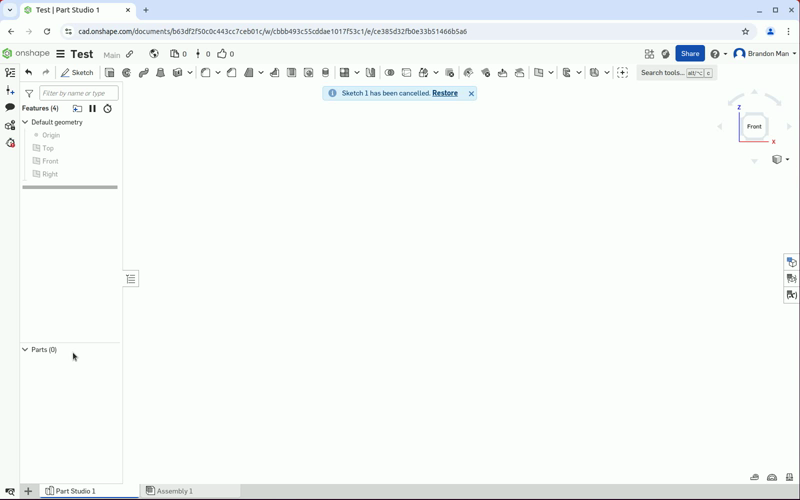
key(shift+s)
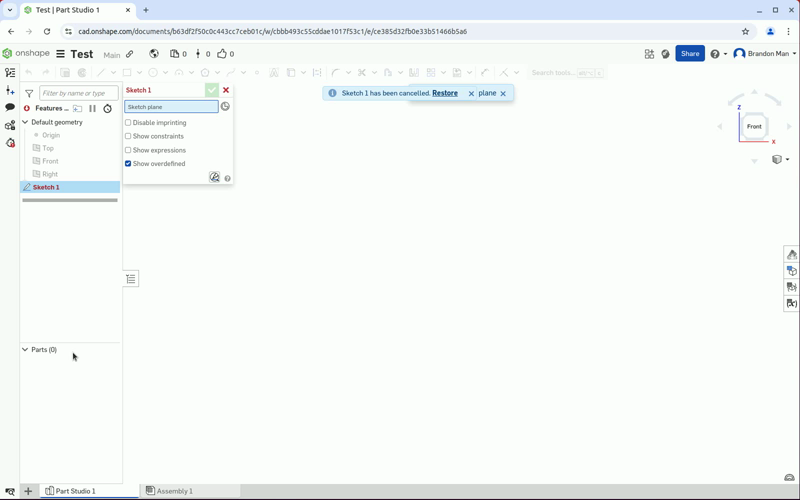
mouse_move(73, 163)
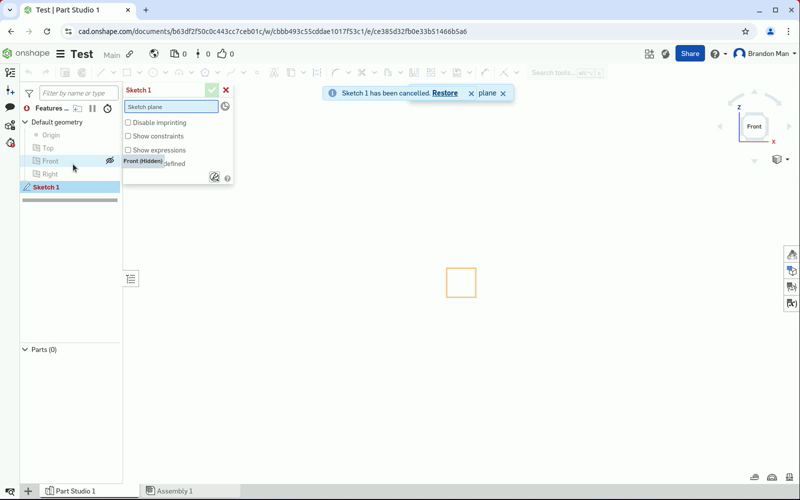
click(73, 163)
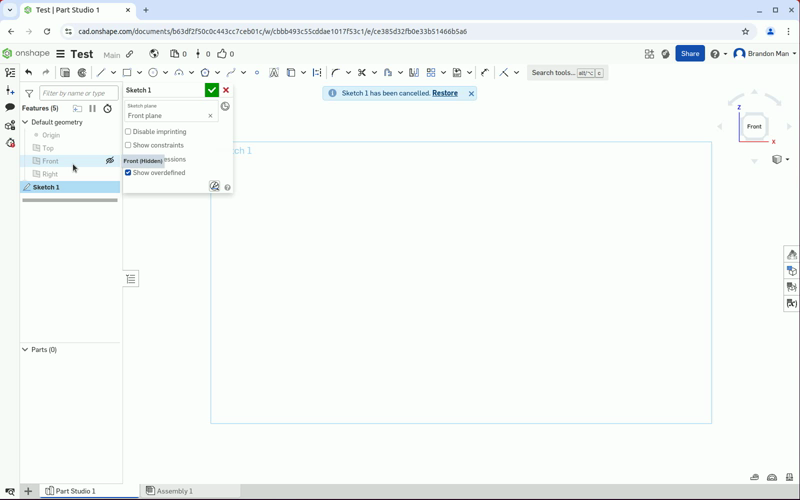
mouse_move(73, 352)
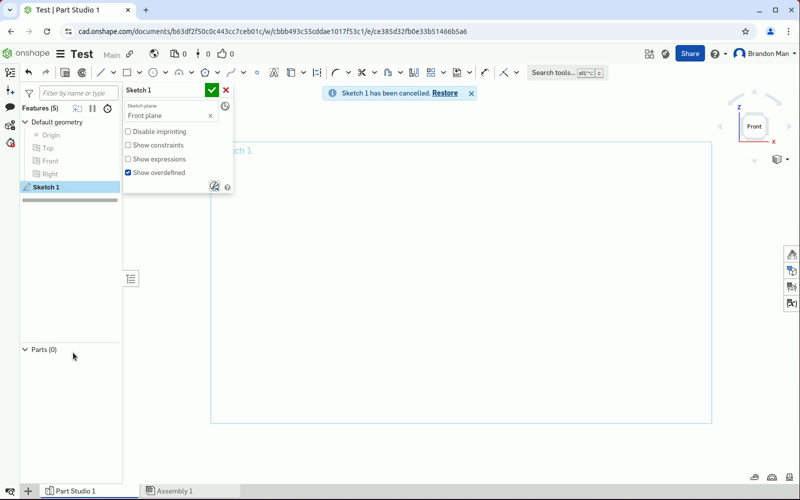
key(y)
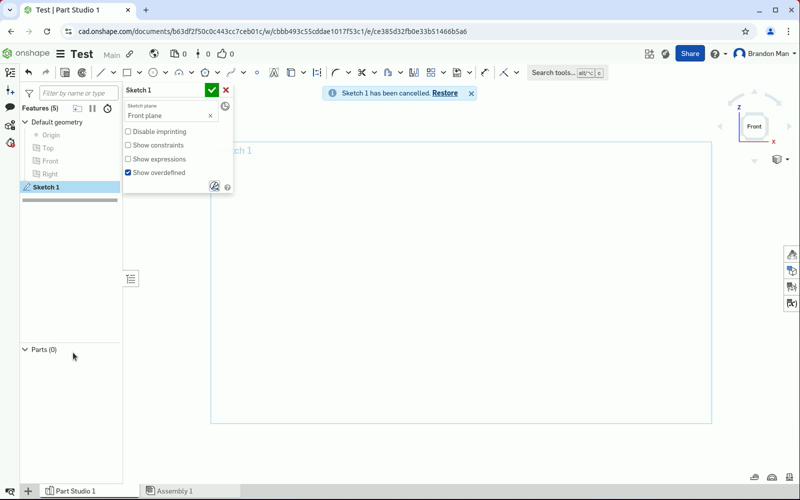
key(l)
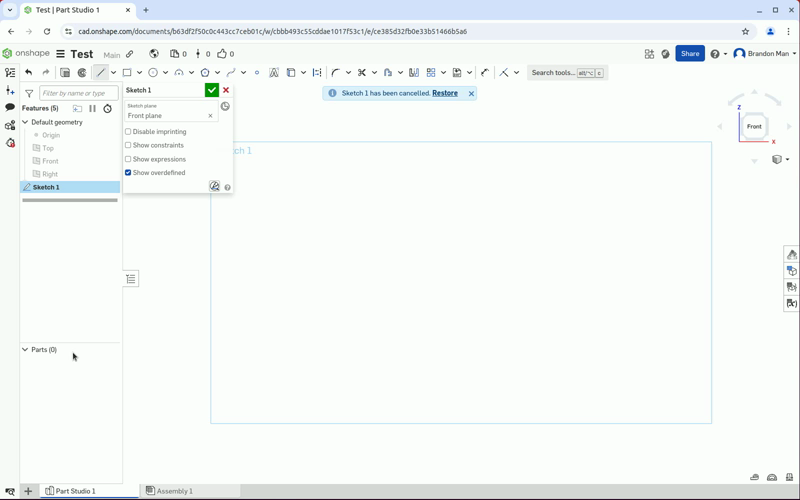
key_down(shift)
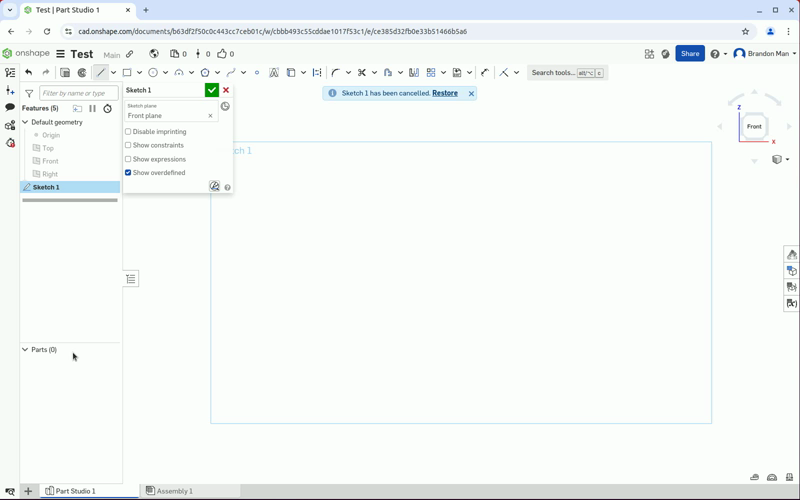
mouse_move(456, 287)
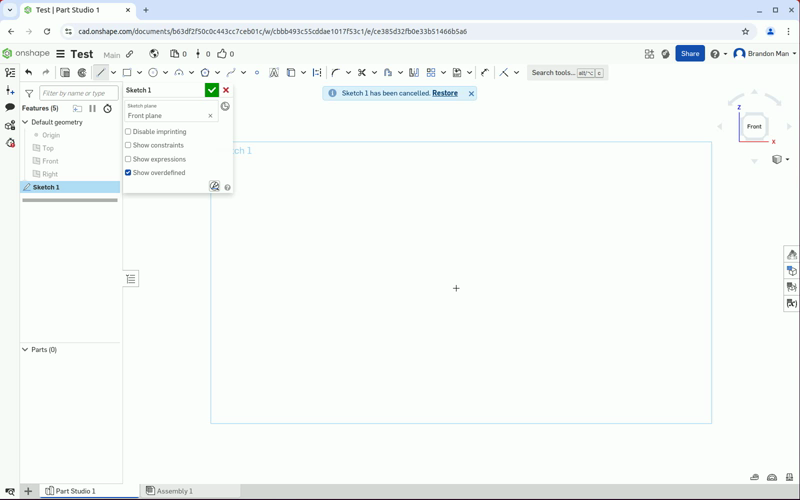
click(456, 287)
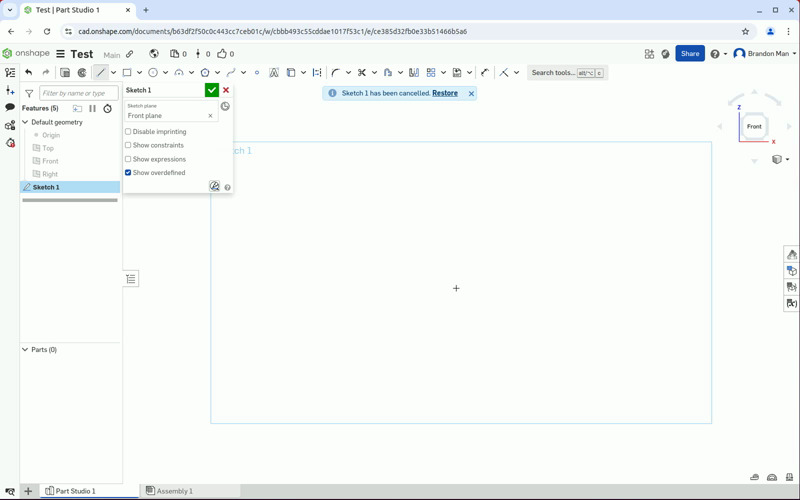
key_up(shift)
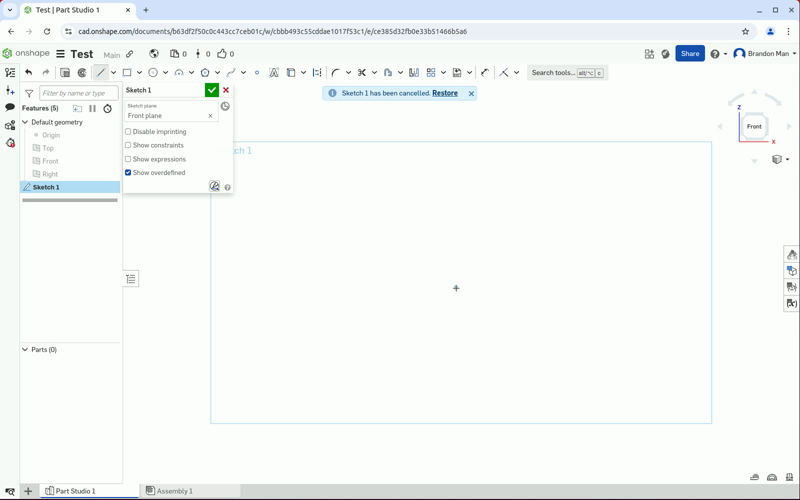
key_down(shift)
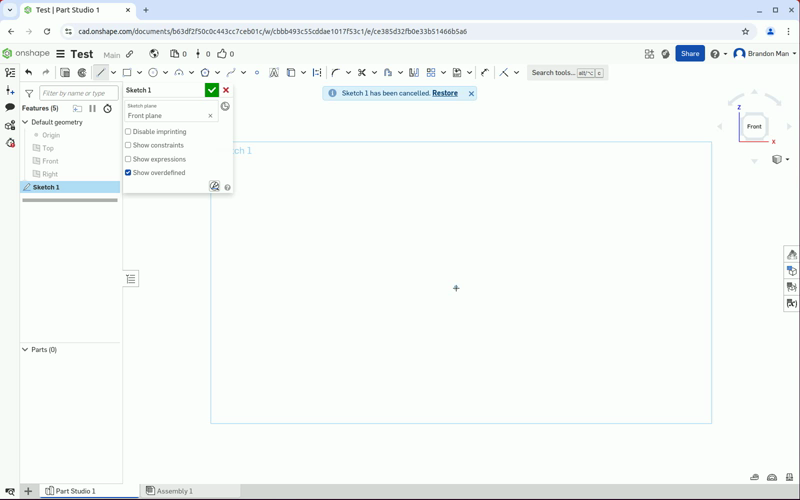
mouse_move(557, 287)
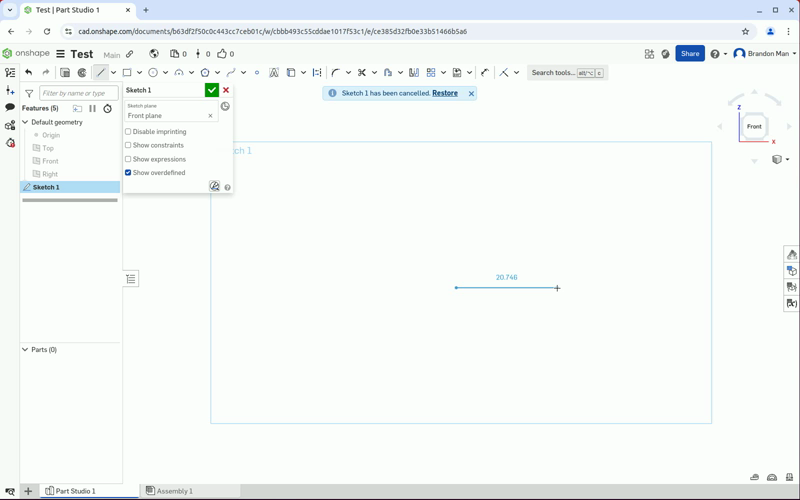
click(557, 287)
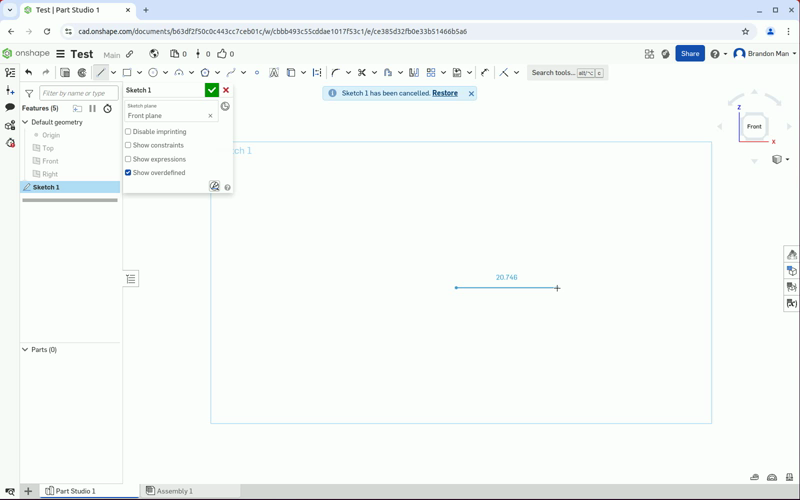
key_up(shift)
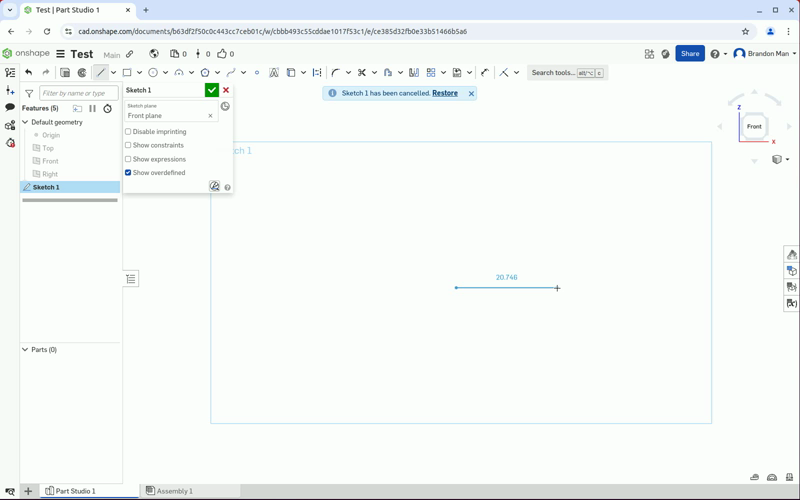
key_down(shift)
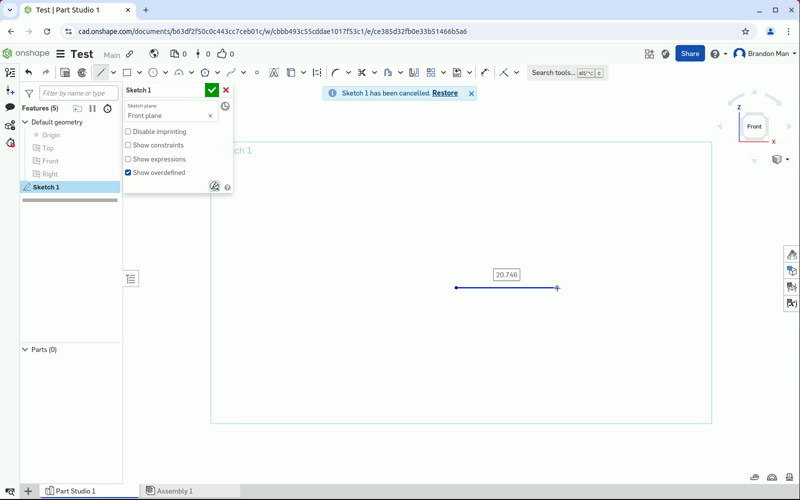
mouse_move(587, 287)
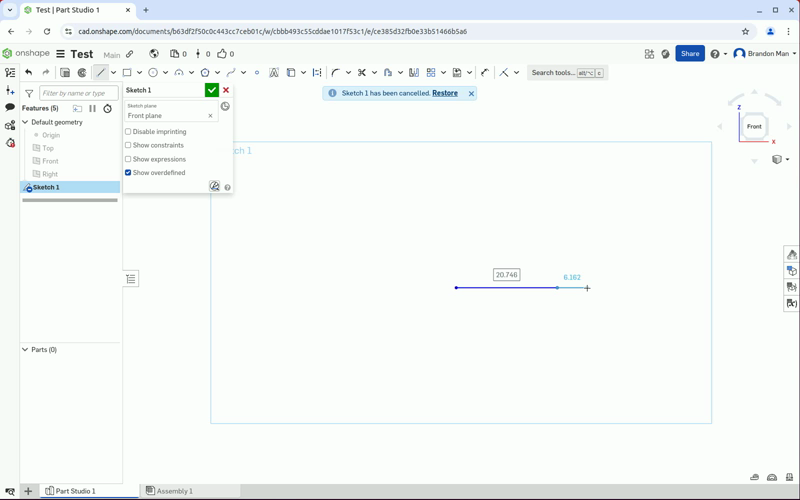
mouse_move(557, 276)
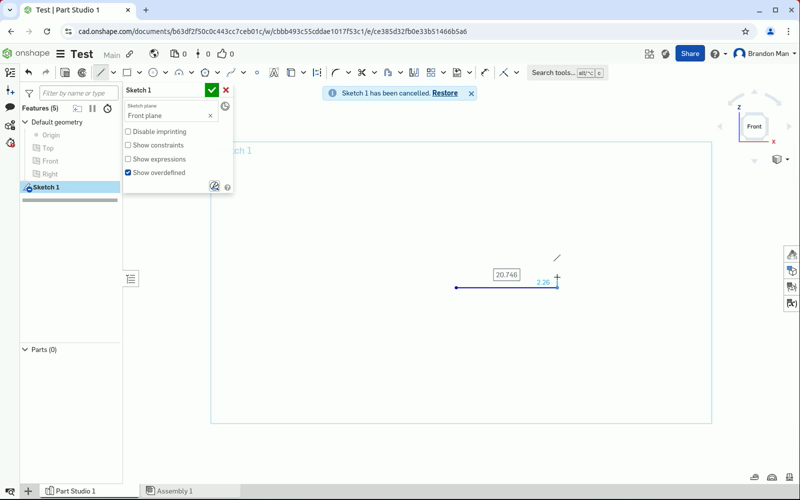
click(557, 276)
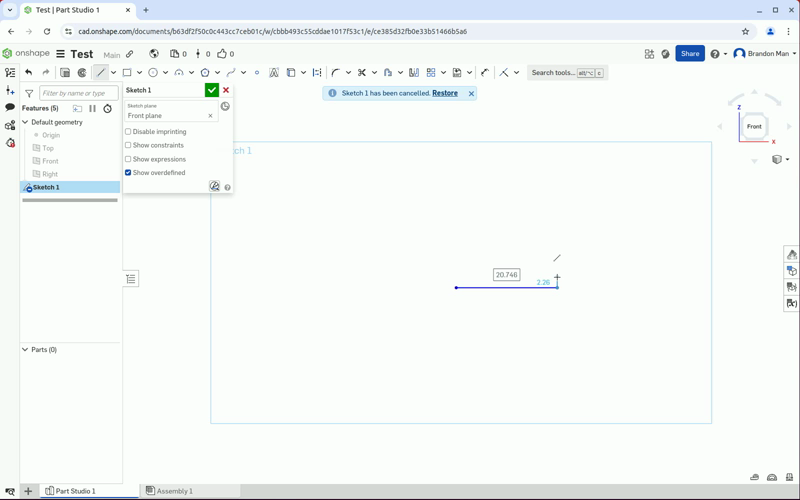
key_up(shift)
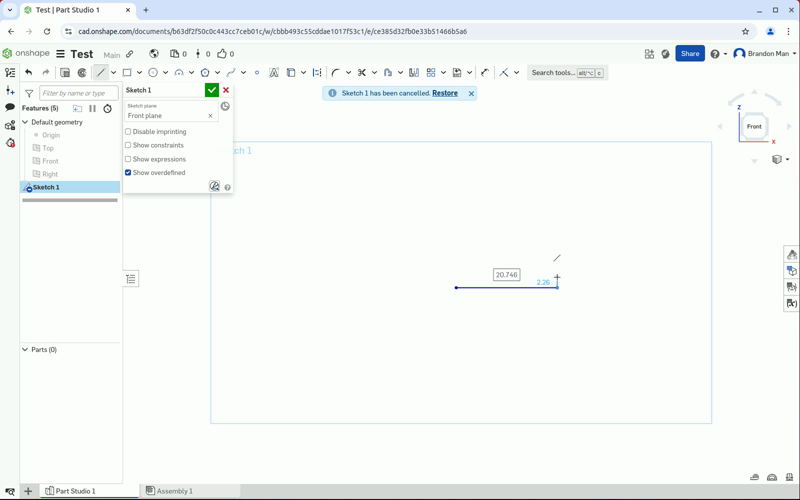
key_down(shift)
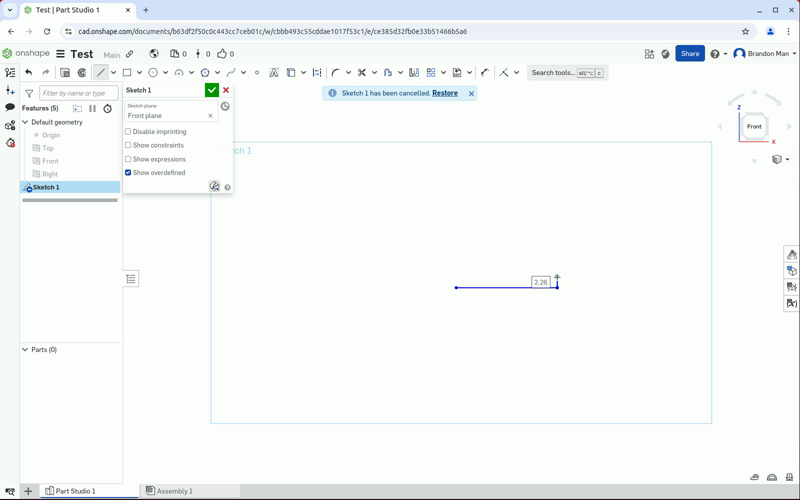
mouse_move(456, 276)
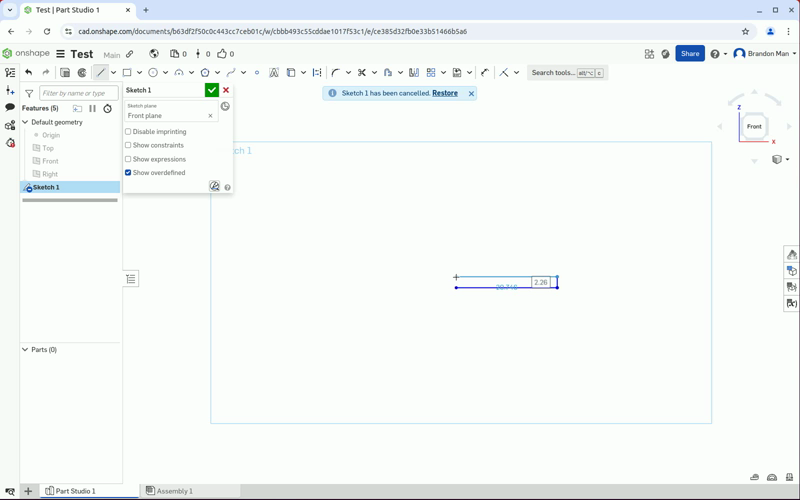
click(456, 276)
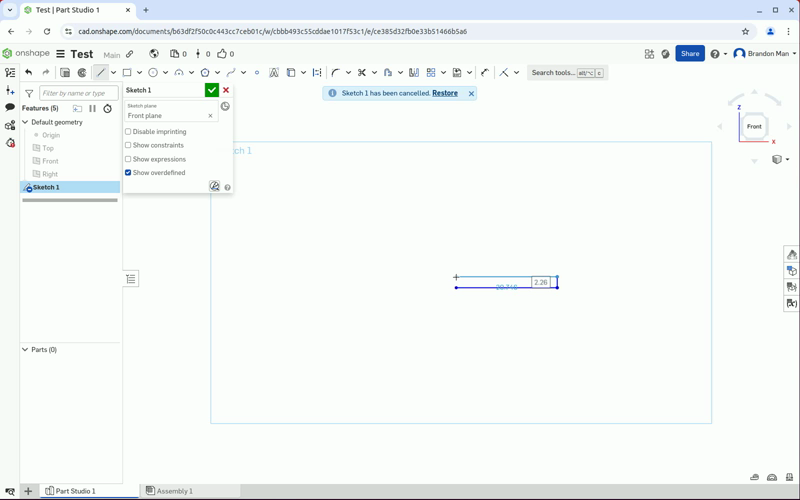
key_up(shift)
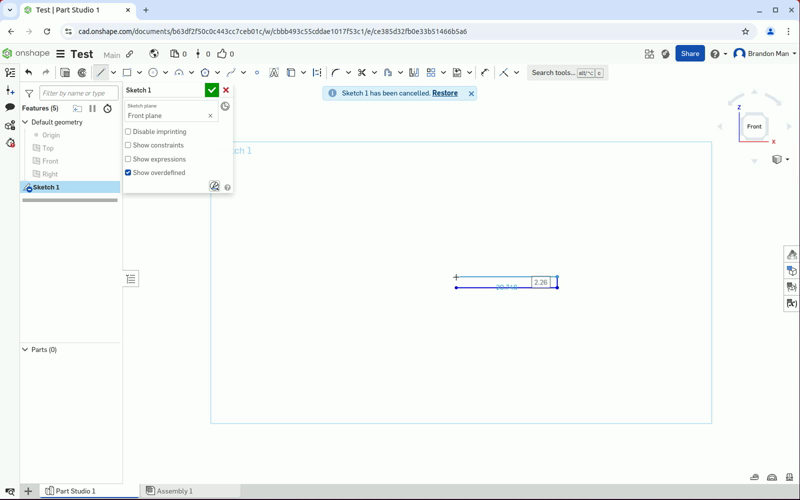
mouse_move(486, 276)
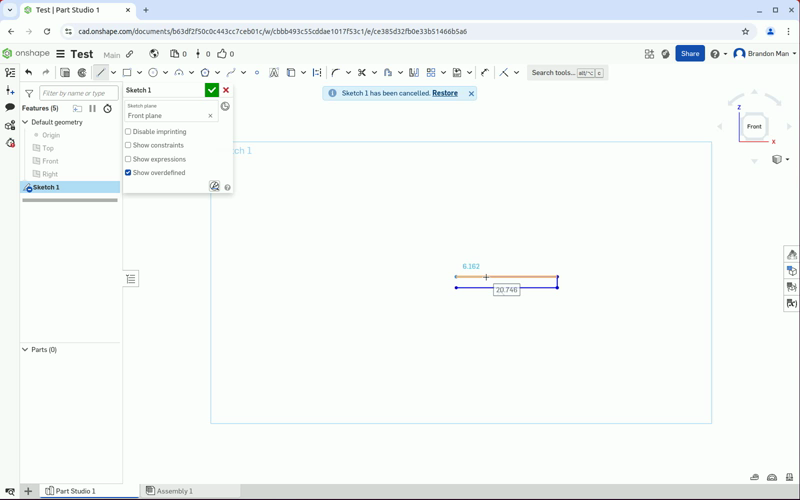
key_down(shift)
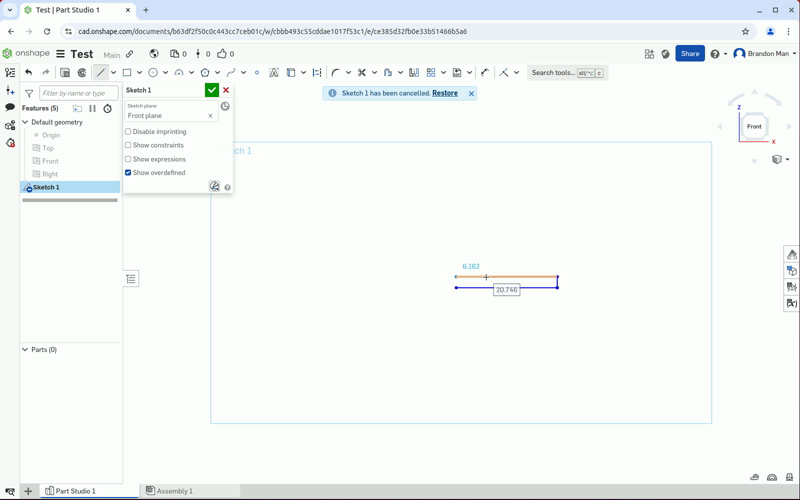
mouse_move(456, 287)
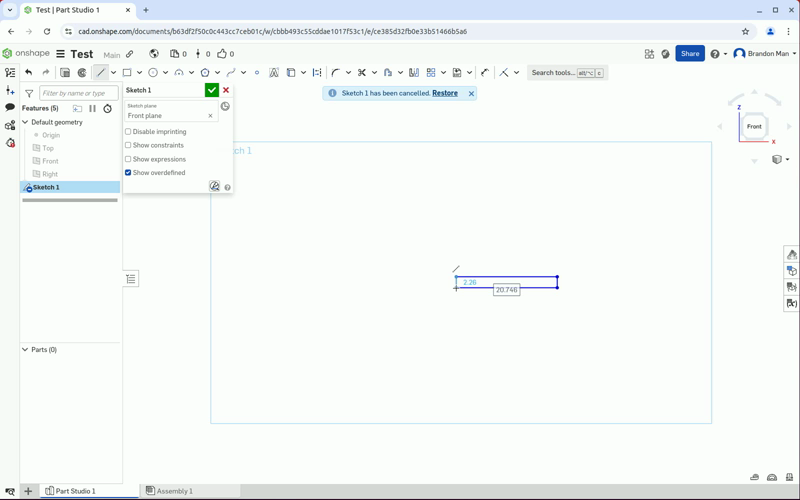
key_up(shift)
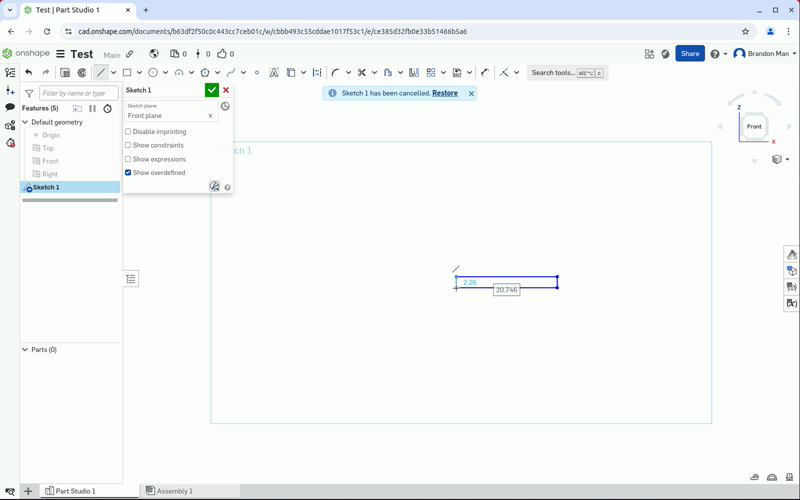
click(456, 287)
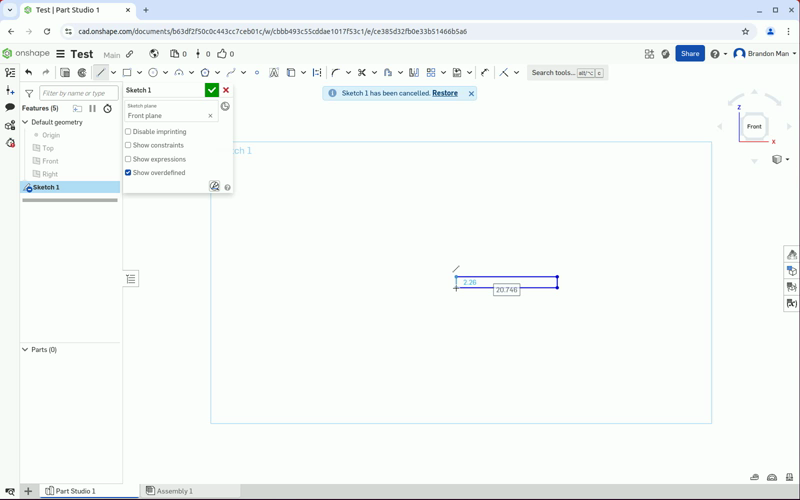
key(esc)
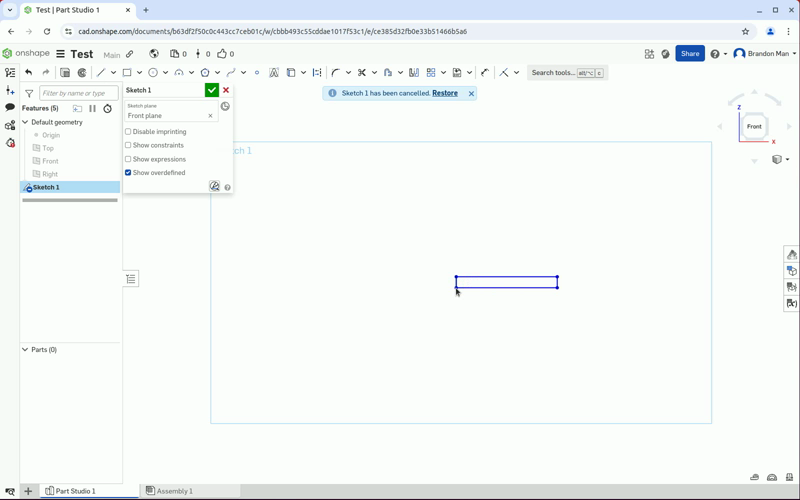
key(c)
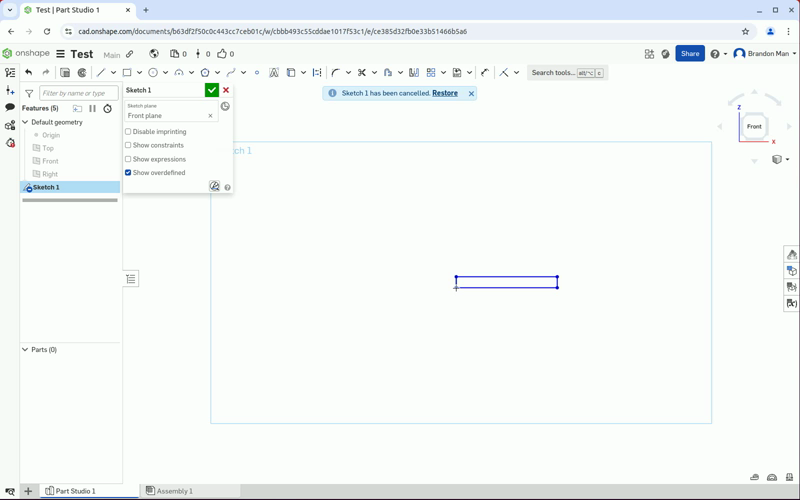
key_down(shift)
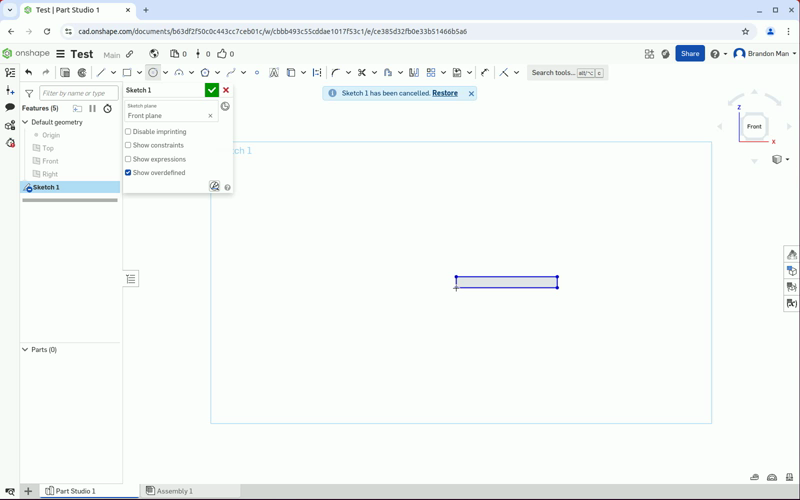
mouse_move(461, 282)
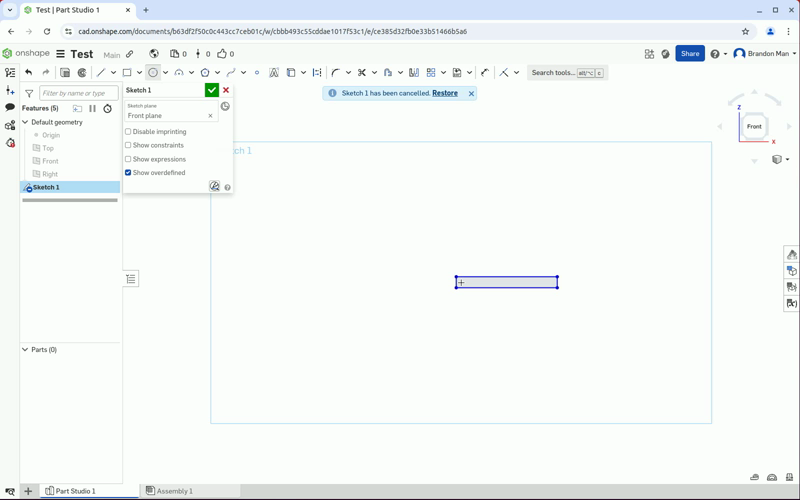
click(461, 282)
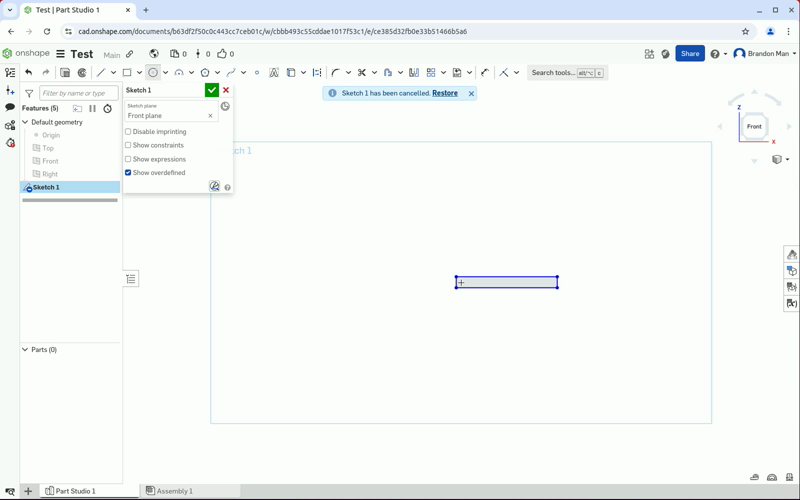
key_up(shift)
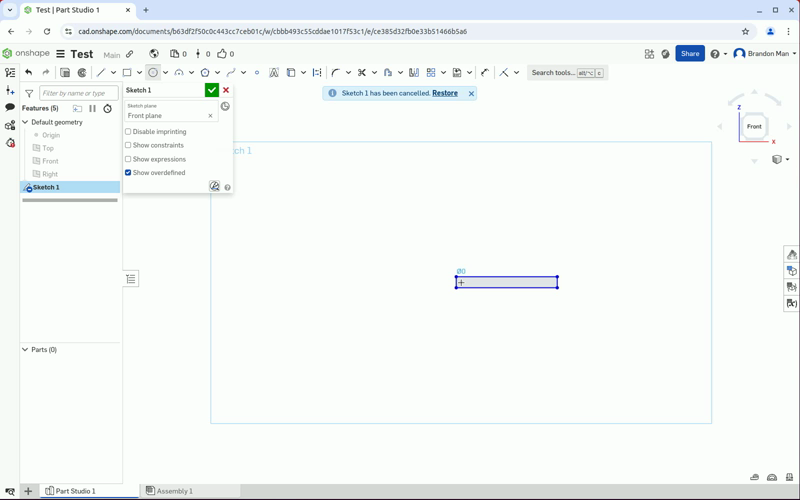
mouse_move(463, 282)
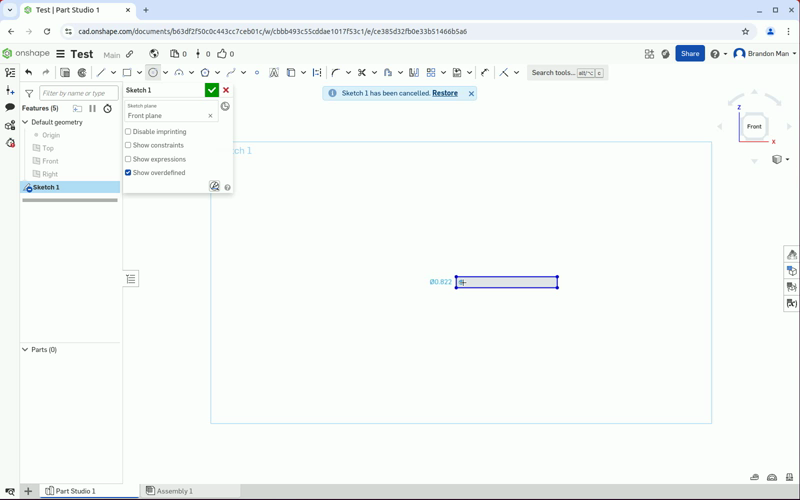
scroll(6)
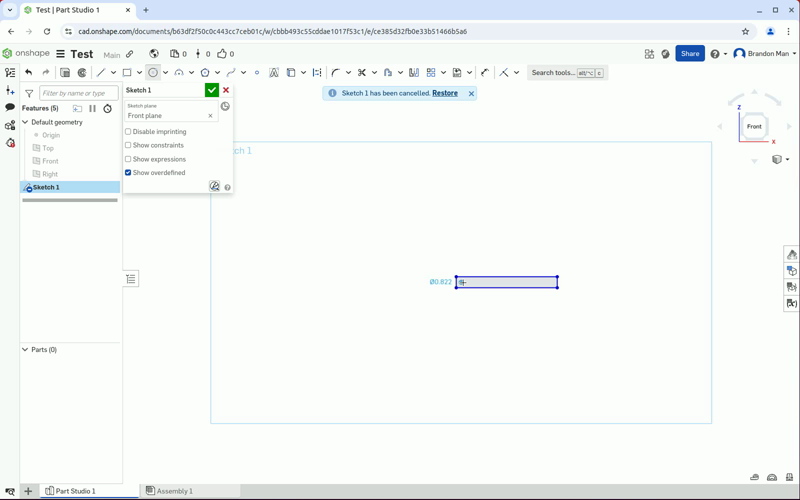
scroll(6)
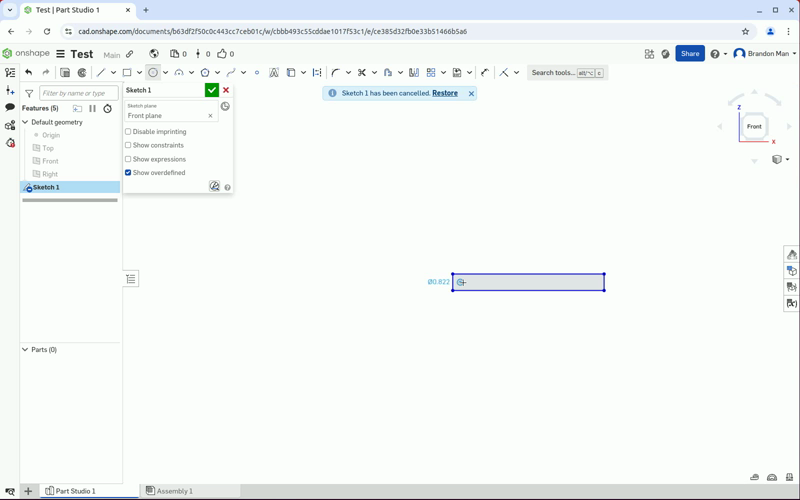
scroll(6)
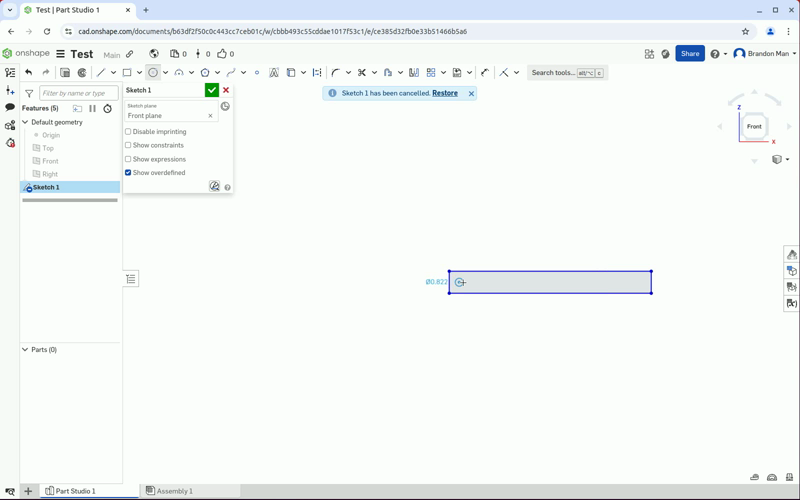
scroll(6)
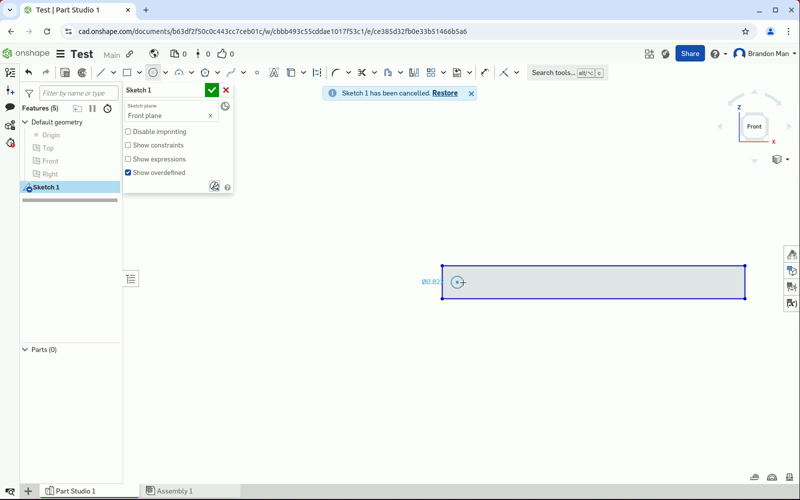
scroll(6)
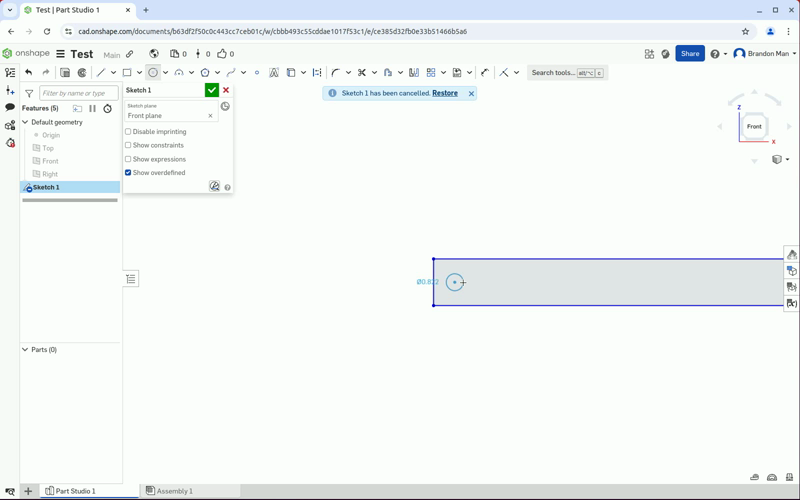
scroll(6)
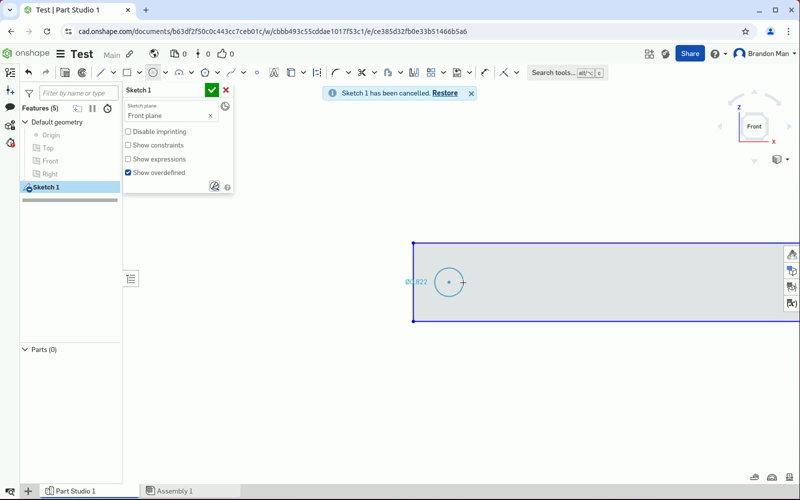
scroll(6)
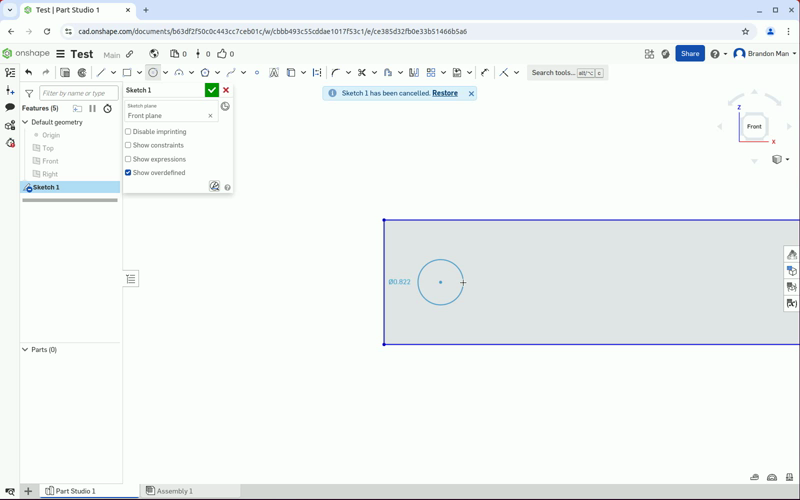
click(463, 282)
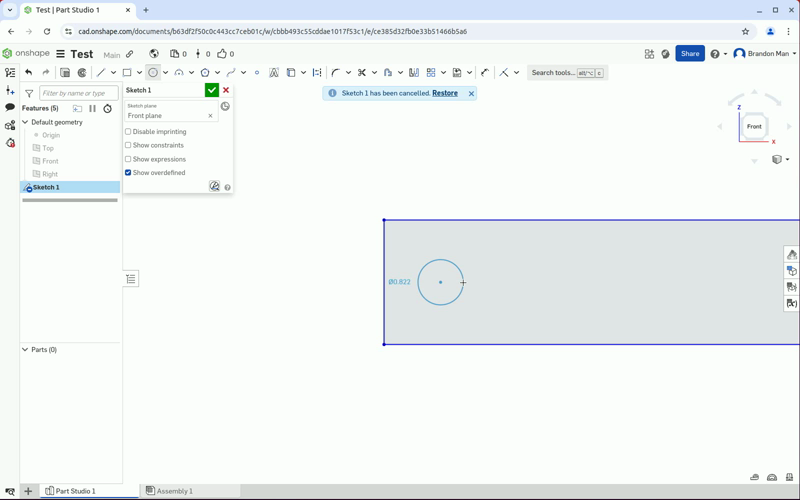
scroll(-6)
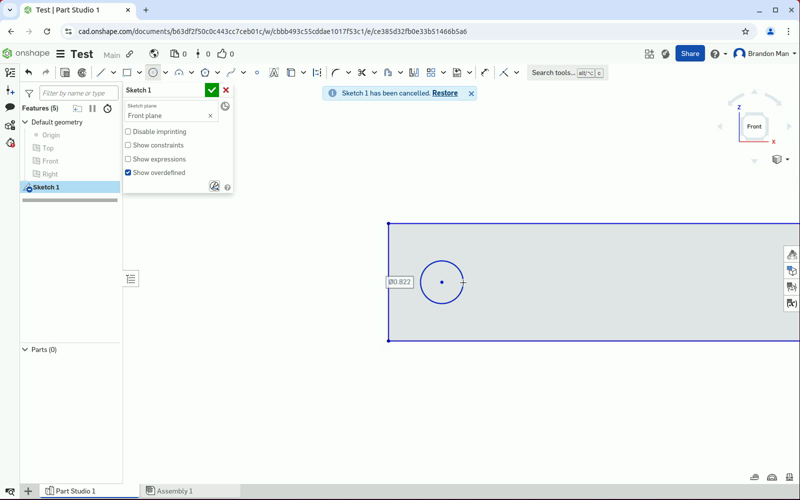
scroll(-6)
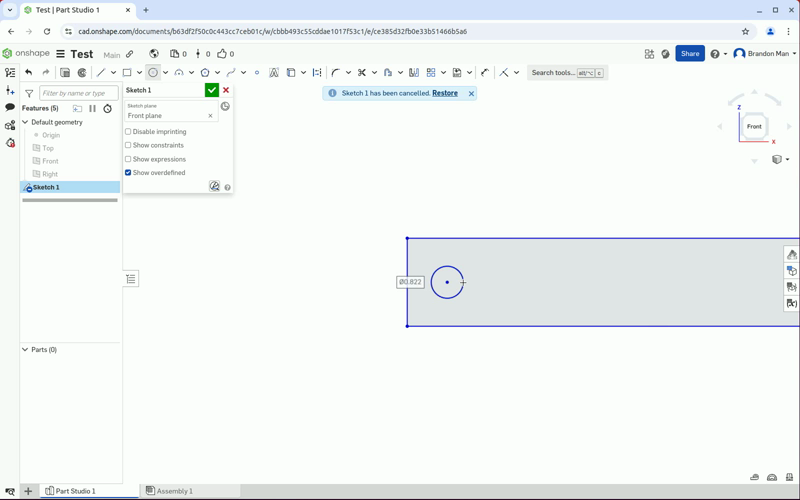
scroll(-6)
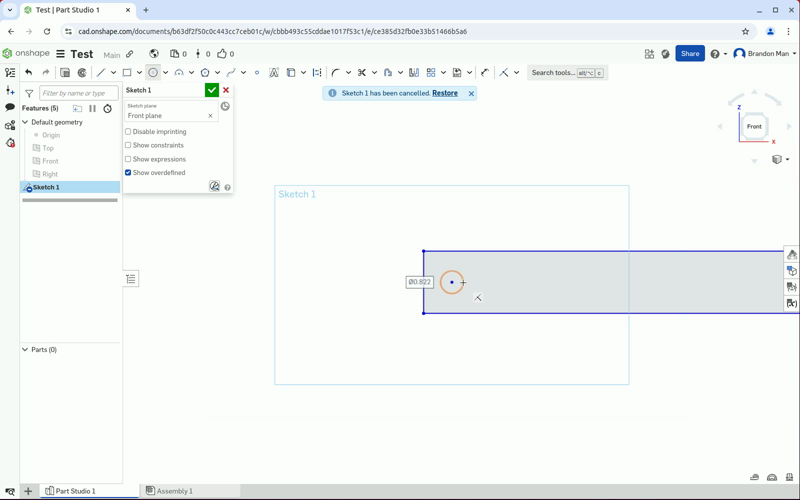
scroll(-6)
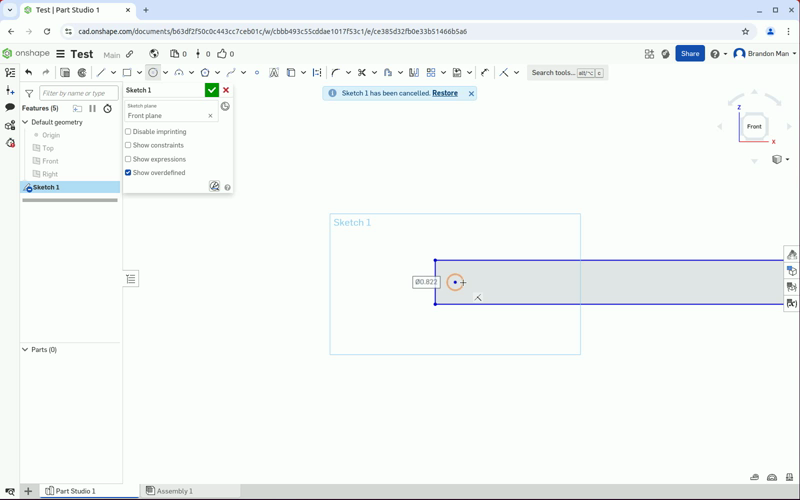
scroll(-6)
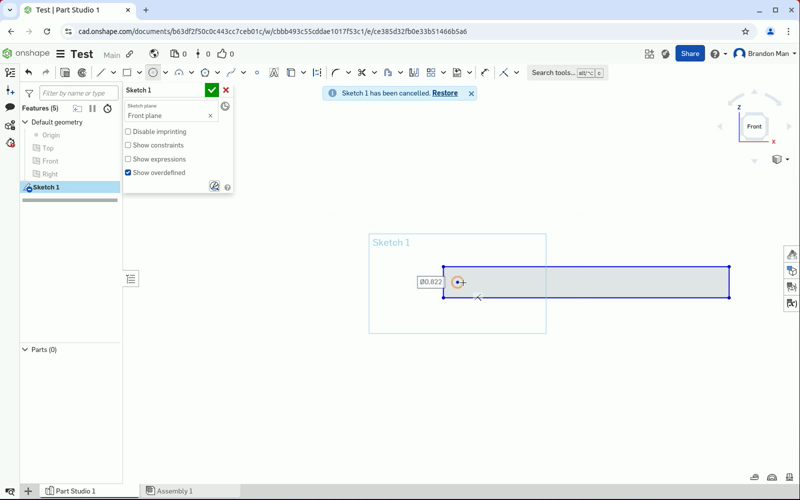
scroll(-6)
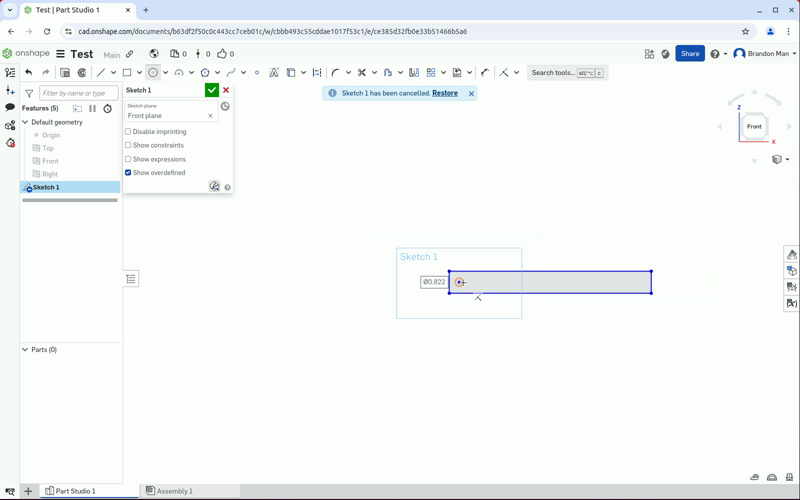
scroll(-6)
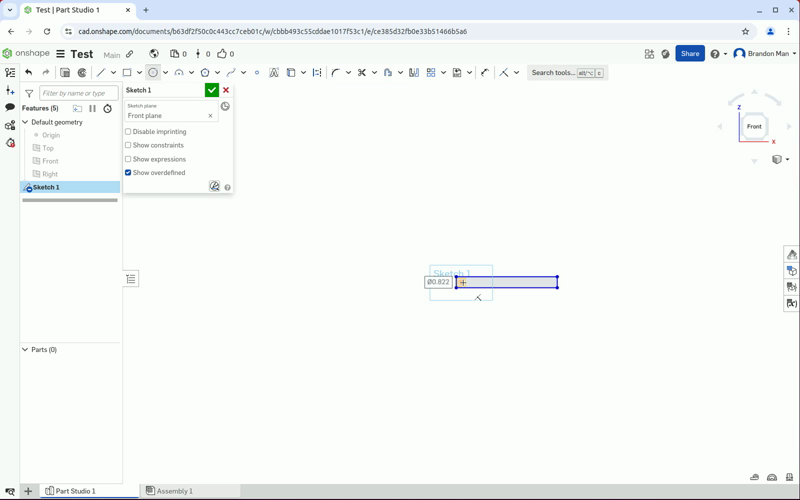
key(esc)
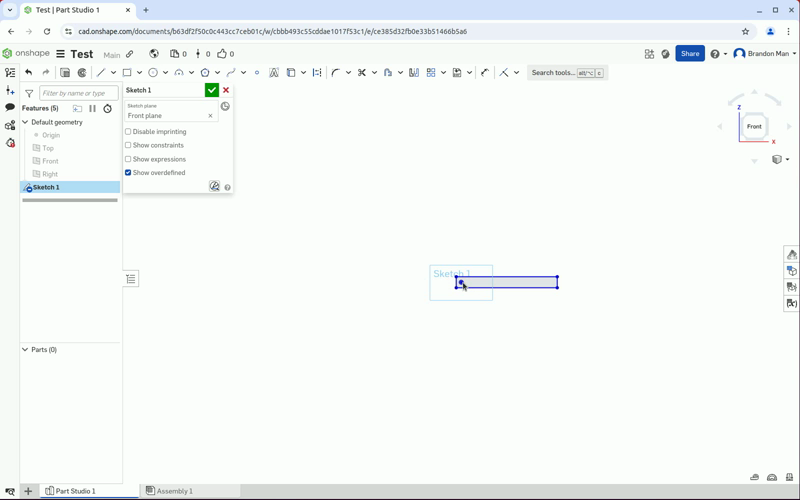
key(l)
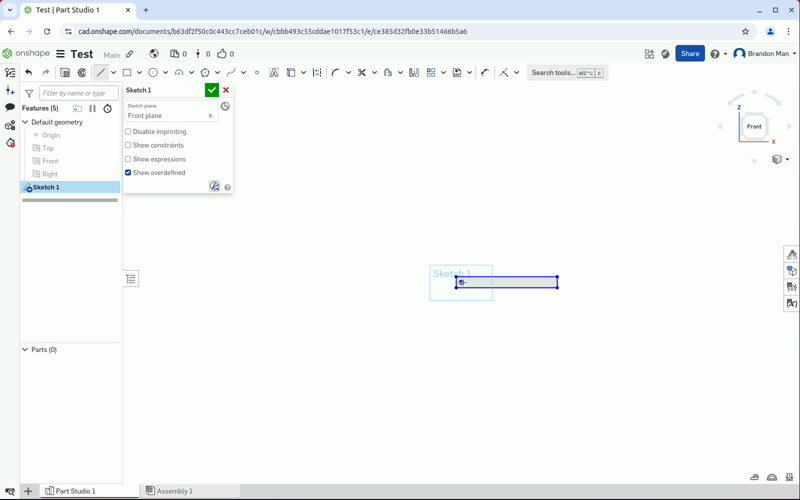
key_down(shift)
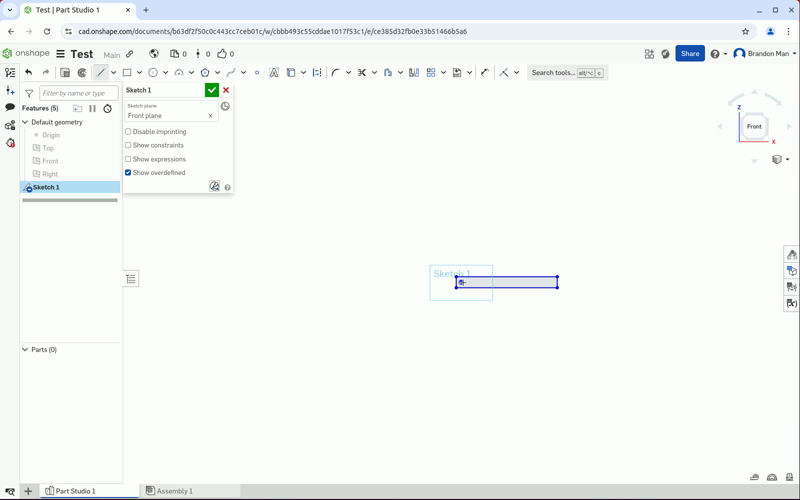
mouse_move(498, 284)
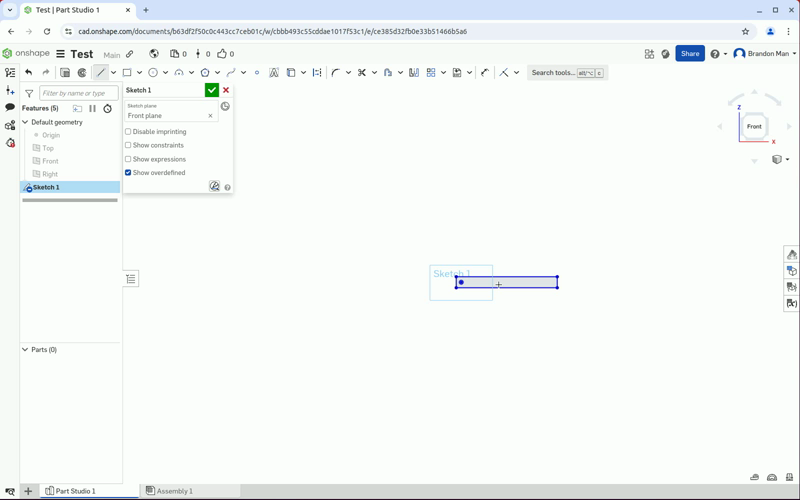
click(498, 284)
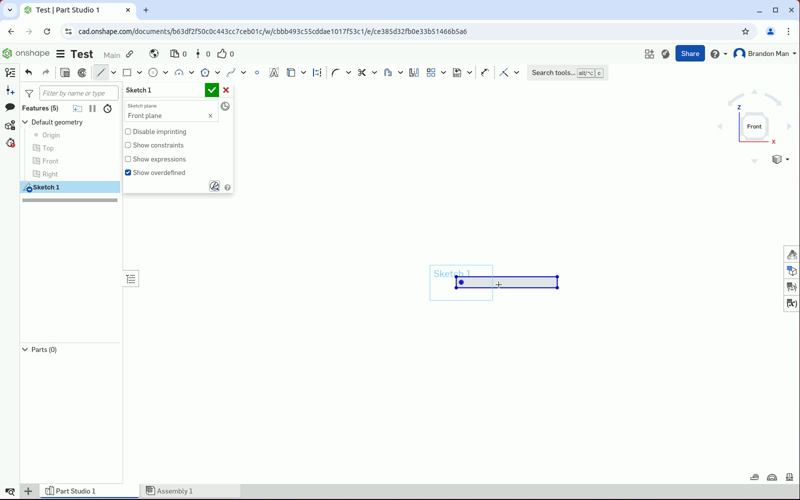
key_up(shift)
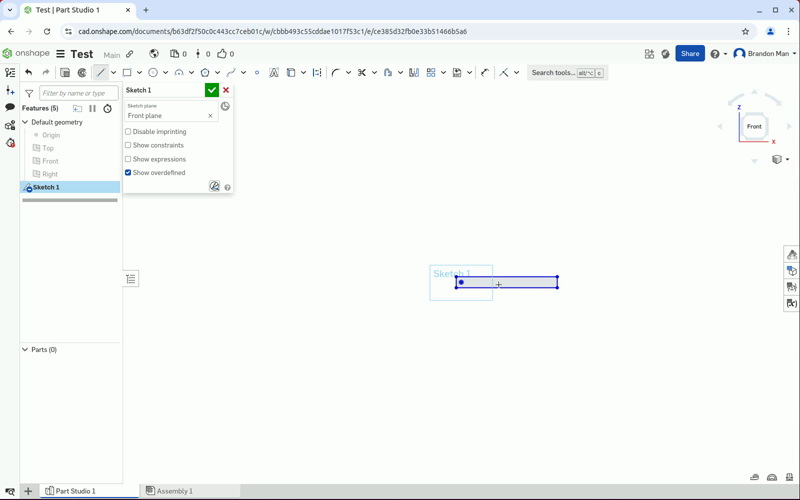
key_down(shift)
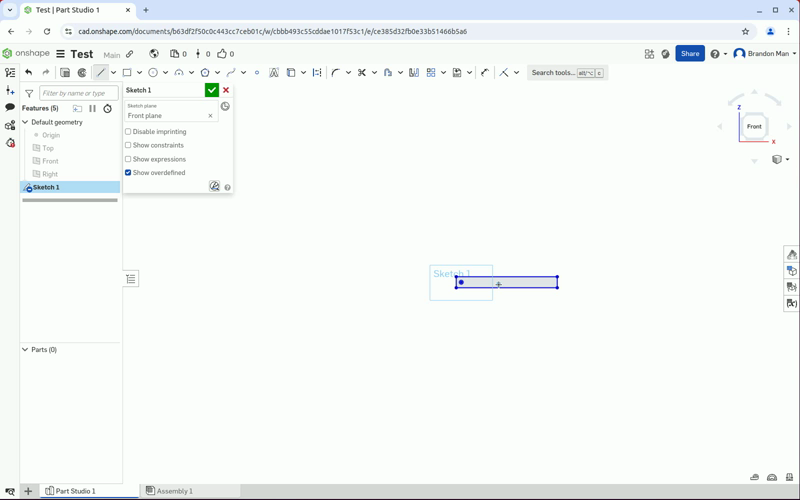
mouse_move(528, 284)
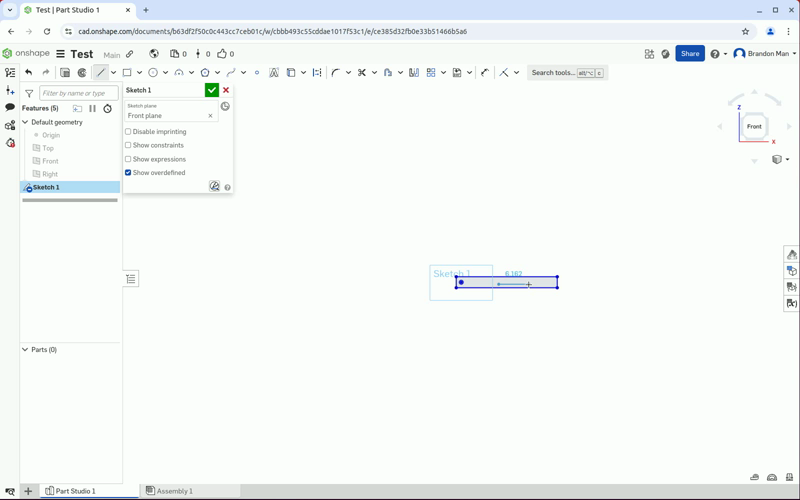
mouse_move(551, 284)
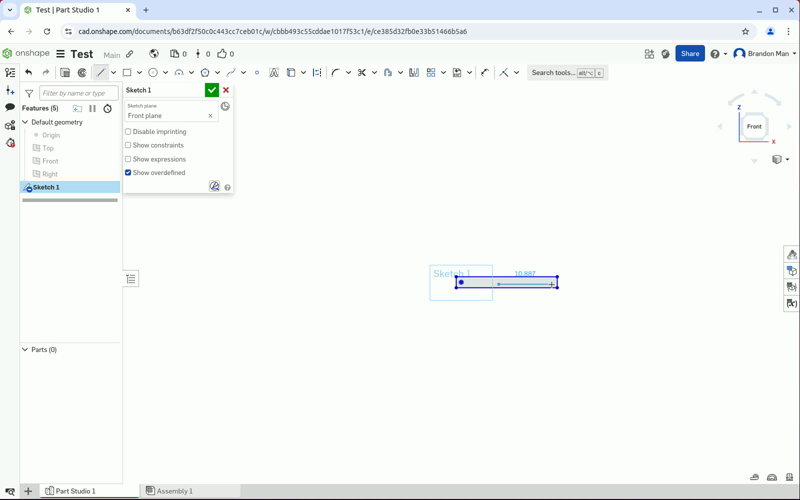
click(551, 284)
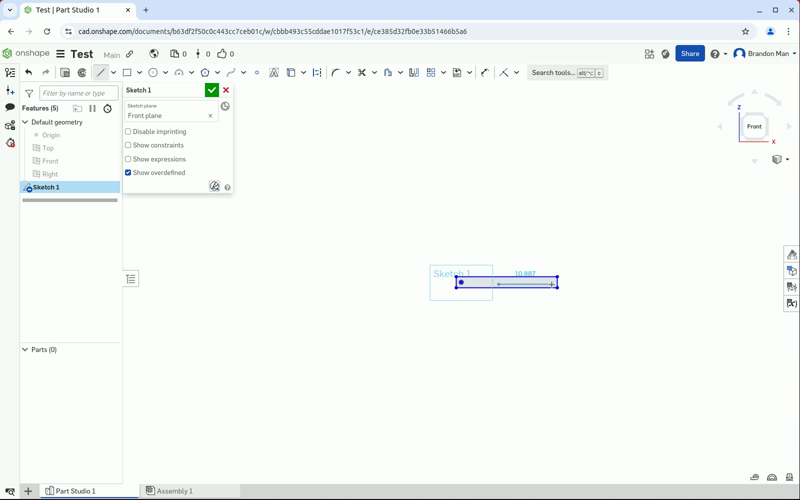
key_up(shift)
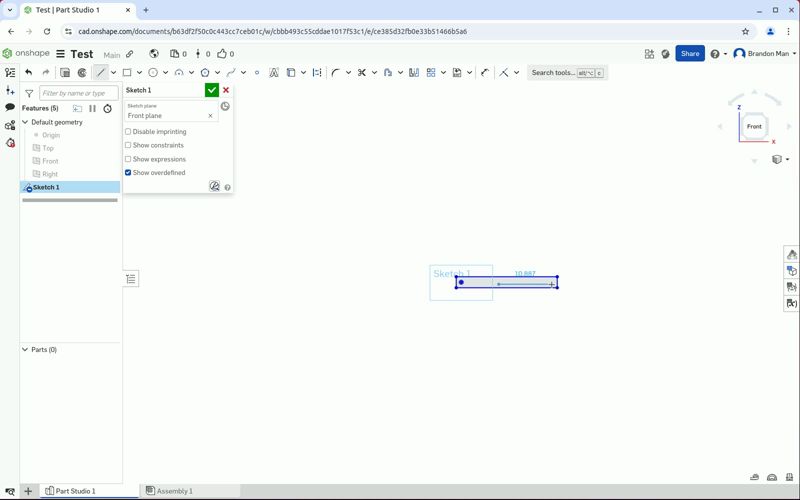
key(esc)
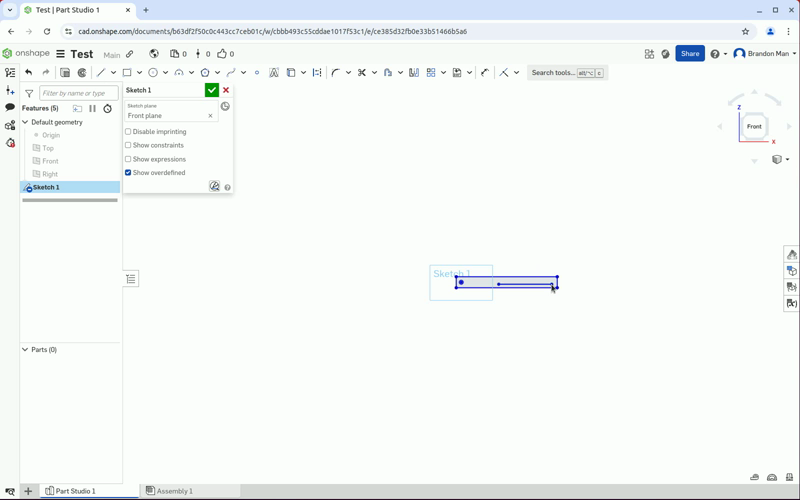
key(a)
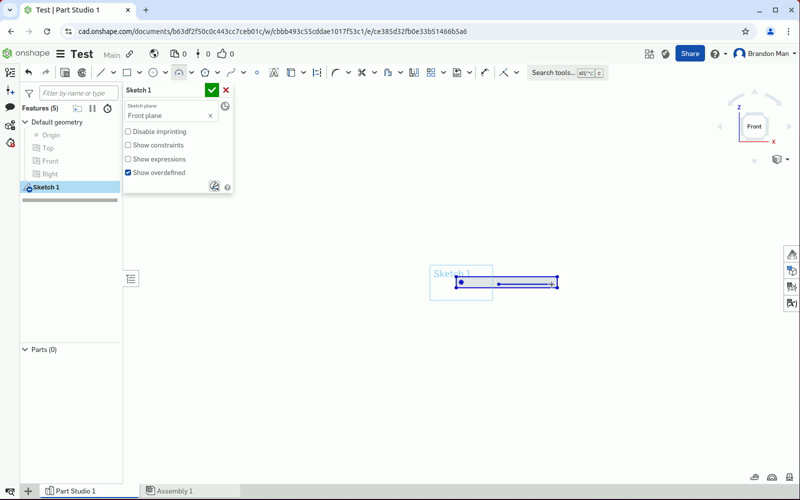
mouse_move(551, 284)
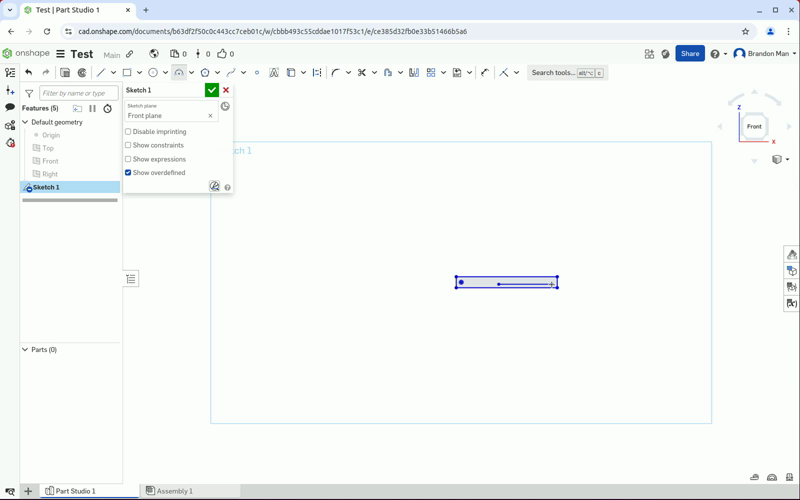
click(551, 284)
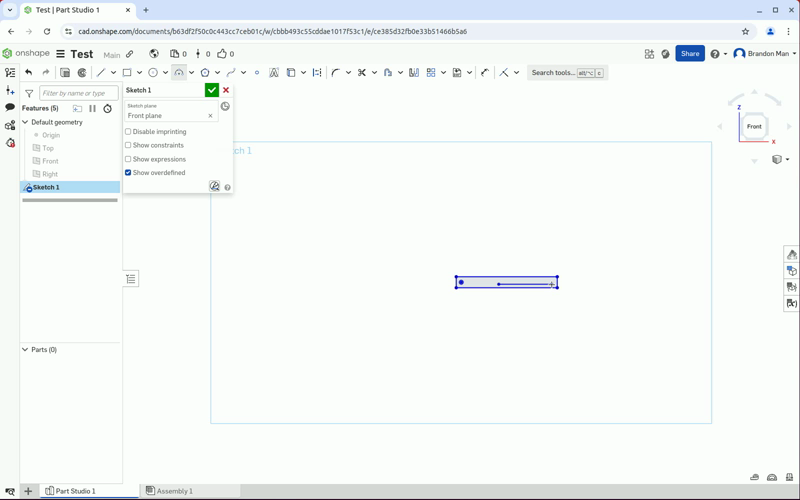
key_down(shift)
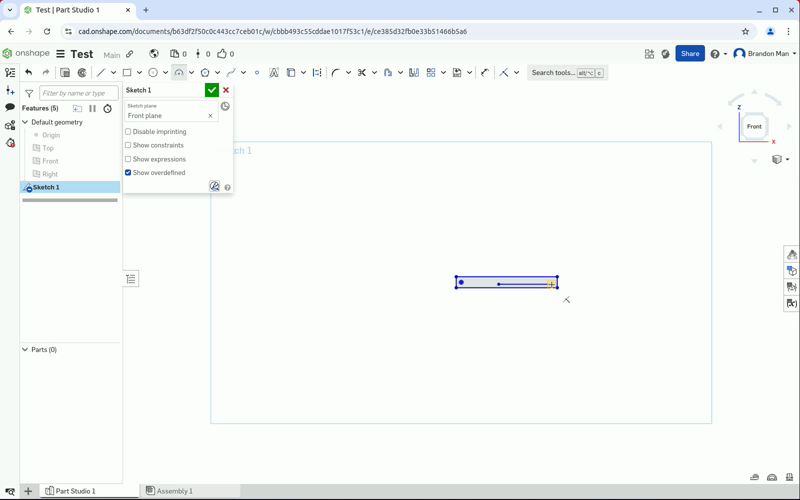
mouse_move(551, 280)
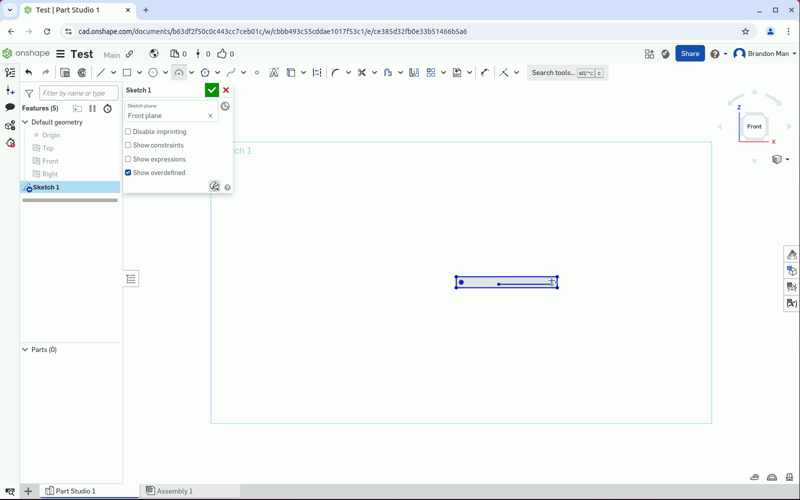
scroll(6)
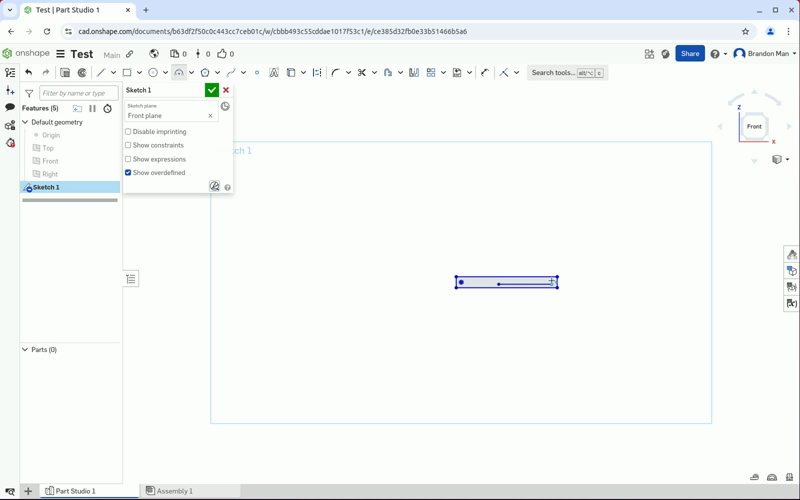
scroll(6)
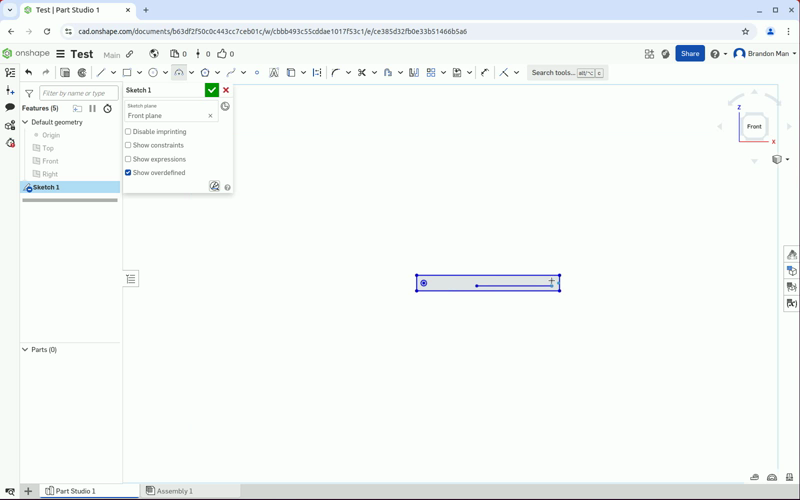
scroll(6)
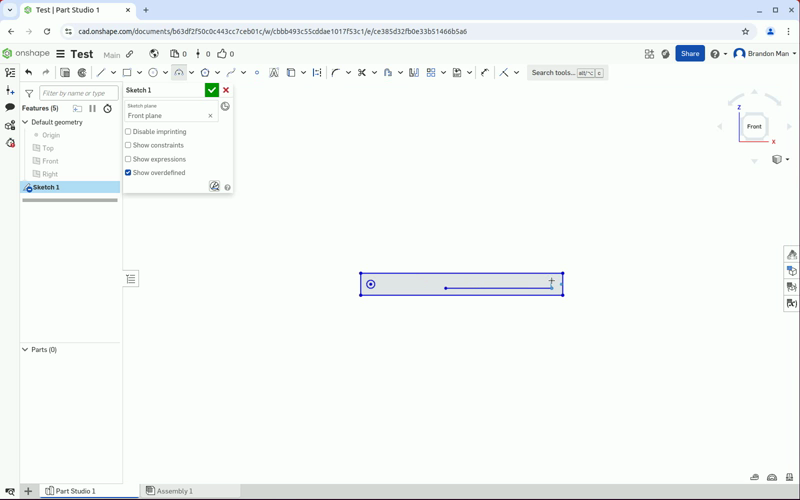
scroll(6)
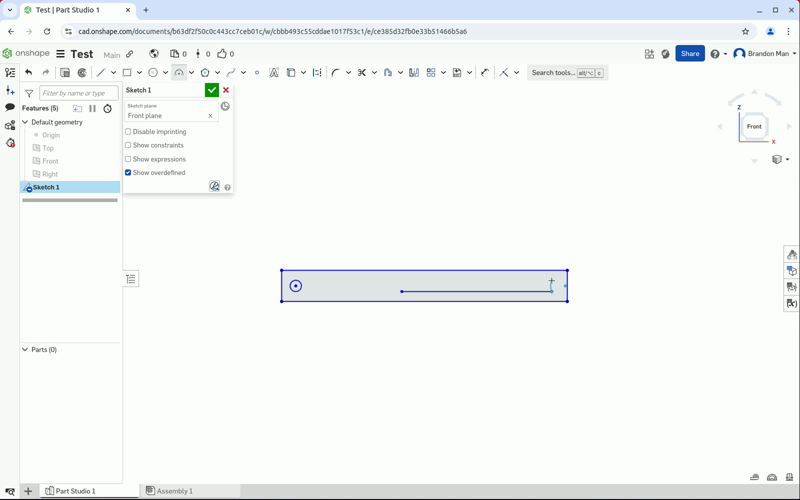
scroll(6)
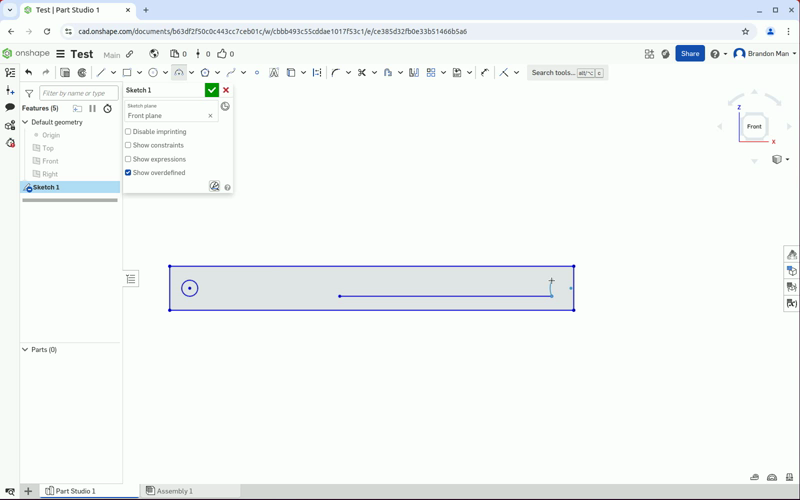
scroll(6)
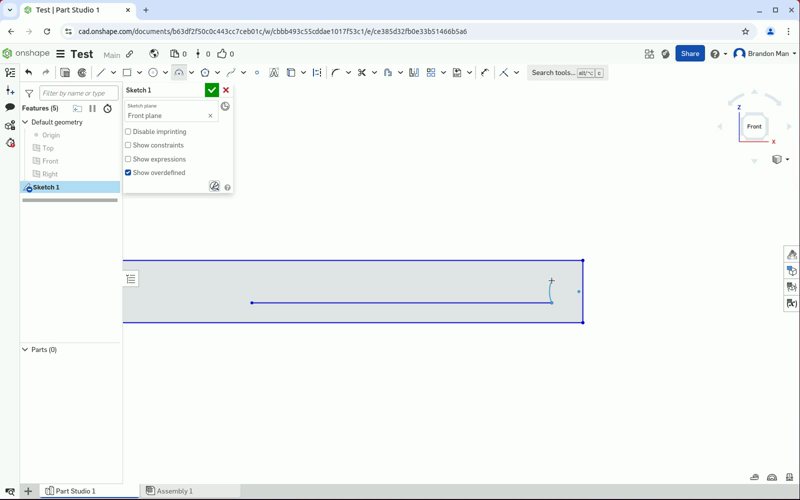
scroll(6)
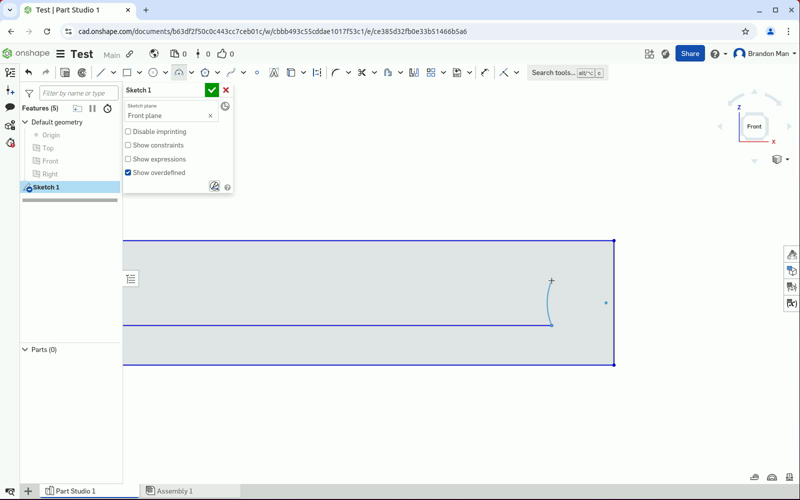
click(551, 280)
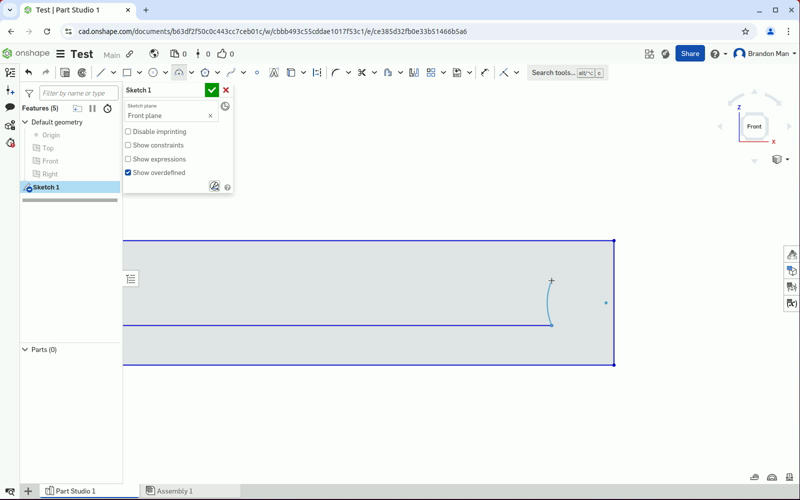
scroll(-6)
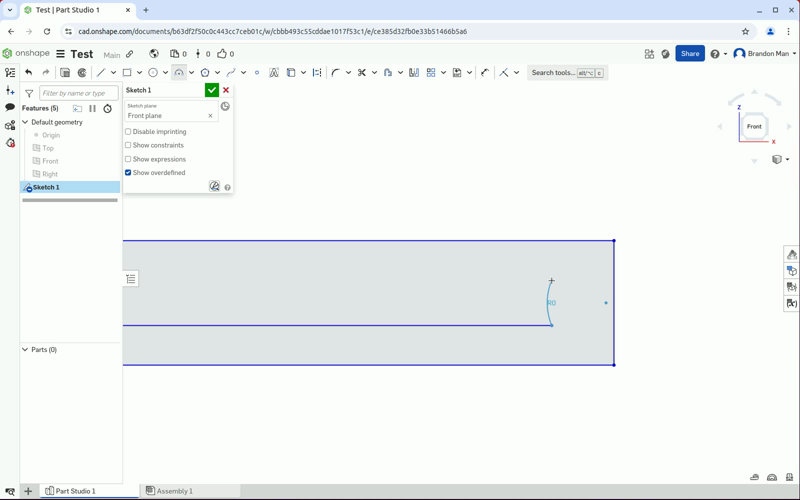
scroll(-6)
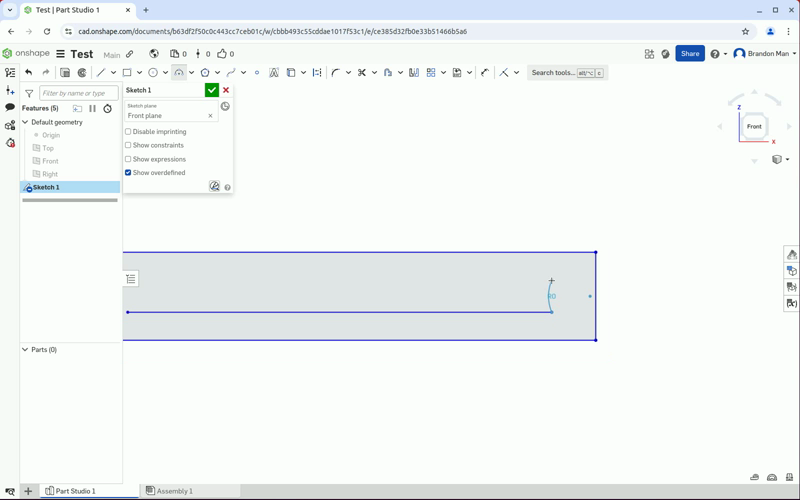
scroll(-6)
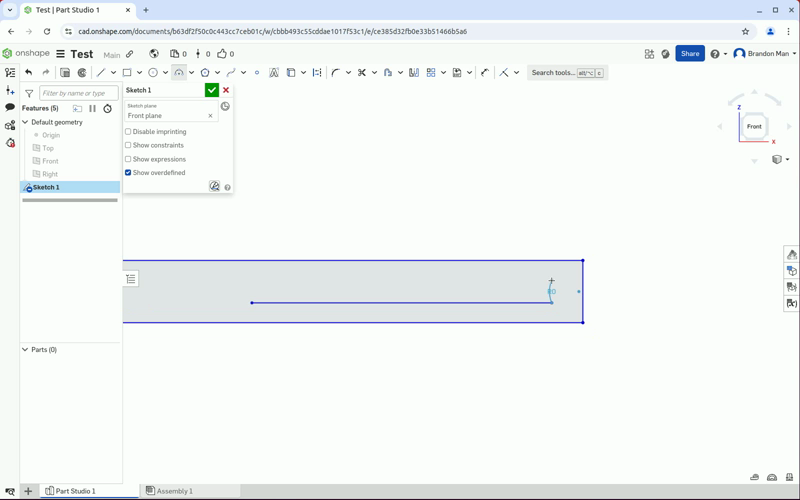
scroll(-6)
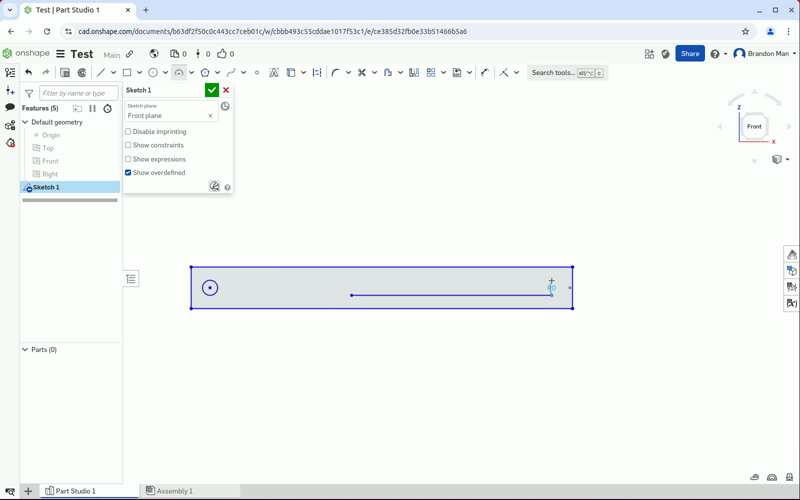
scroll(-6)
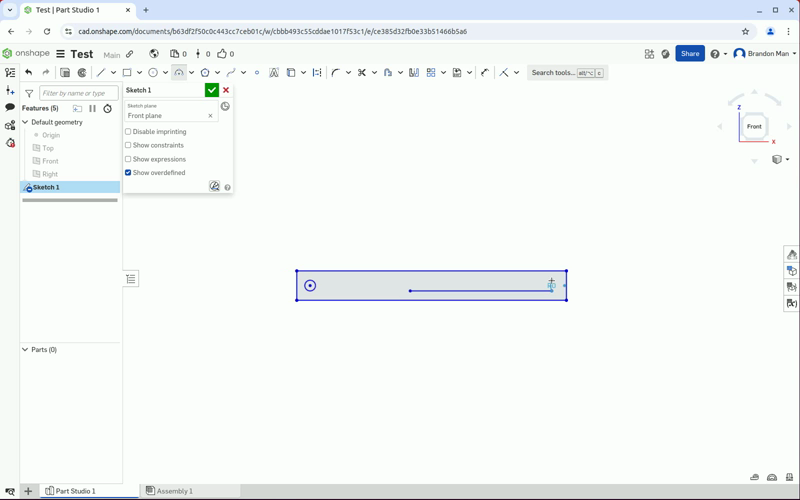
scroll(-6)
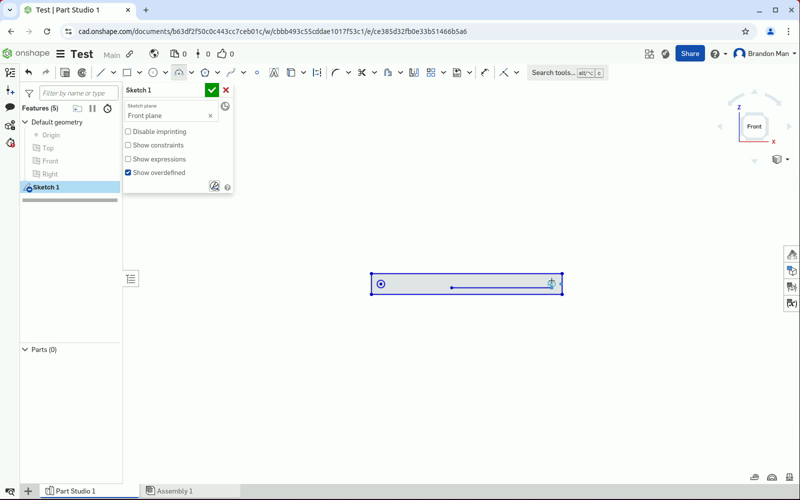
scroll(-6)
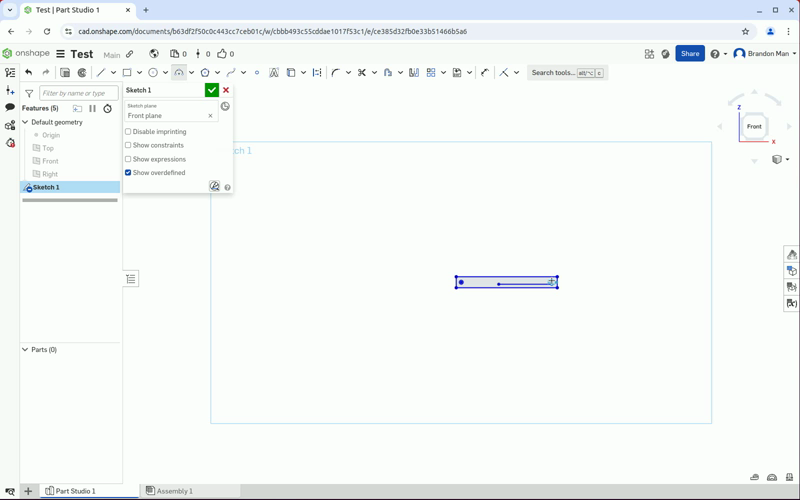
mouse_move(553, 282)
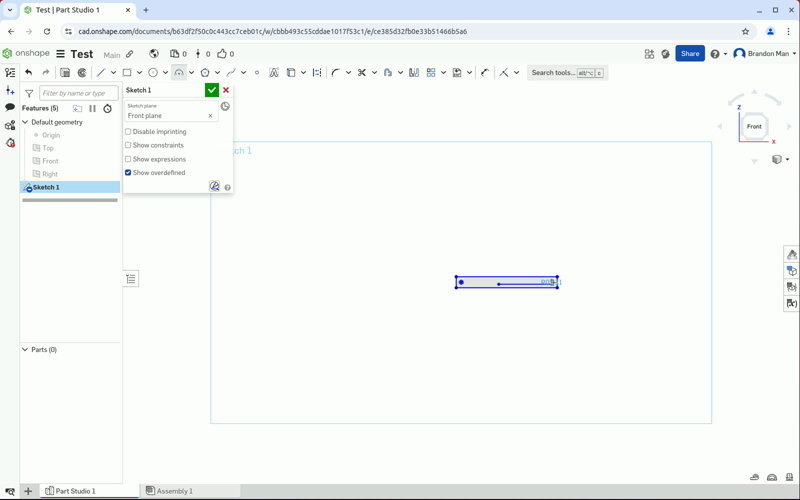
scroll(6)
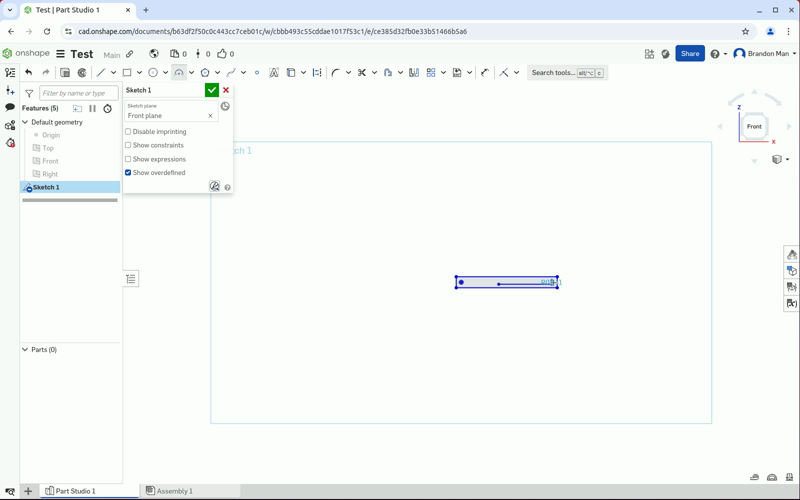
scroll(6)
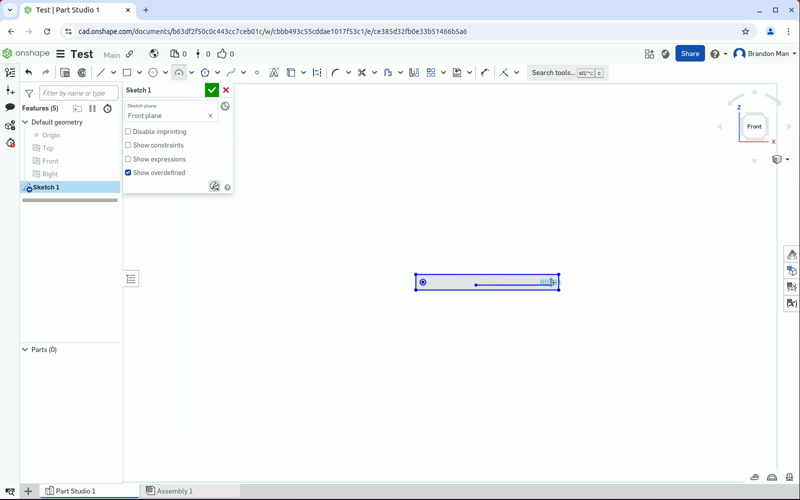
scroll(6)
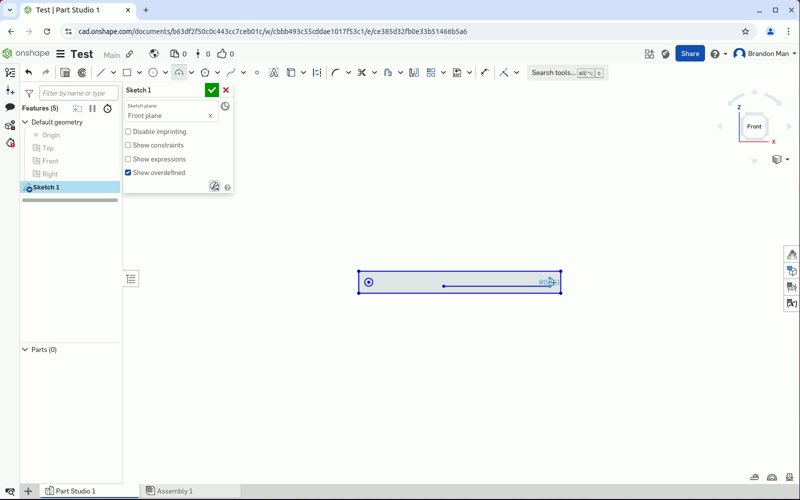
scroll(6)
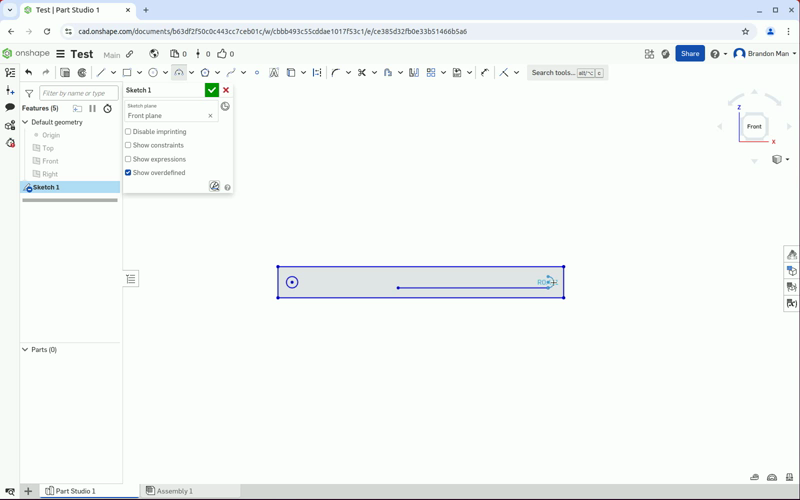
scroll(6)
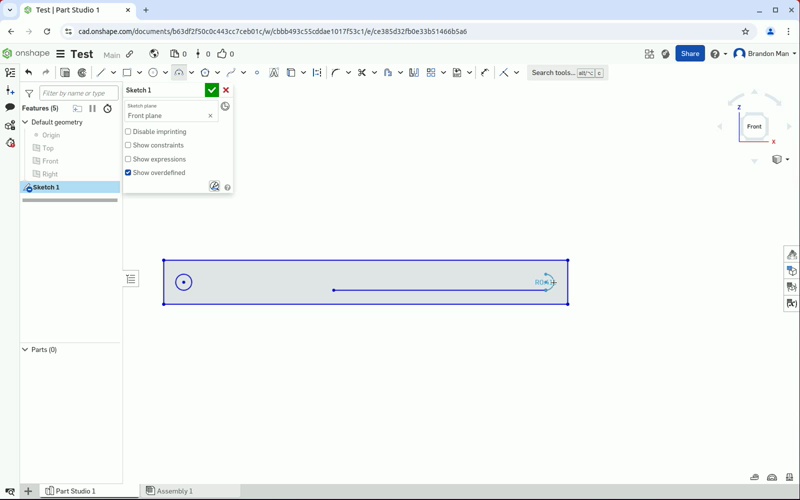
scroll(6)
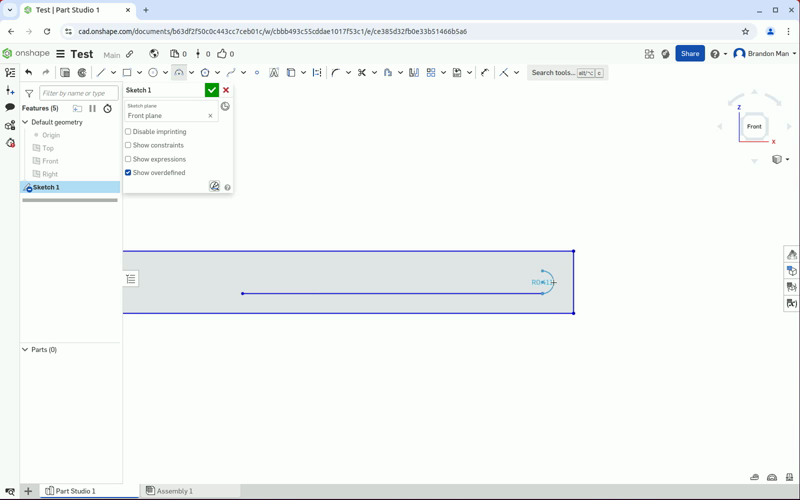
scroll(6)
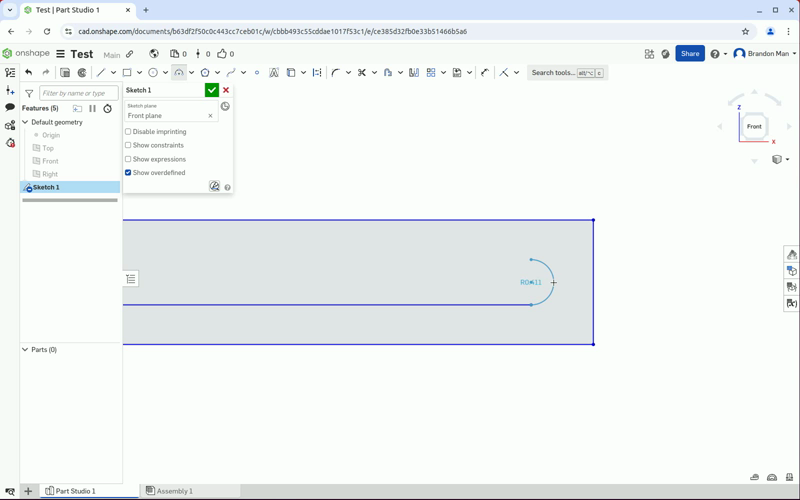
click(553, 282)
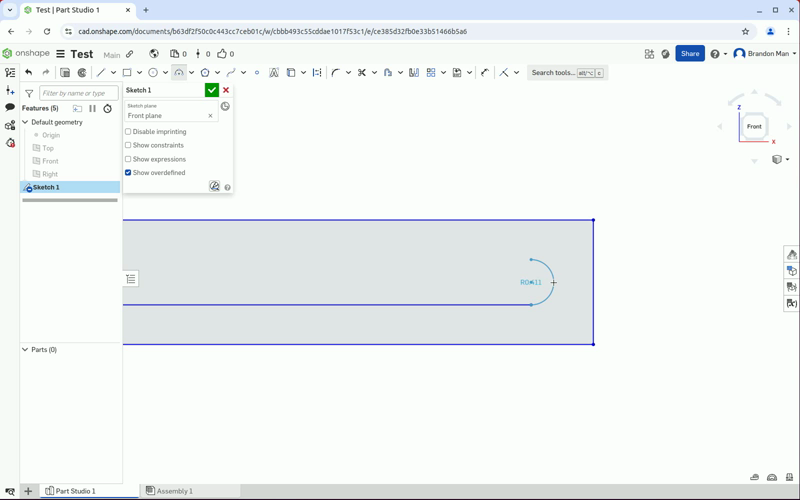
scroll(-6)
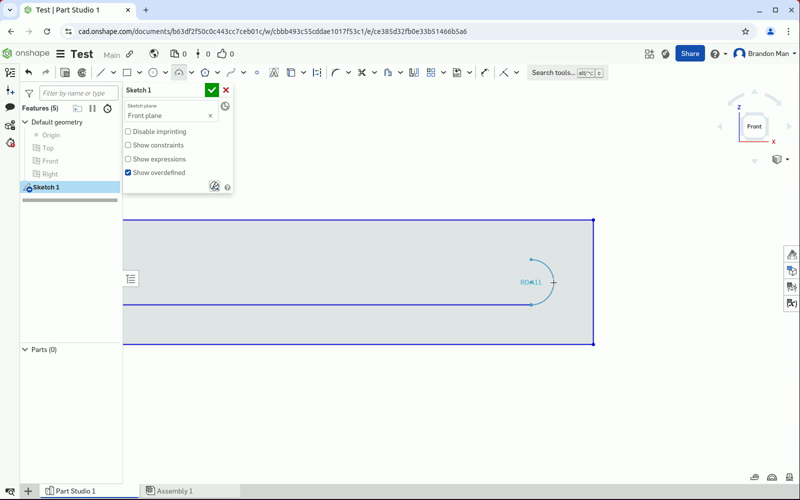
scroll(-6)
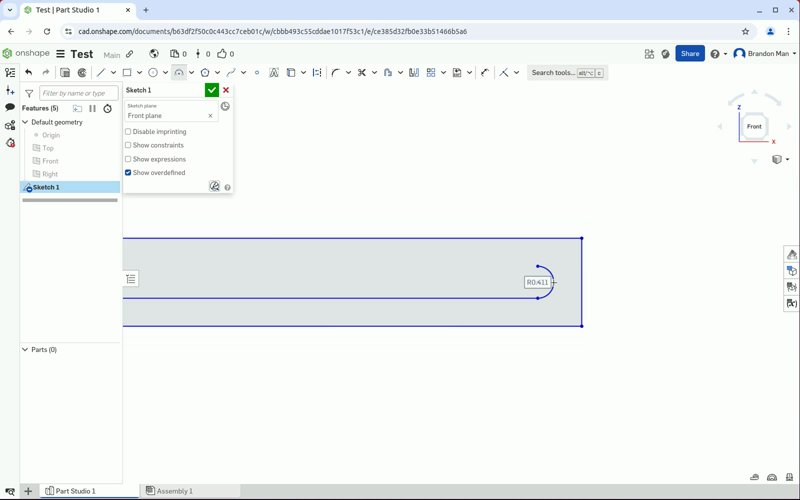
scroll(-6)
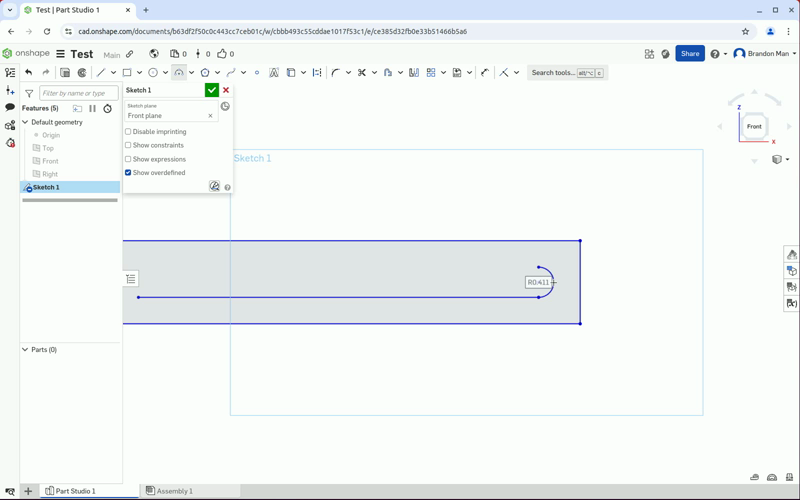
scroll(-6)
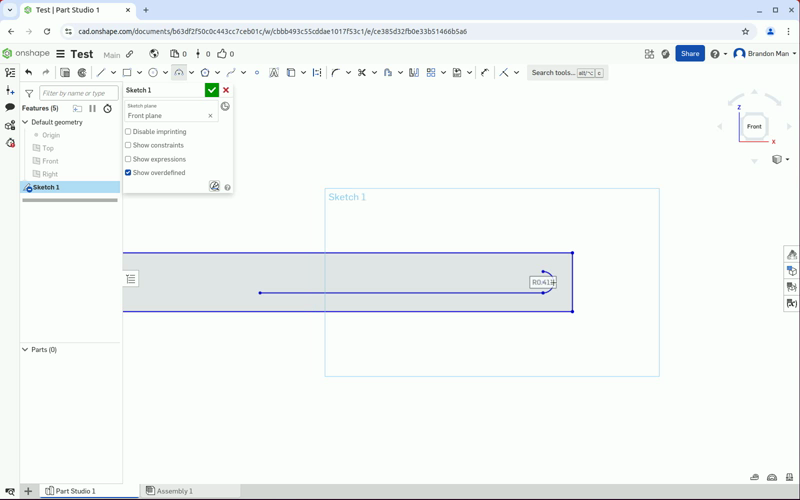
scroll(-6)
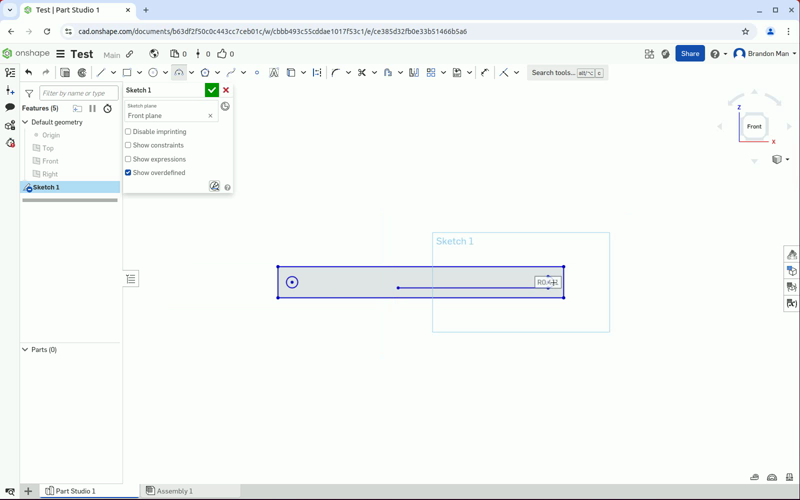
scroll(-6)
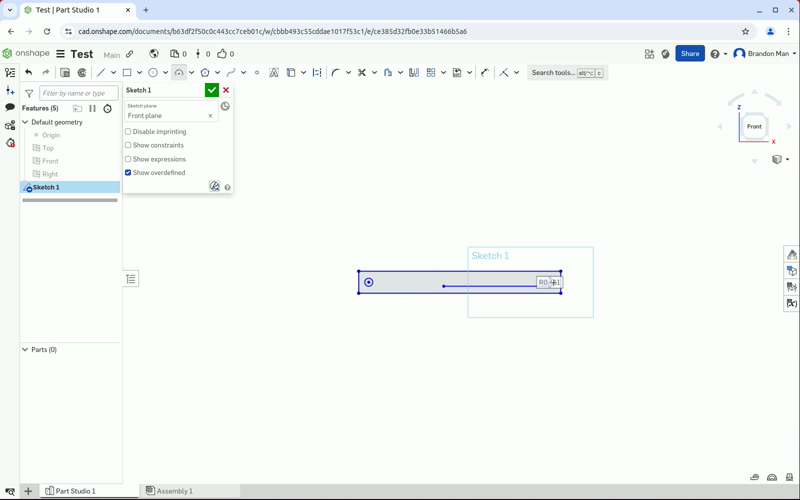
scroll(-6)
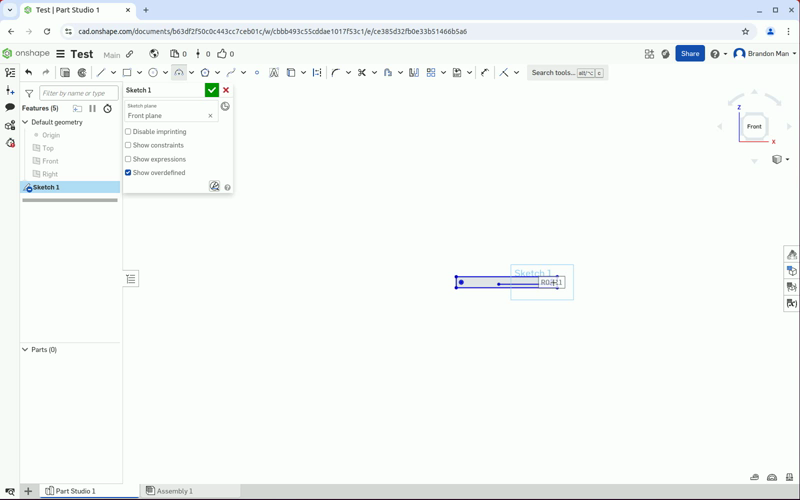
key_up(shift)
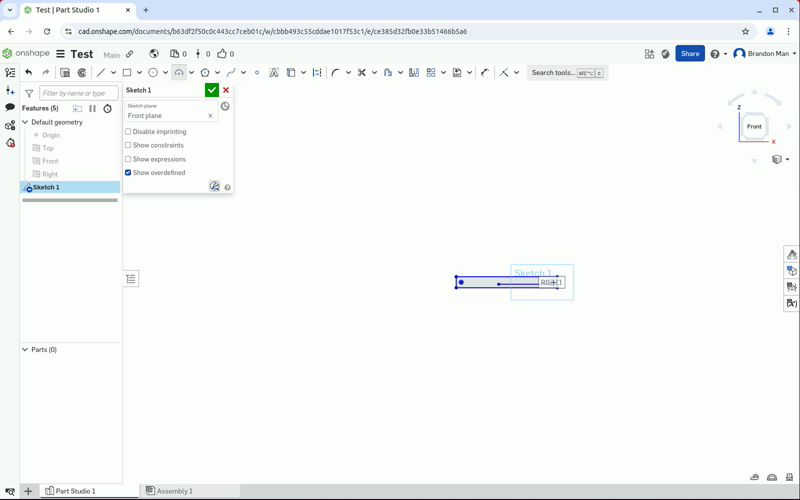
key(esc)
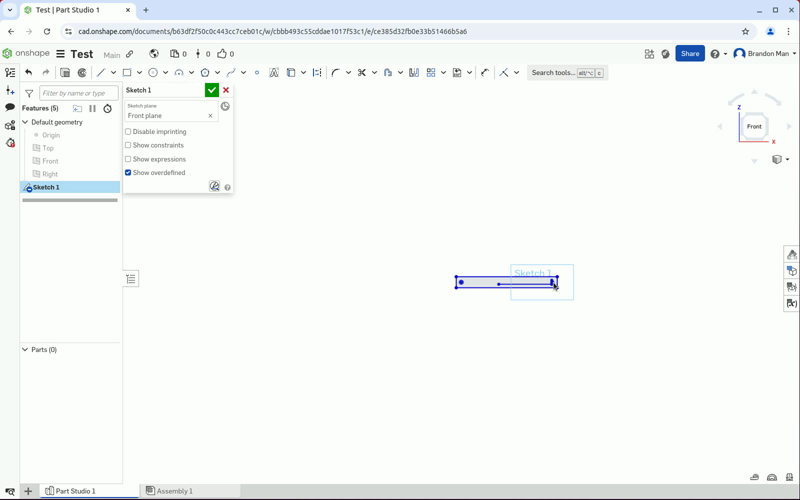
key(l)
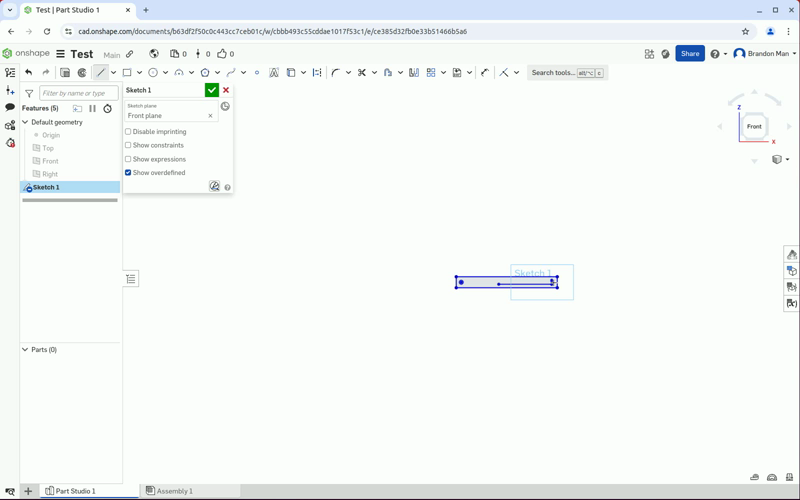
mouse_move(551, 280)
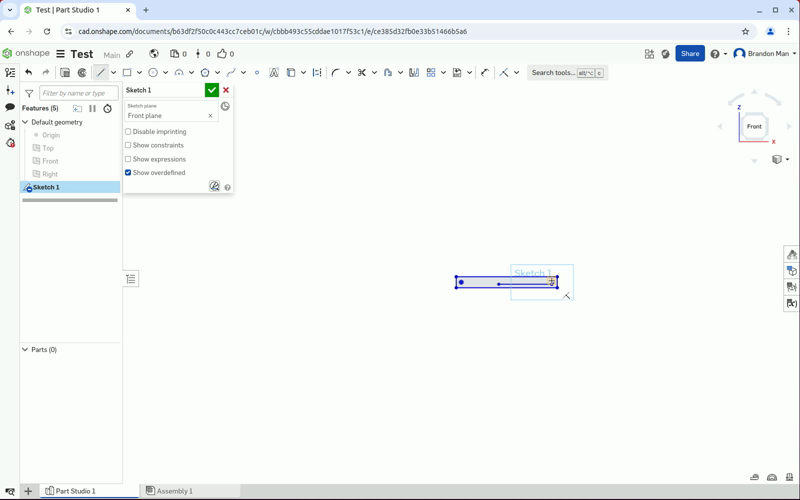
scroll(6)
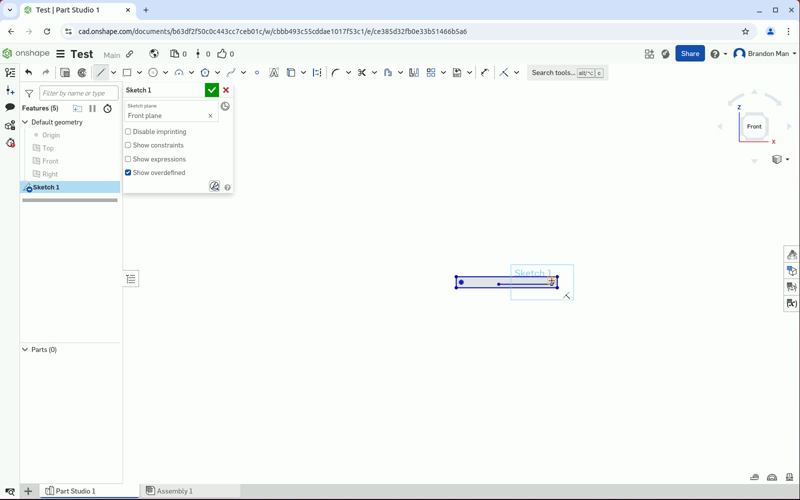
scroll(6)
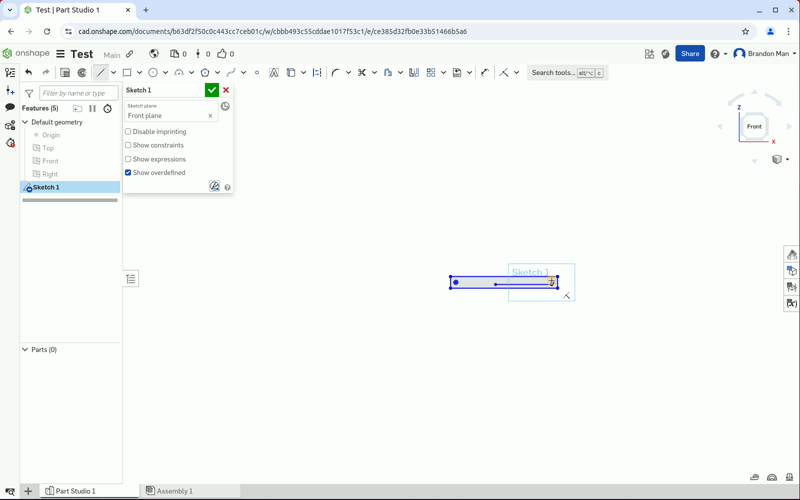
scroll(6)
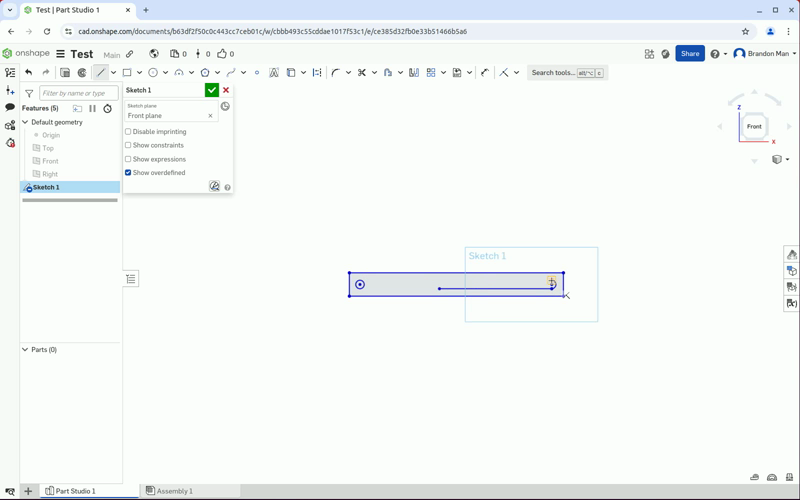
scroll(6)
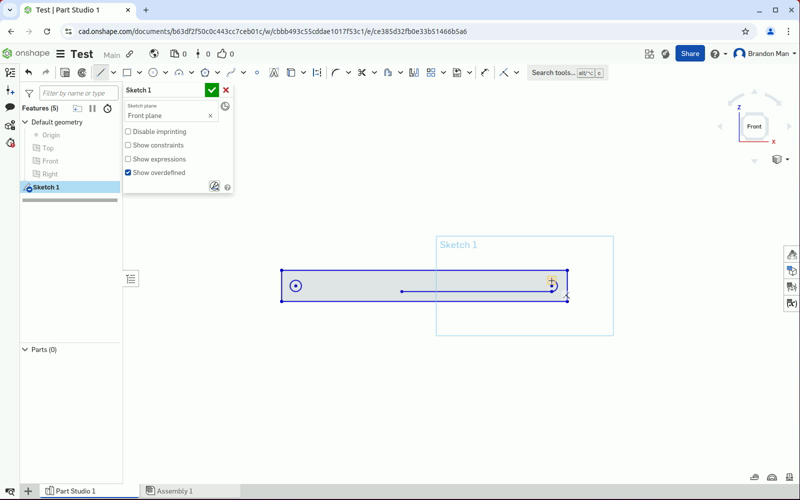
scroll(6)
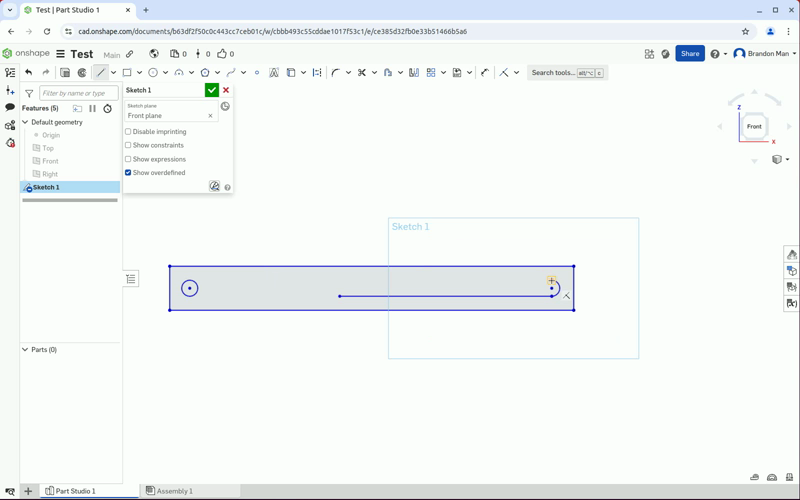
scroll(6)
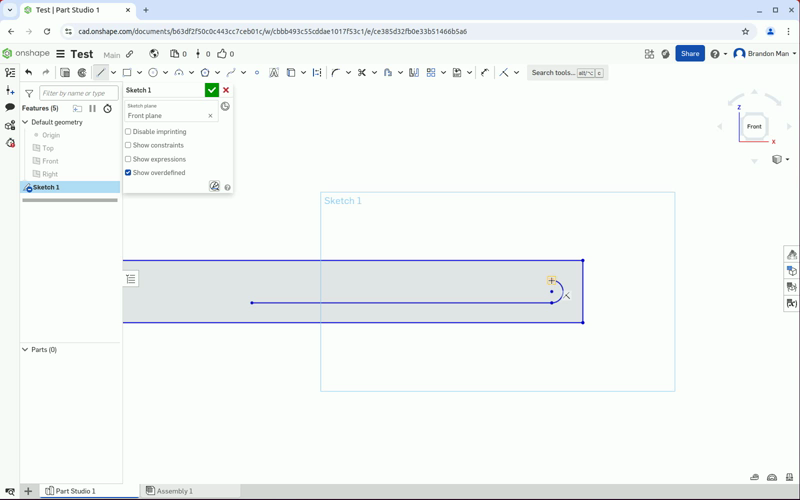
scroll(6)
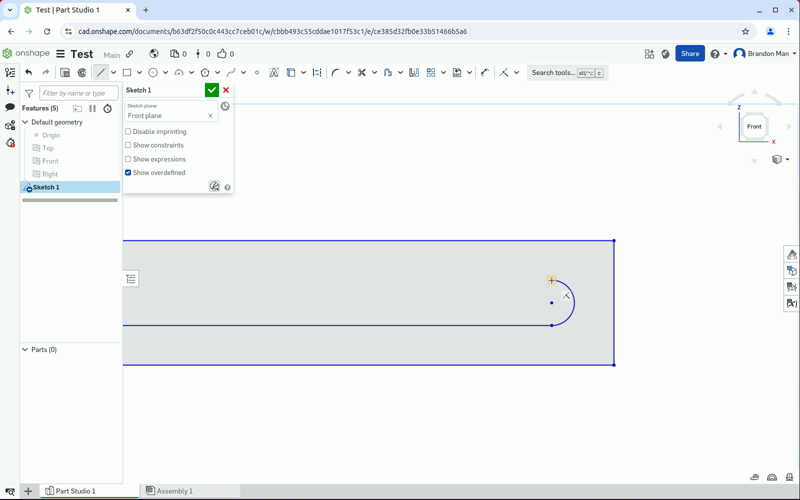
click(551, 280)
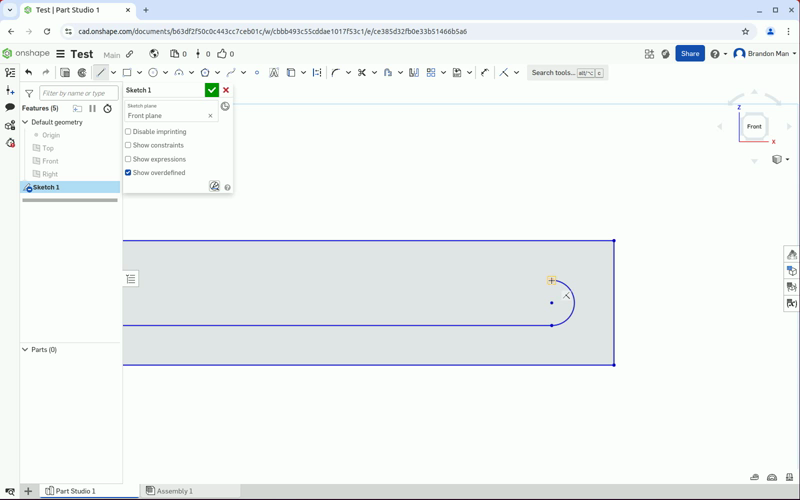
scroll(-6)
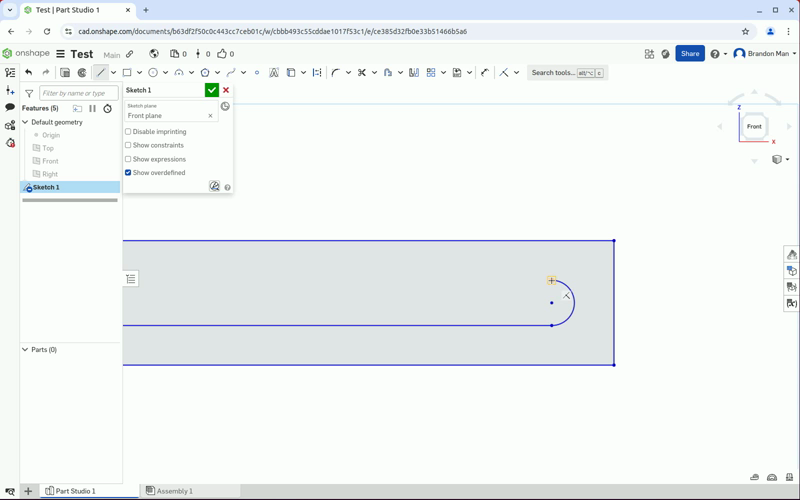
scroll(-6)
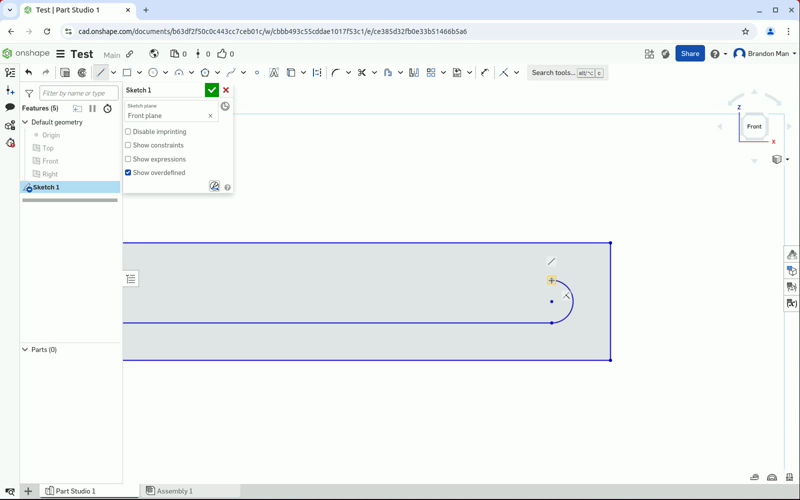
scroll(-6)
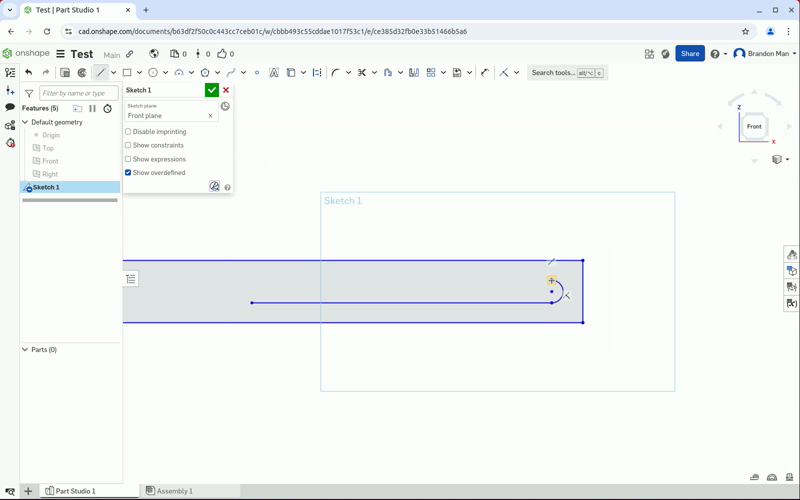
scroll(-6)
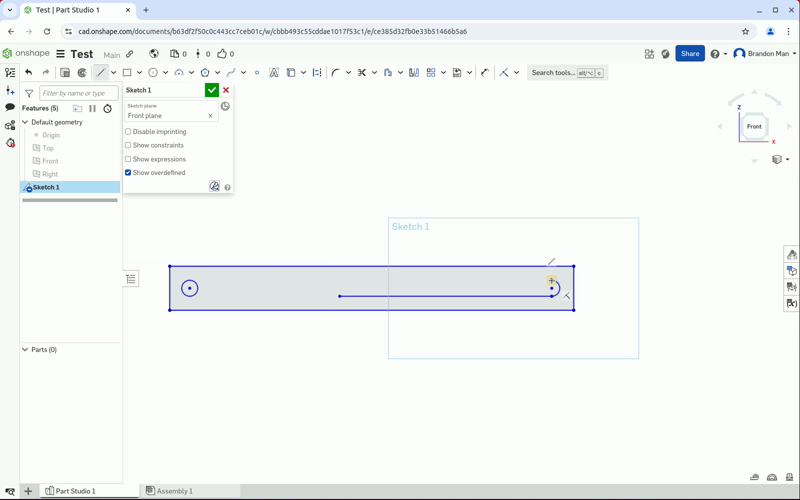
scroll(-6)
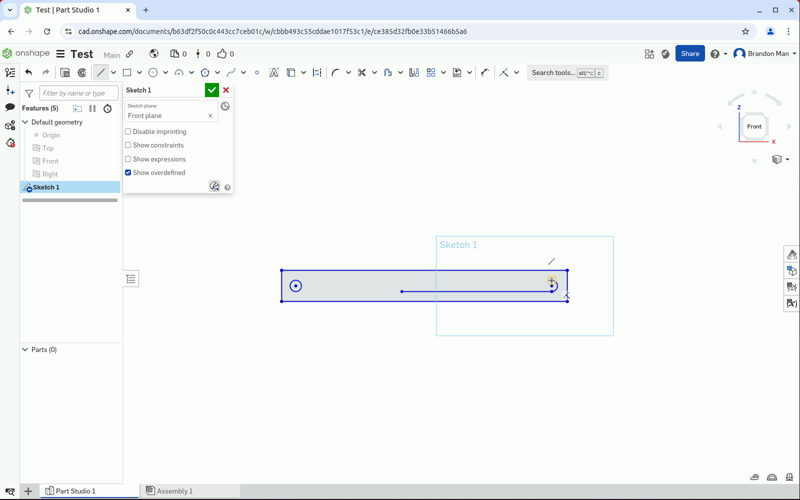
scroll(-6)
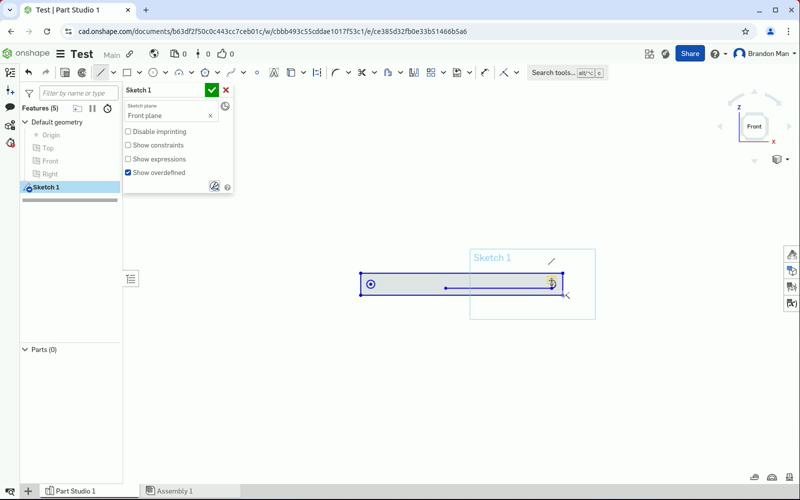
scroll(-6)
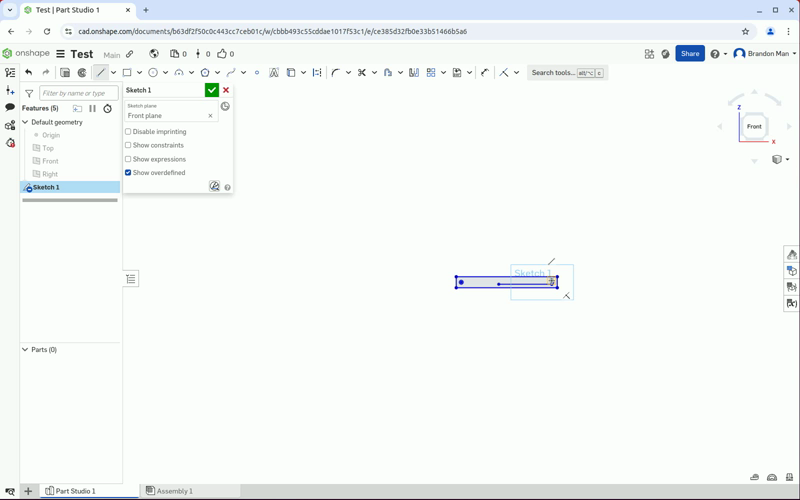
key_down(shift)
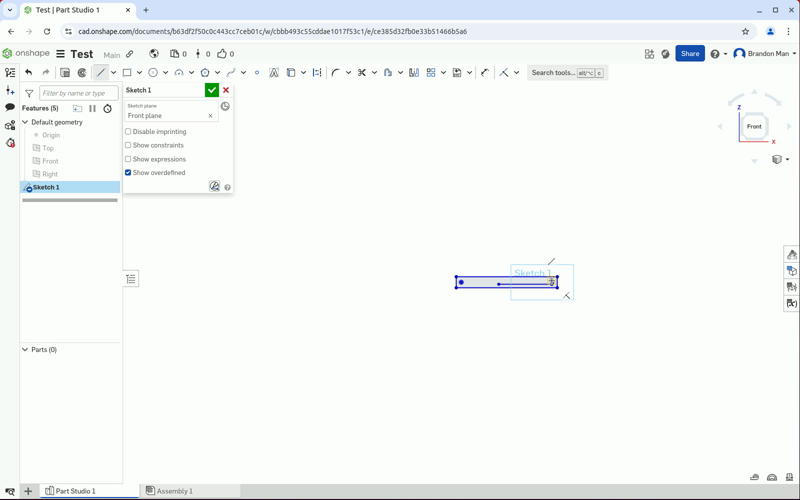
mouse_move(581, 280)
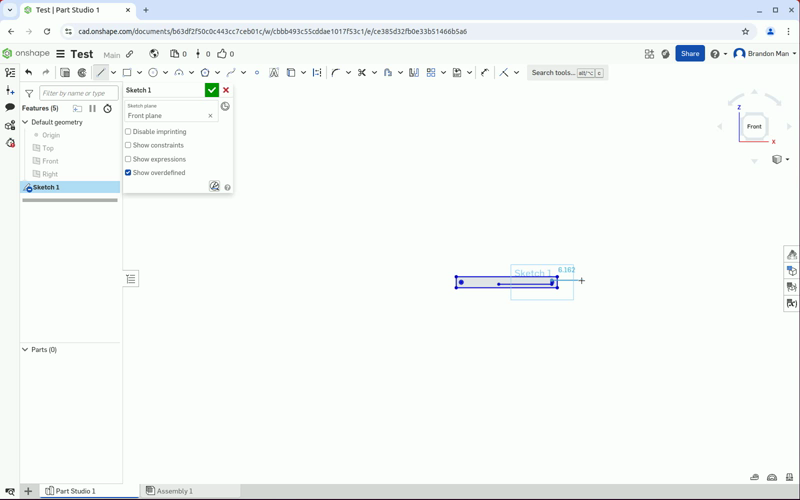
mouse_move(498, 280)
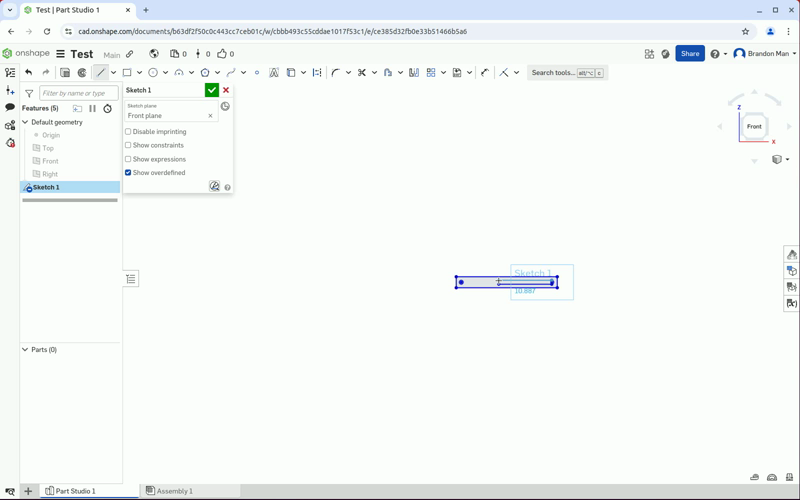
scroll(6)
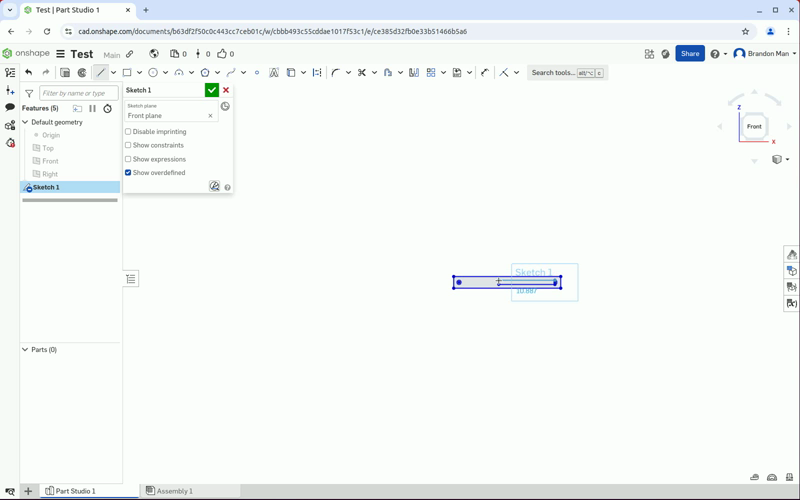
scroll(6)
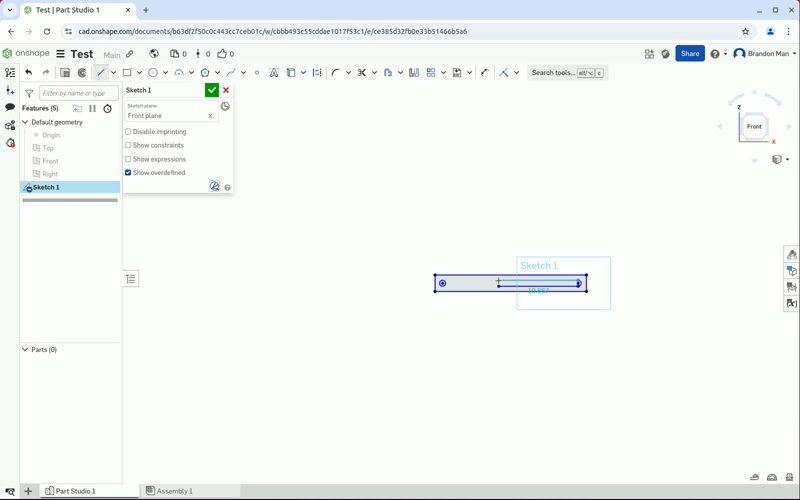
scroll(6)
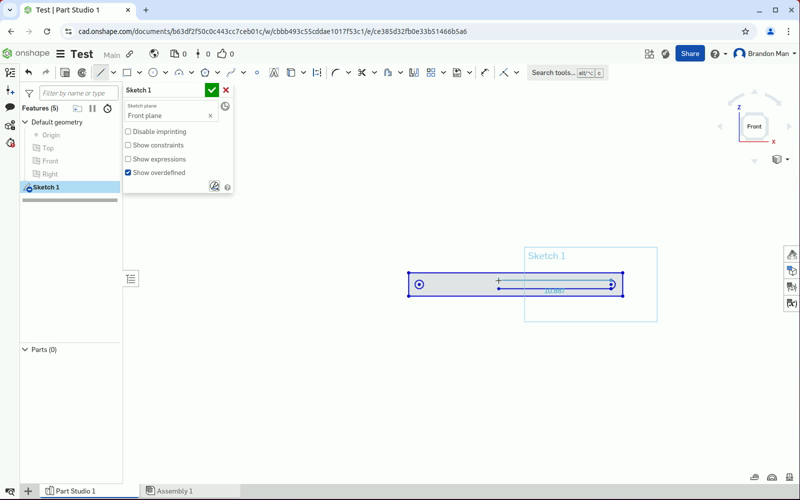
scroll(6)
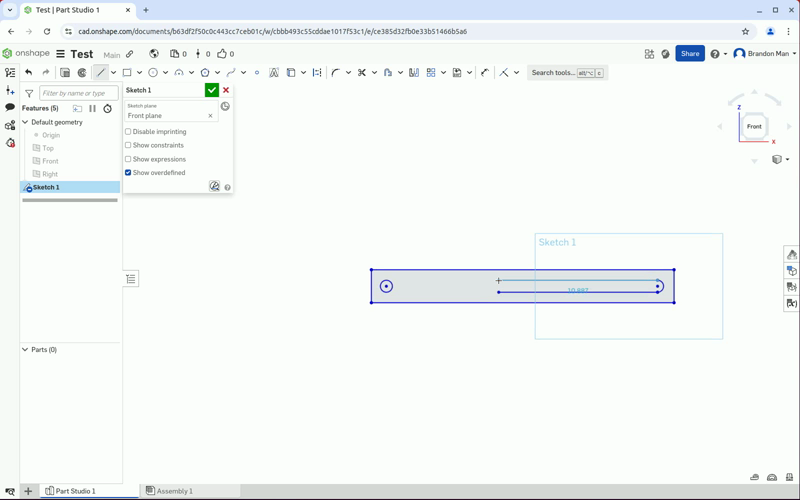
scroll(6)
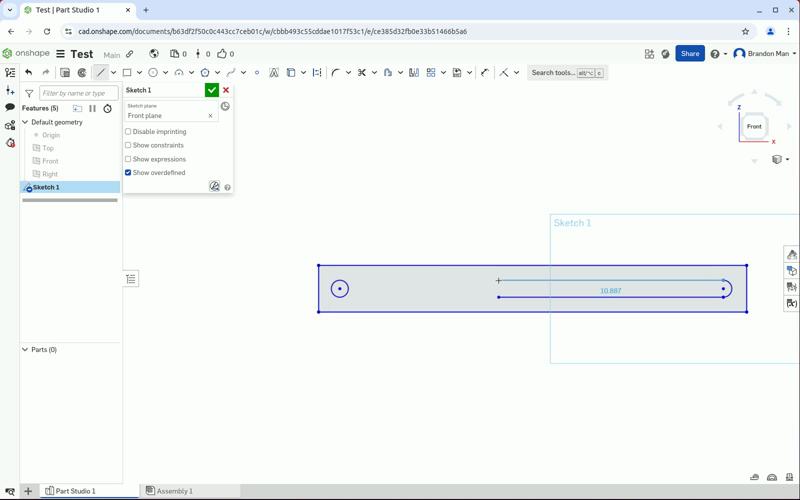
scroll(6)
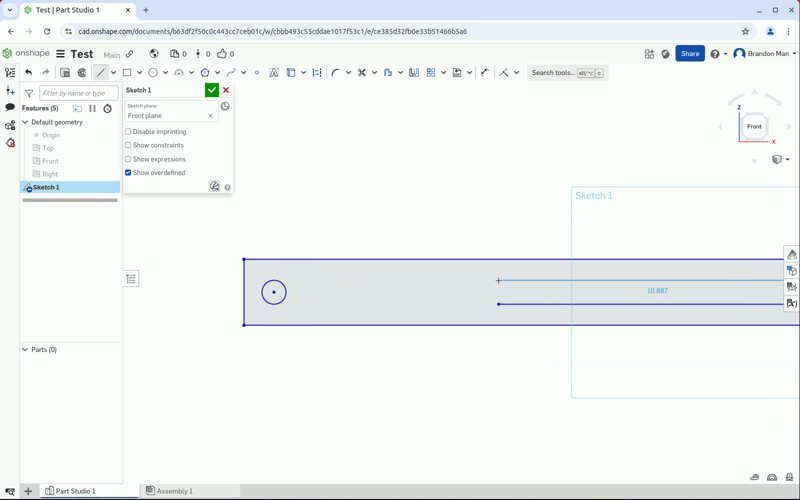
scroll(6)
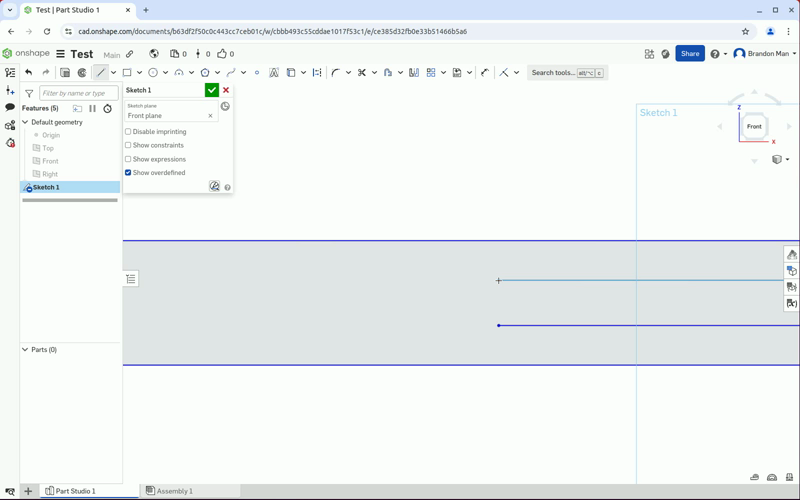
click(498, 280)
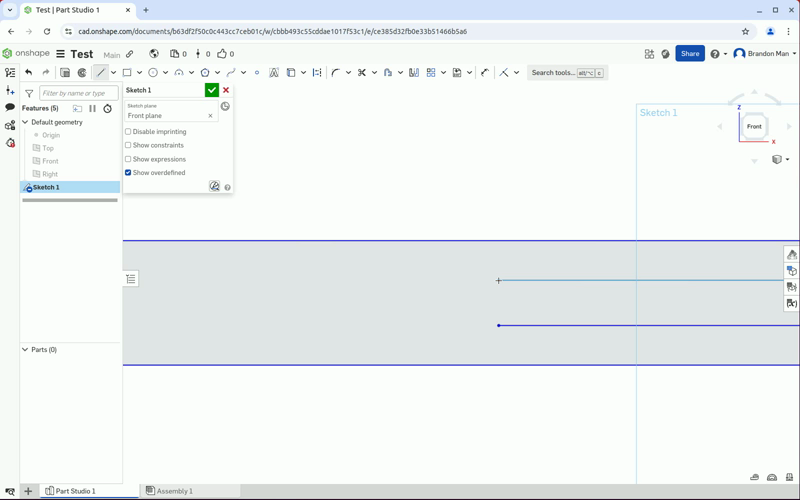
scroll(-6)
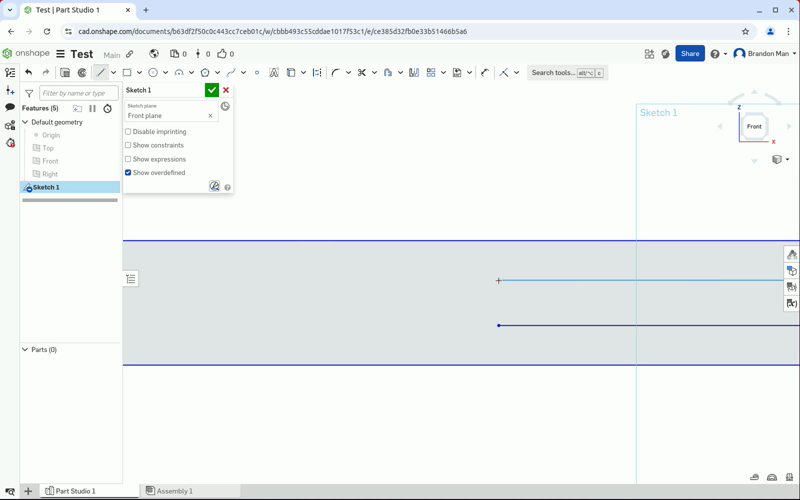
scroll(-6)
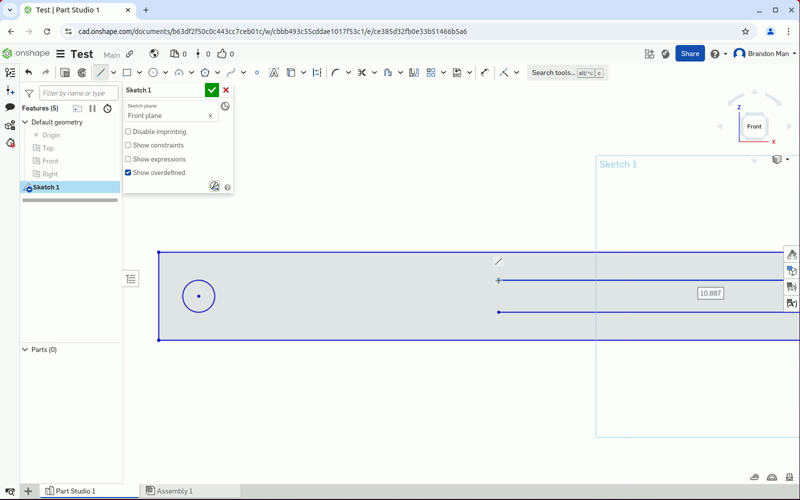
scroll(-6)
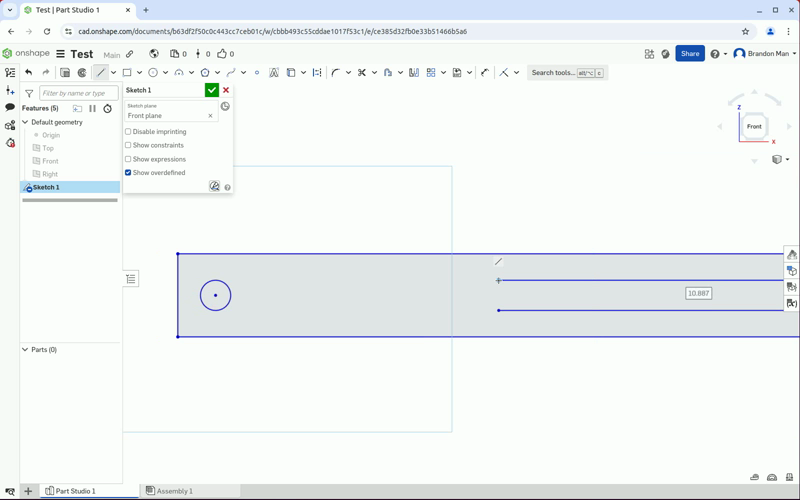
scroll(-6)
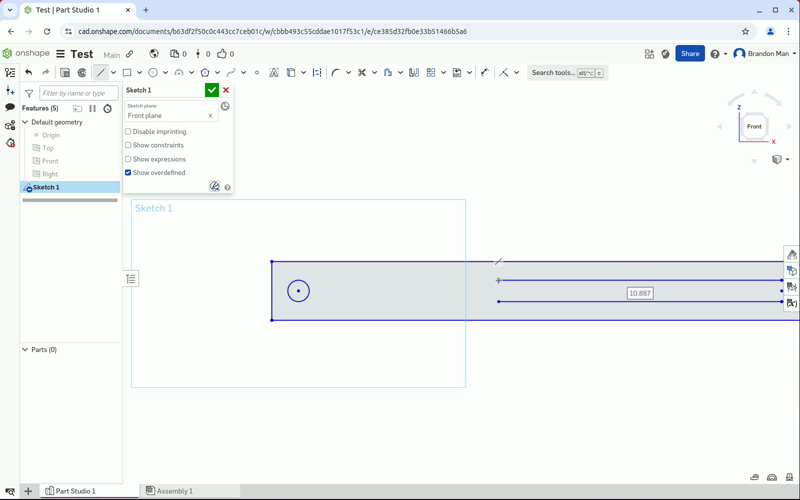
scroll(-6)
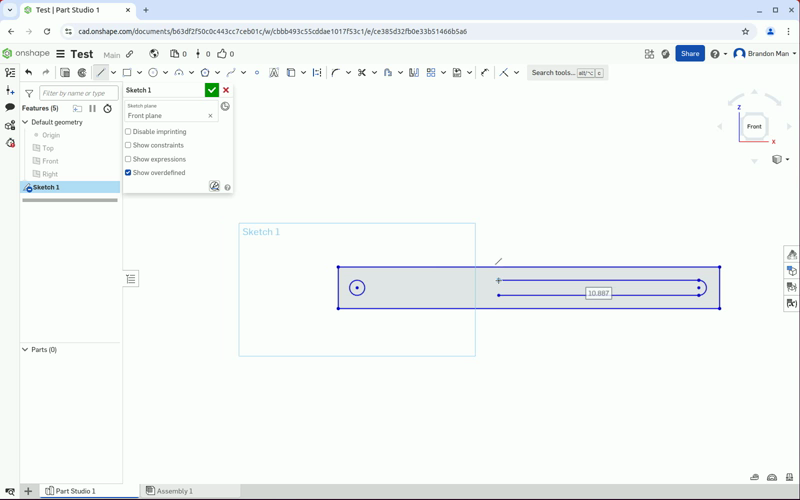
scroll(-6)
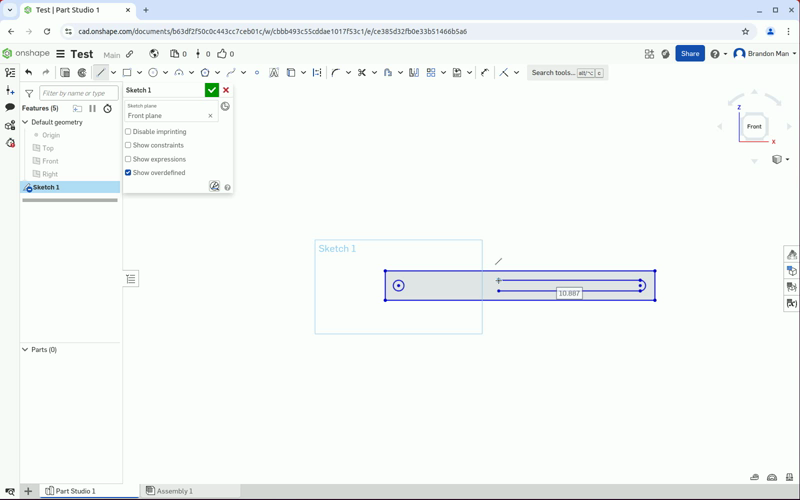
scroll(-6)
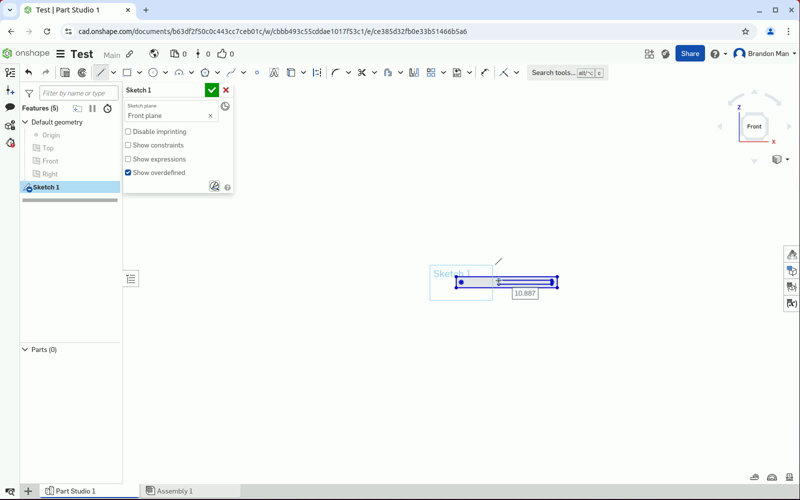
key_up(shift)
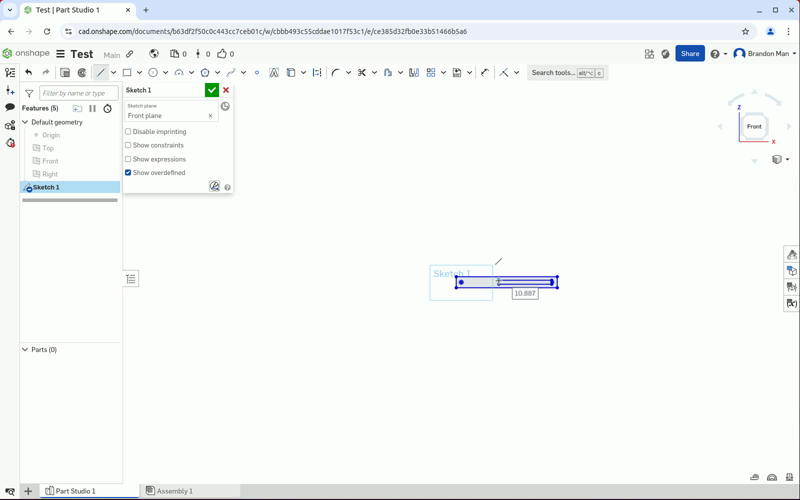
key(esc)
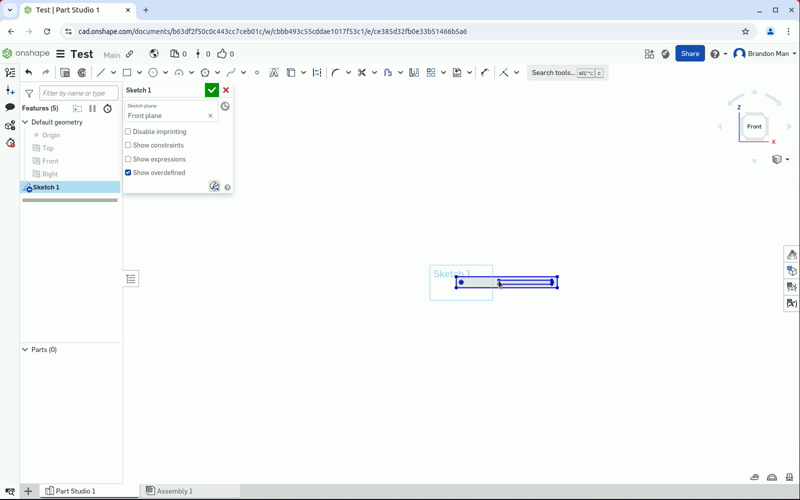
key(a)
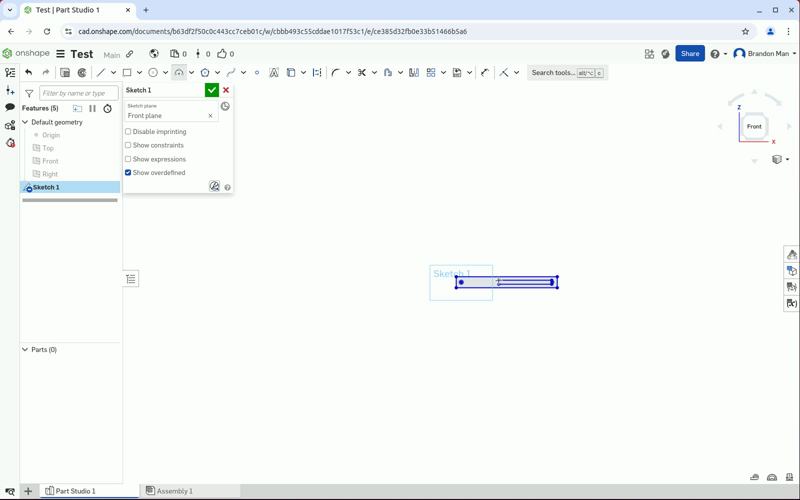
mouse_move(498, 280)
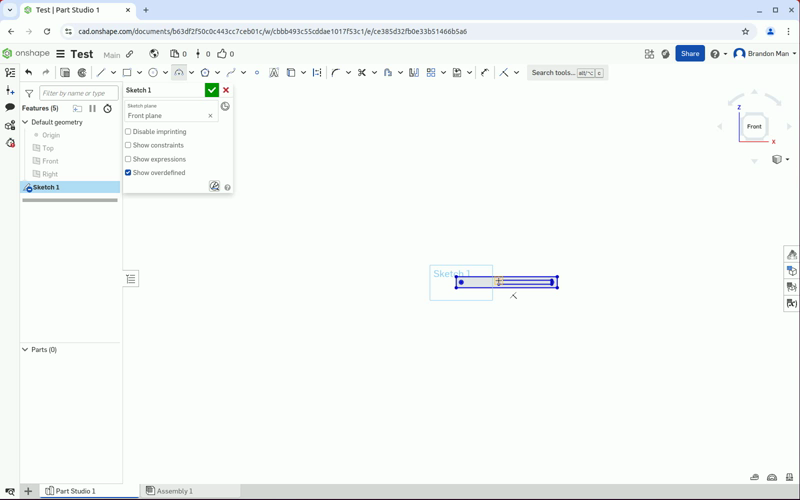
scroll(6)
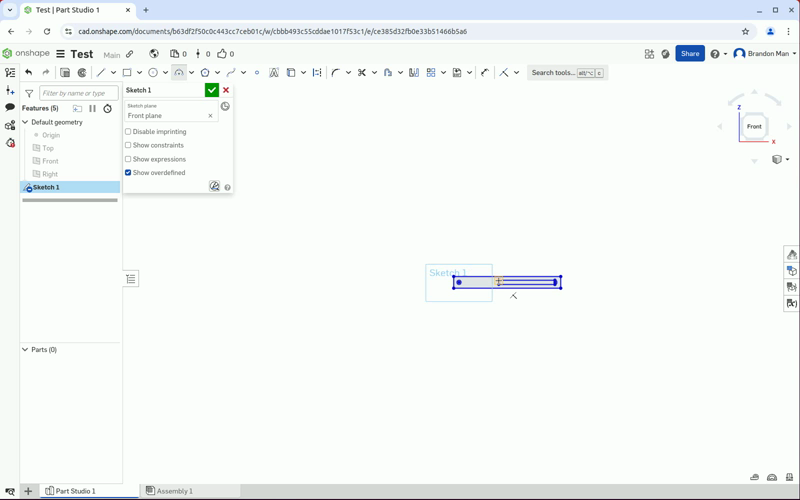
scroll(6)
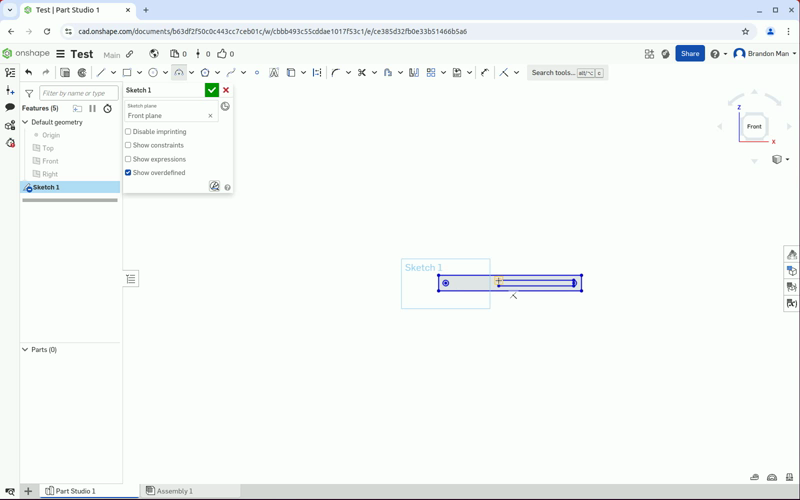
scroll(6)
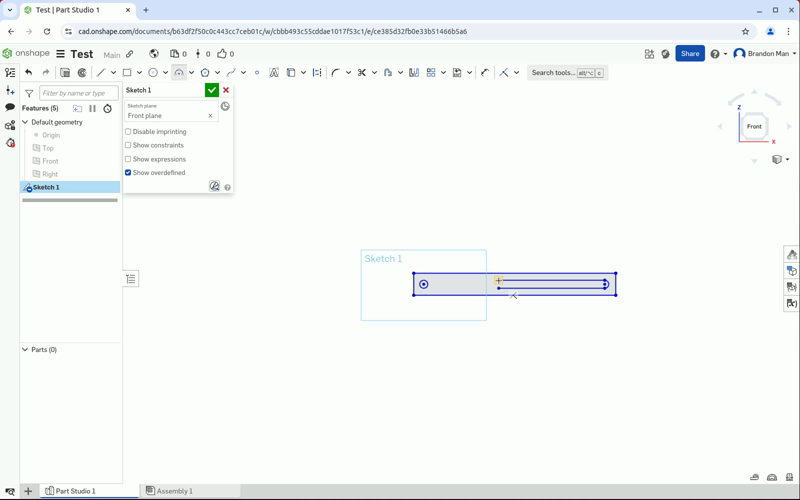
scroll(6)
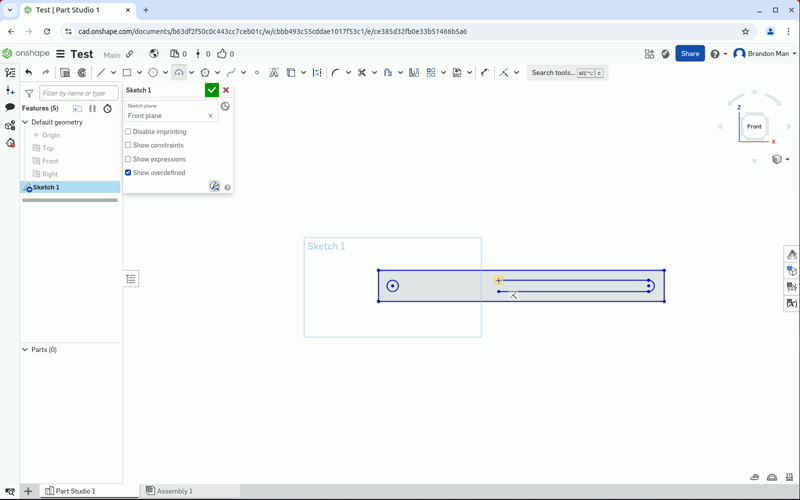
scroll(6)
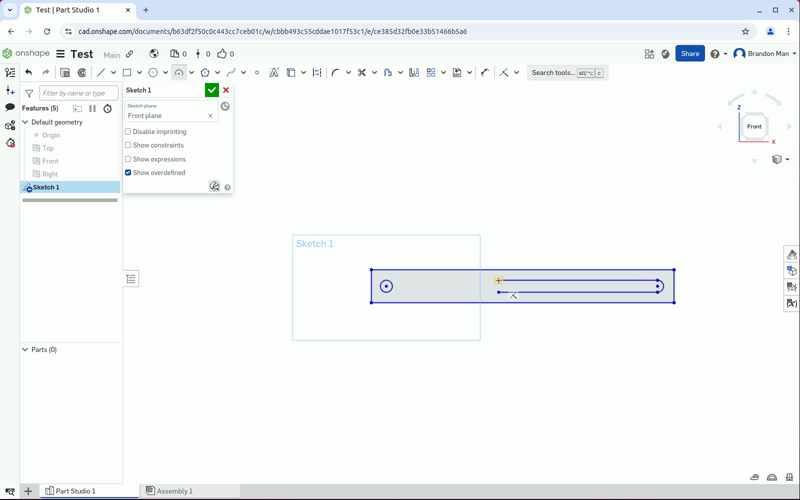
scroll(6)
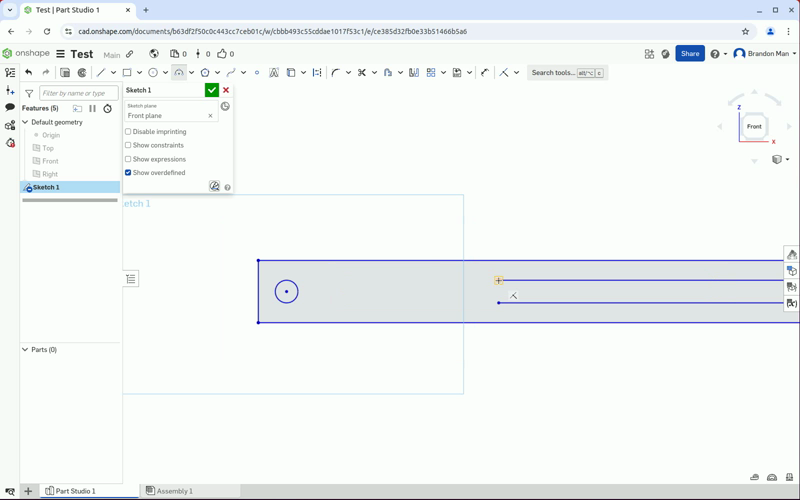
scroll(6)
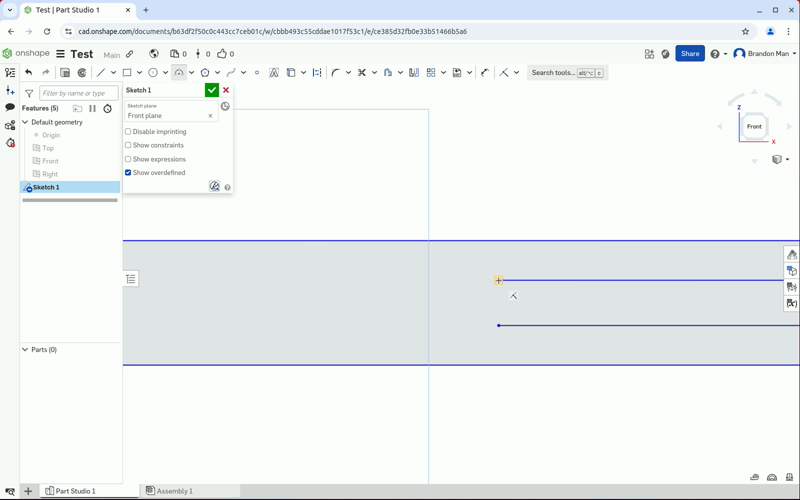
click(498, 280)
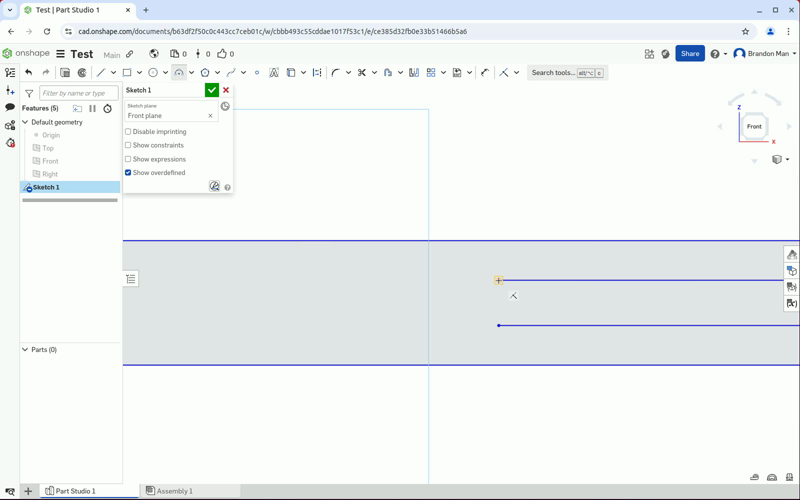
scroll(-6)
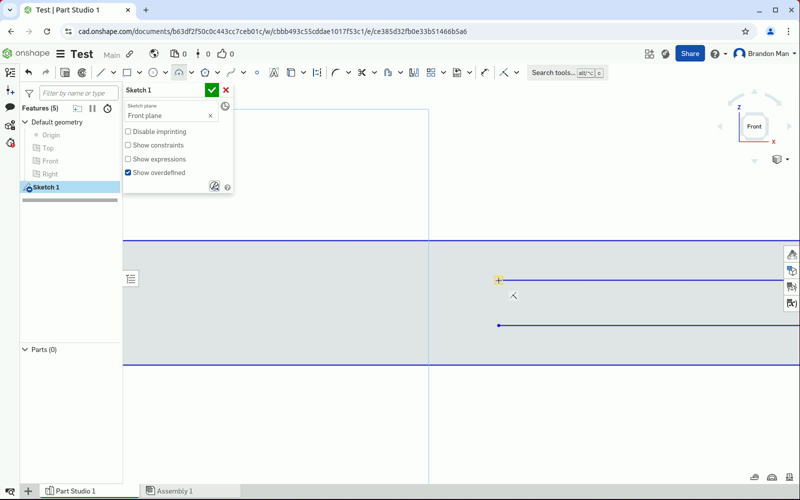
scroll(-6)
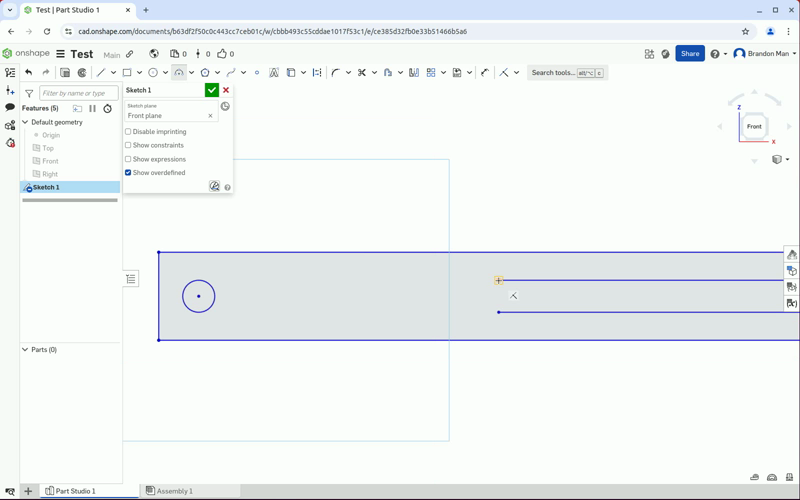
scroll(-6)
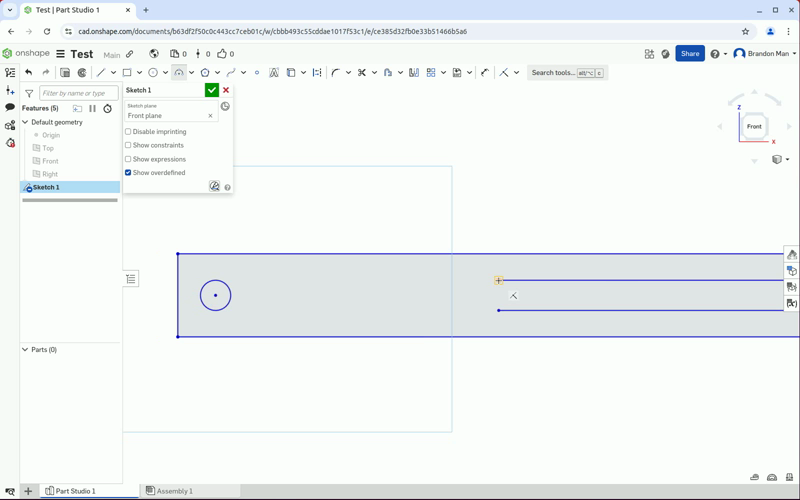
scroll(-6)
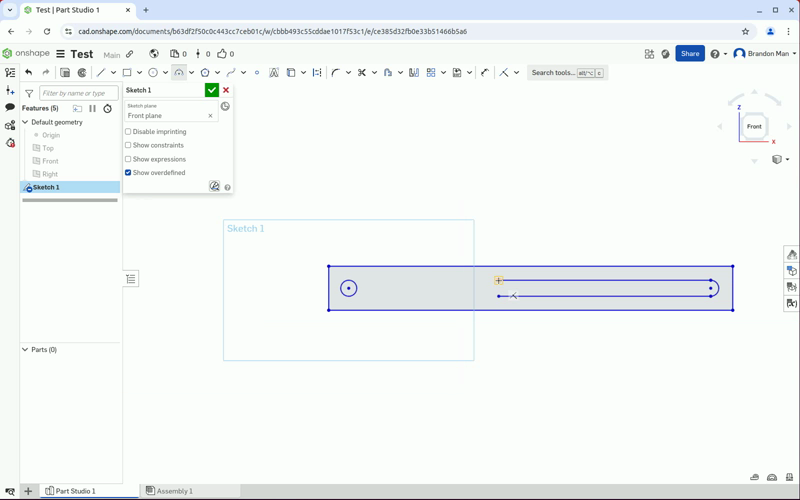
scroll(-6)
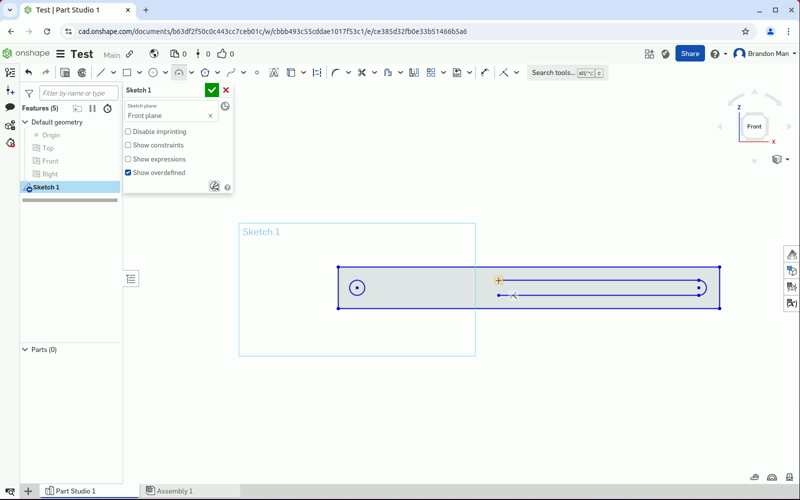
scroll(-6)
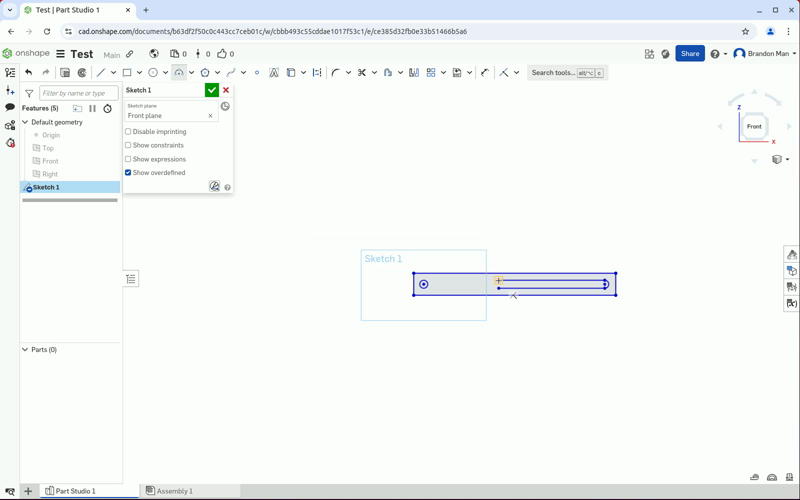
scroll(-6)
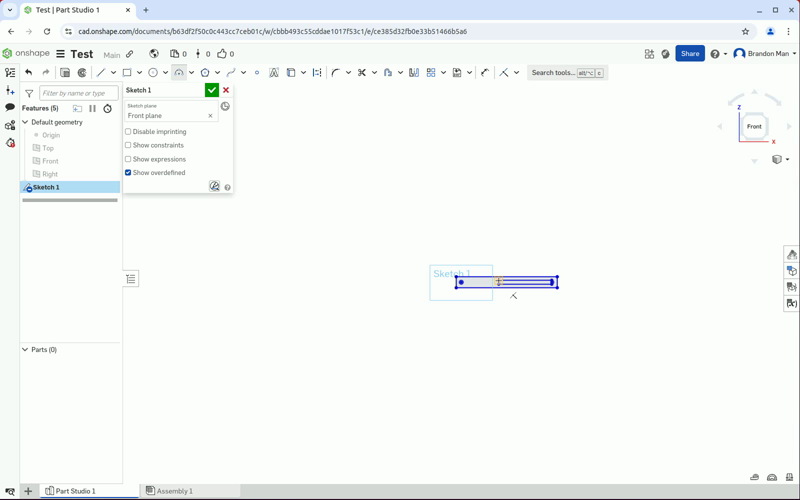
mouse_move(498, 284)
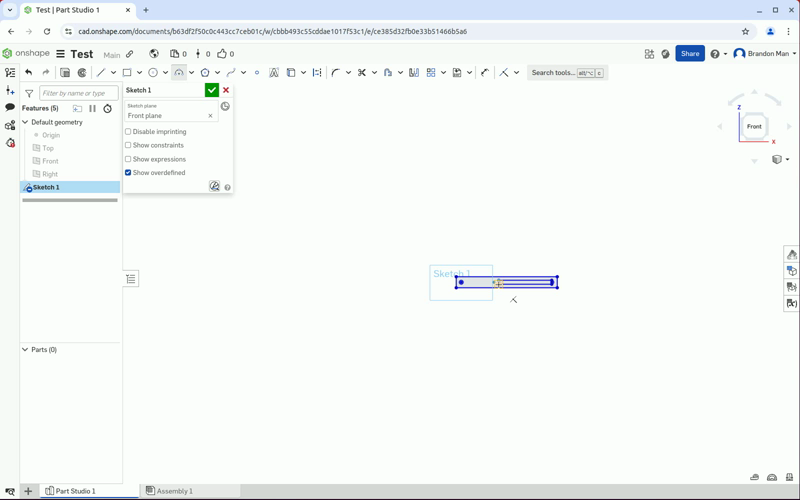
scroll(6)
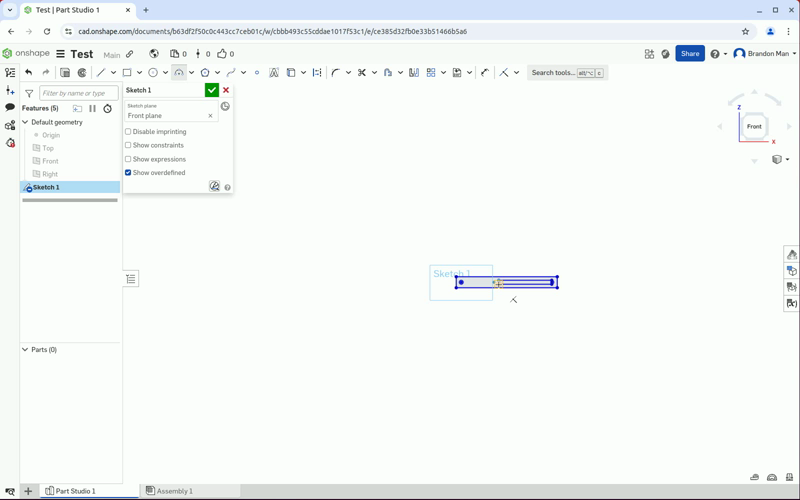
scroll(6)
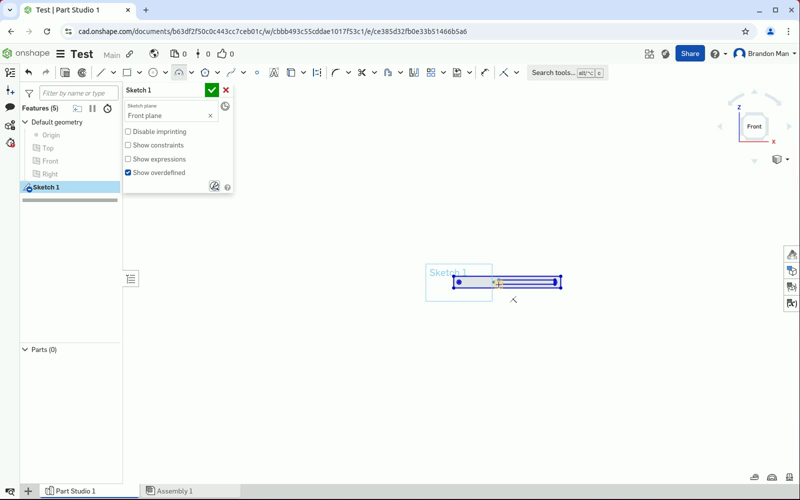
scroll(6)
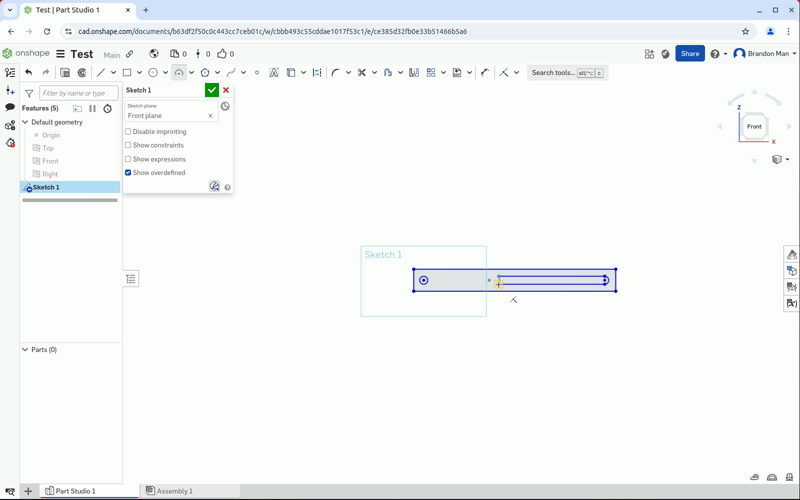
scroll(6)
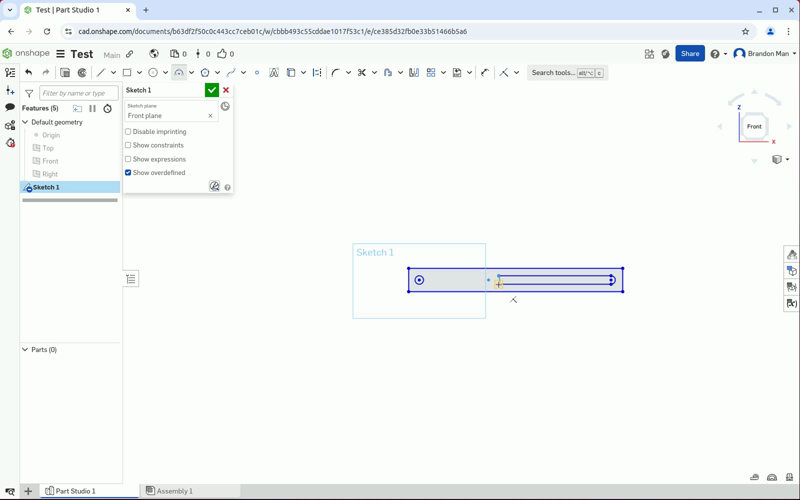
scroll(6)
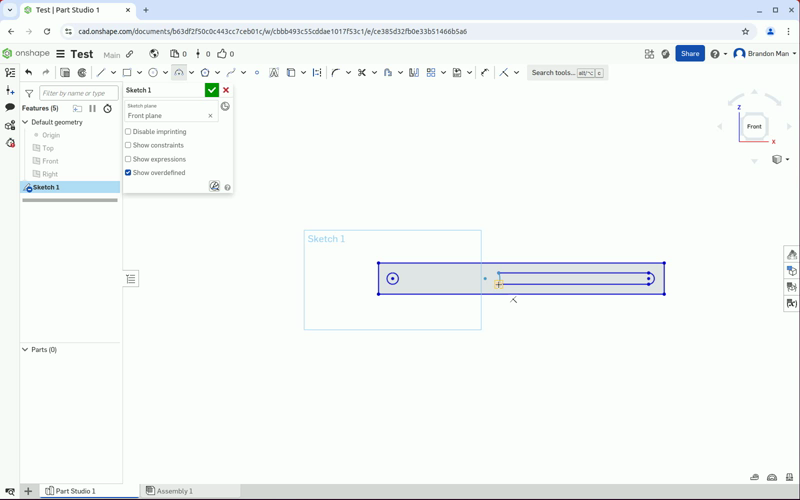
scroll(6)
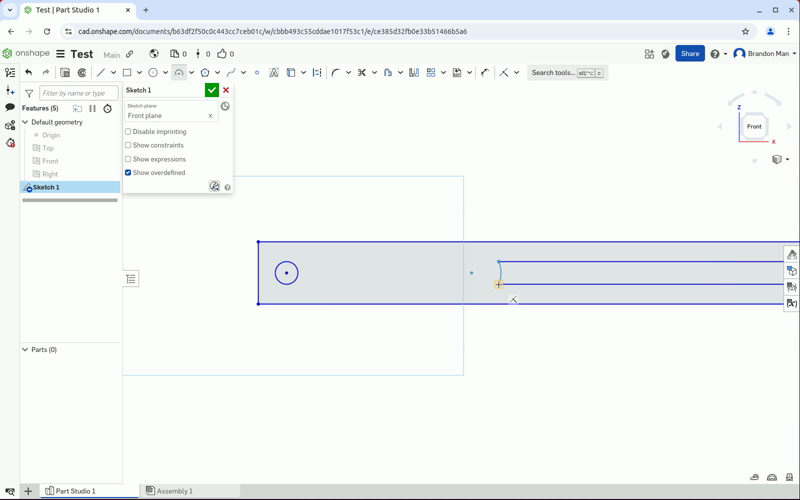
scroll(6)
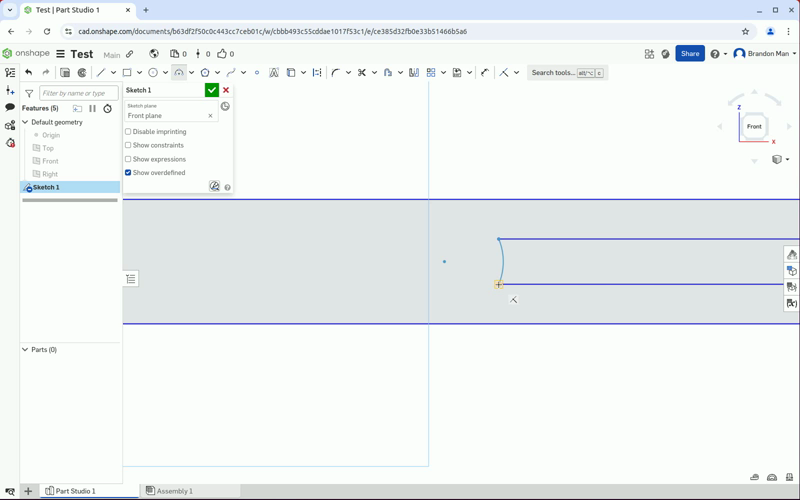
click(498, 284)
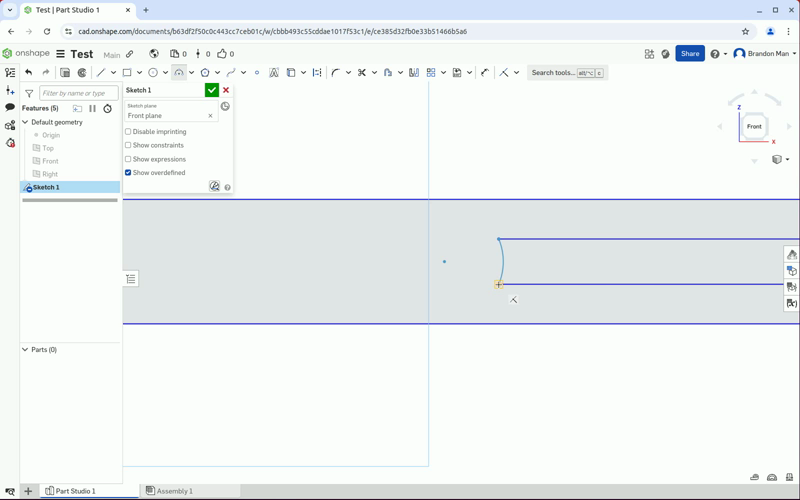
scroll(-6)
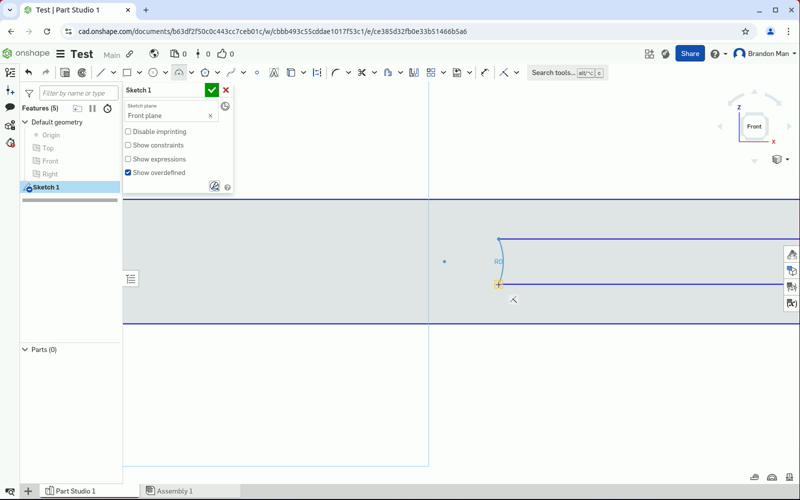
scroll(-6)
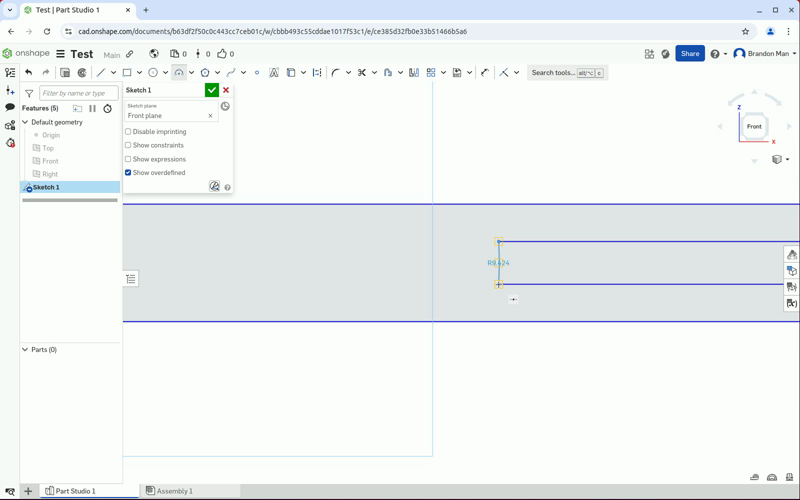
scroll(-6)
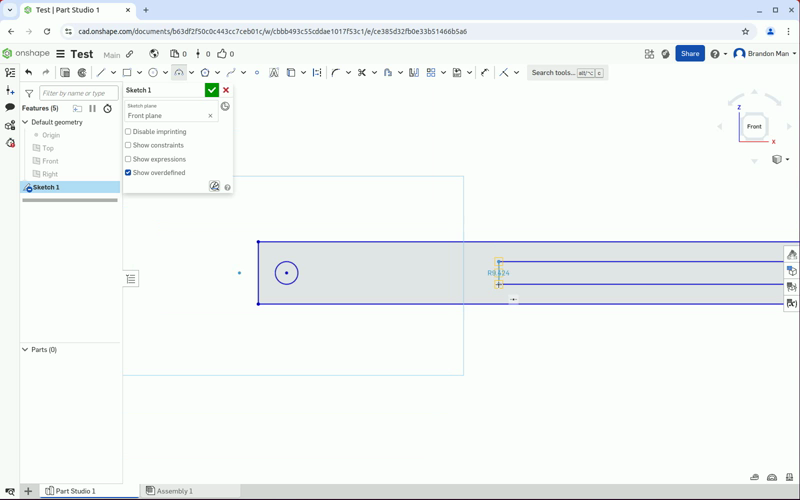
scroll(-6)
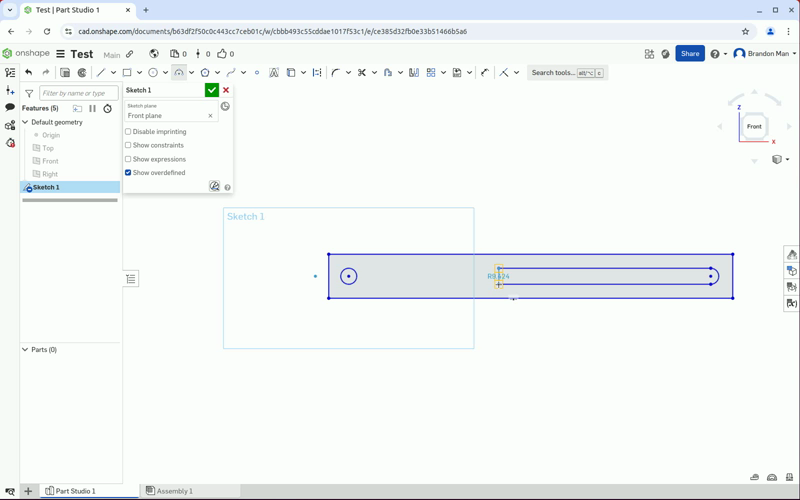
scroll(-6)
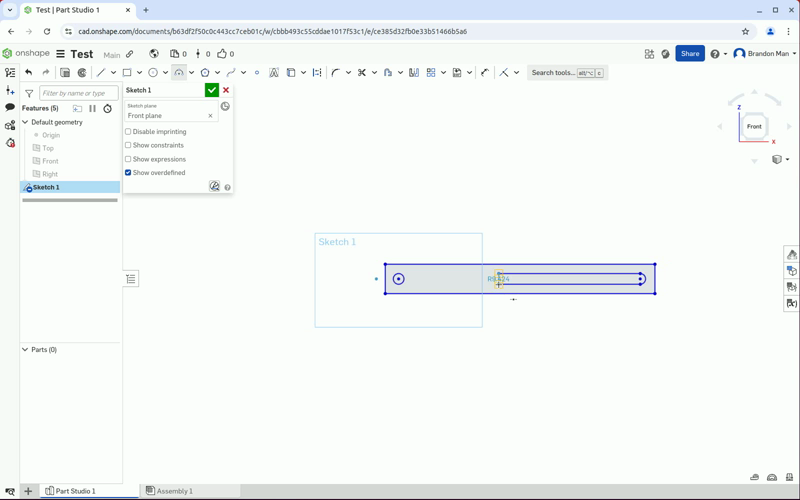
scroll(-6)
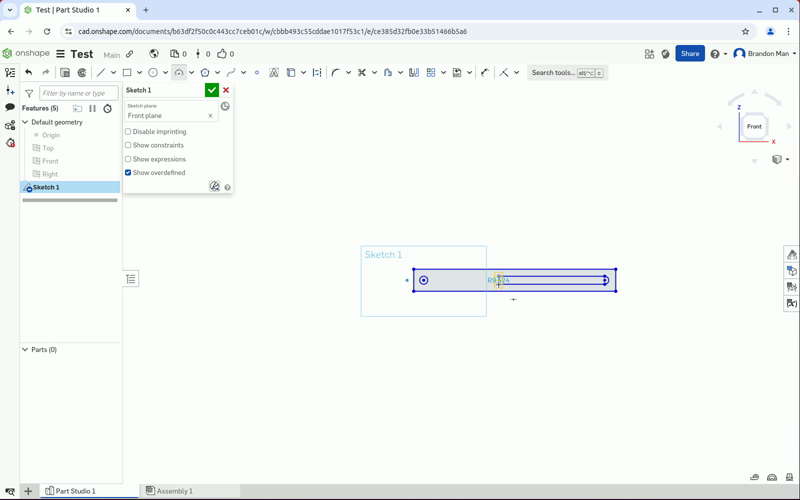
scroll(-6)
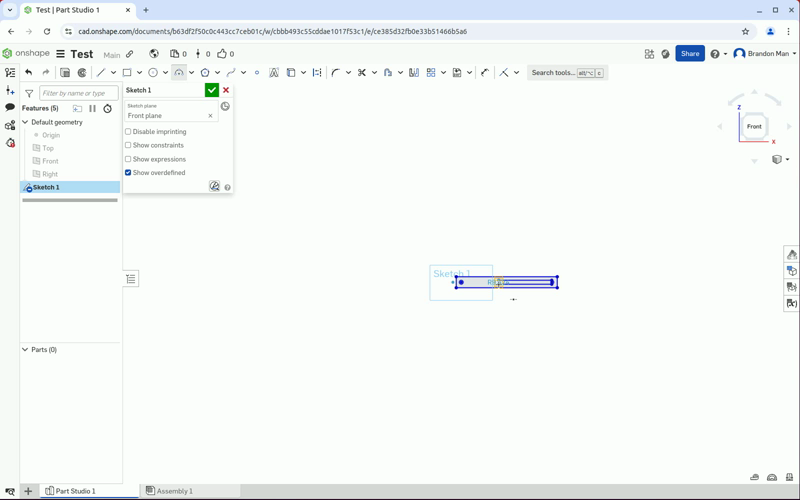
key_down(shift)
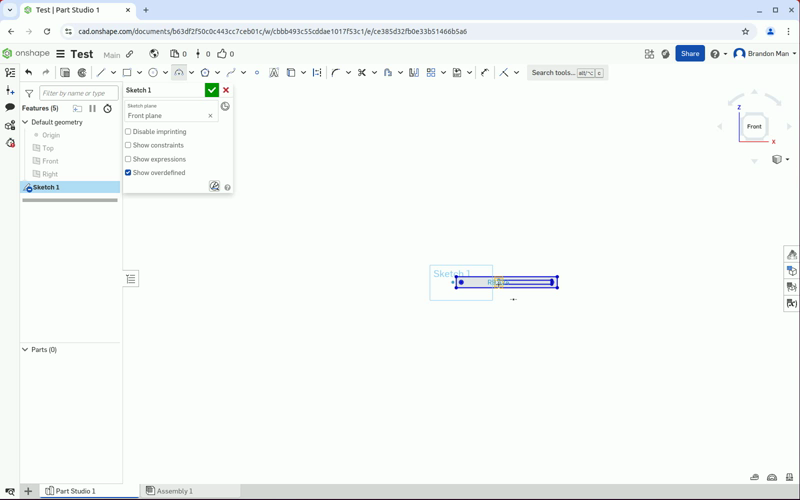
mouse_move(496, 282)
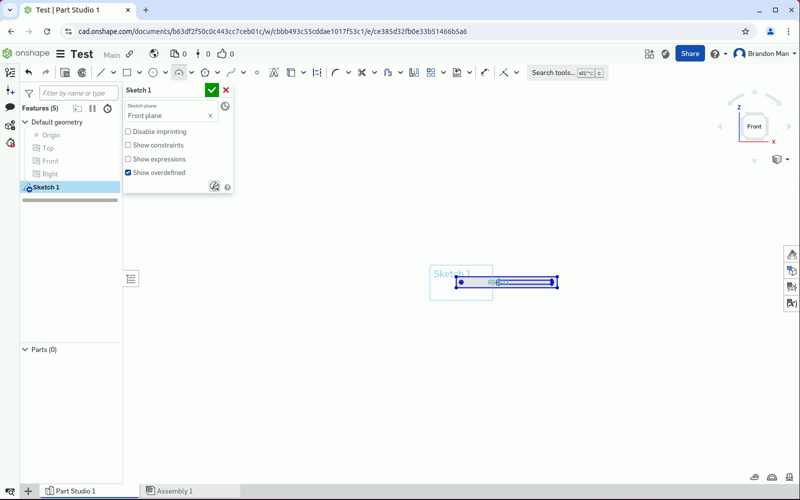
scroll(6)
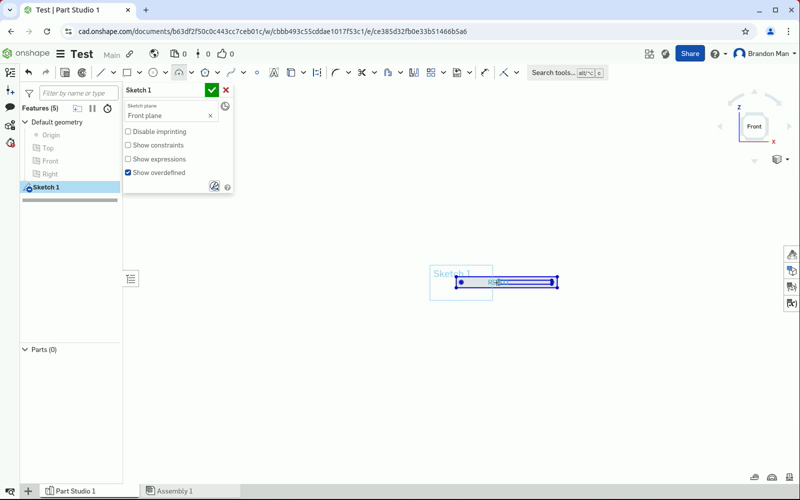
scroll(6)
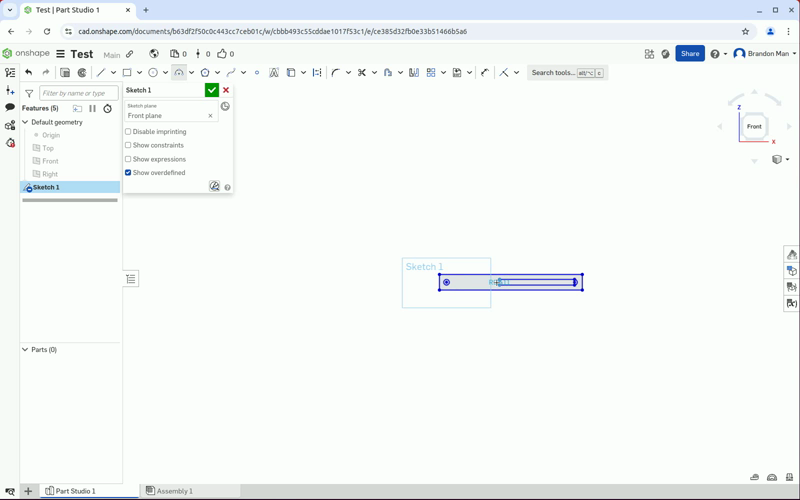
scroll(6)
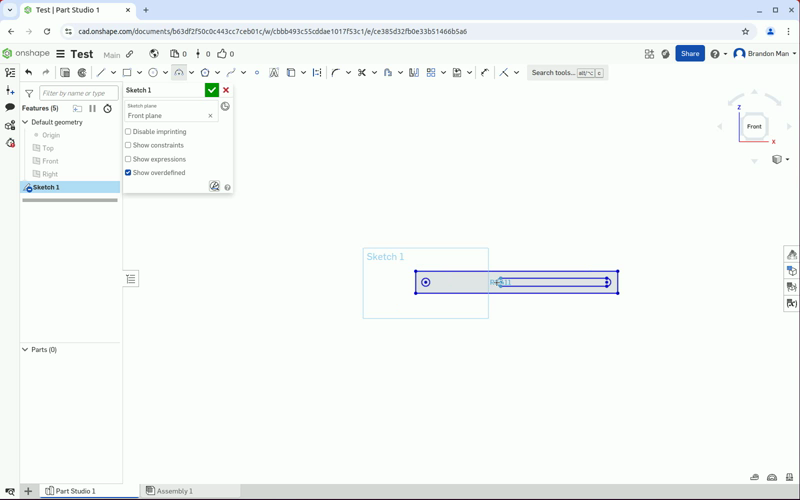
scroll(6)
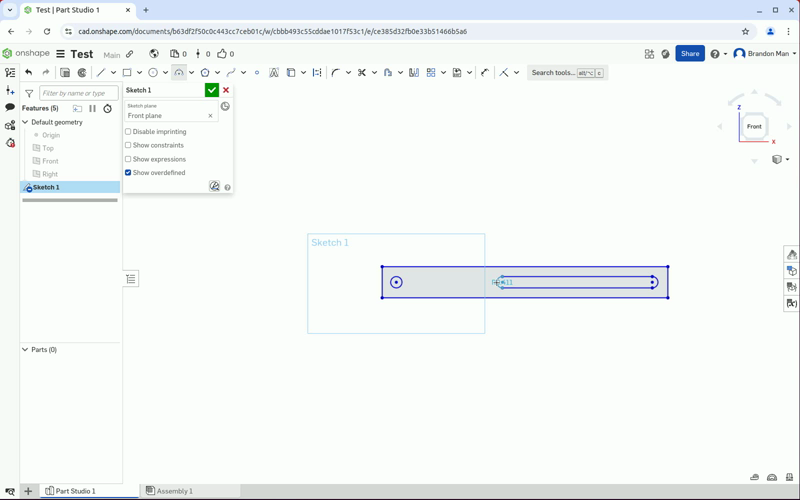
scroll(6)
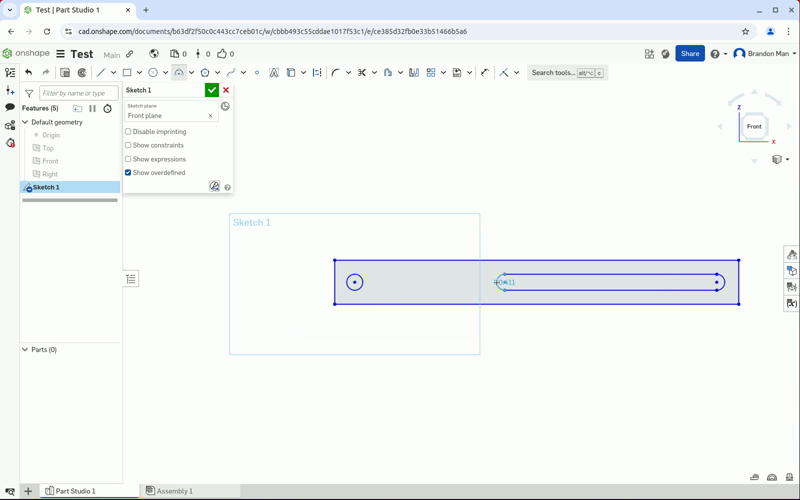
scroll(6)
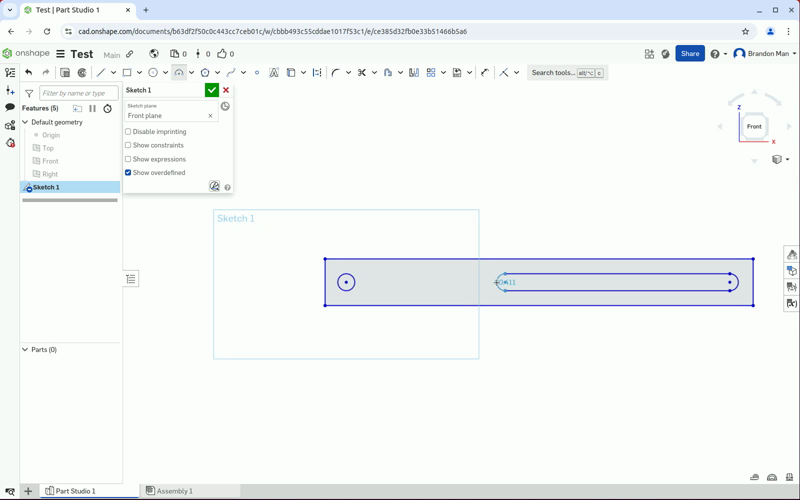
scroll(6)
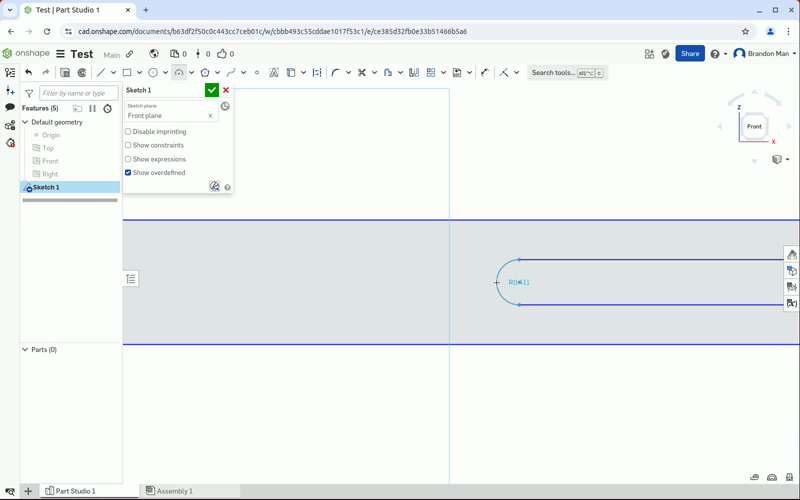
click(496, 282)
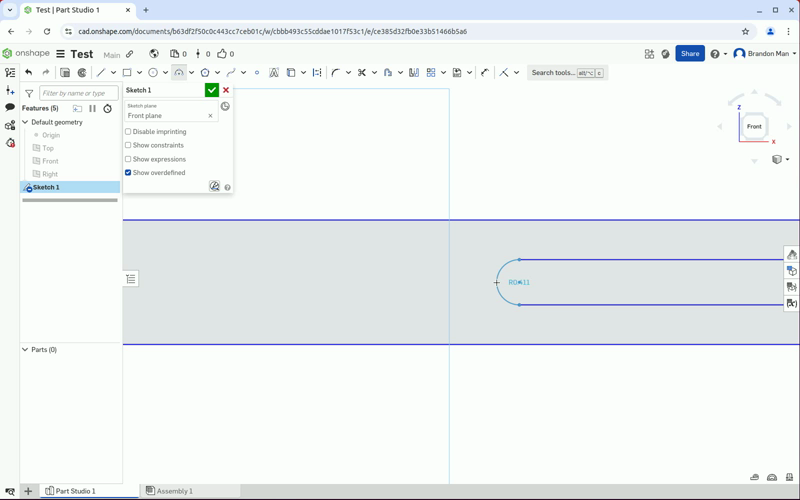
scroll(-6)
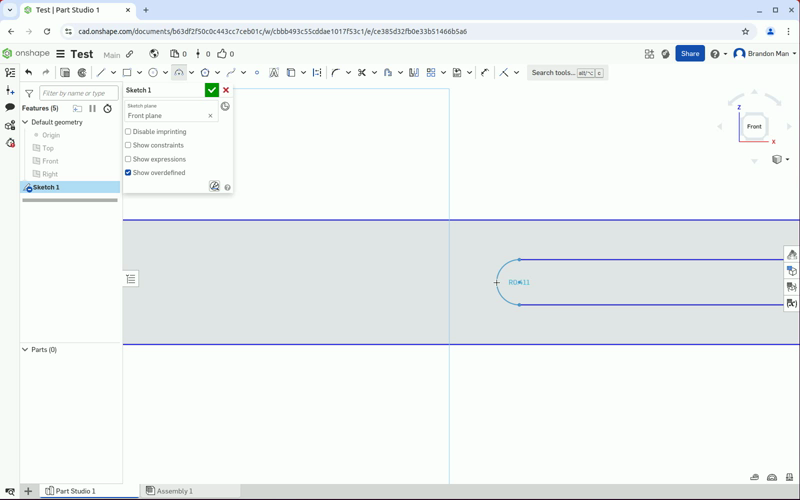
scroll(-6)
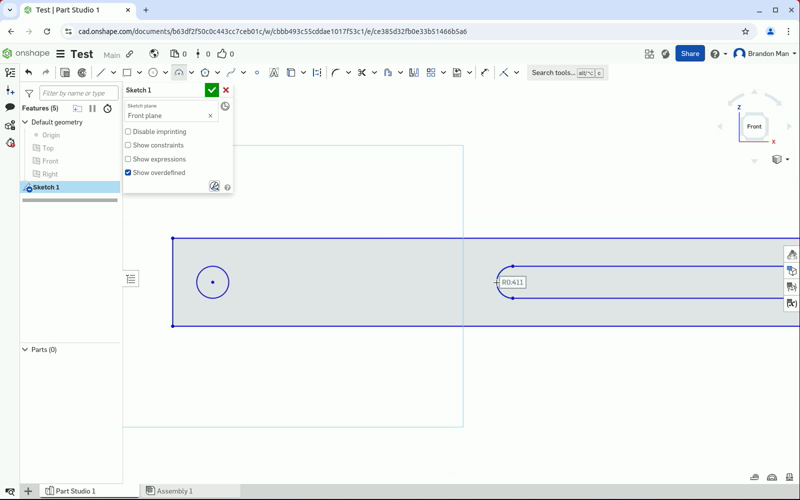
scroll(-6)
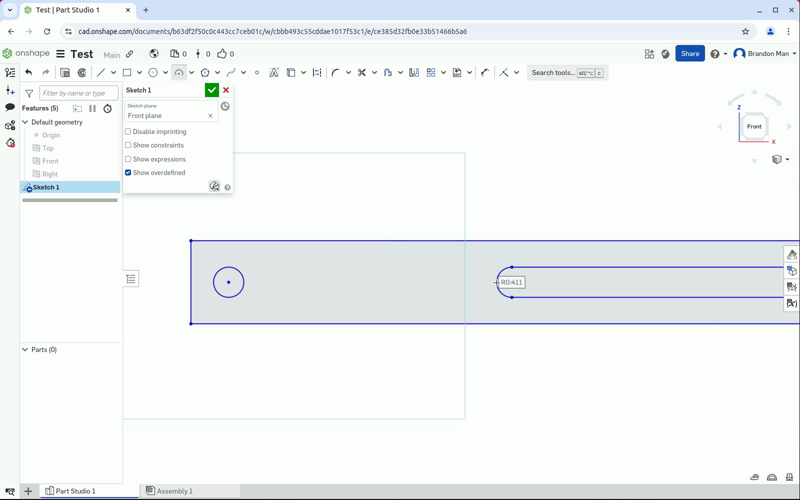
scroll(-6)
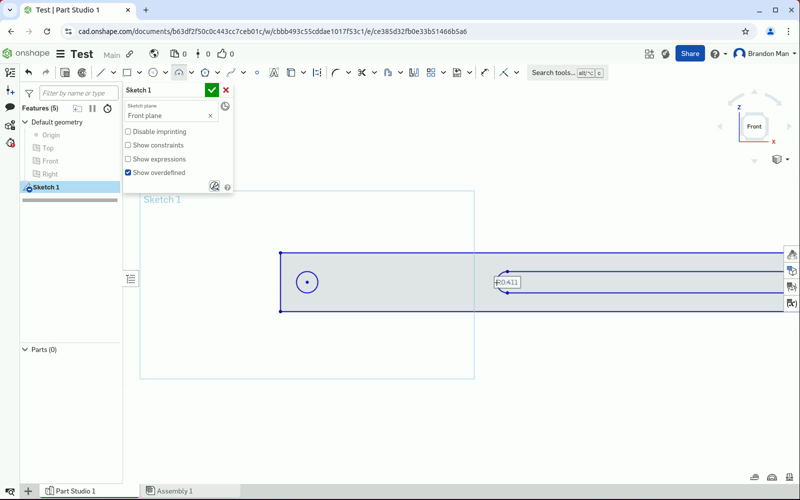
scroll(-6)
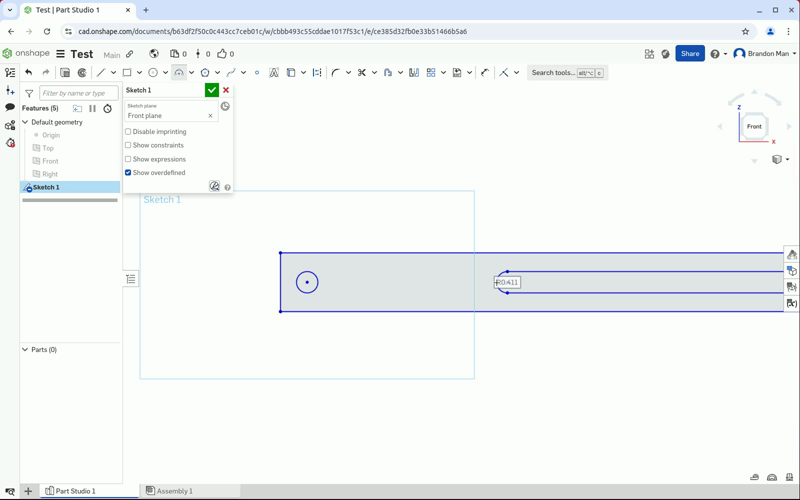
scroll(-6)
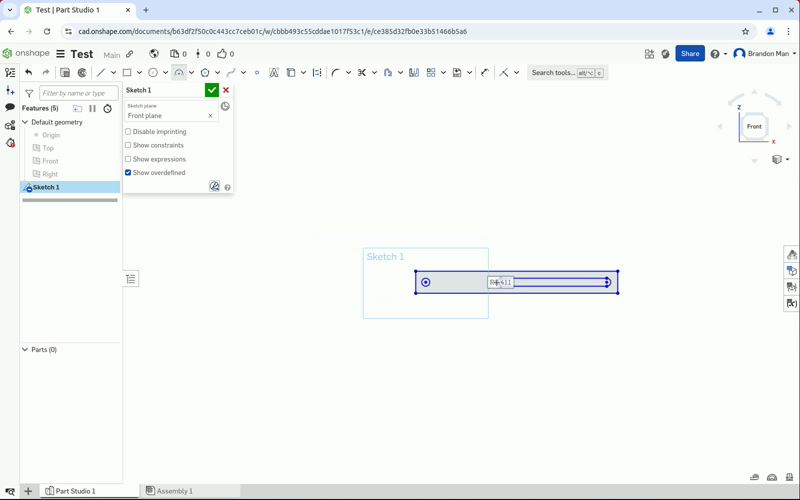
scroll(-6)
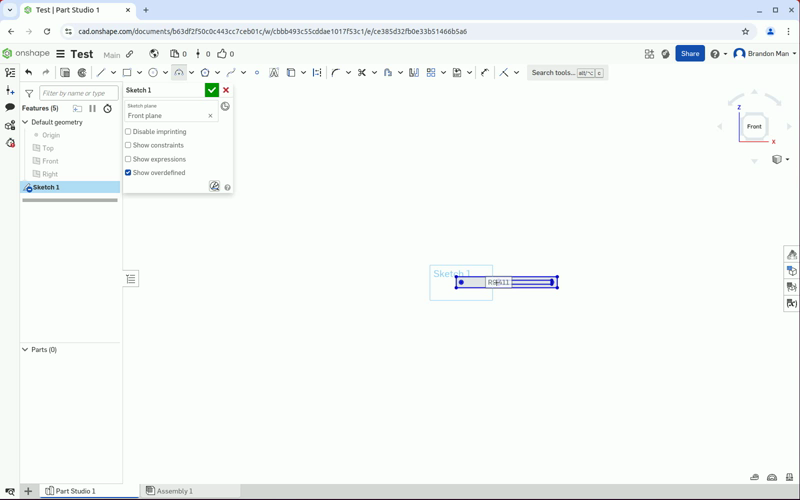
key_up(shift)
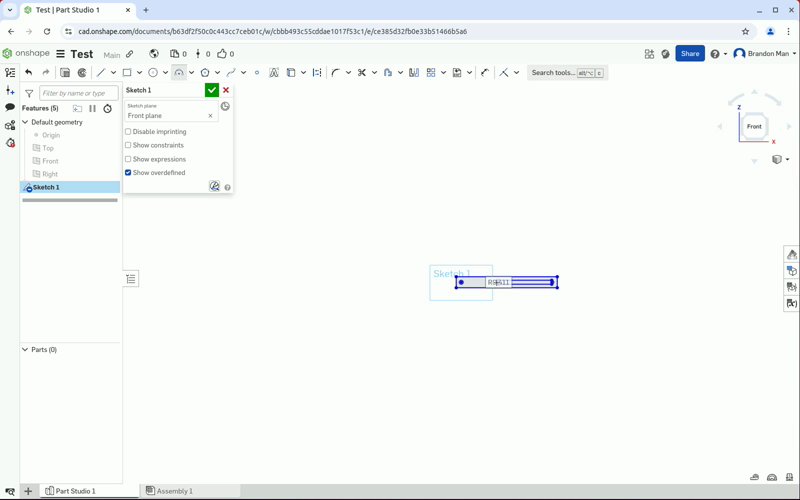
key(esc)
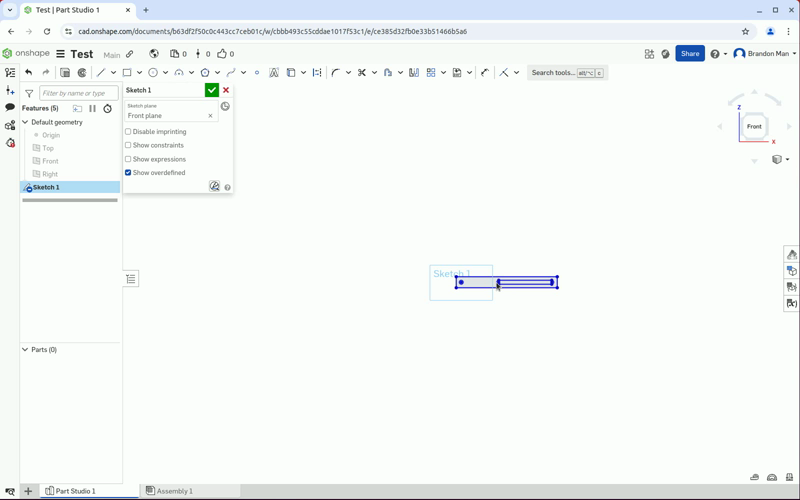
mouse_move(520, 278)
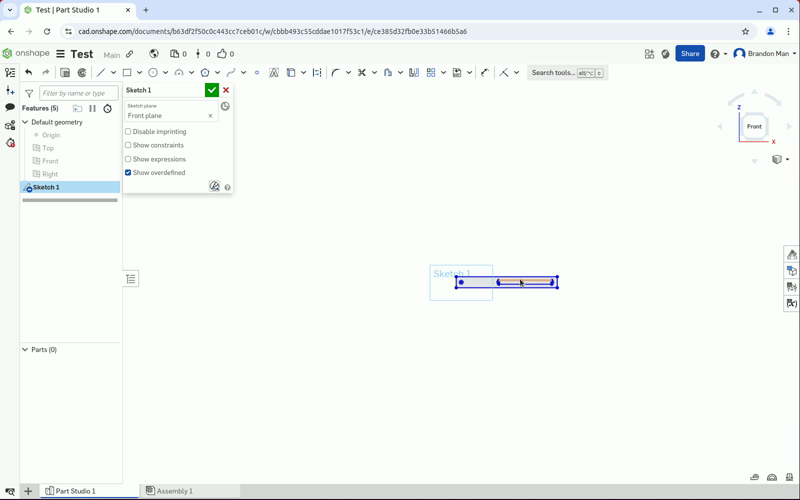
scroll(6)
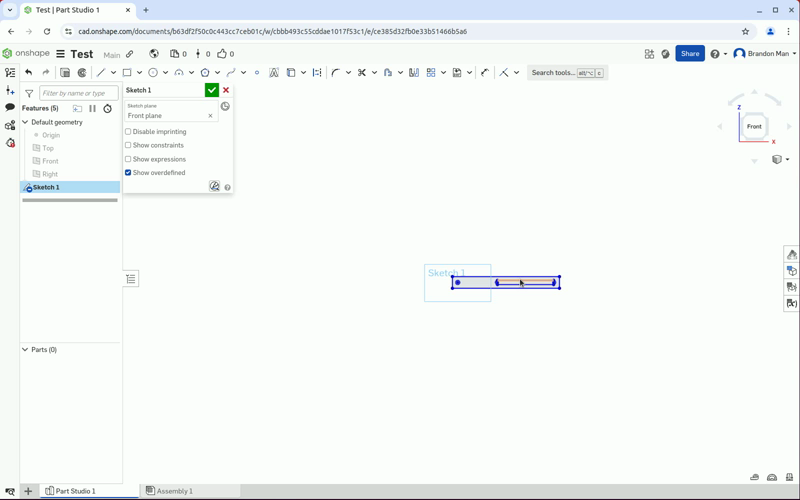
scroll(6)
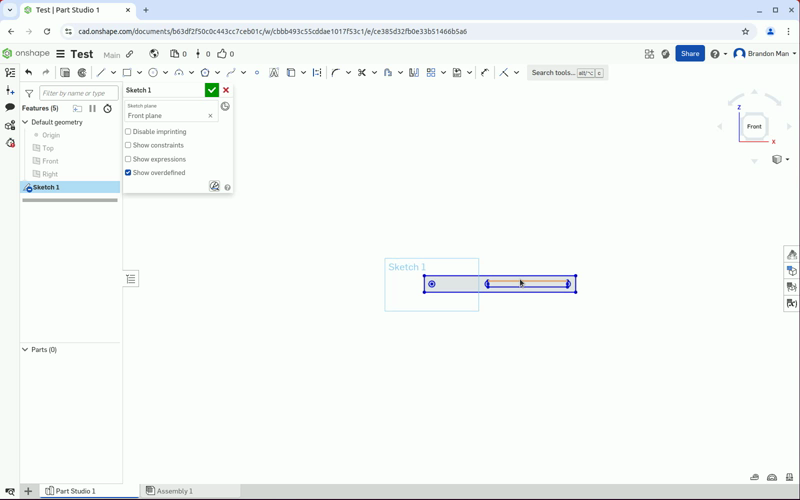
scroll(6)
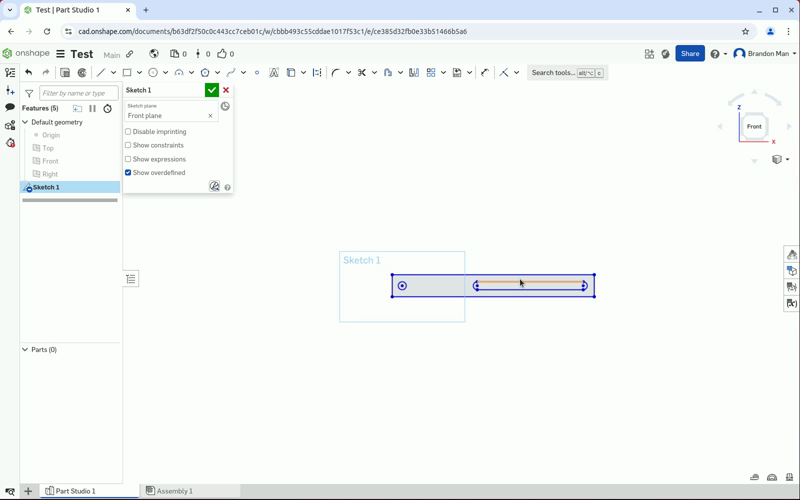
scroll(6)
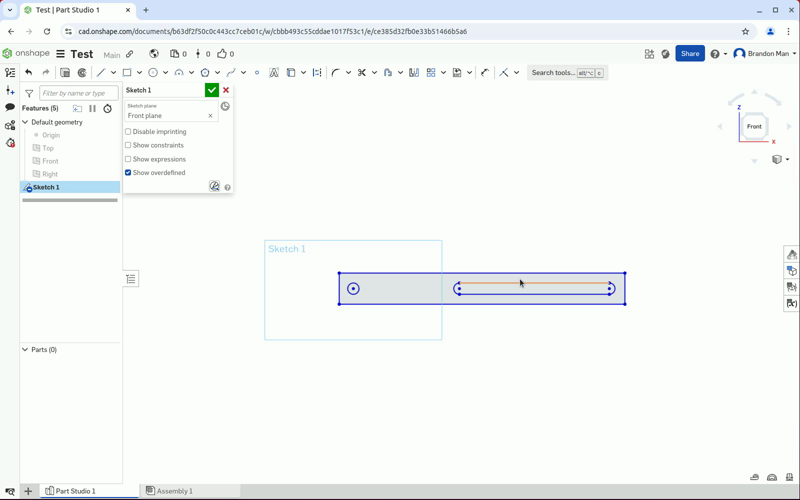
scroll(6)
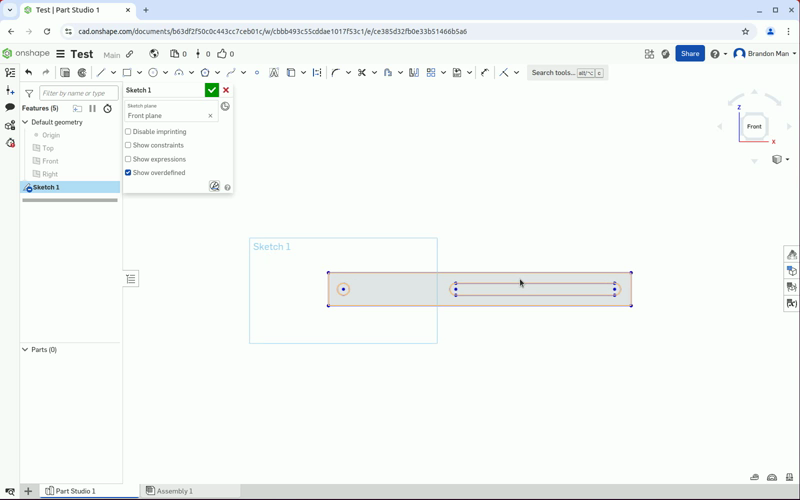
scroll(6)
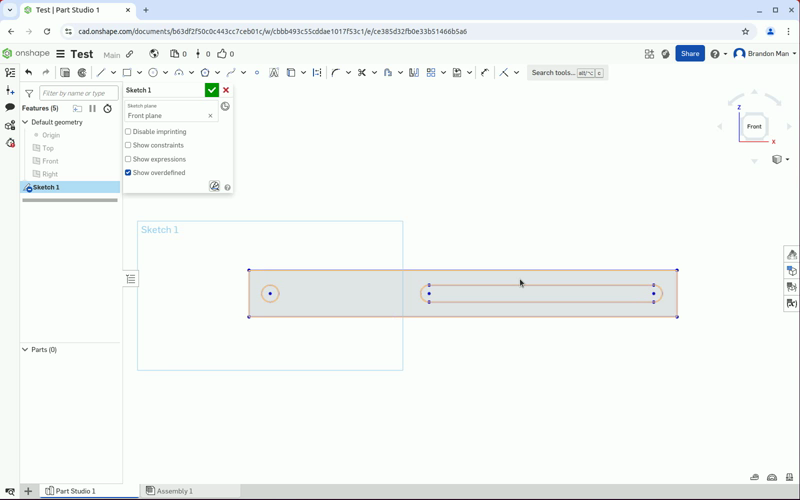
scroll(6)
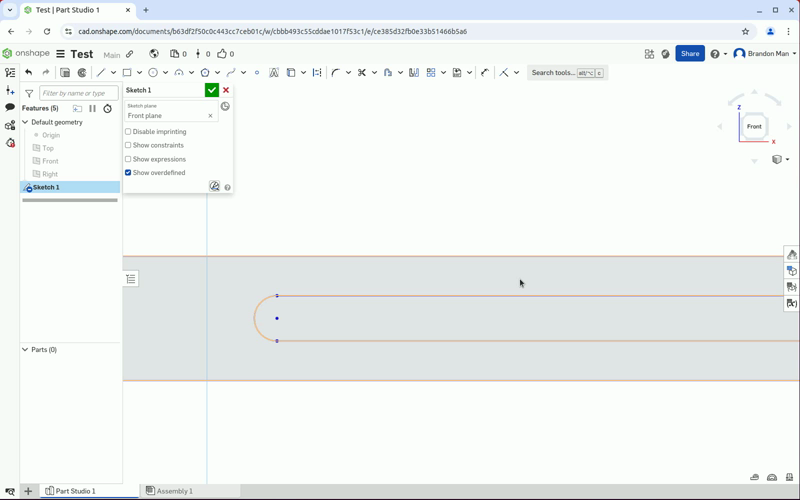
click(520, 278)
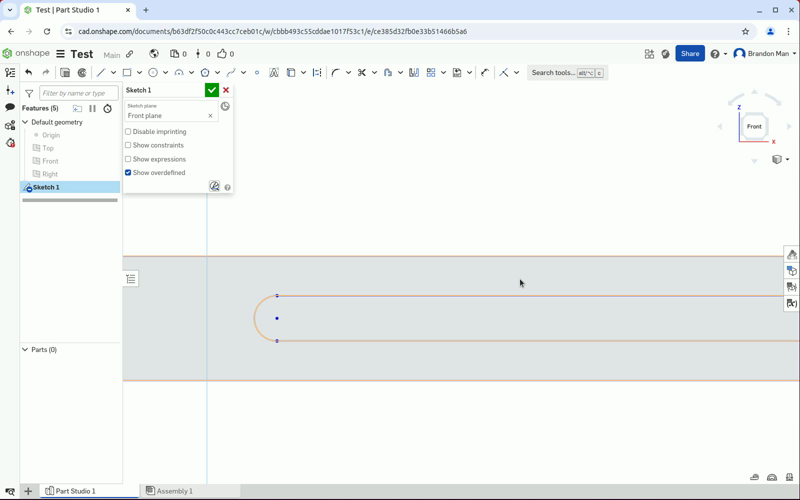
scroll(-6)
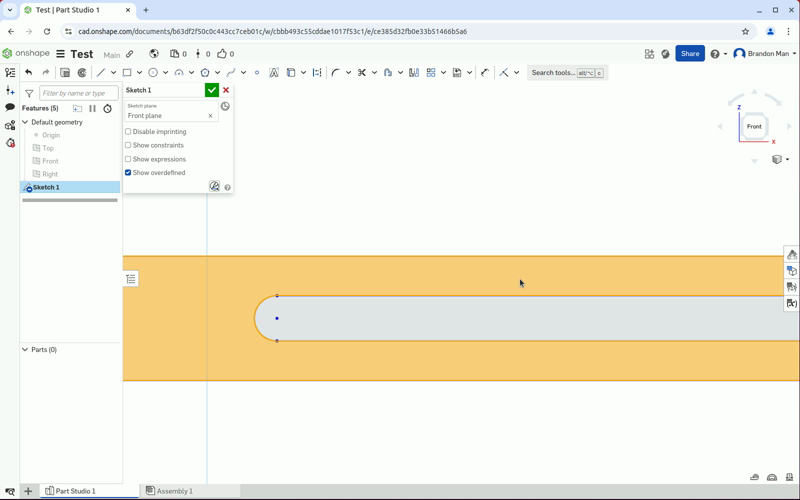
scroll(-6)
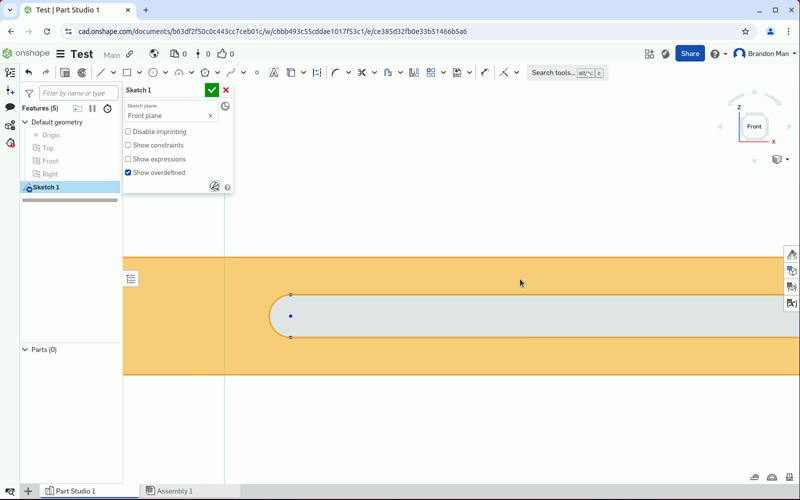
scroll(-6)
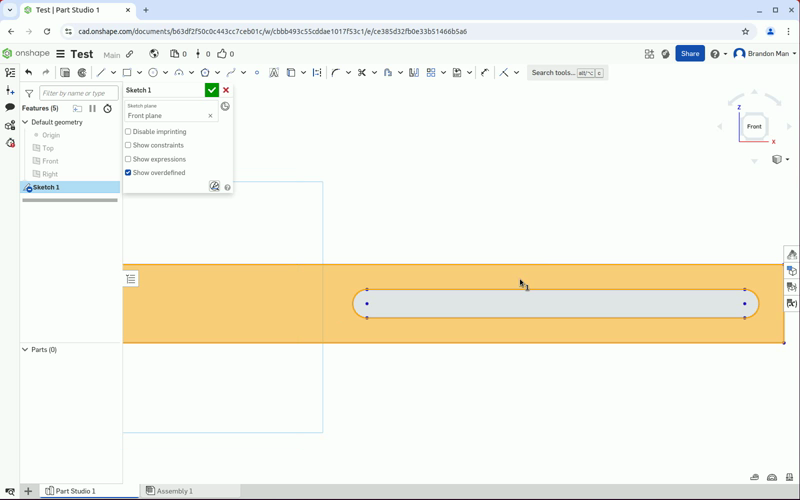
scroll(-6)
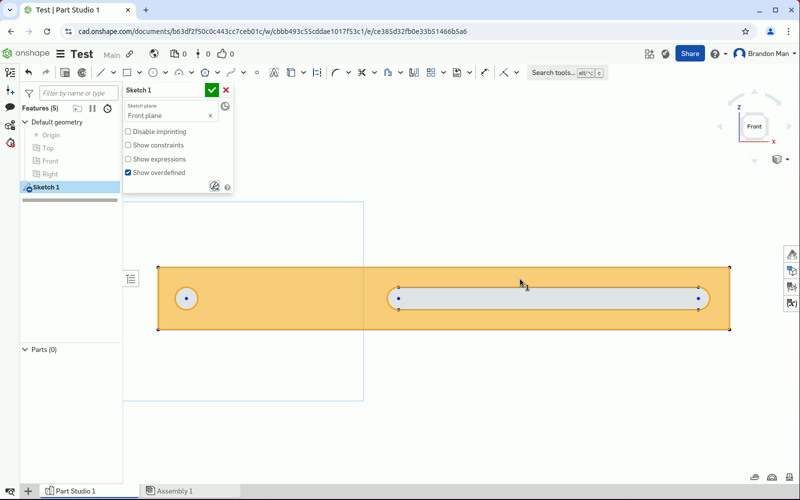
scroll(-6)
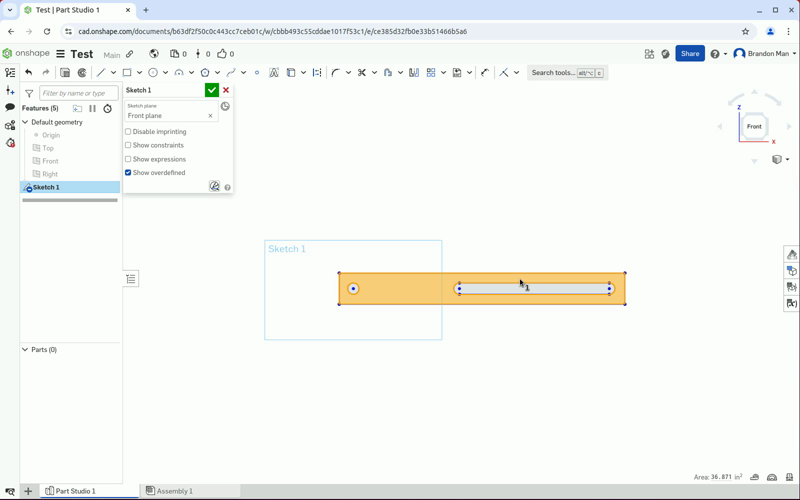
scroll(-6)
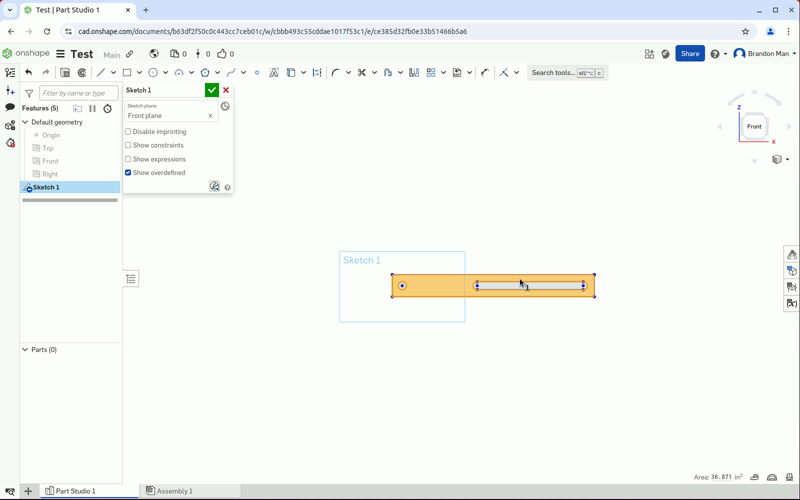
scroll(-6)
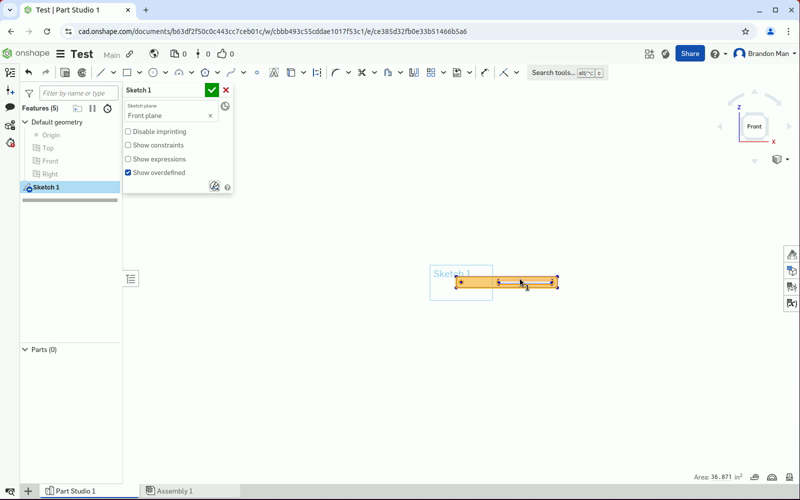
mouse_move(73, 352)
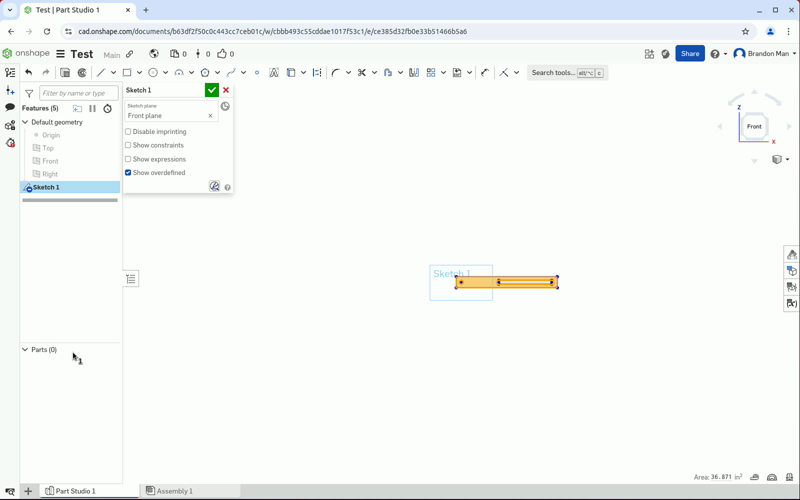
key(shift+y)
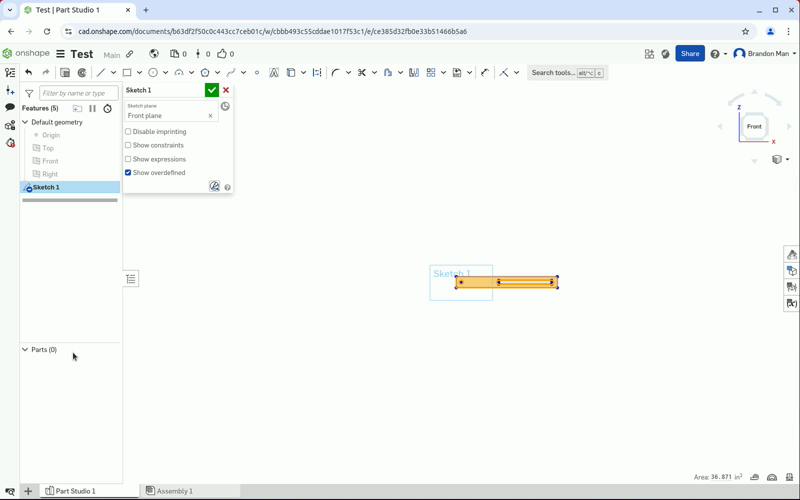
key(shift+e)
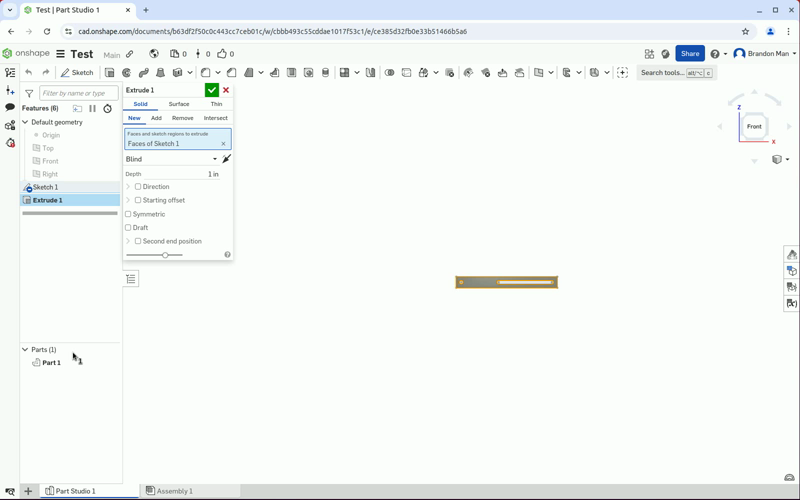
mouse_move(143, 106)
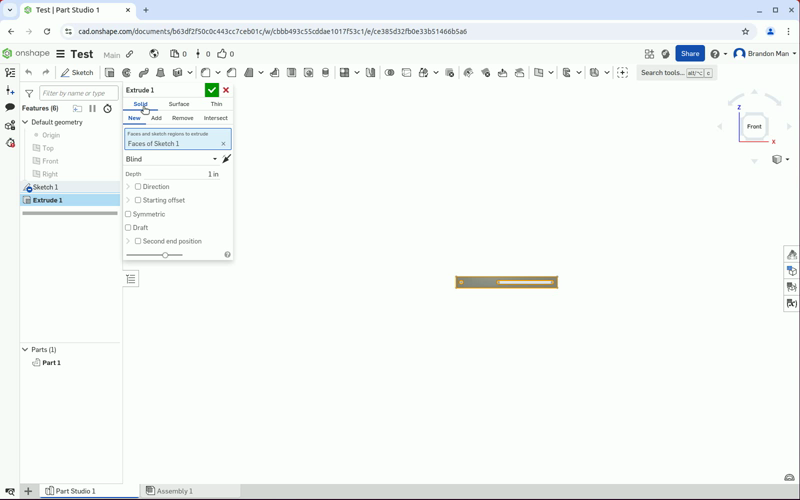
click(143, 106)
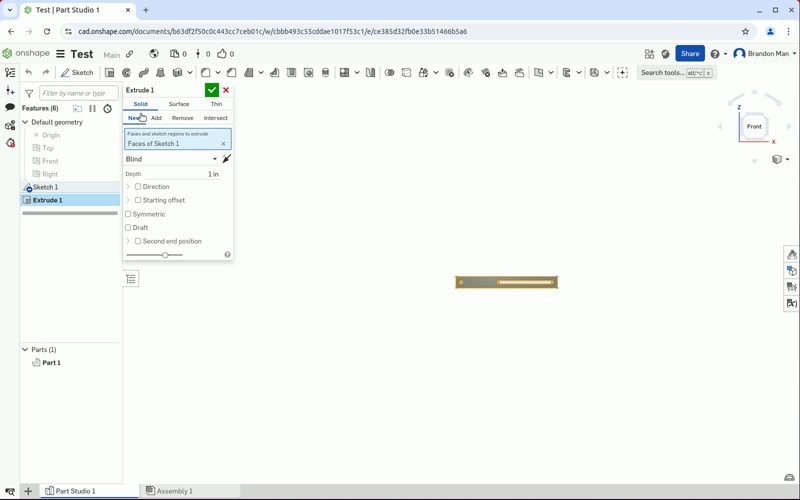
mouse_move(137, 120)
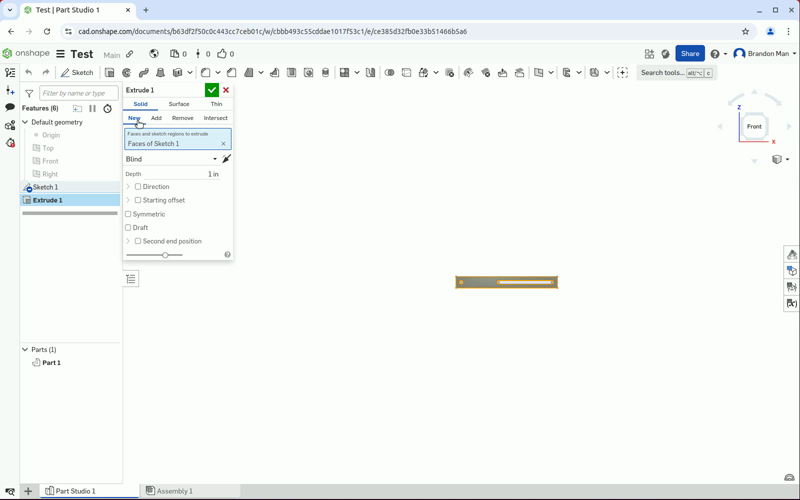
click(137, 120)
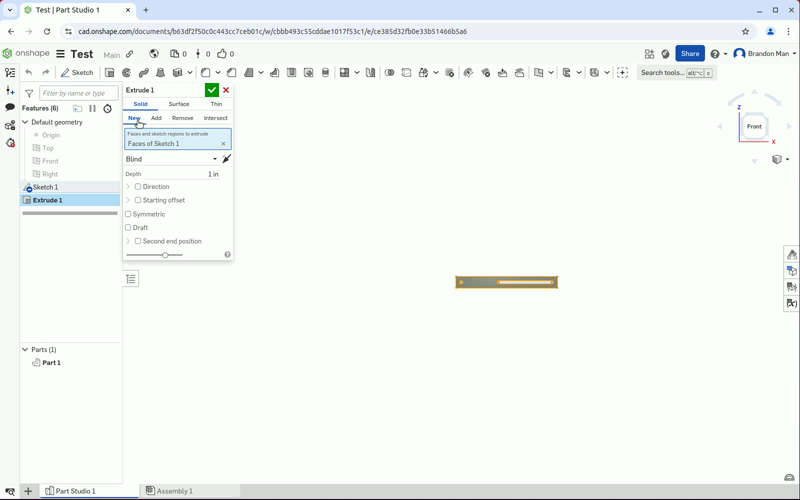
key(tab, 4)
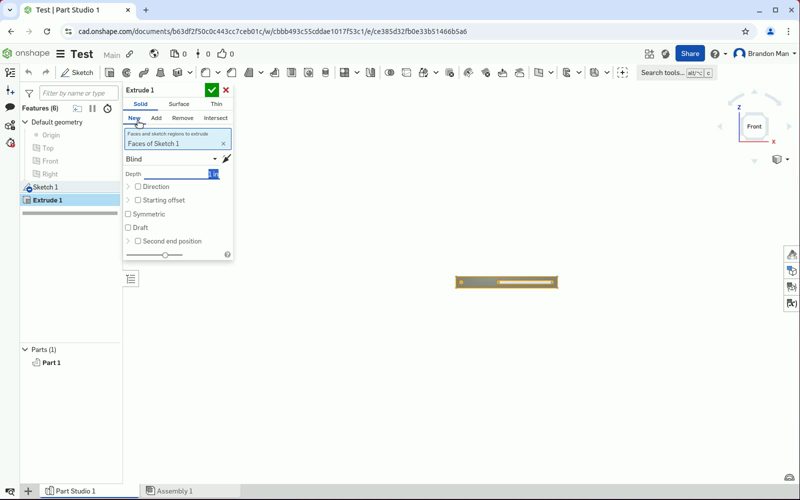
text(0.962)
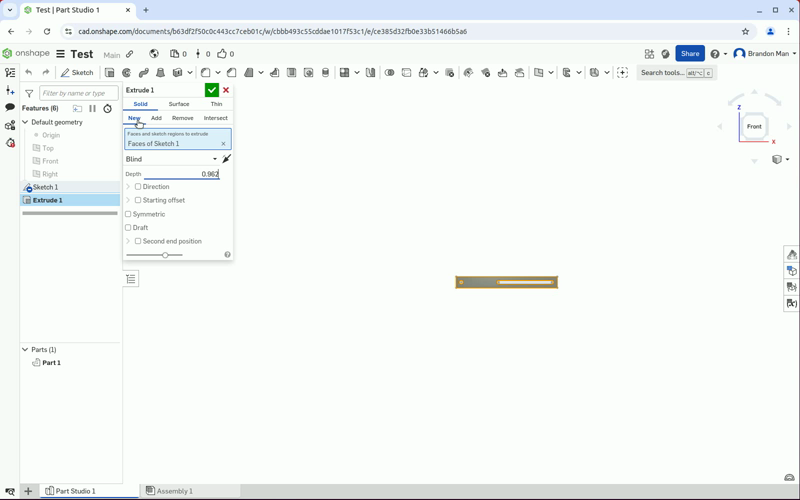
key(tab, 3)
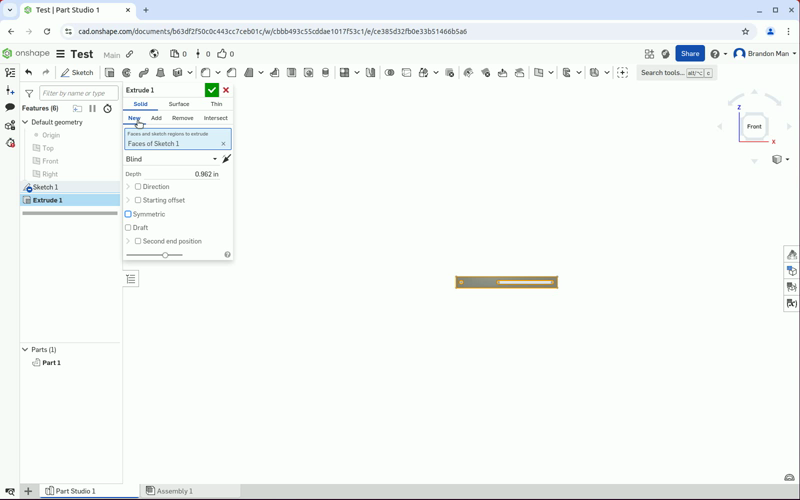
key(space)
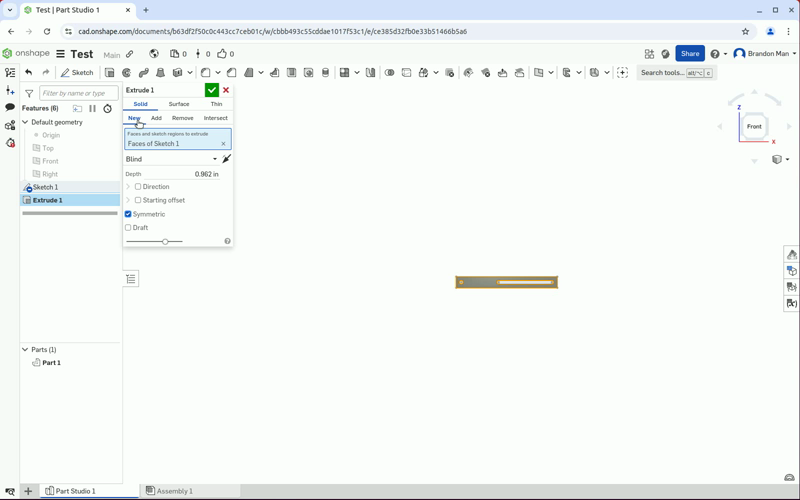
key(enter)
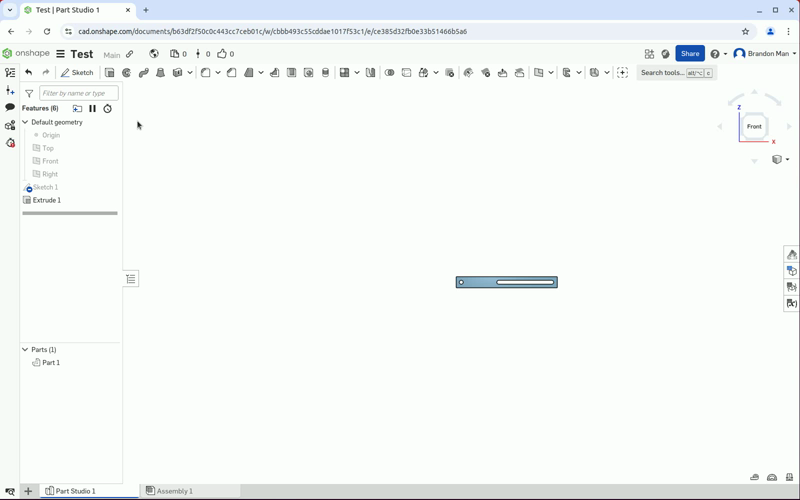
key(shift+h)
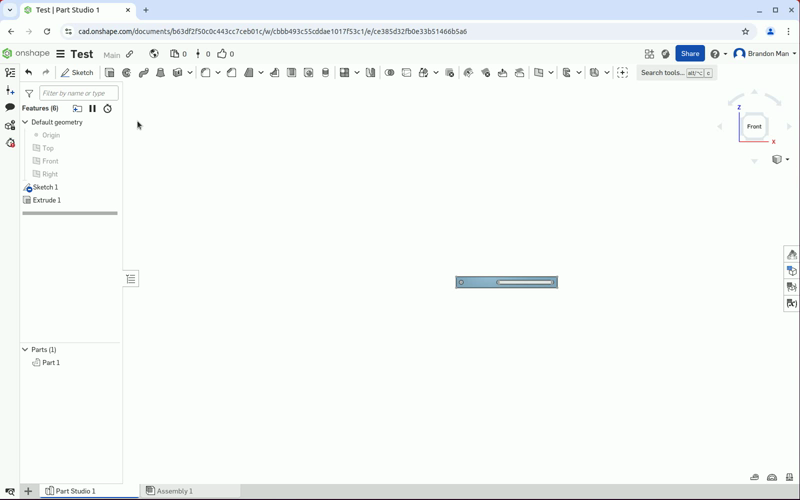
key(shift+h)
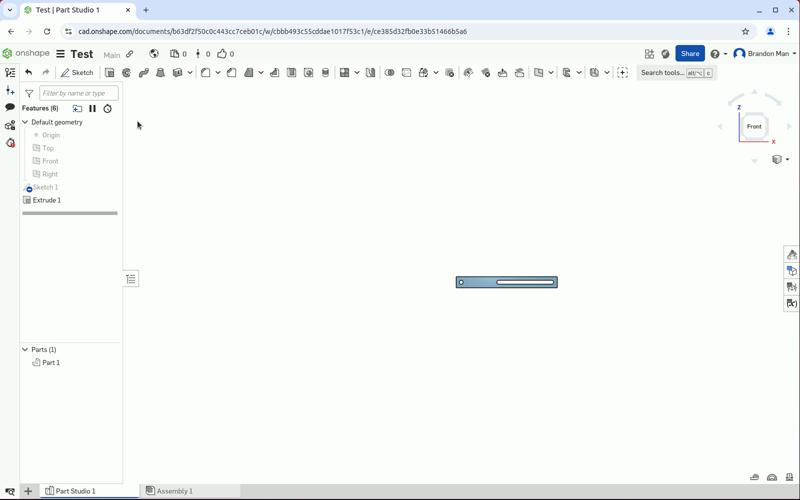
mouse_move(73, 189)
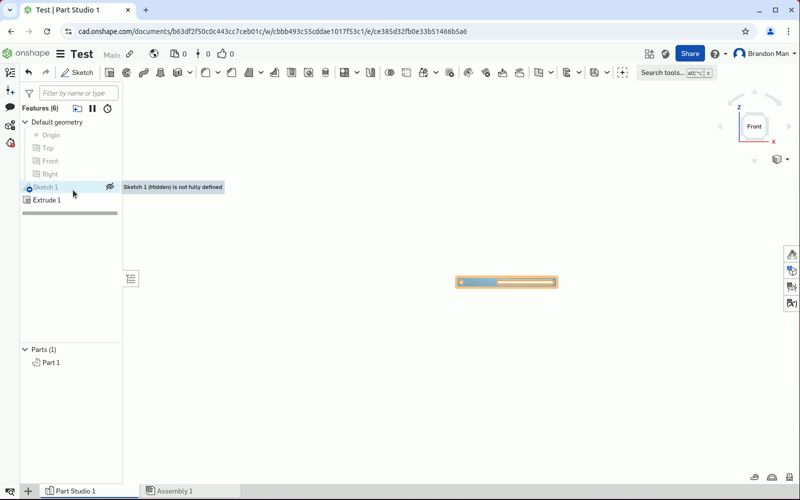
click(73, 189)
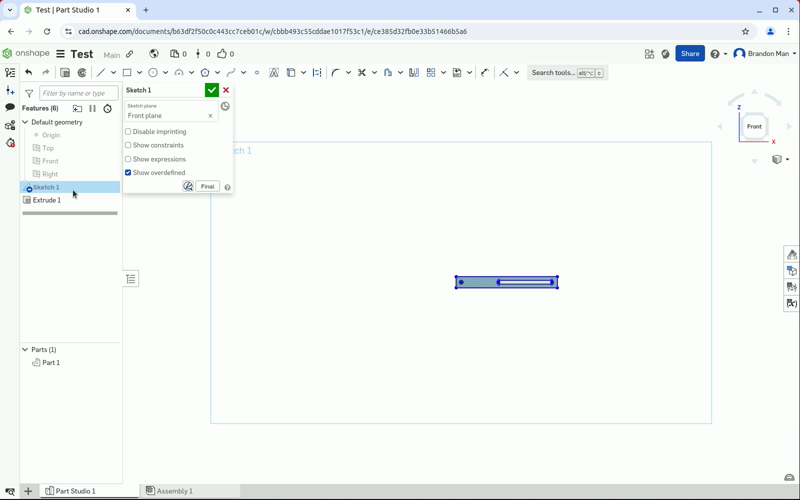
mouse_move(229, 92)
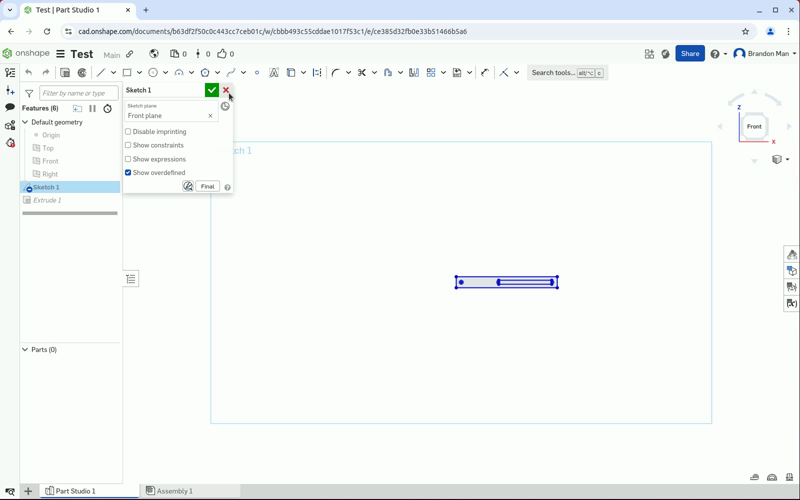
click(229, 92)
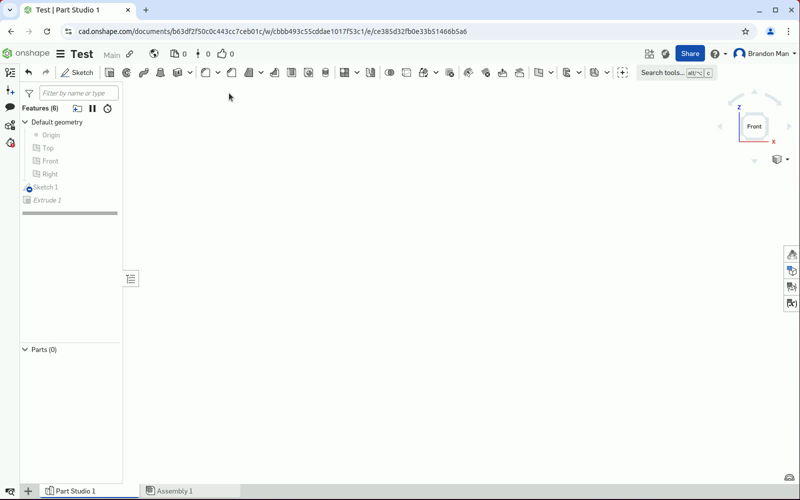
mouse_move(73, 352)
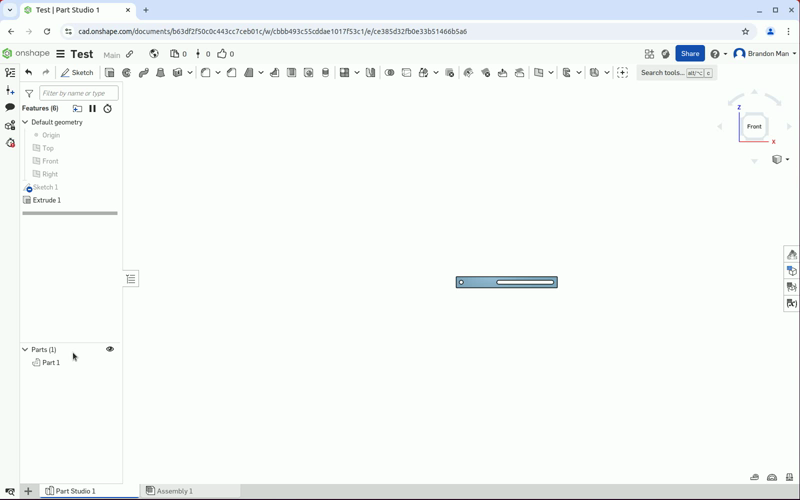
key(y)
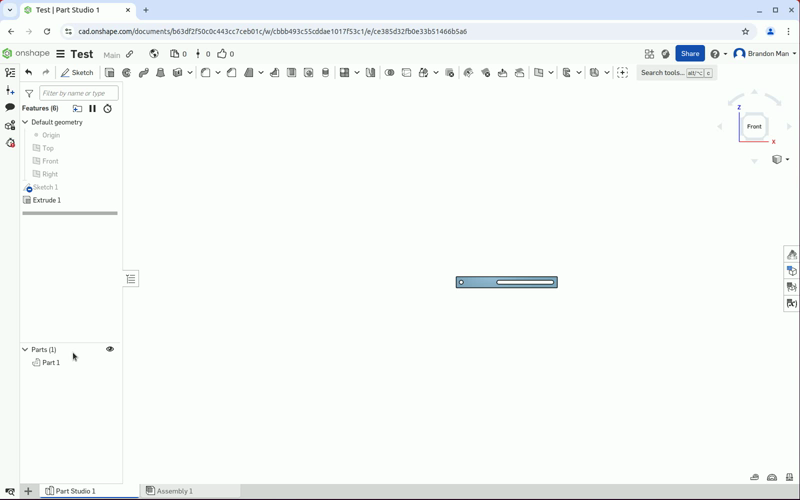
key(shift+p)
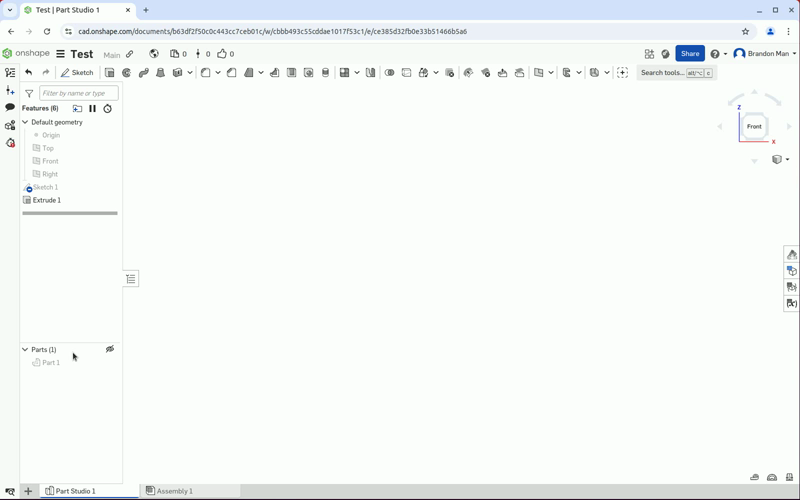
key(space)
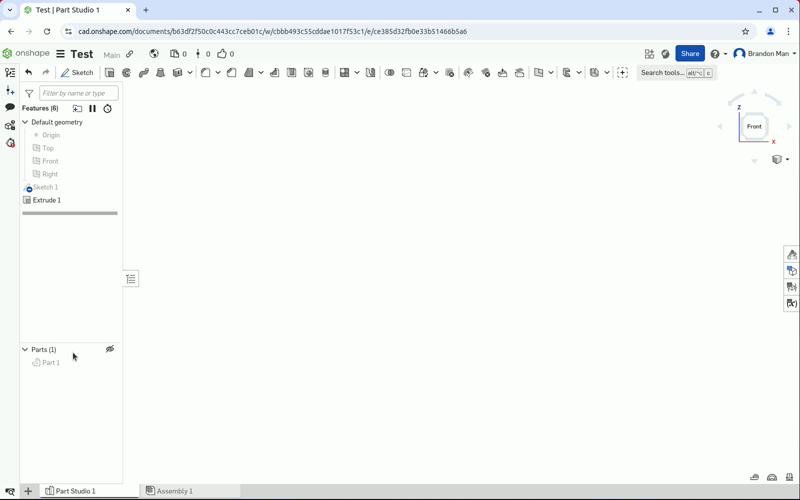
key_down(shift)
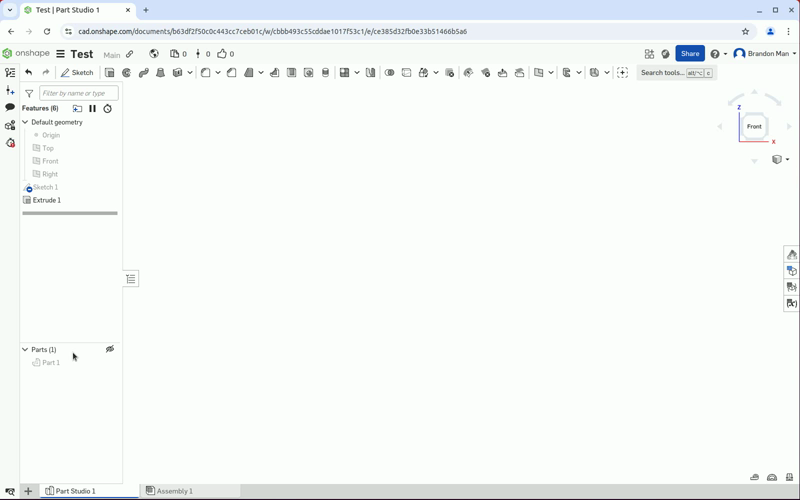
key(down)
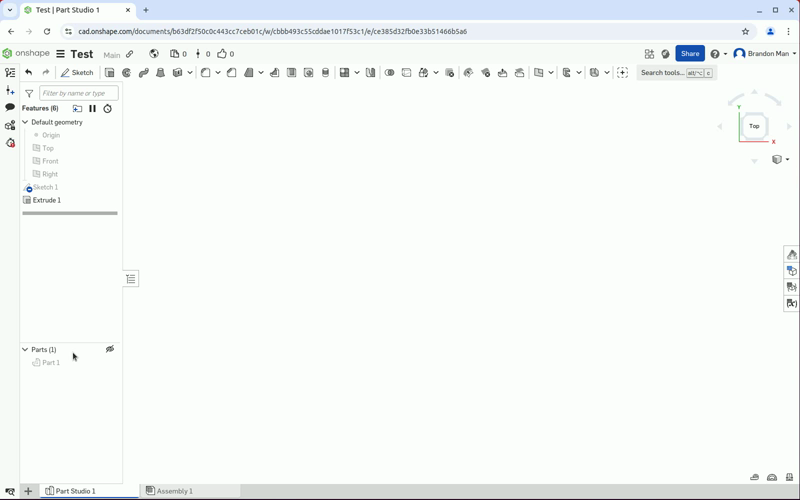
key_up(shift)
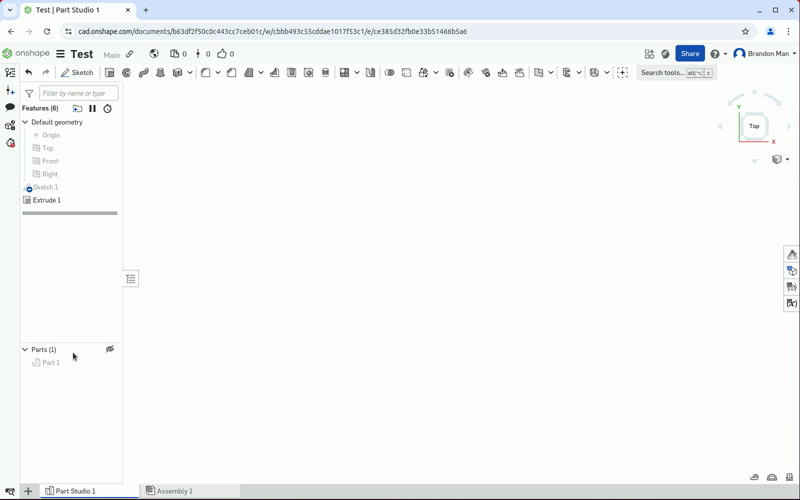
mouse_move(73, 352)
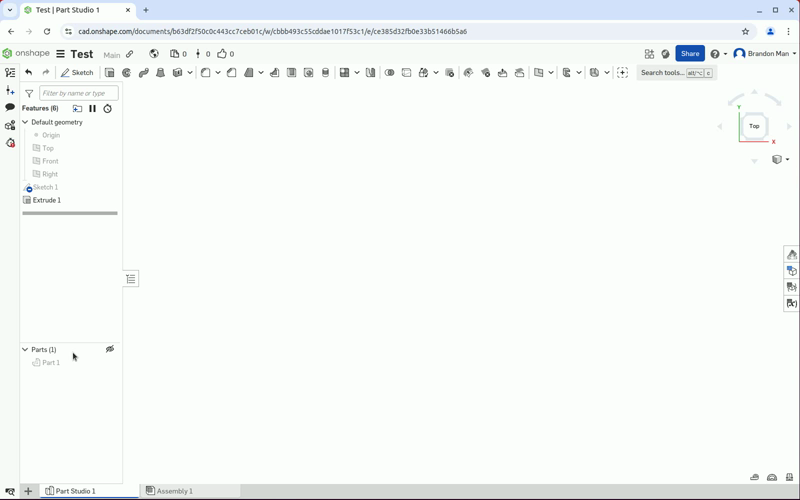
key(shift+y)
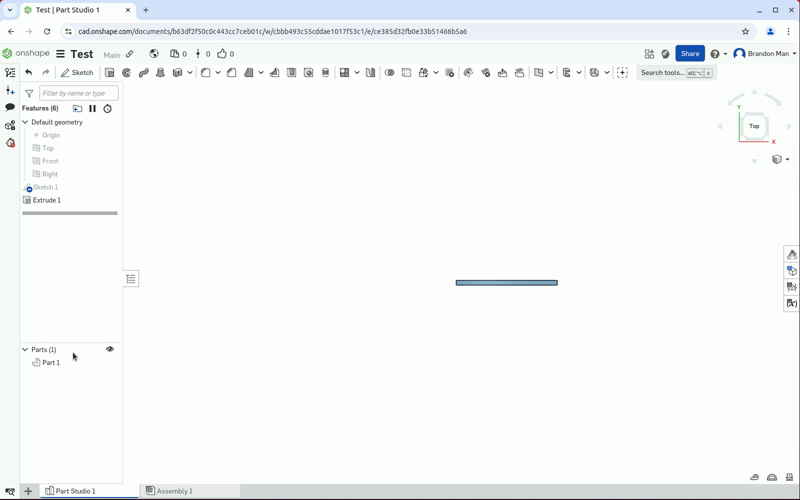
mouse_move(541, 75)
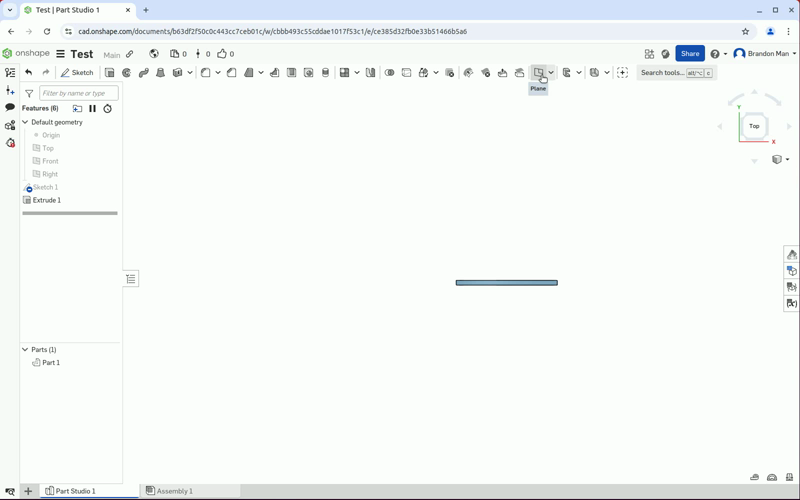
click(541, 75)
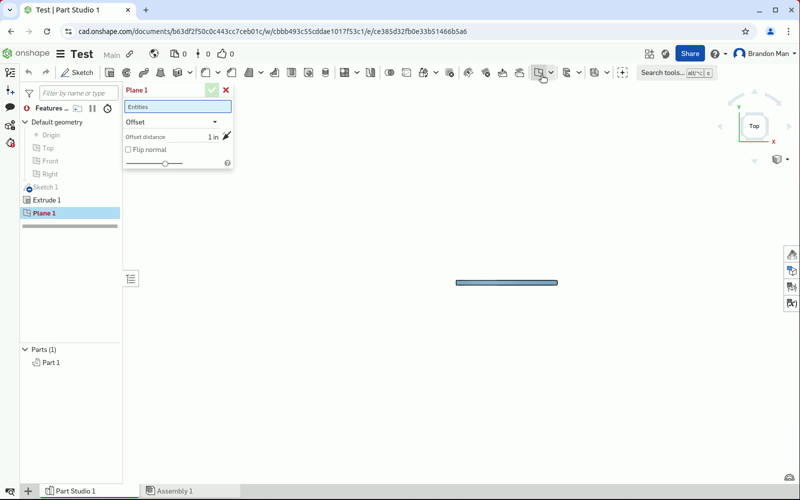
mouse_move(73, 150)
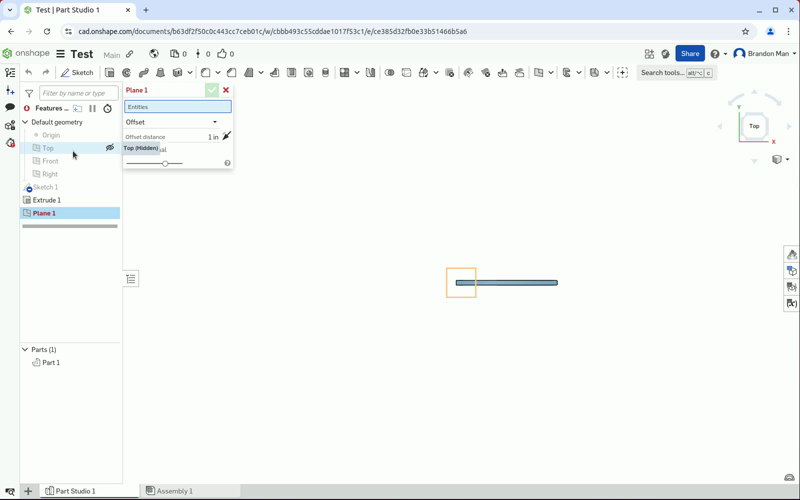
click(73, 150)
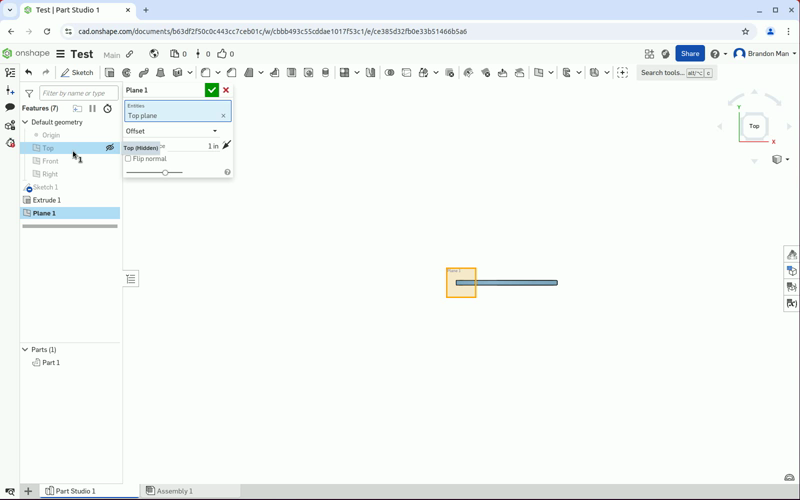
key(tab, 2)
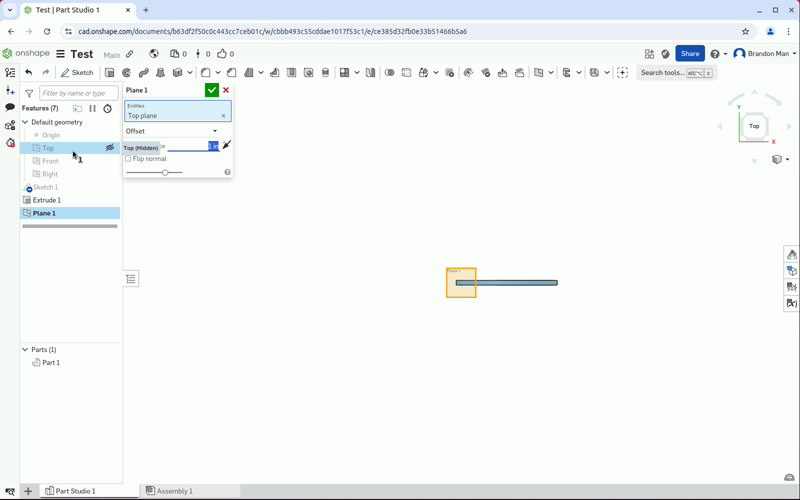
text(0.955)
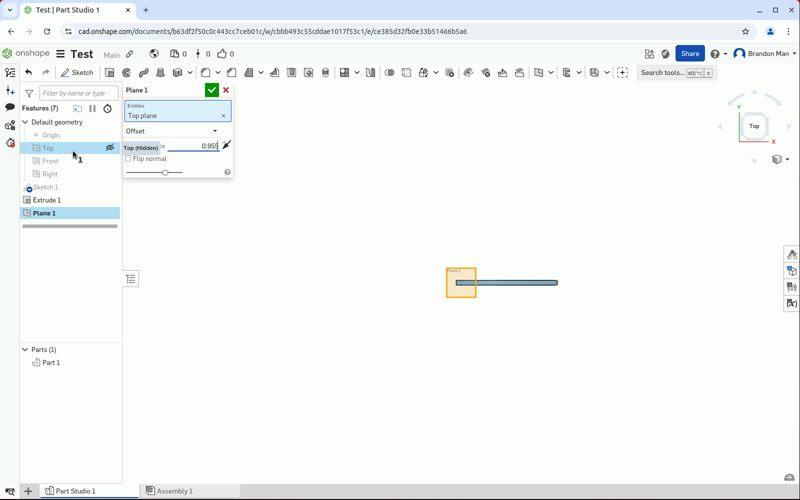
key(enter, 2)
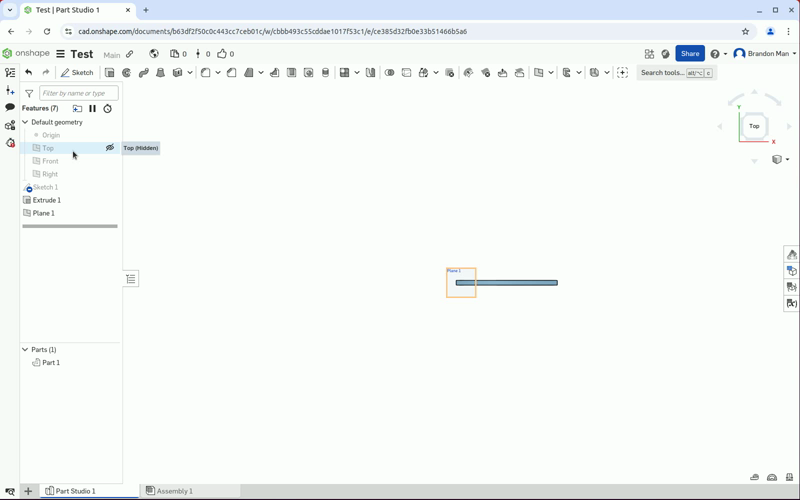
key(shift+s)
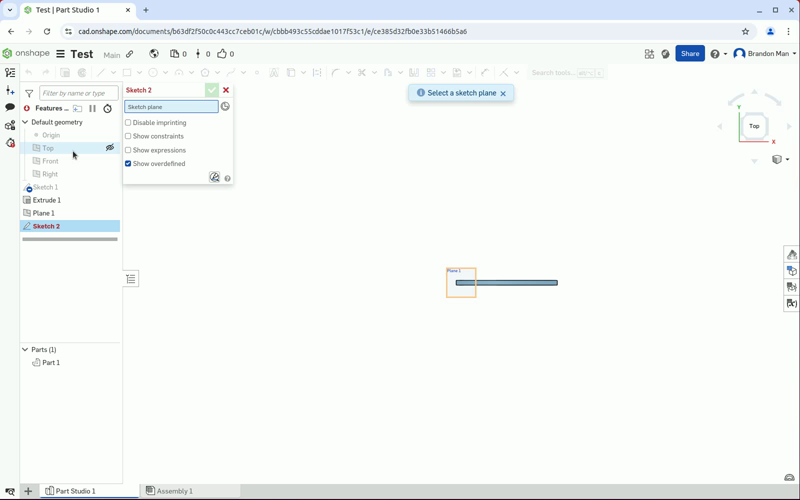
mouse_move(73, 215)
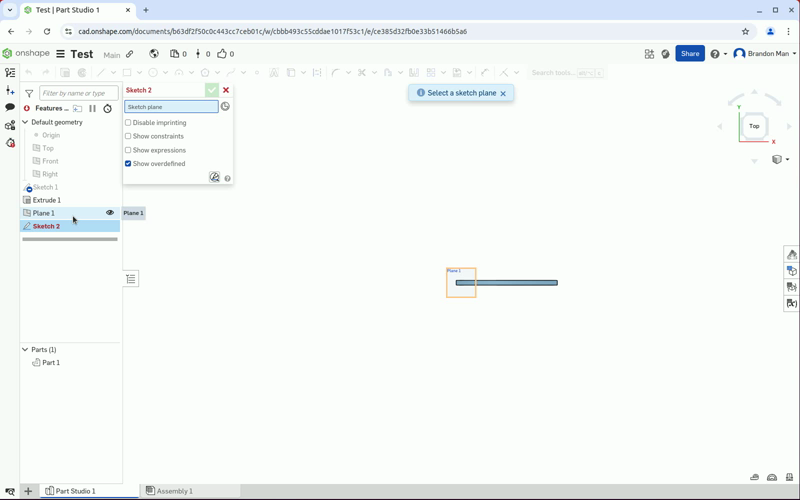
click(73, 215)
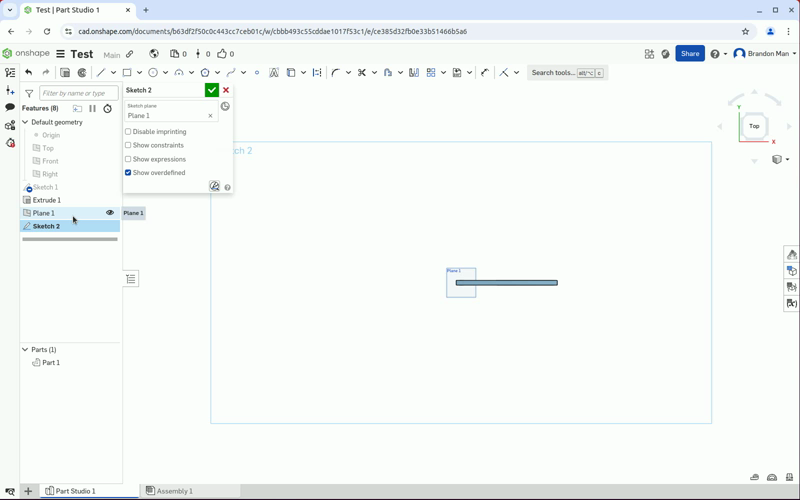
mouse_move(73, 352)
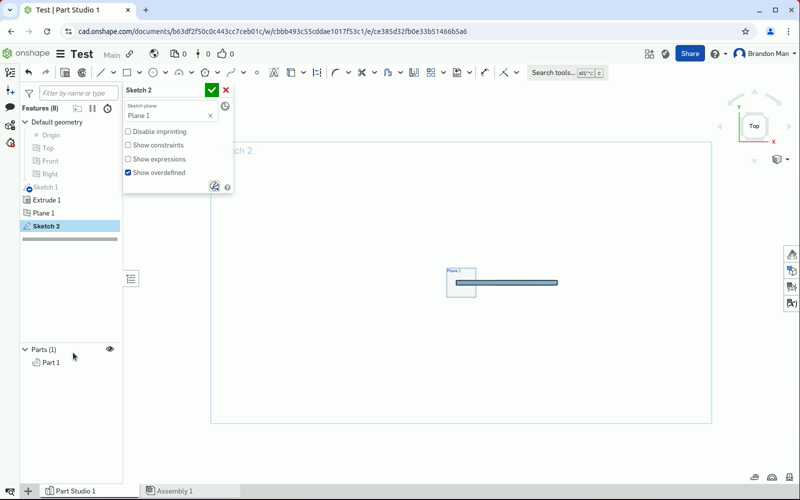
key(y)
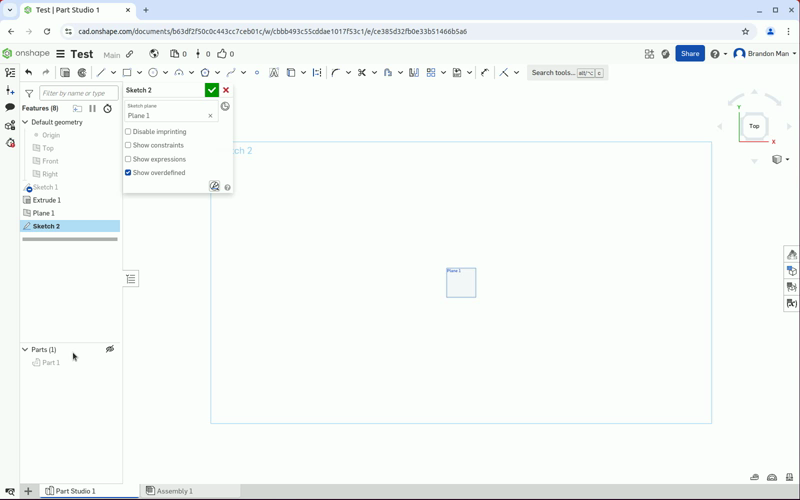
key(l)
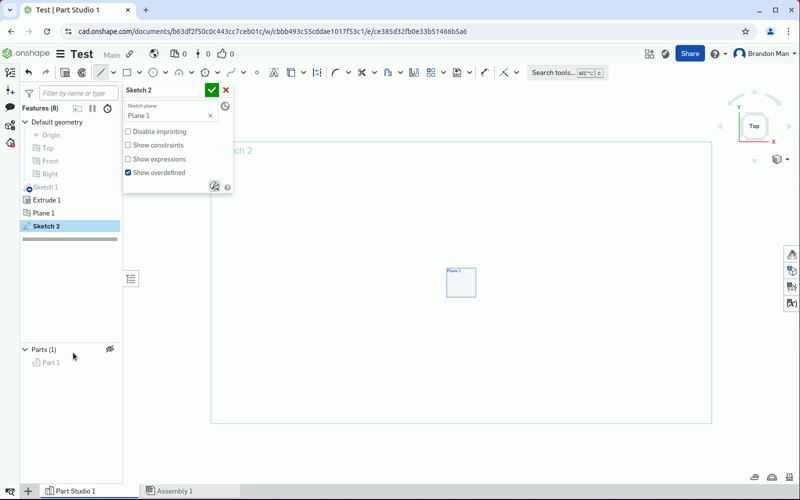
key_down(shift)
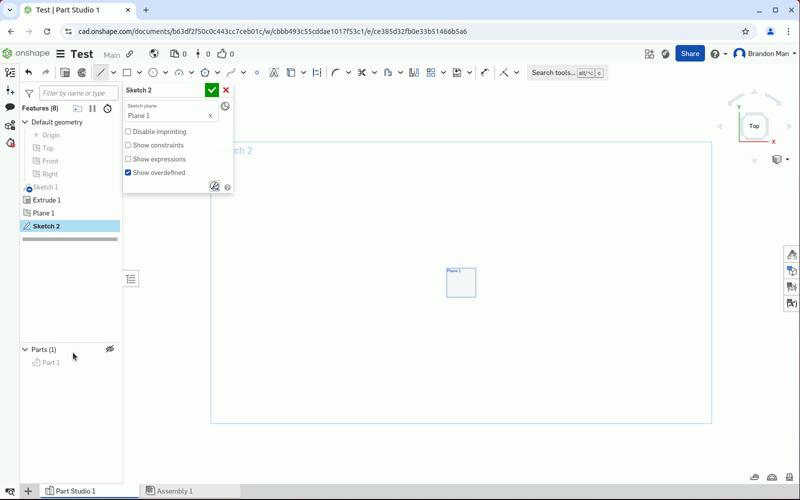
mouse_move(556, 293)
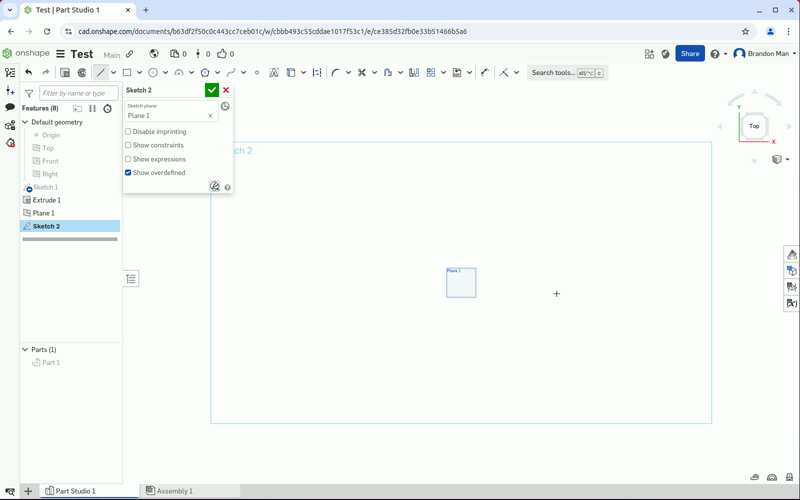
click(556, 293)
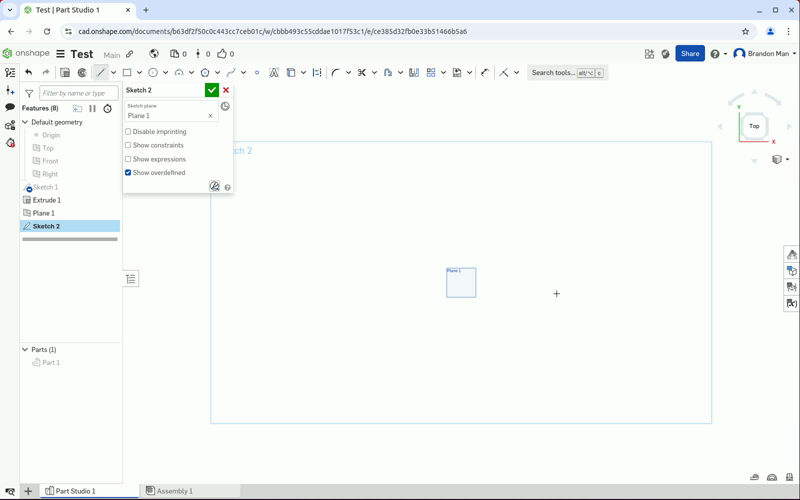
key_up(shift)
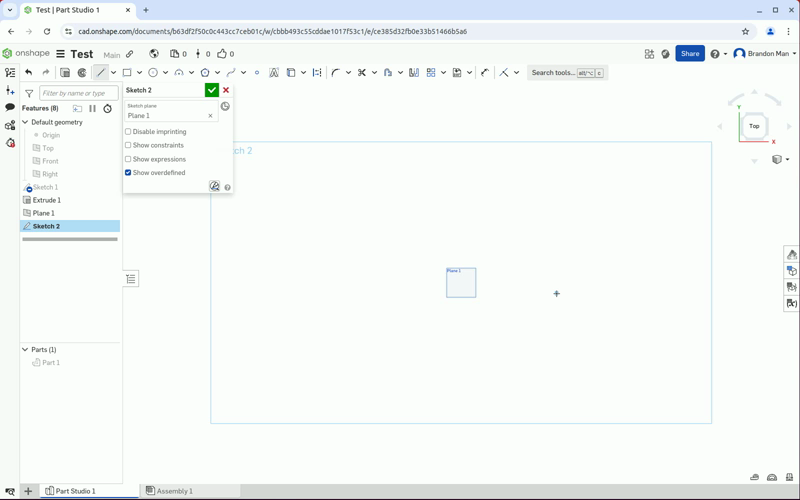
key_down(shift)
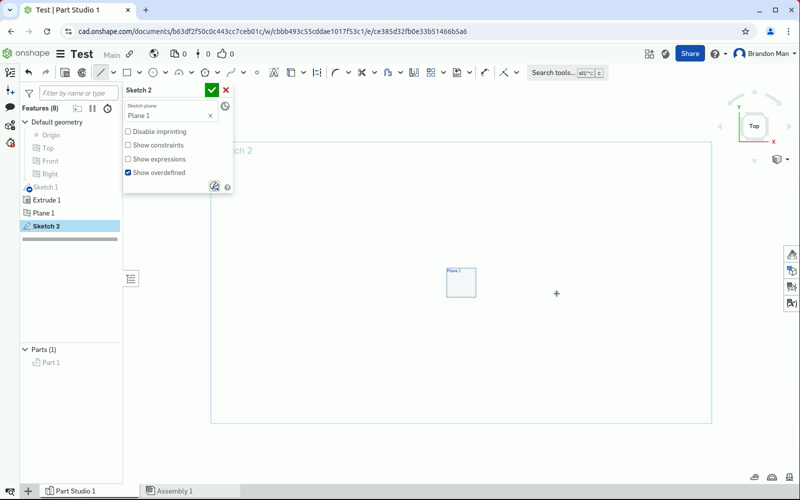
mouse_move(586, 293)
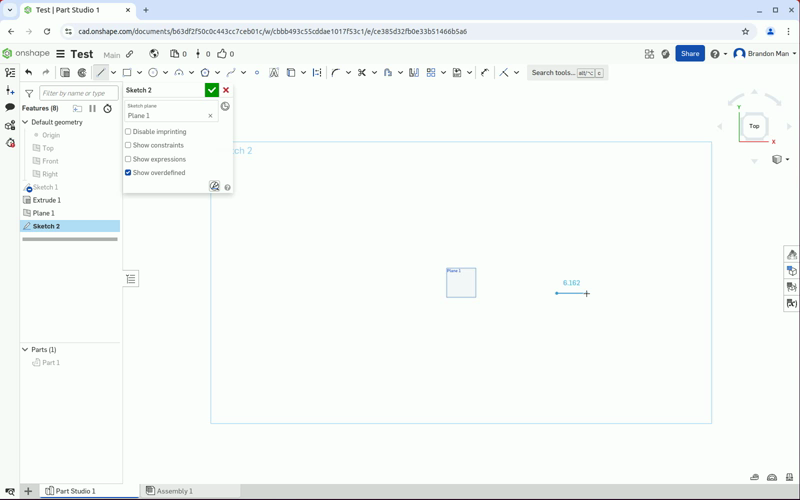
mouse_move(562, 293)
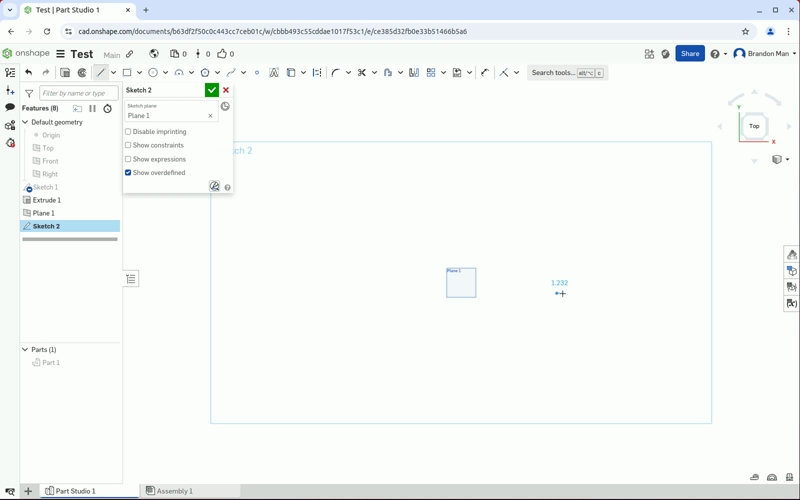
scroll(6)
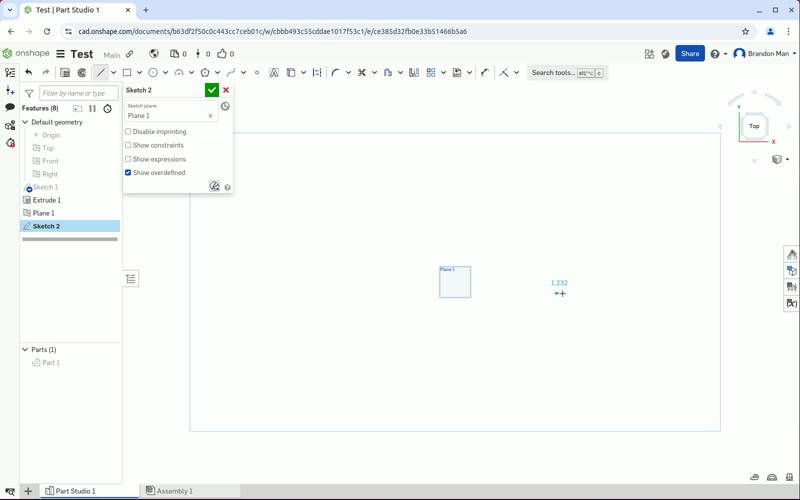
scroll(6)
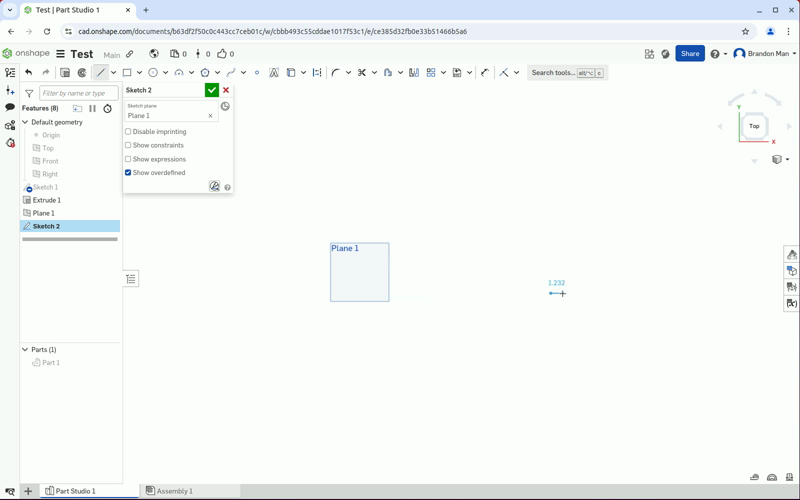
scroll(6)
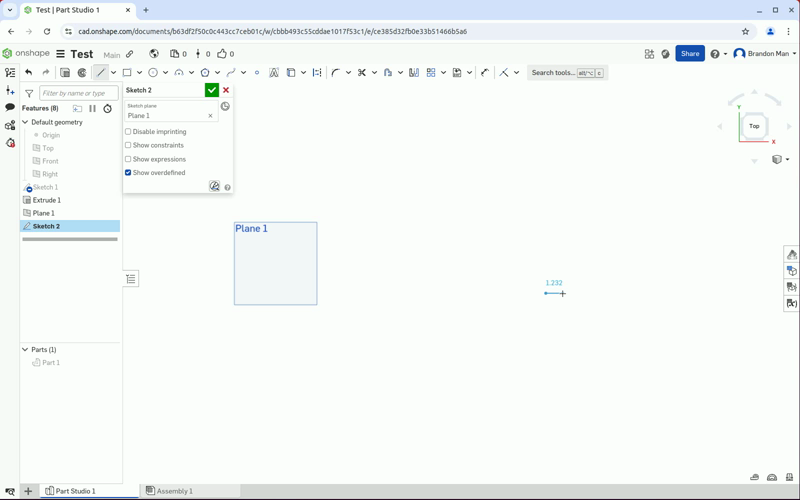
scroll(6)
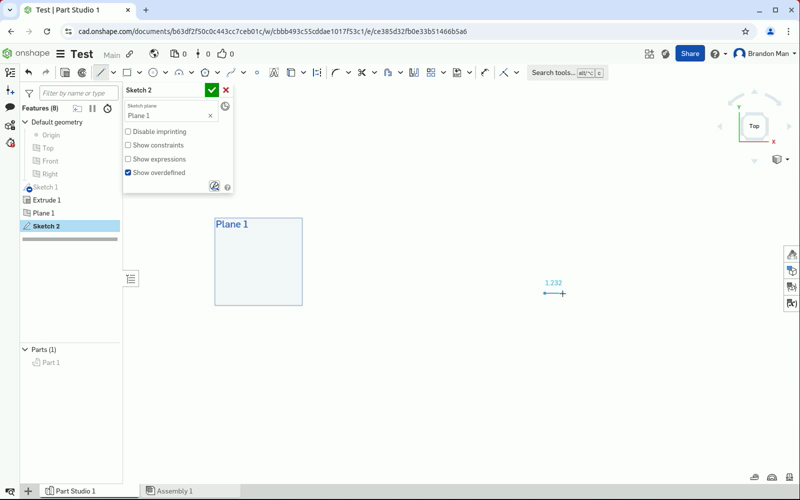
scroll(6)
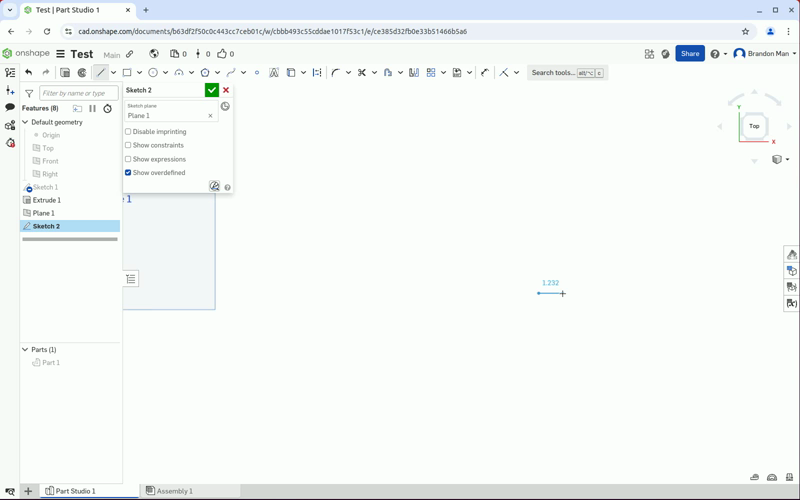
scroll(6)
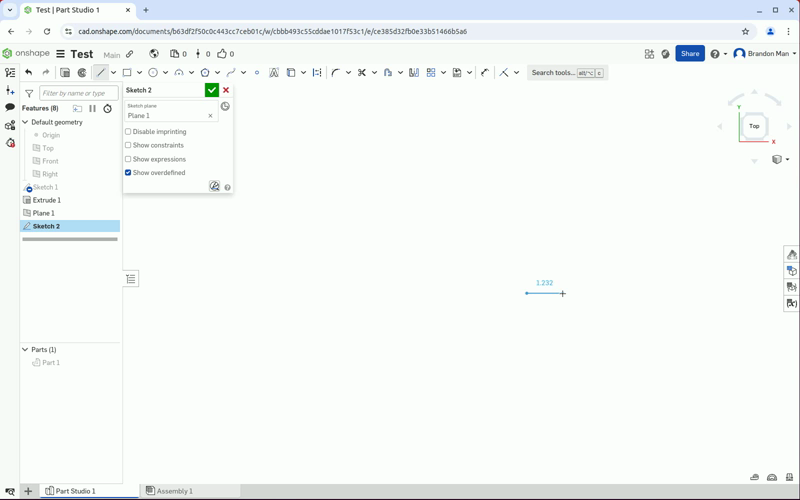
scroll(6)
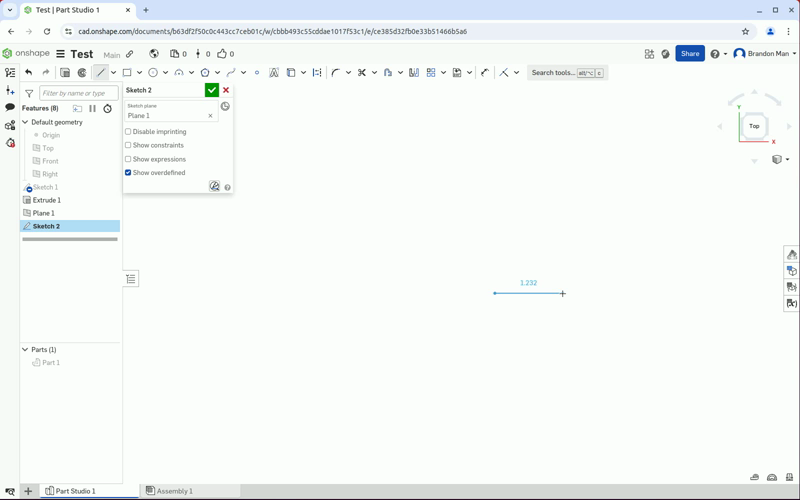
click(562, 293)
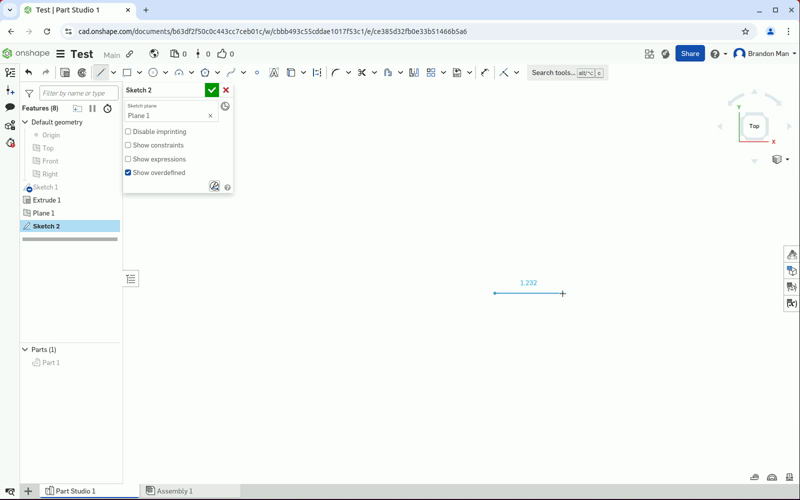
scroll(-6)
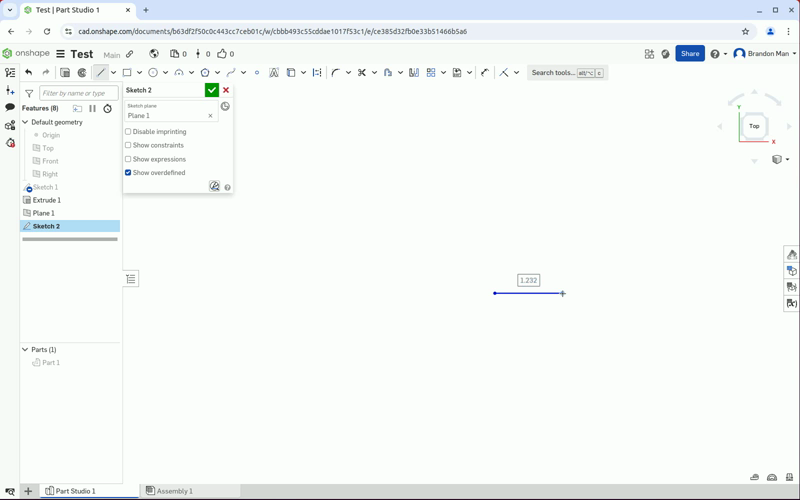
scroll(-6)
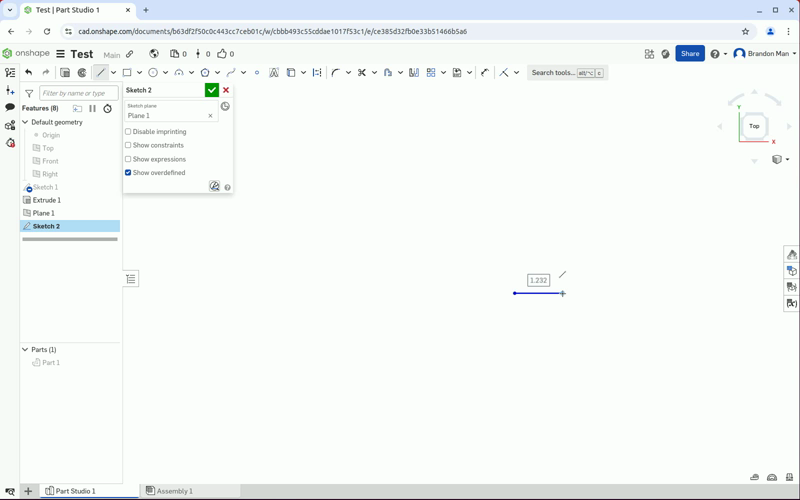
scroll(-6)
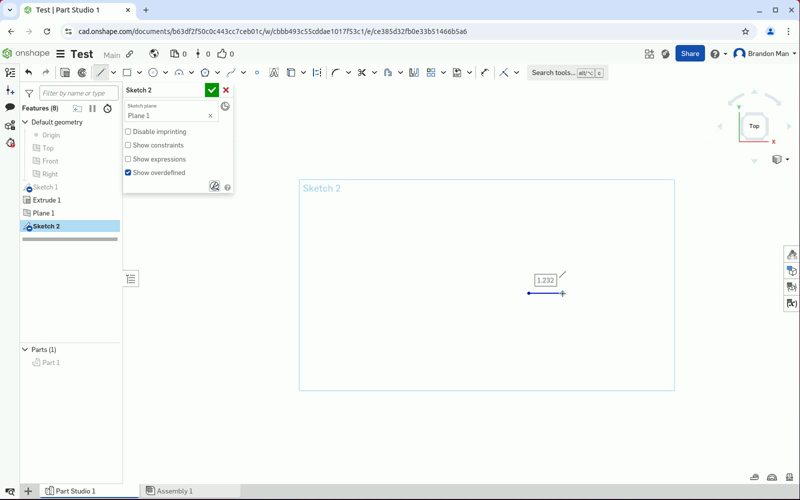
scroll(-6)
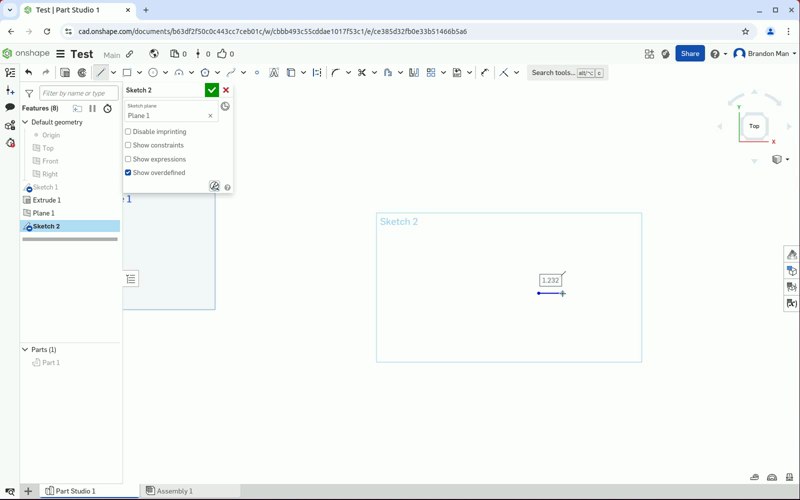
scroll(-6)
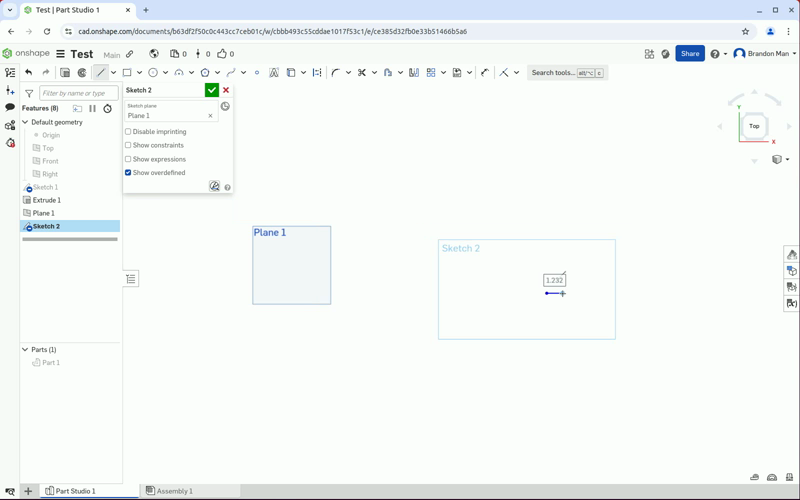
scroll(-6)
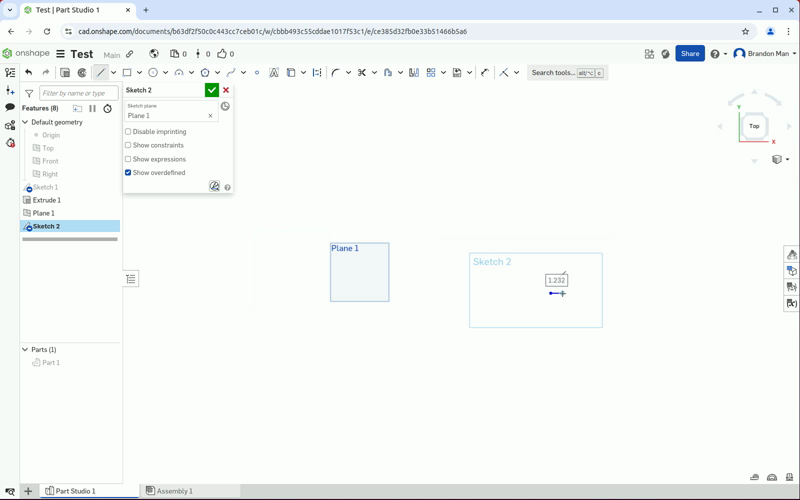
scroll(-6)
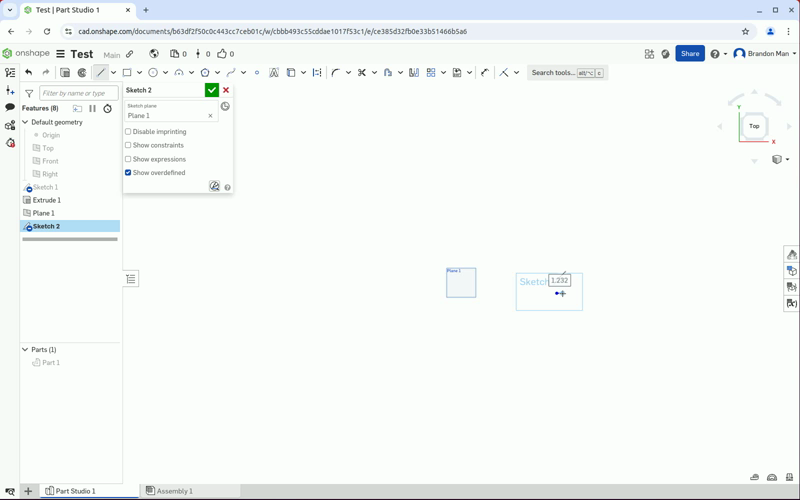
key_up(shift)
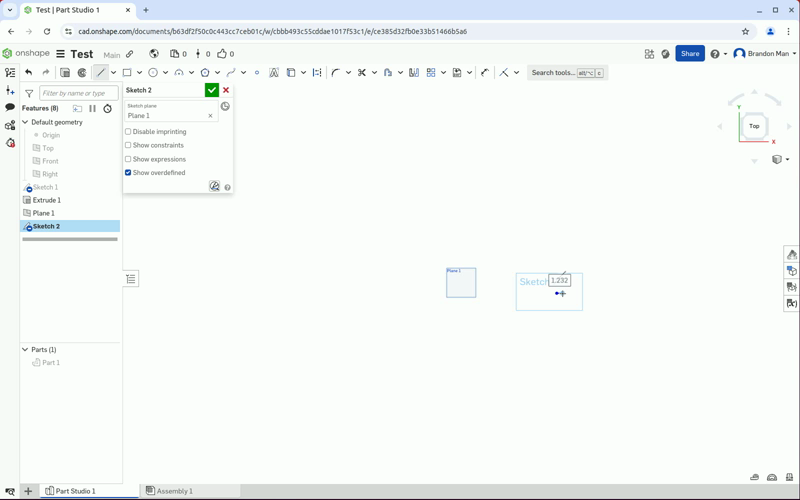
key_down(shift)
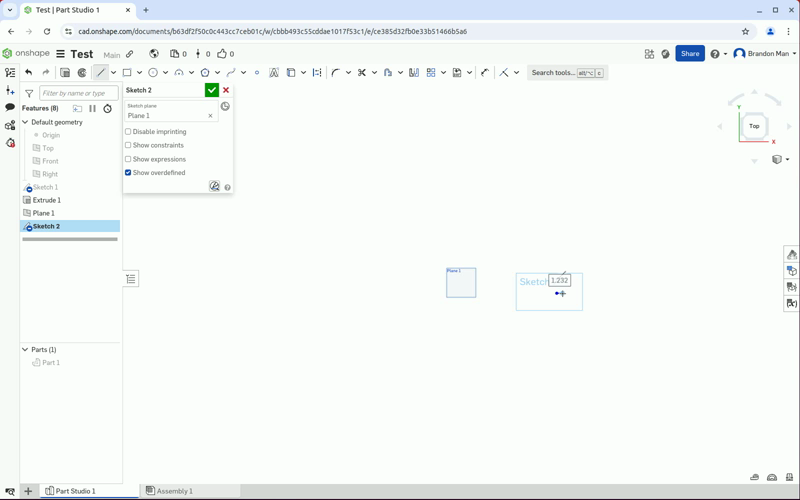
mouse_move(589, 293)
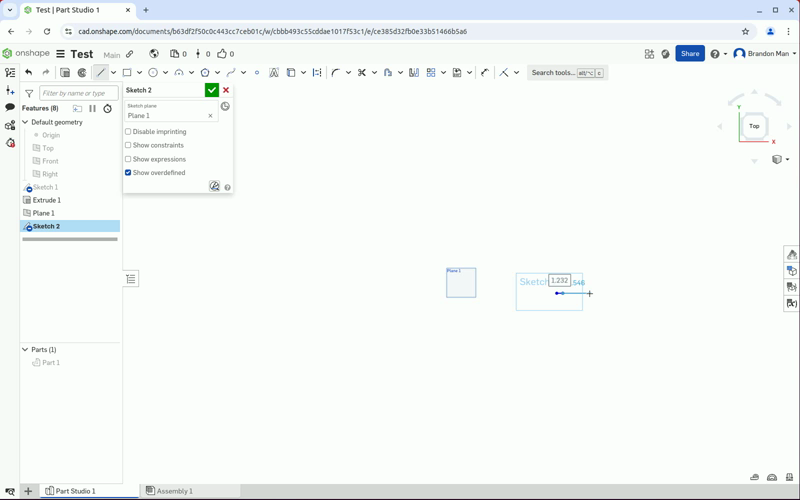
mouse_move(562, 289)
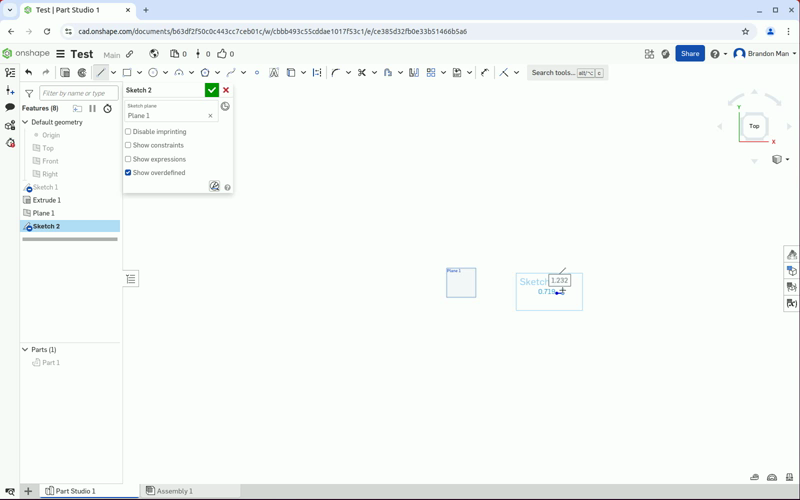
scroll(6)
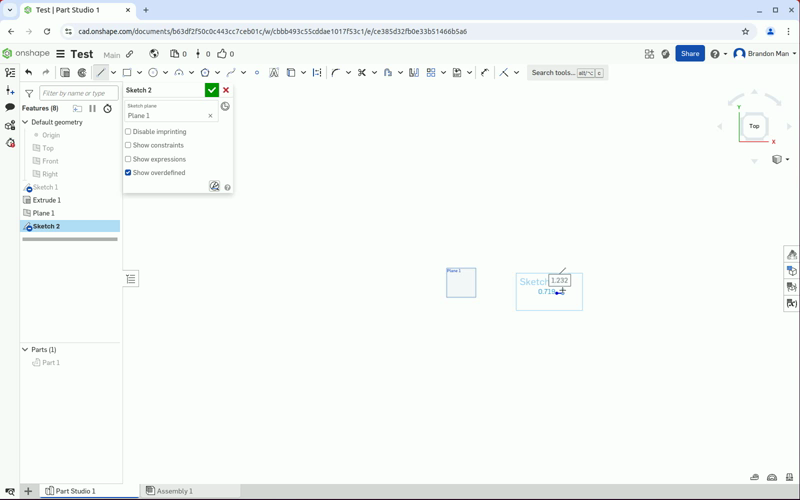
scroll(6)
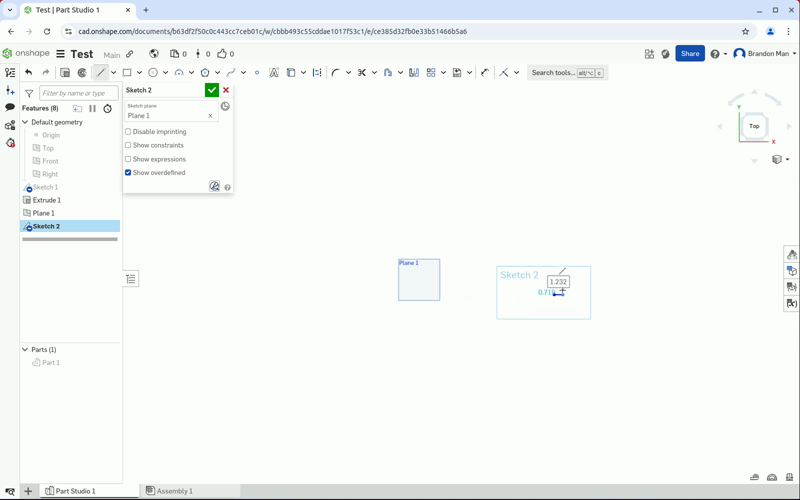
scroll(6)
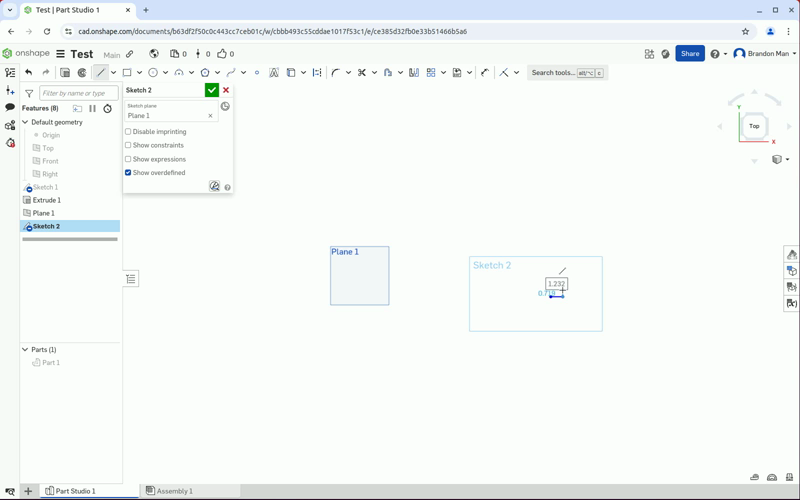
scroll(6)
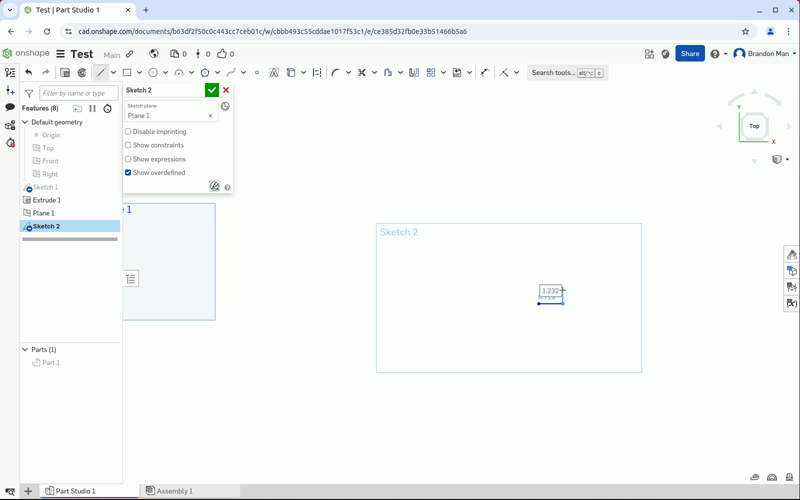
scroll(6)
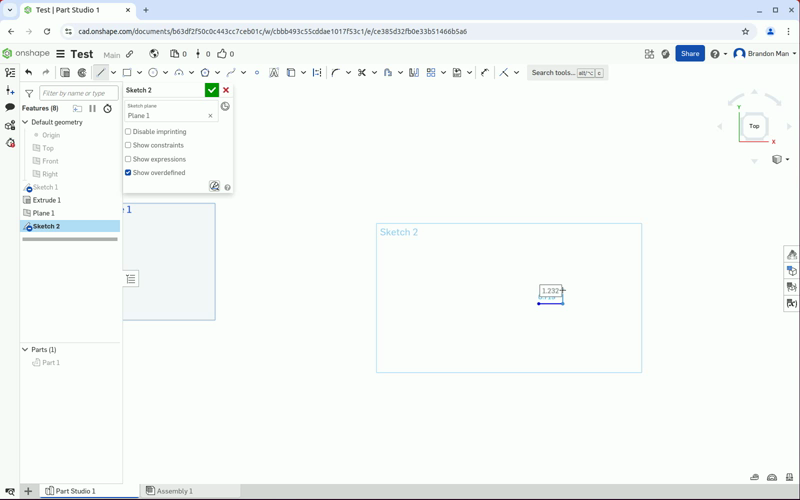
scroll(6)
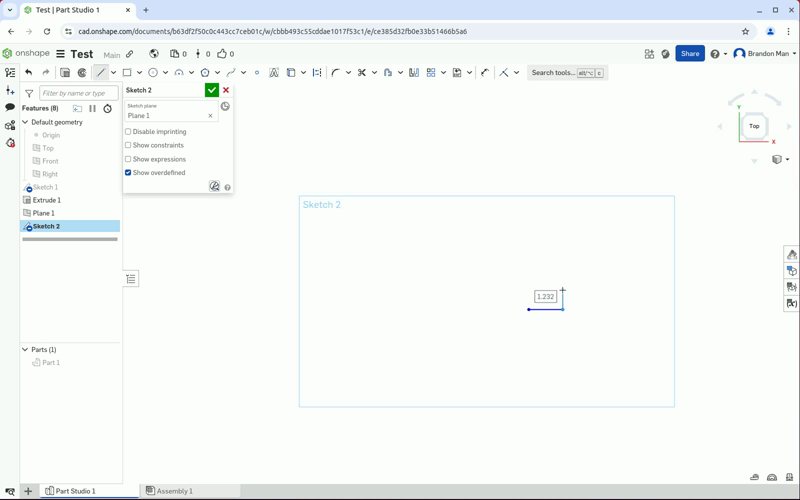
scroll(6)
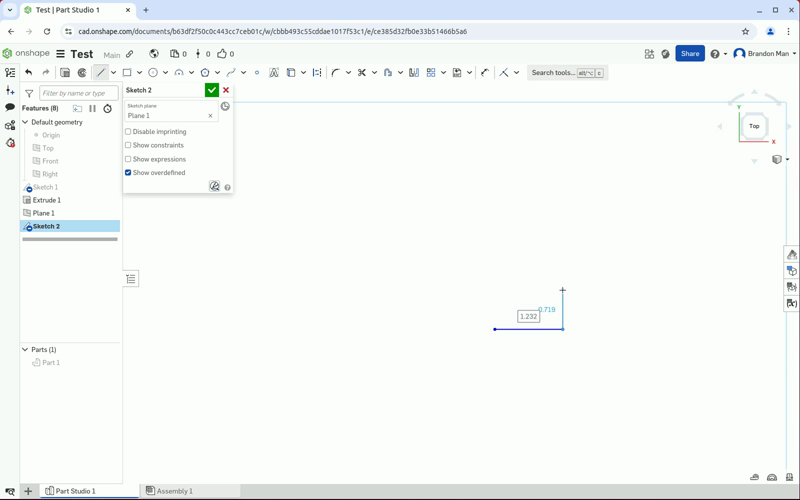
click(562, 289)
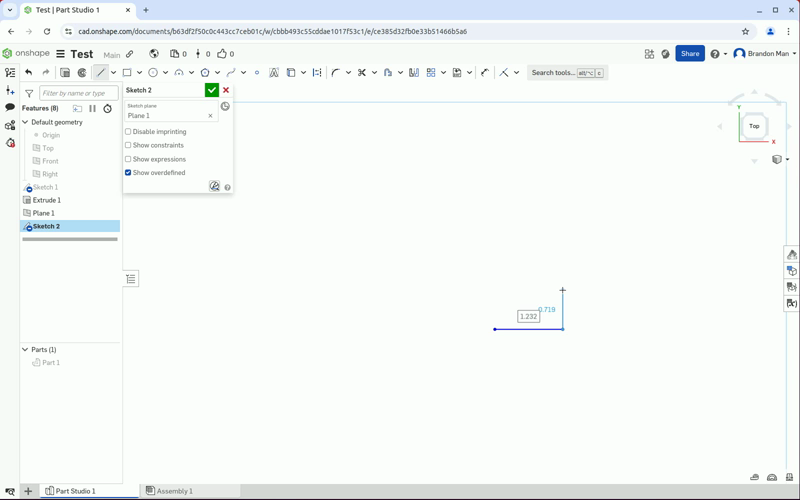
scroll(-6)
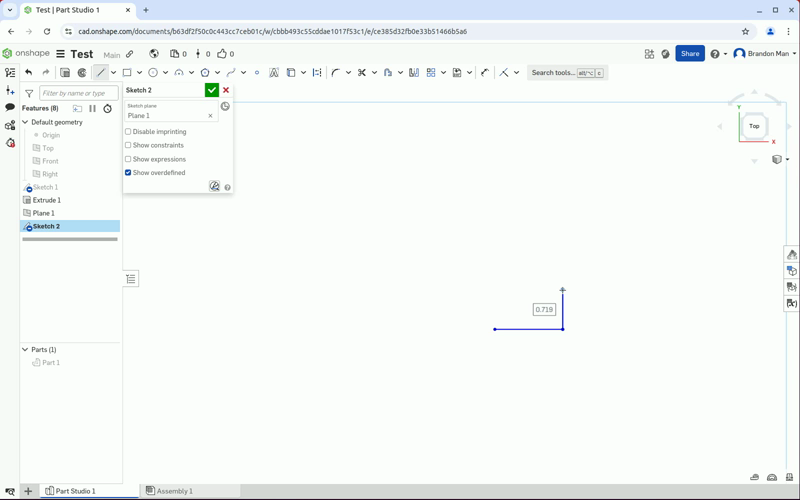
scroll(-6)
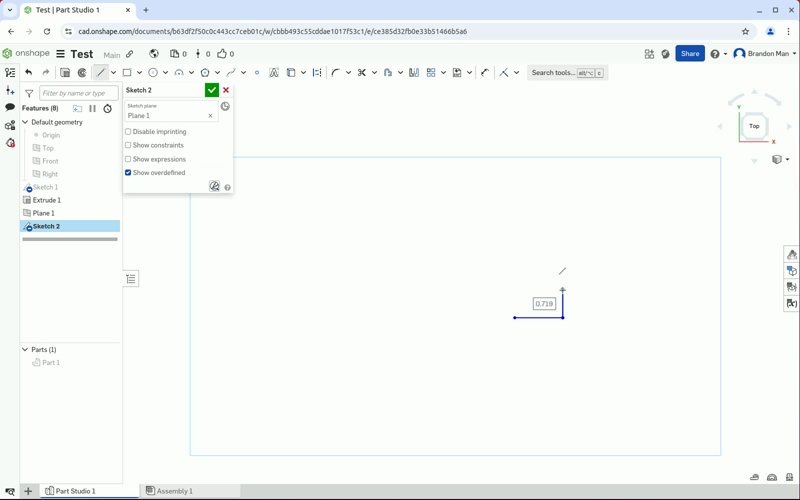
scroll(-6)
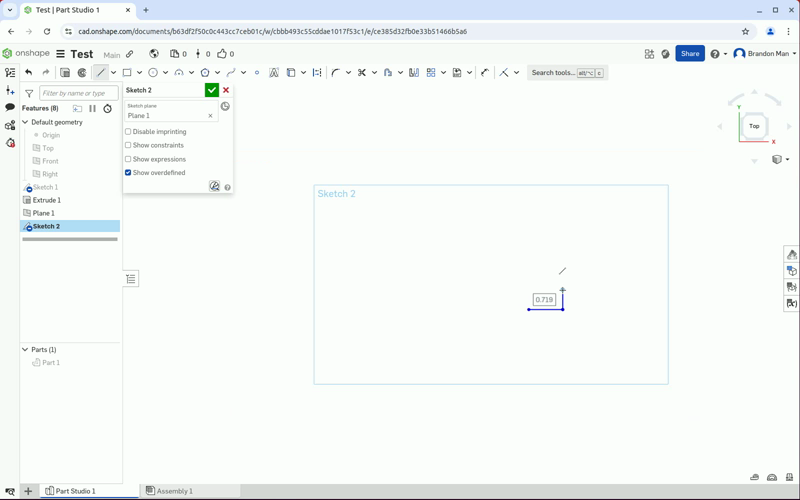
scroll(-6)
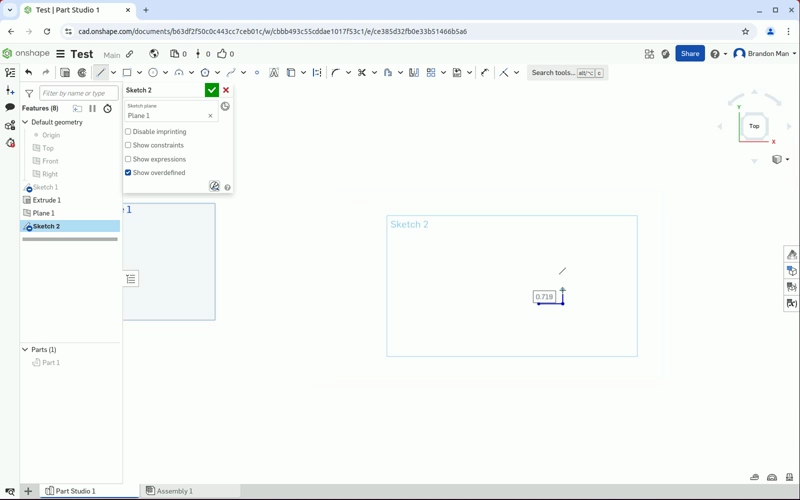
scroll(-6)
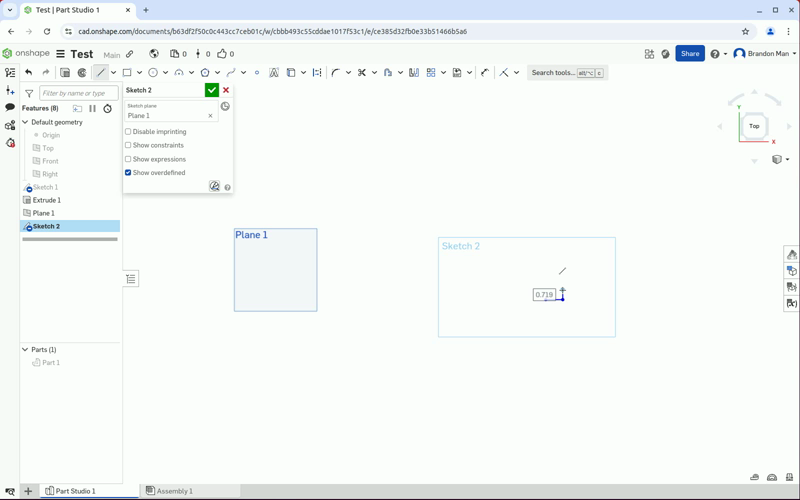
scroll(-6)
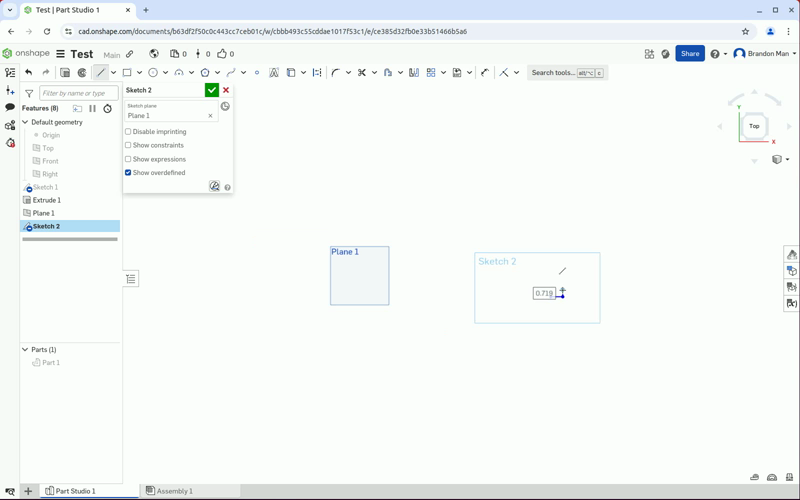
scroll(-6)
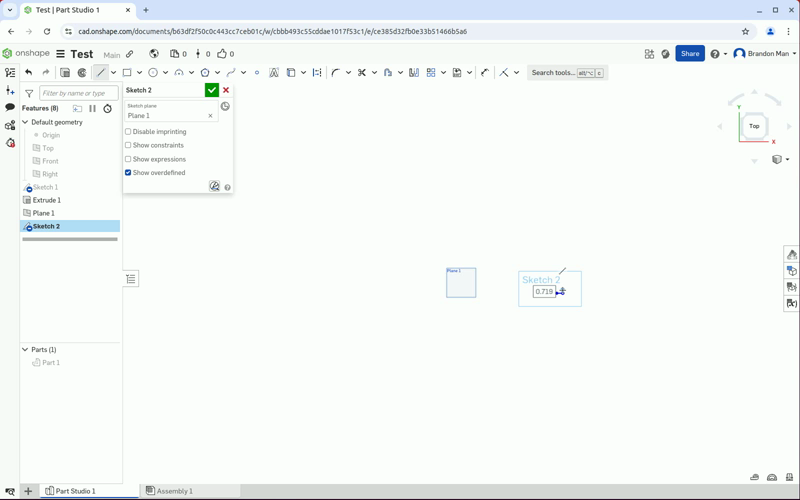
key_up(shift)
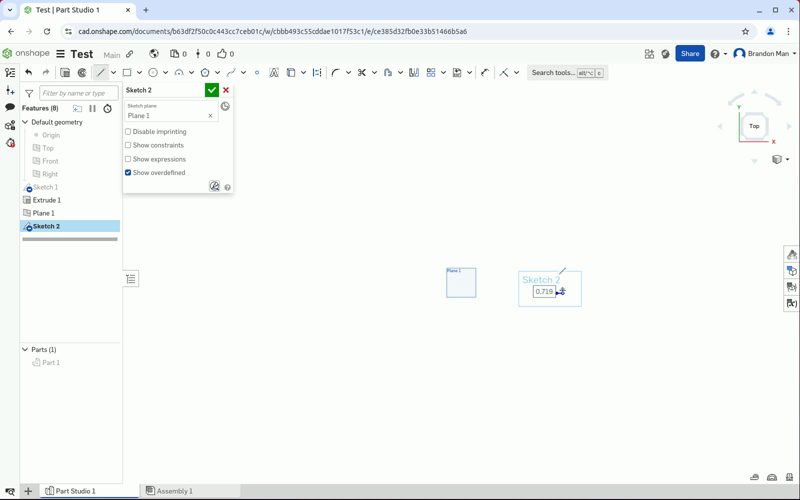
key_down(shift)
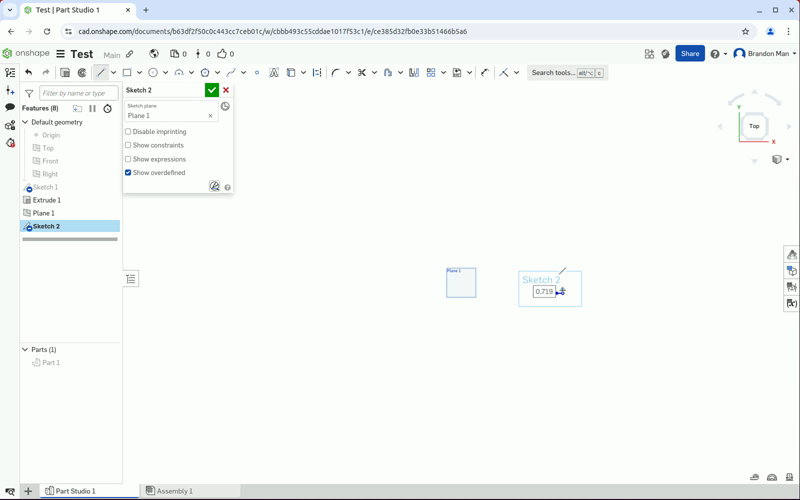
mouse_move(589, 289)
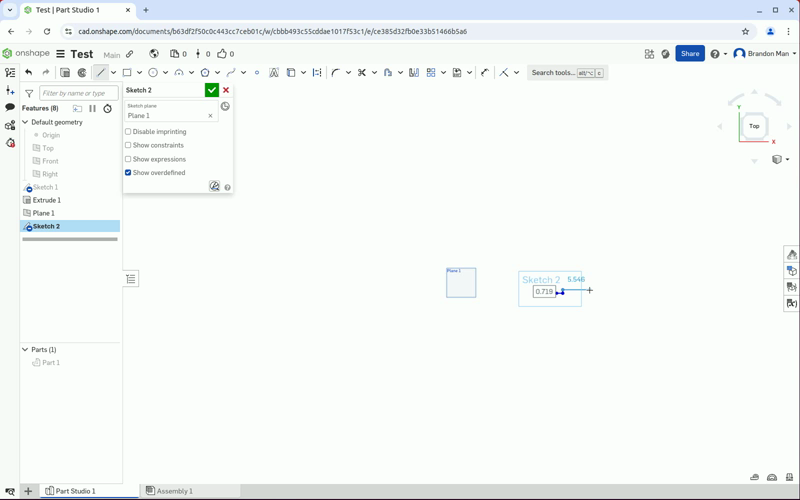
mouse_move(560, 289)
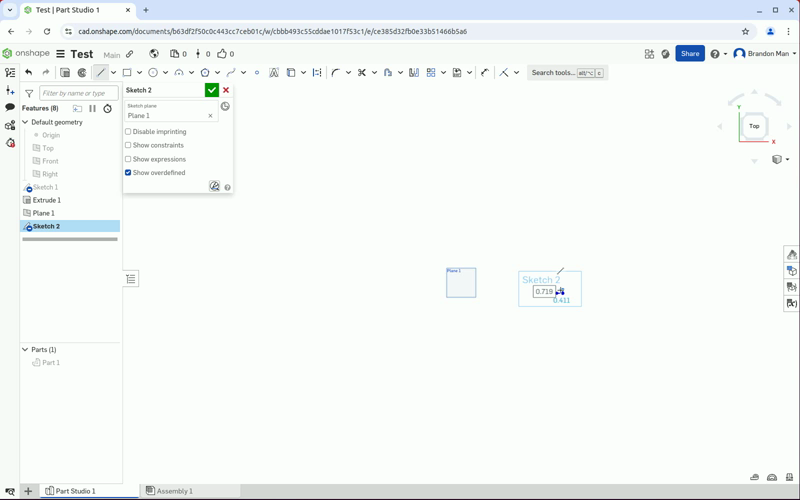
scroll(6)
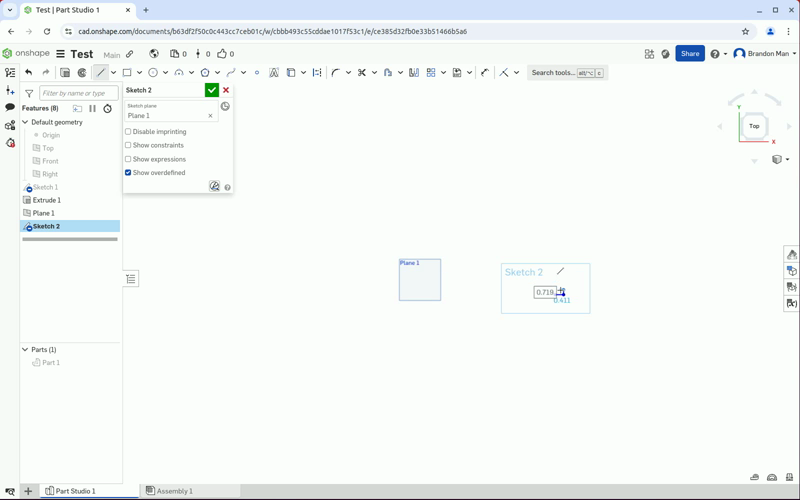
scroll(6)
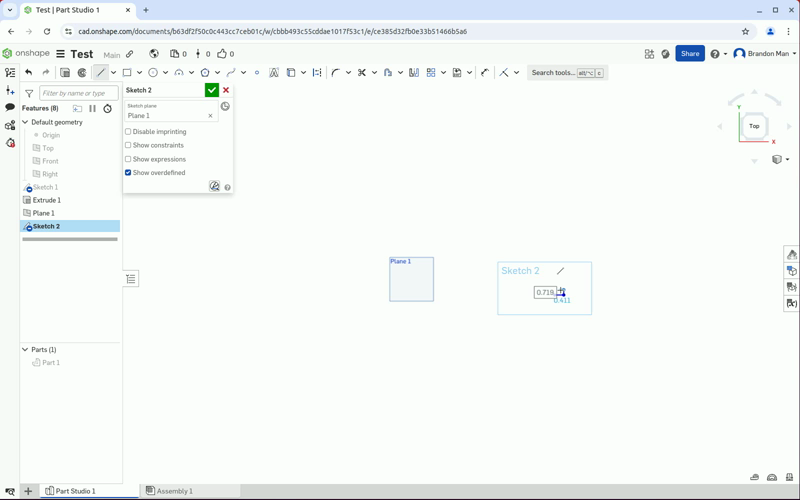
scroll(6)
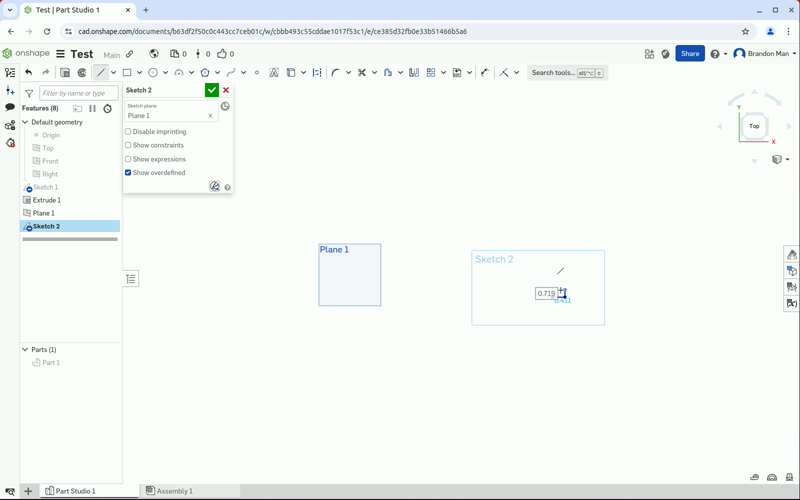
scroll(6)
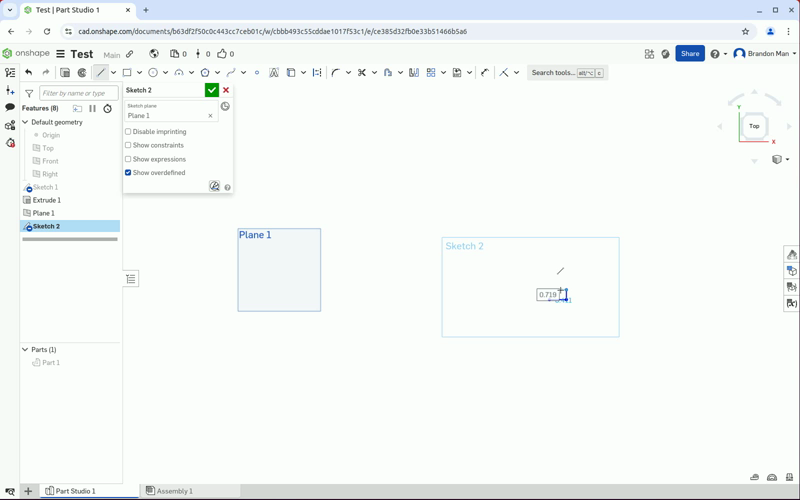
scroll(6)
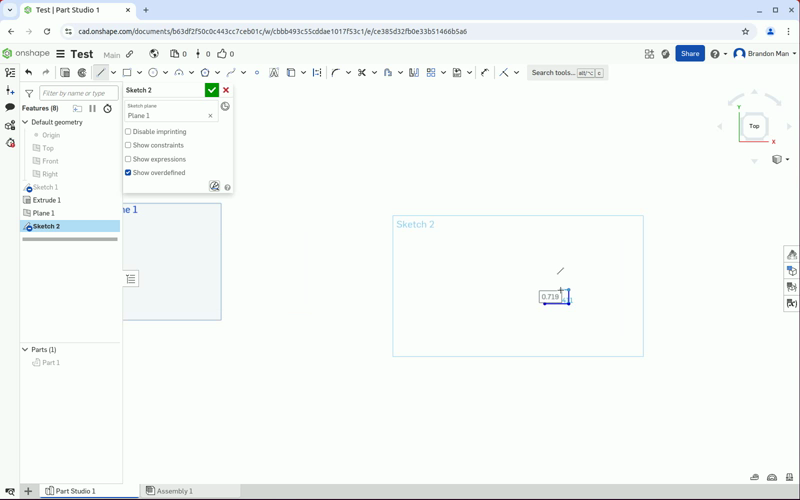
scroll(6)
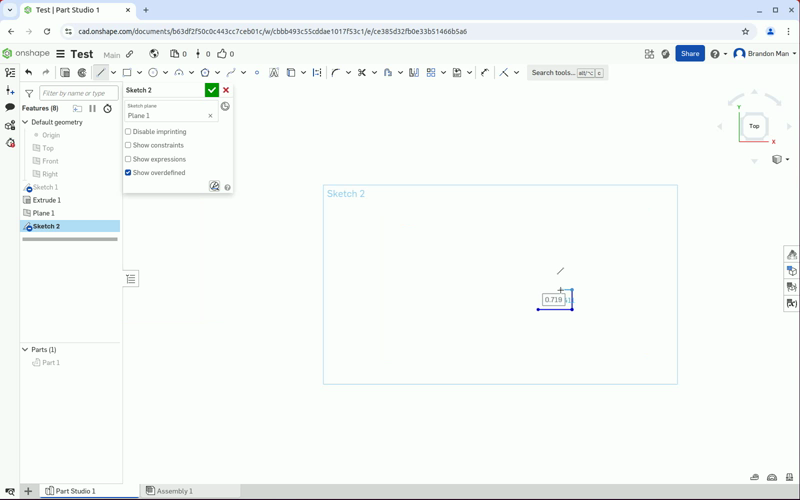
scroll(6)
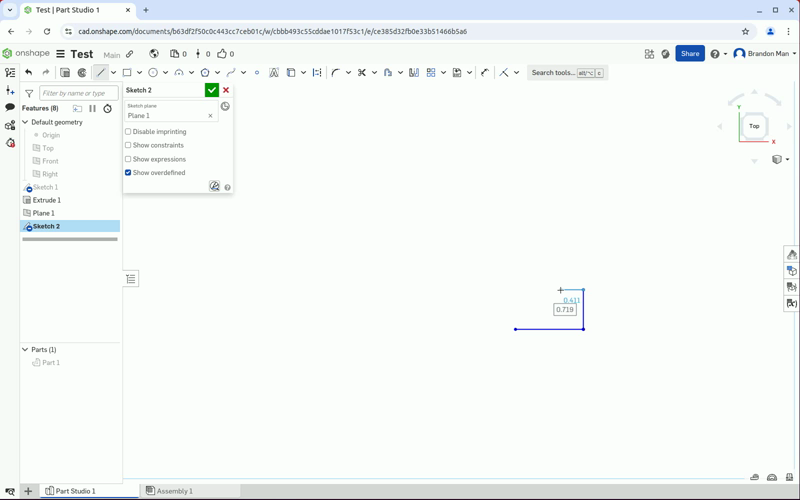
click(560, 289)
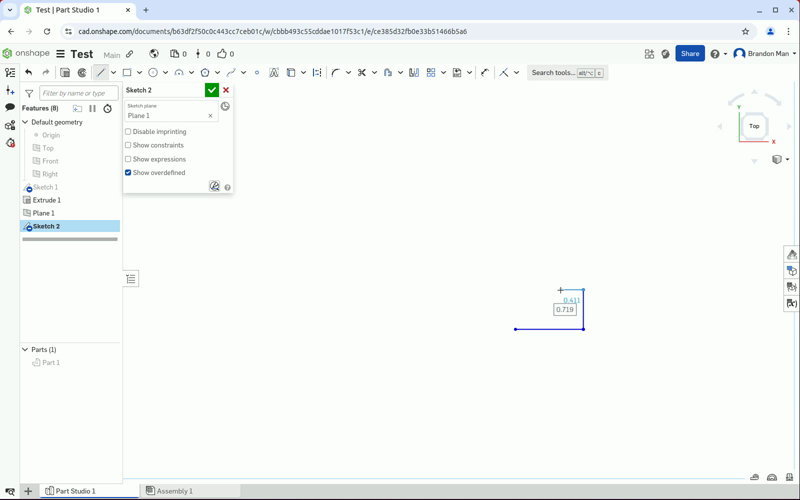
scroll(-6)
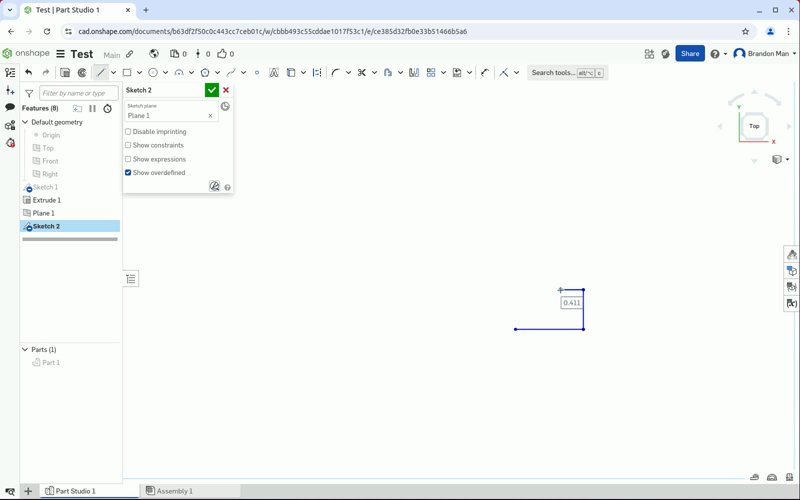
scroll(-6)
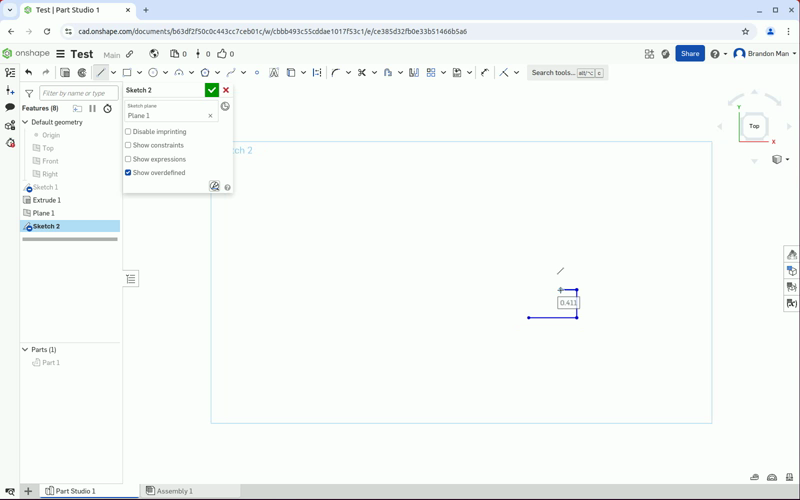
scroll(-6)
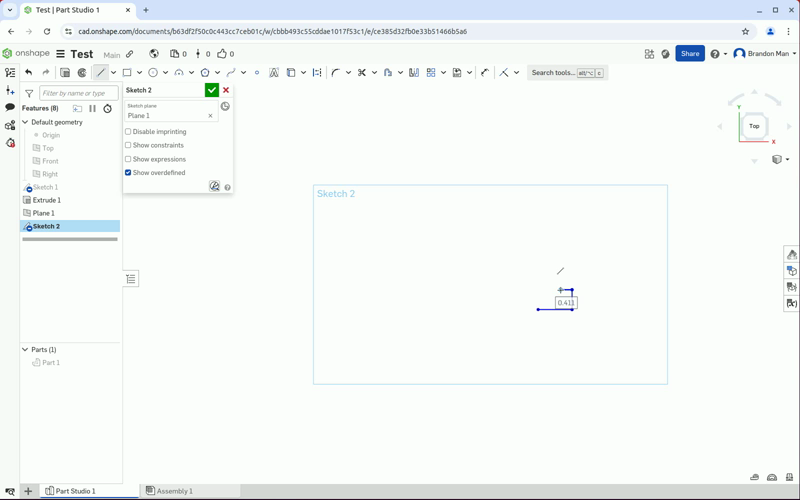
scroll(-6)
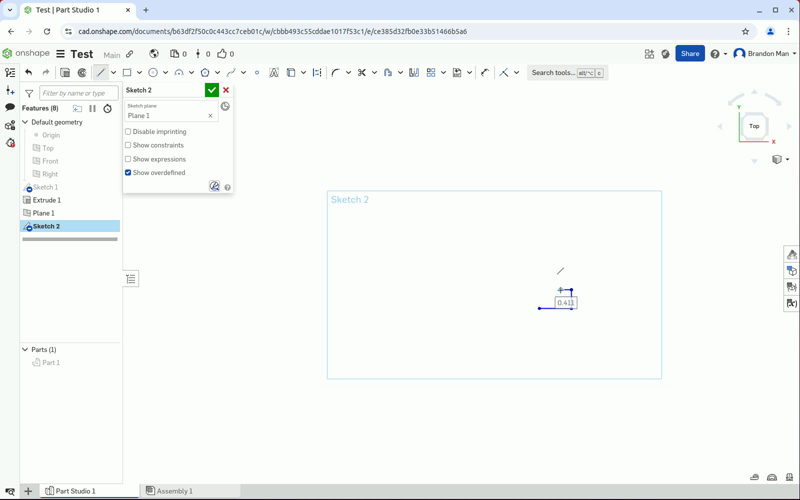
scroll(-6)
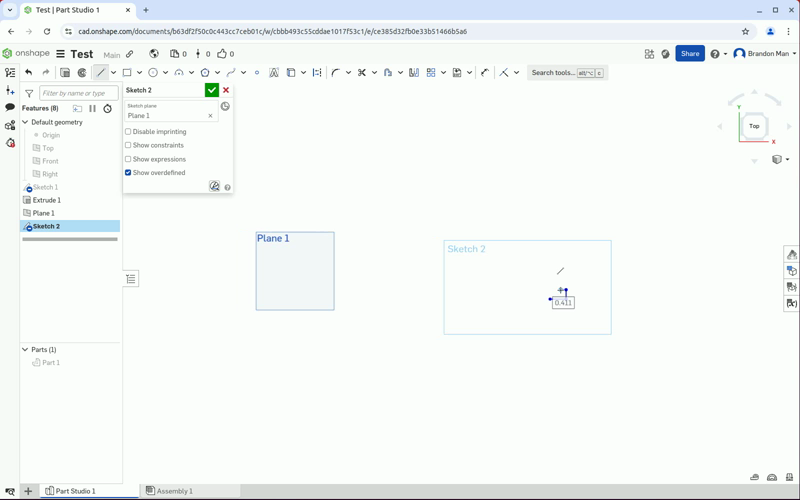
scroll(-6)
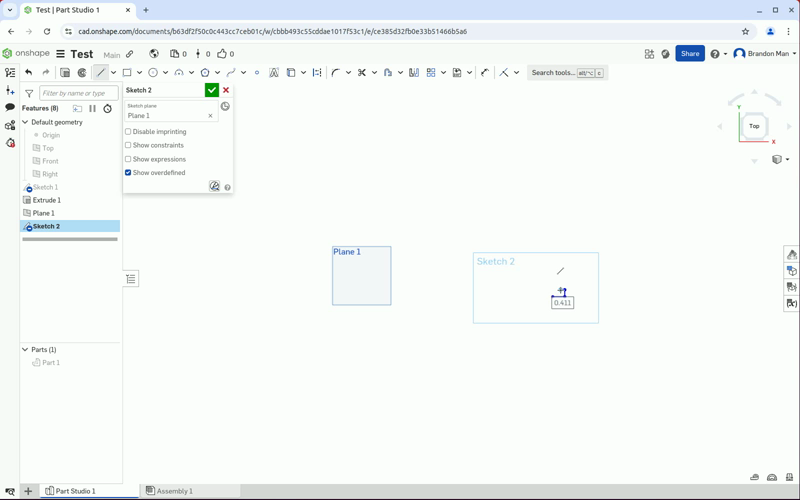
scroll(-6)
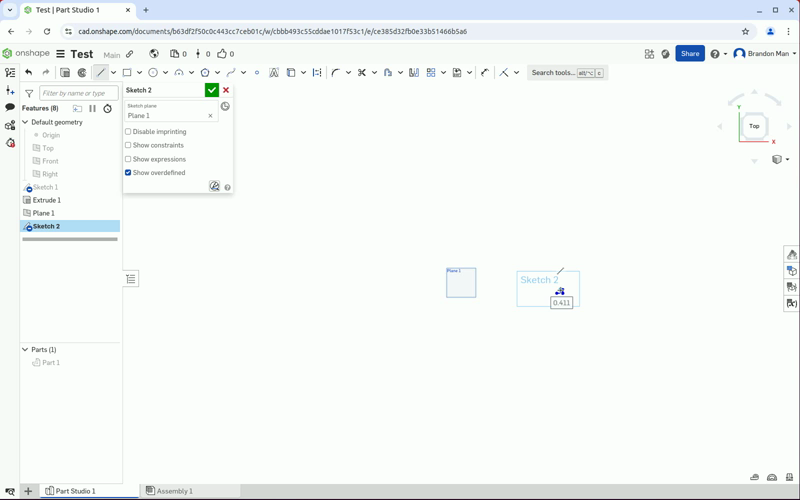
key_up(shift)
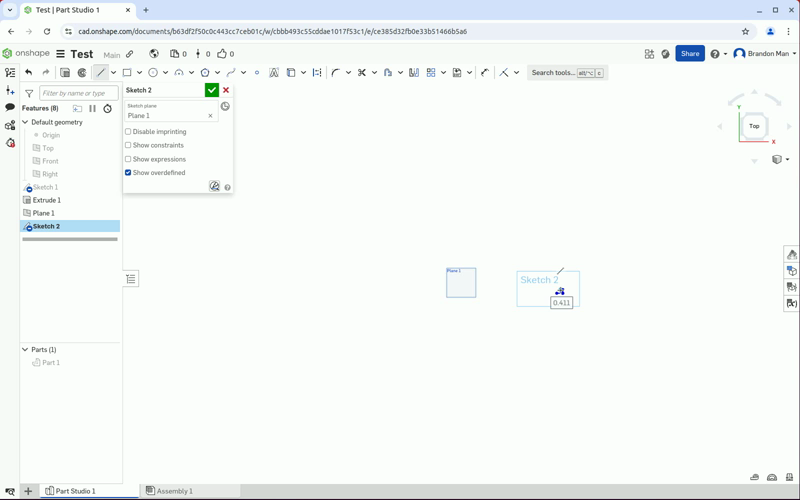
key_down(shift)
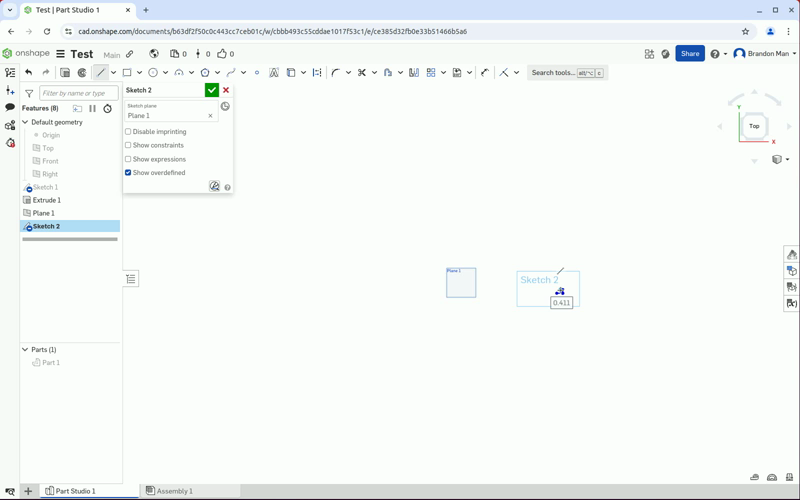
mouse_move(589, 289)
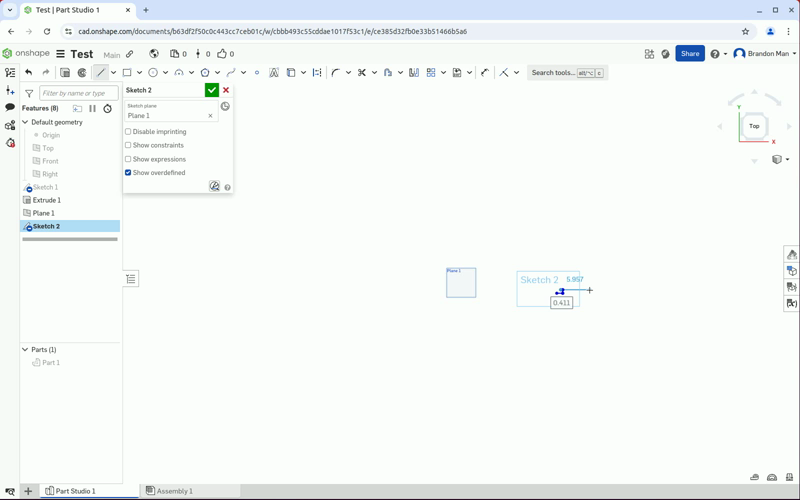
mouse_move(560, 285)
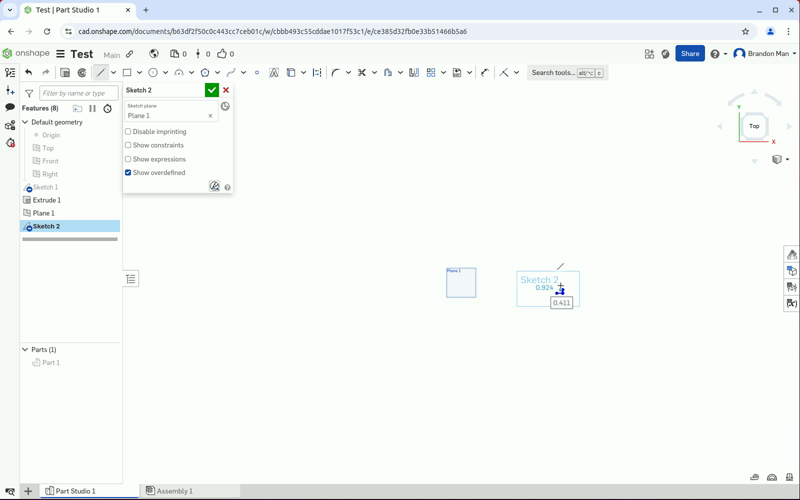
scroll(6)
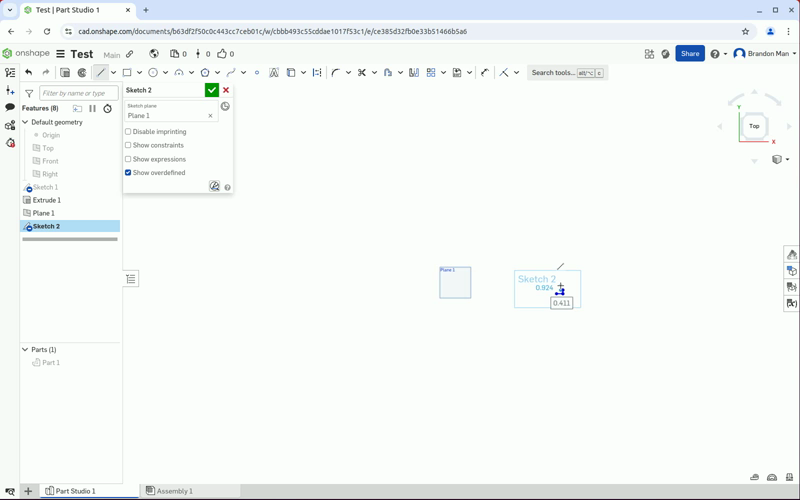
scroll(6)
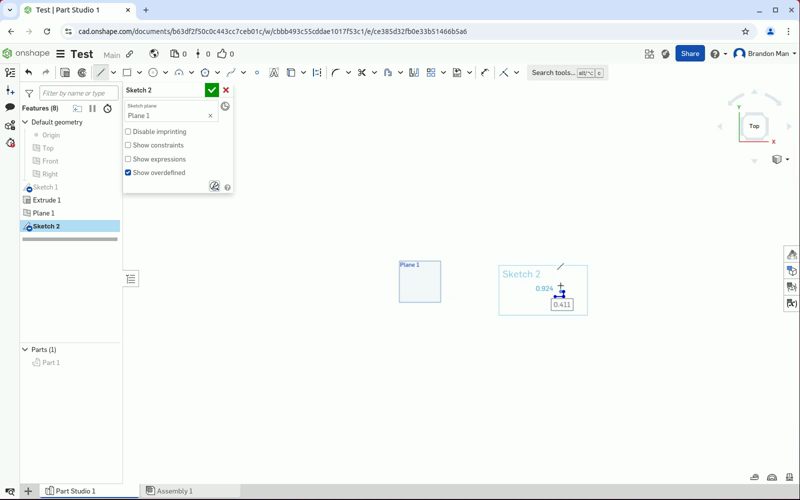
scroll(6)
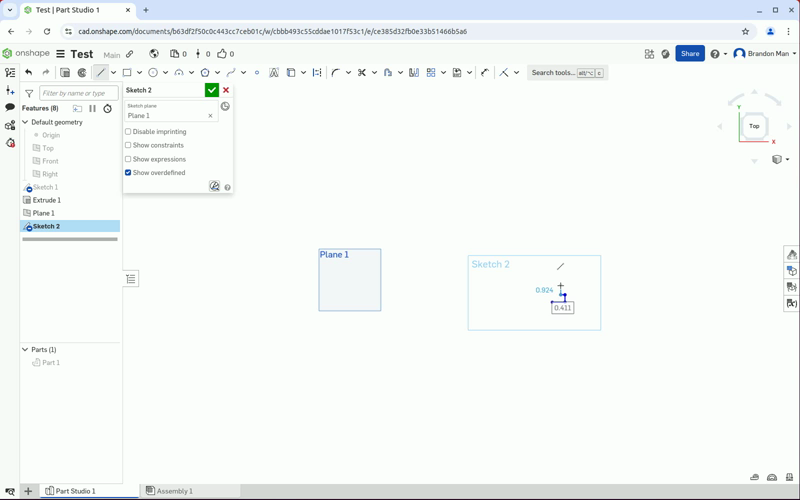
scroll(6)
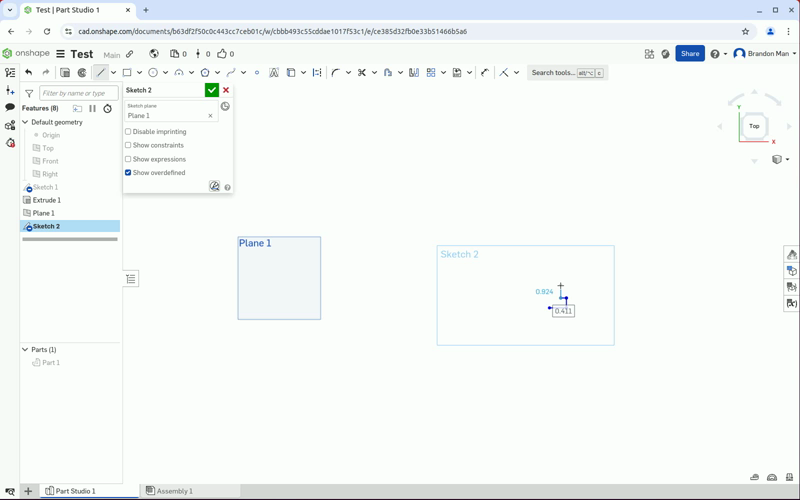
scroll(6)
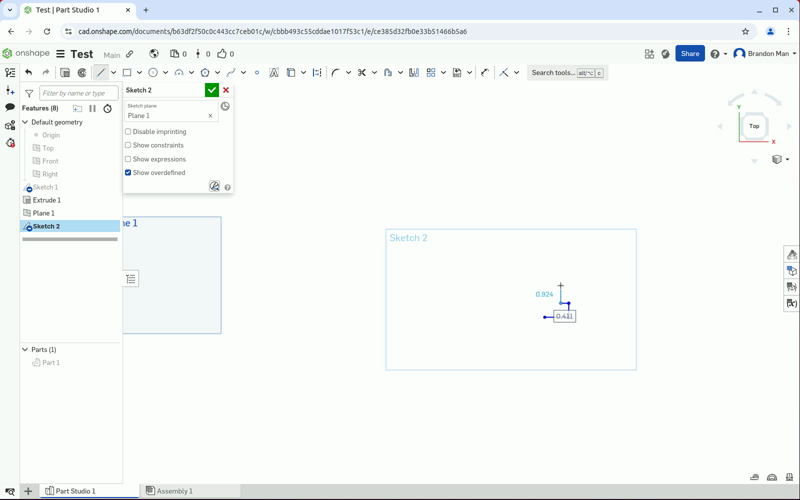
scroll(6)
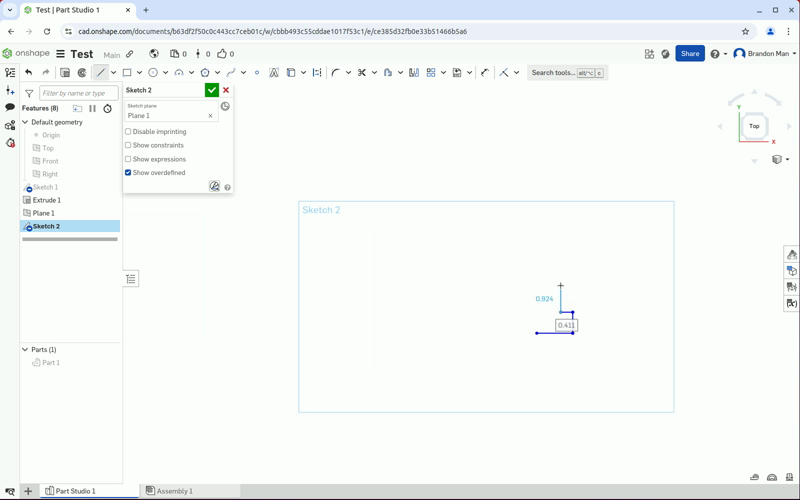
scroll(6)
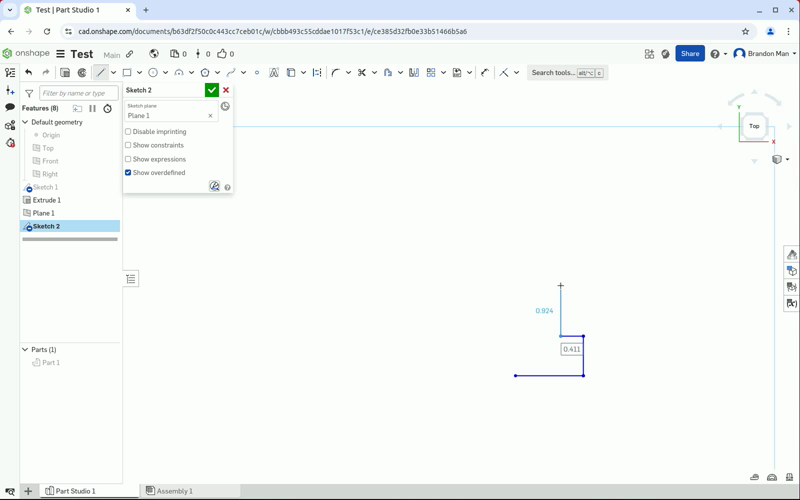
click(560, 285)
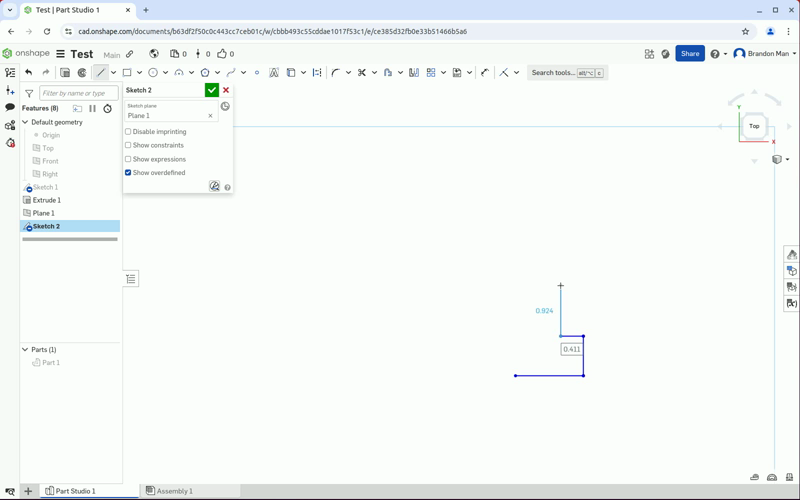
scroll(-6)
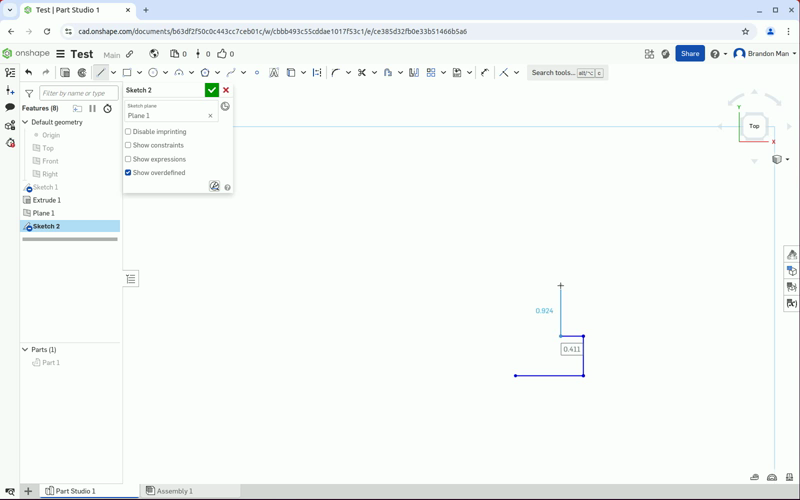
scroll(-6)
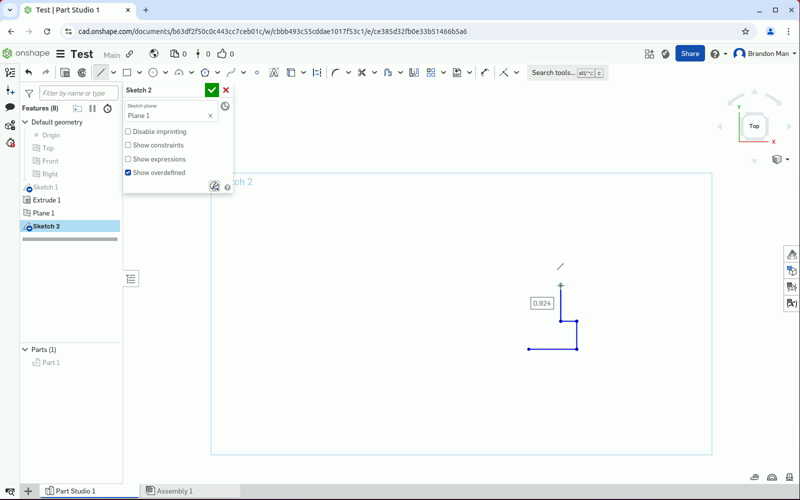
scroll(-6)
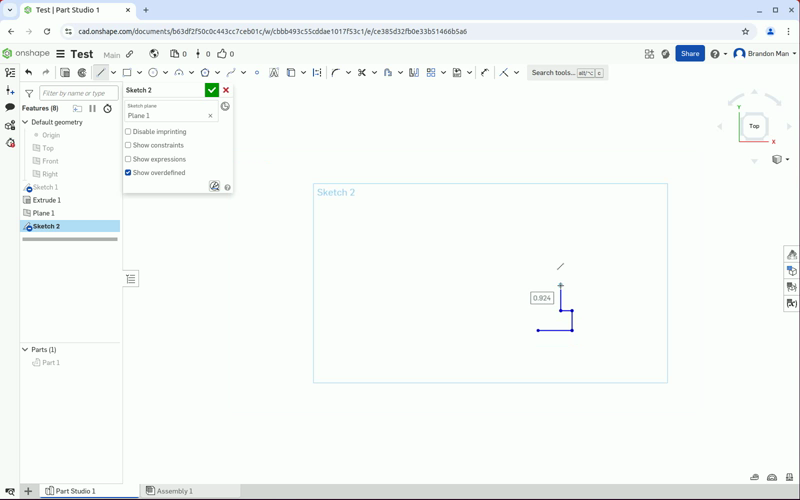
scroll(-6)
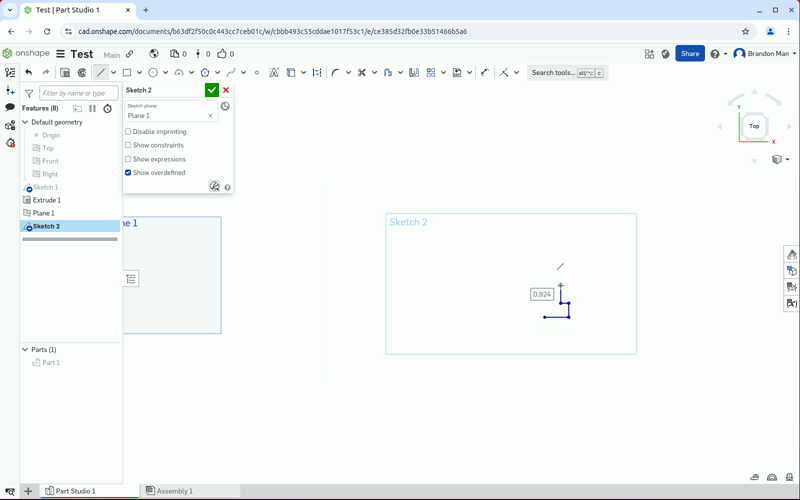
scroll(-6)
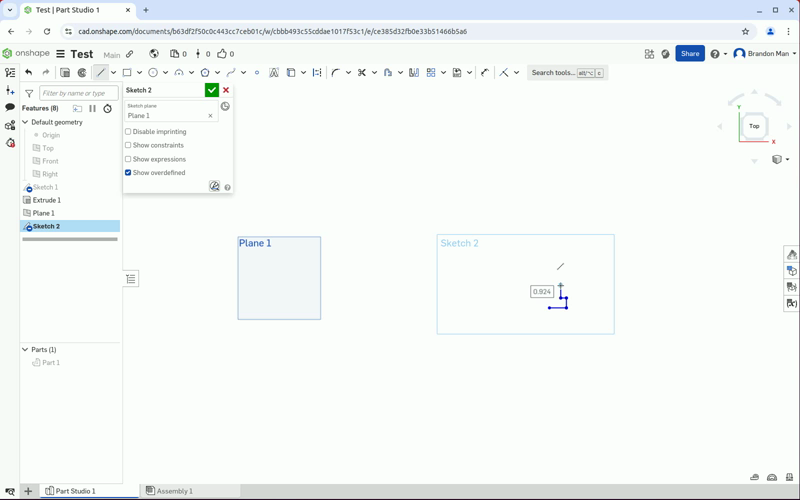
scroll(-6)
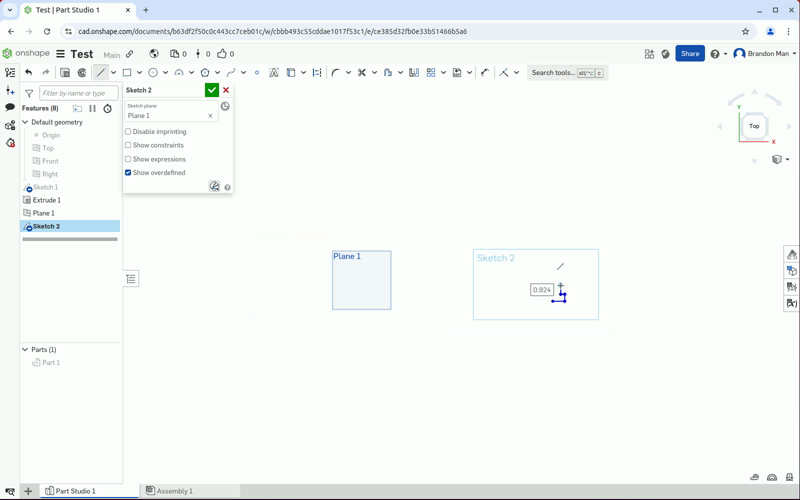
scroll(-6)
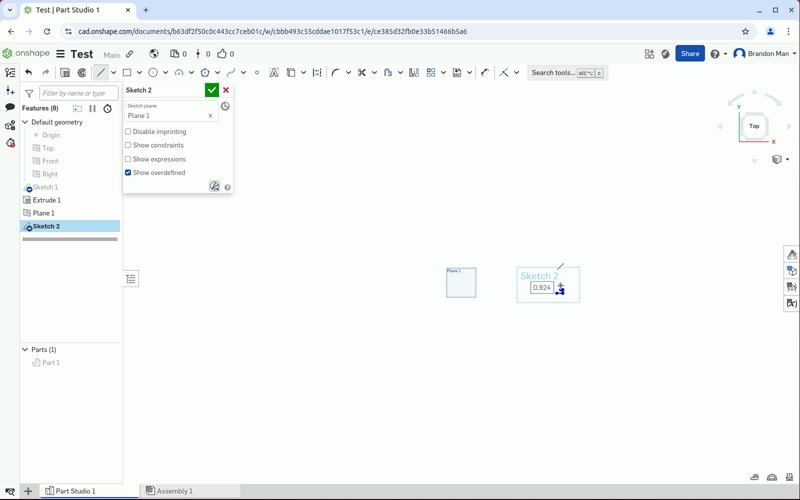
key_up(shift)
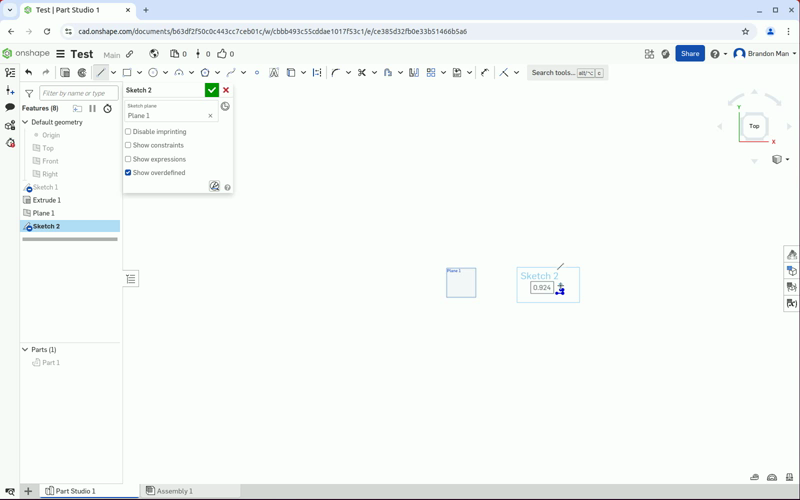
key_down(shift)
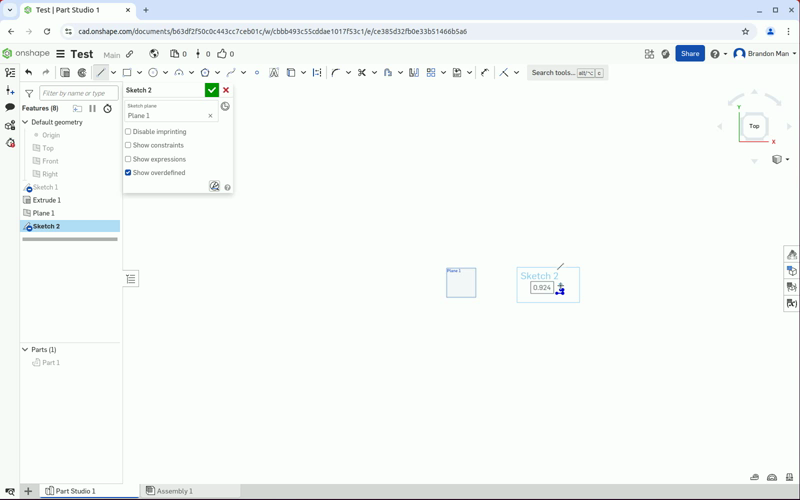
mouse_move(589, 285)
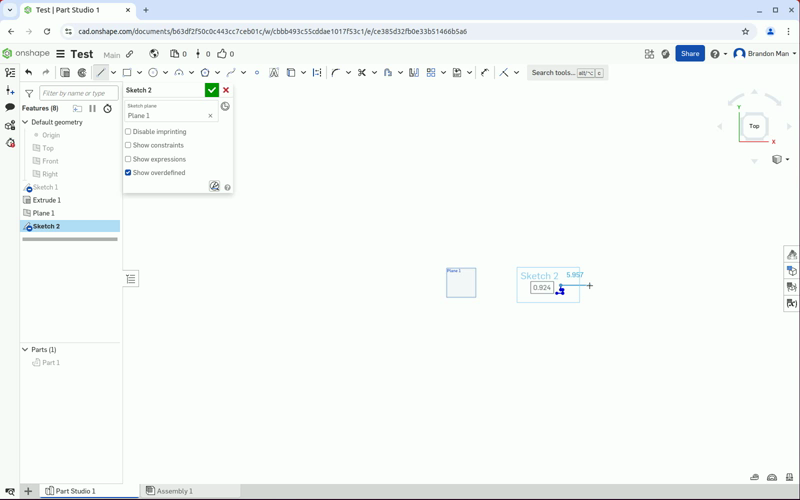
mouse_move(570, 285)
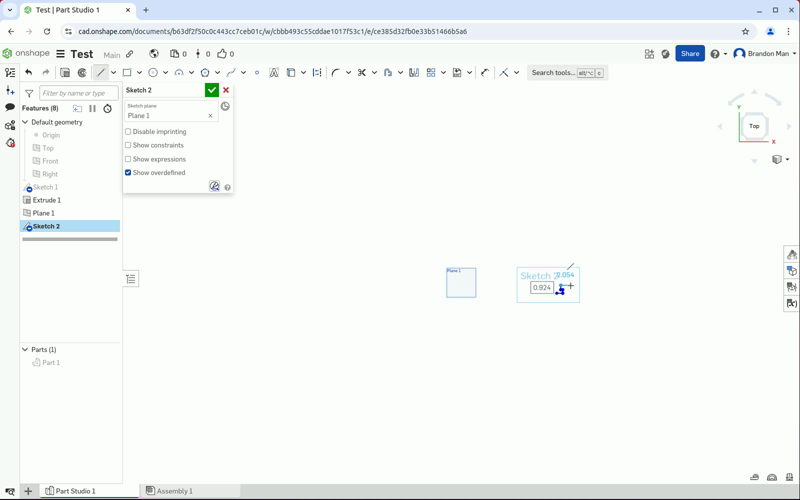
click(570, 285)
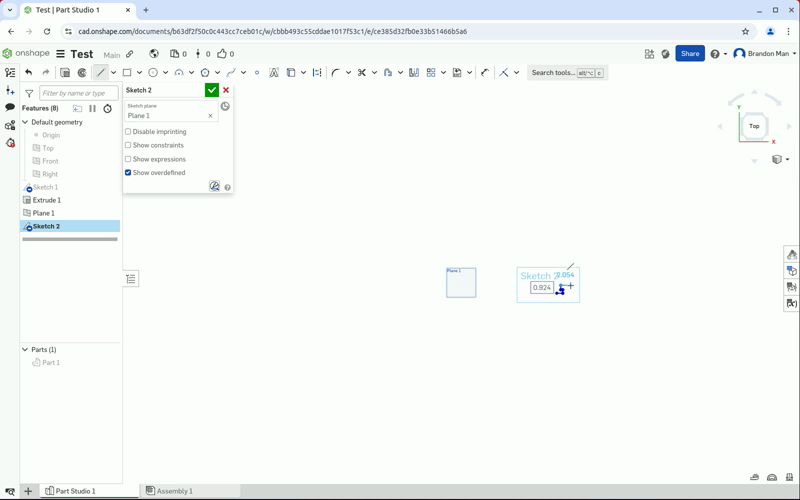
key_up(shift)
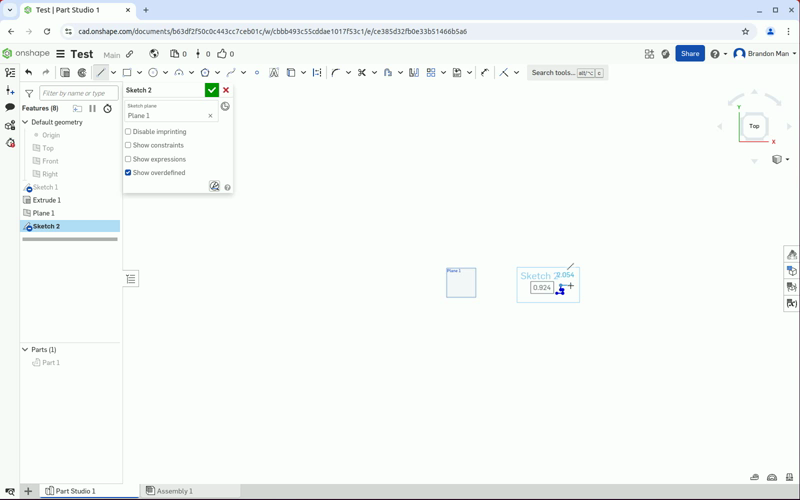
key_down(shift)
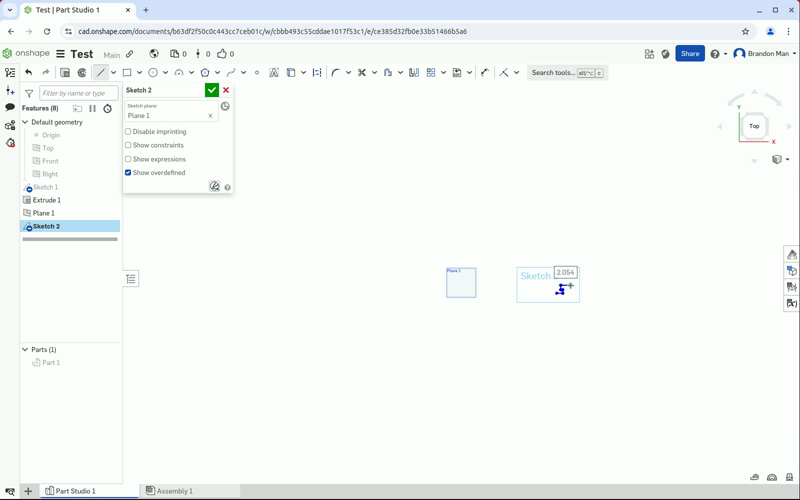
mouse_move(589, 285)
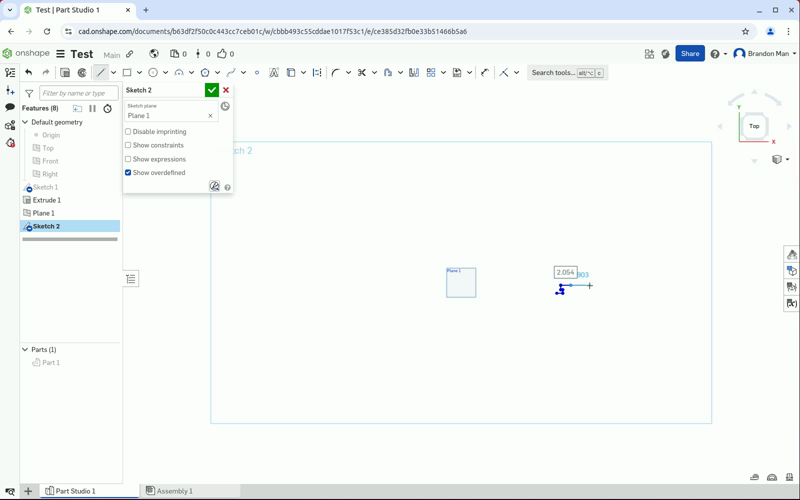
mouse_move(570, 289)
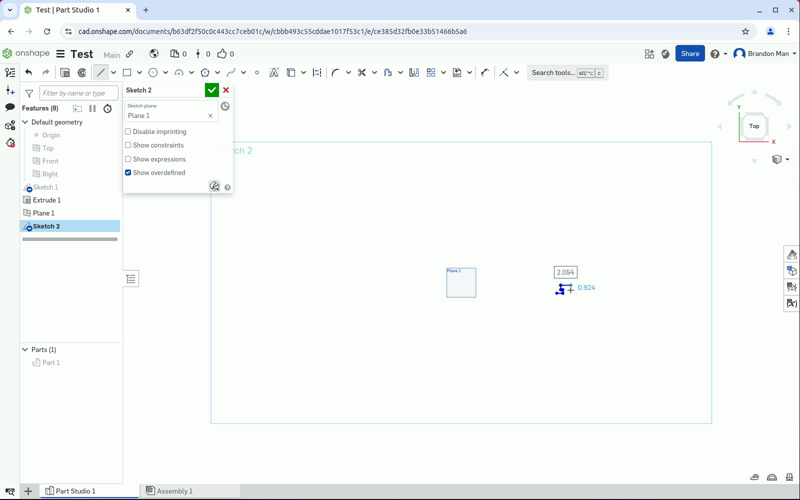
scroll(6)
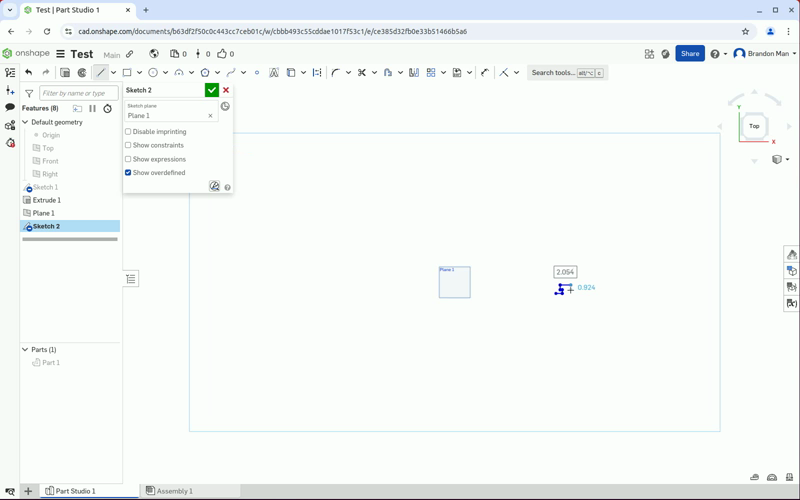
scroll(6)
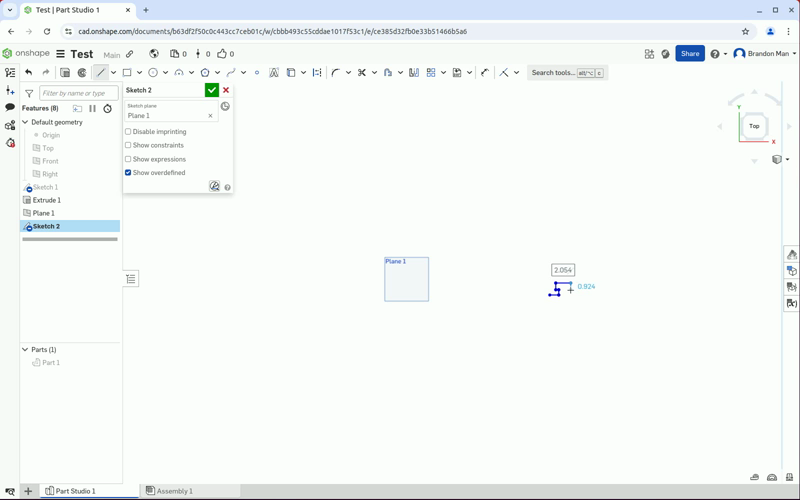
scroll(6)
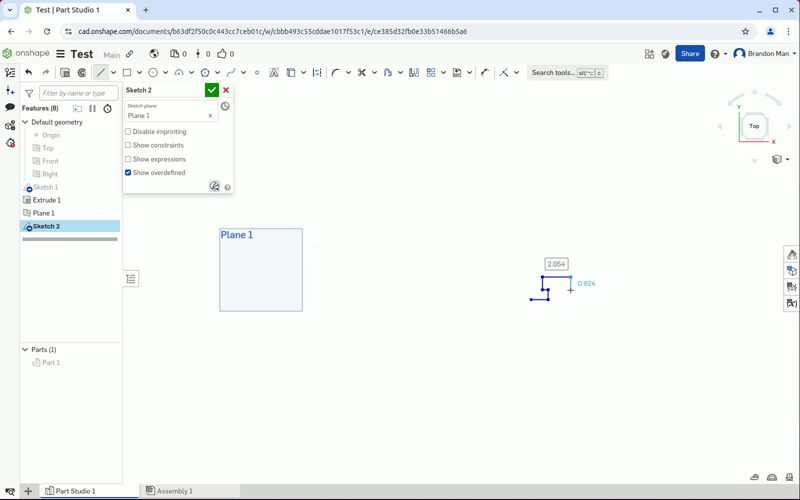
scroll(6)
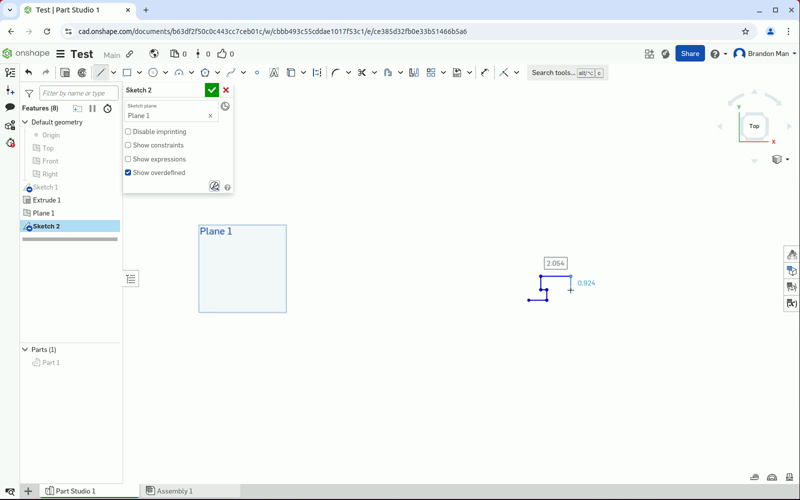
scroll(6)
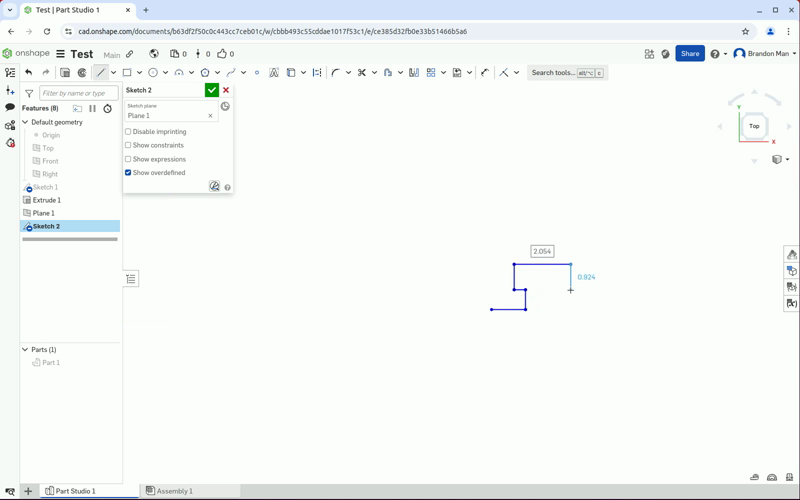
scroll(6)
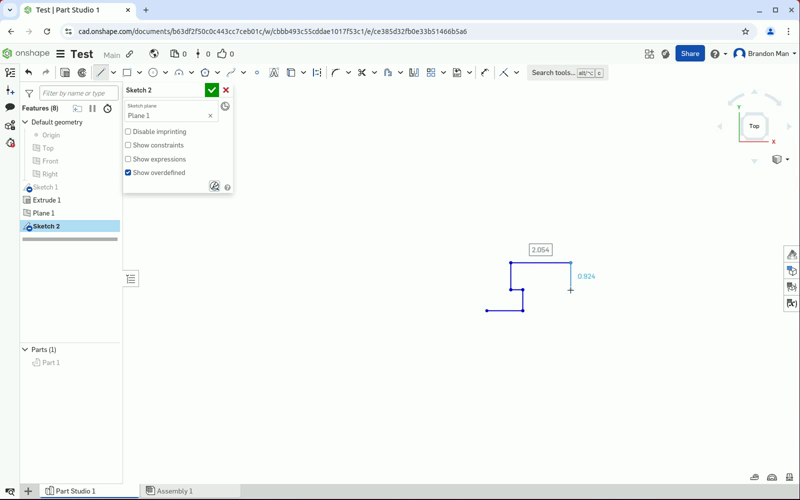
scroll(6)
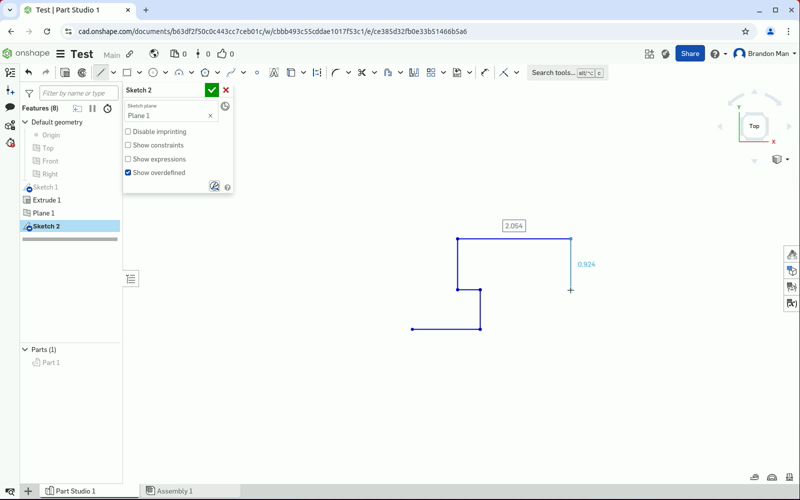
click(570, 289)
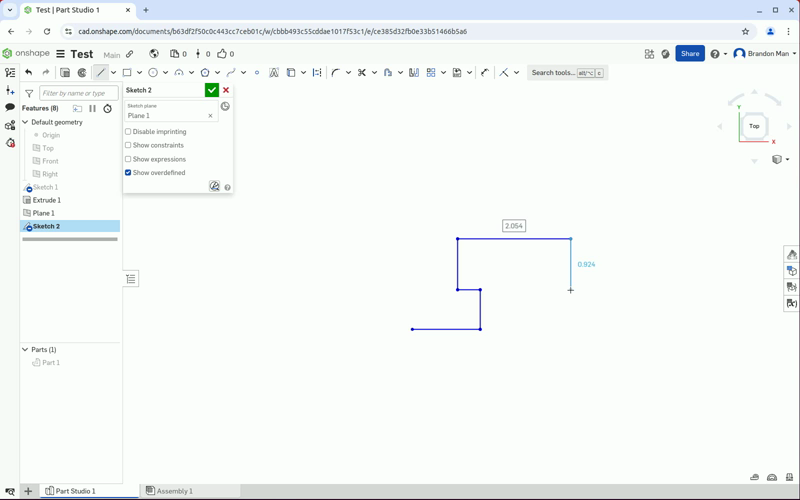
scroll(-6)
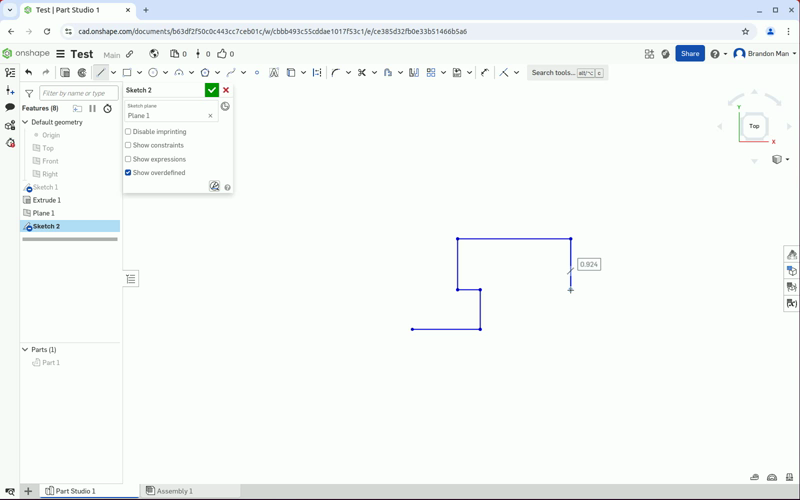
scroll(-6)
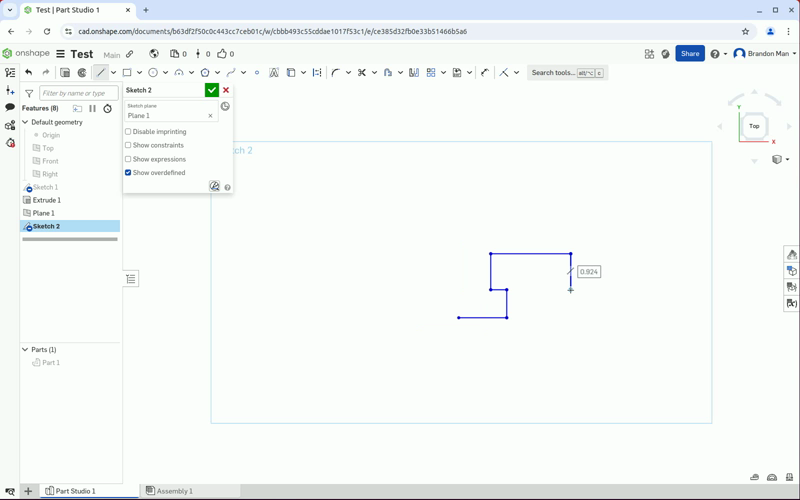
scroll(-6)
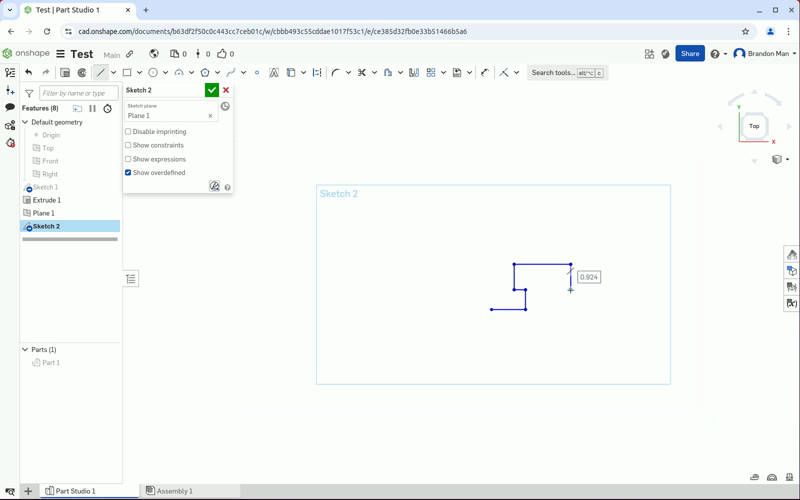
scroll(-6)
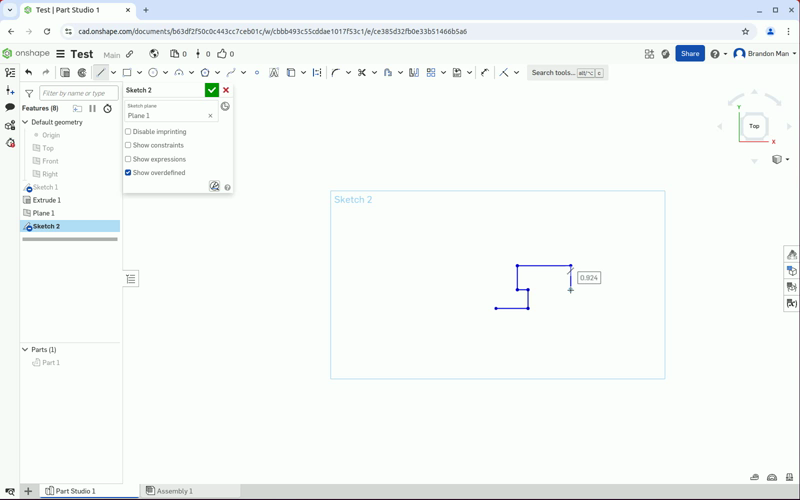
scroll(-6)
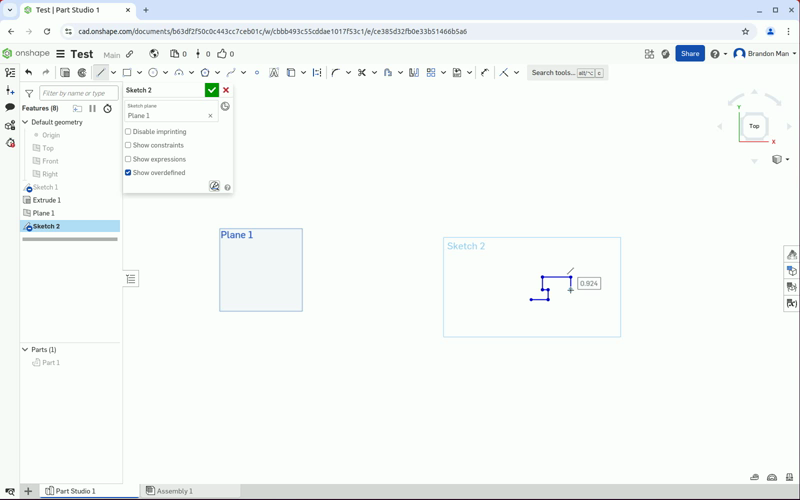
scroll(-6)
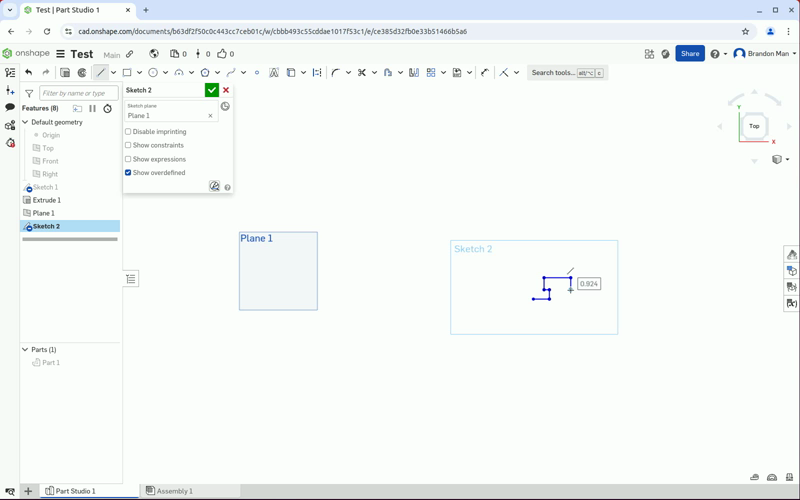
scroll(-6)
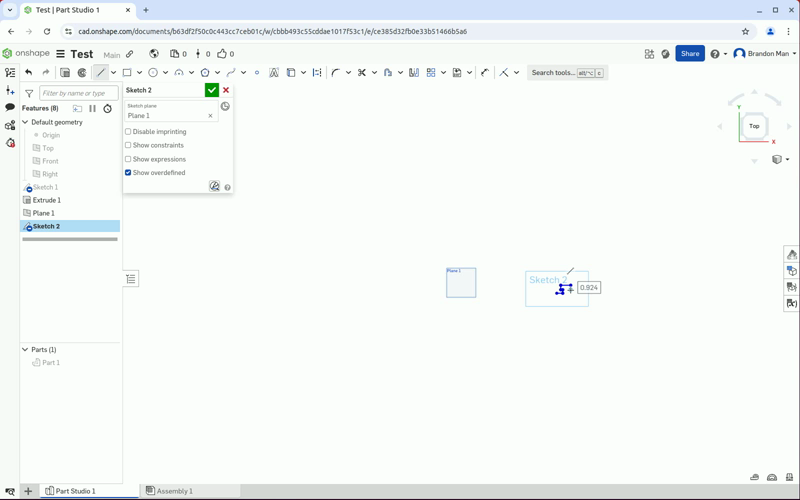
key_up(shift)
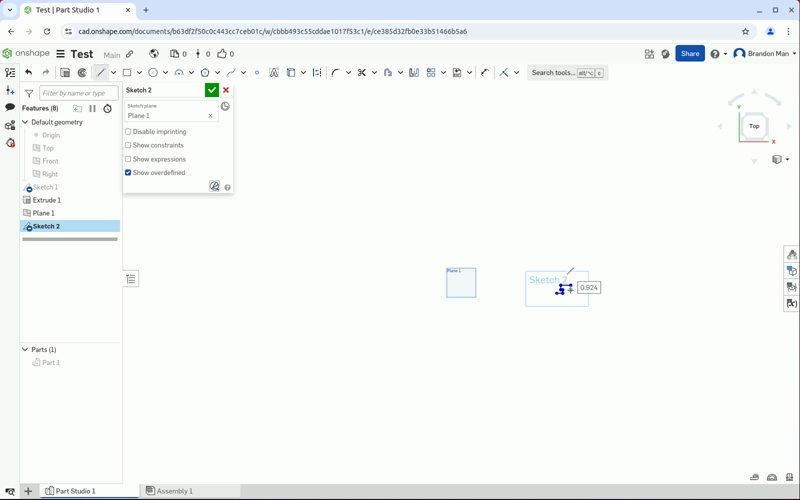
key_down(shift)
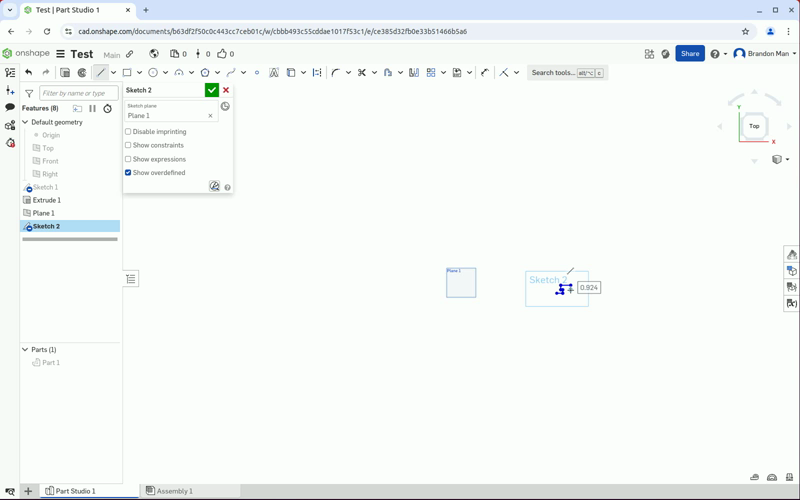
mouse_move(589, 289)
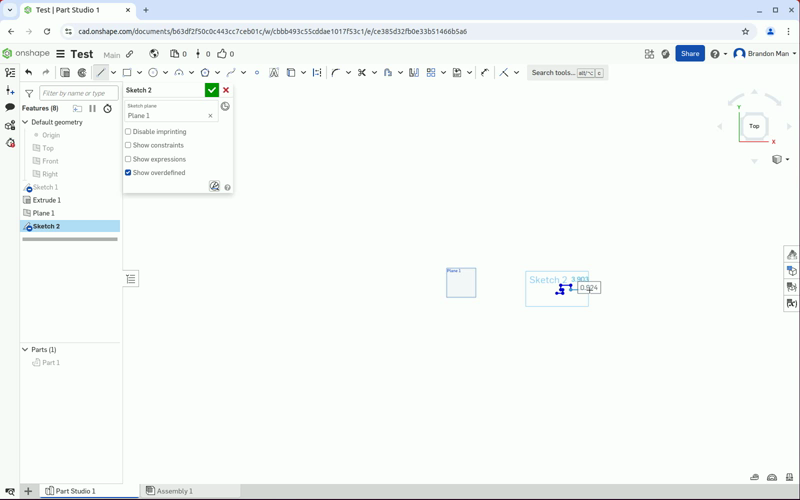
mouse_move(568, 289)
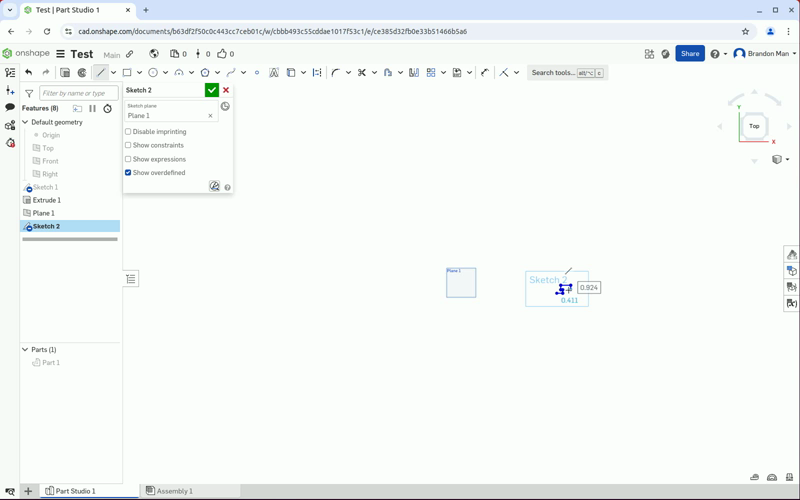
scroll(6)
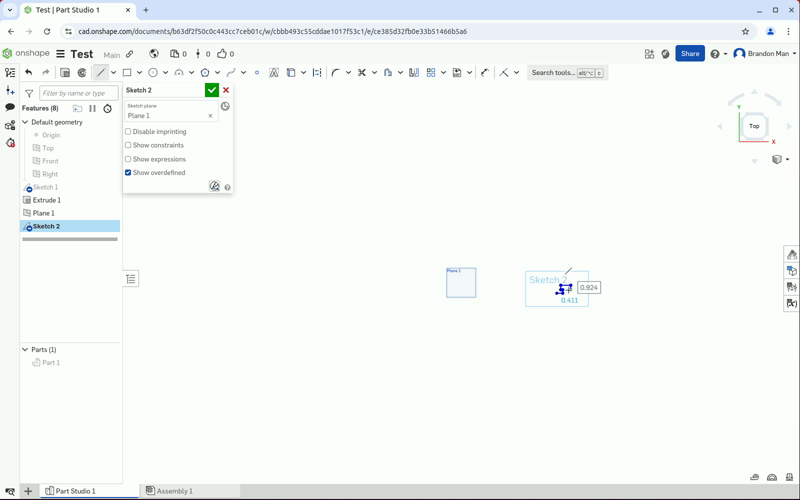
scroll(6)
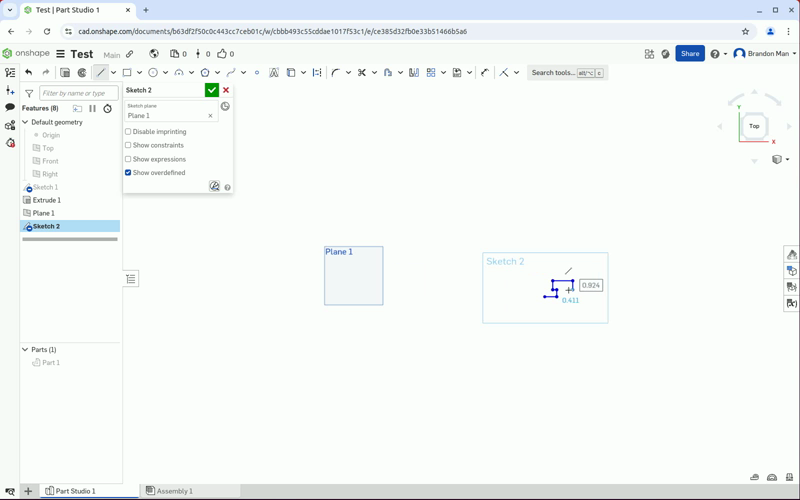
scroll(6)
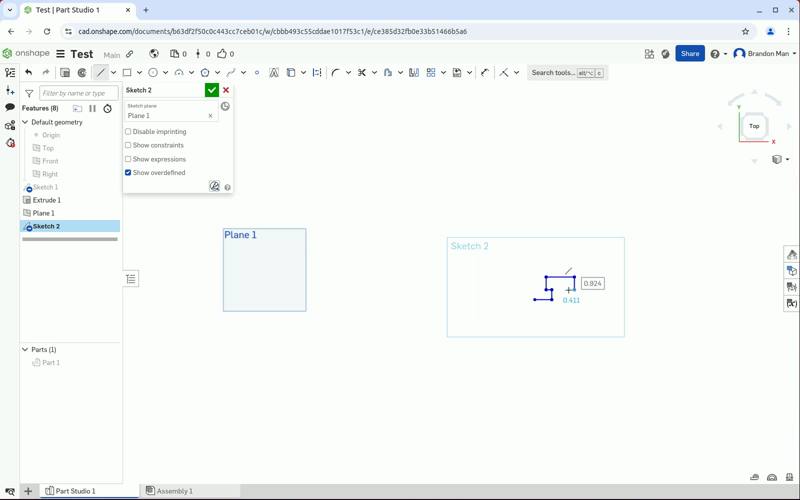
scroll(6)
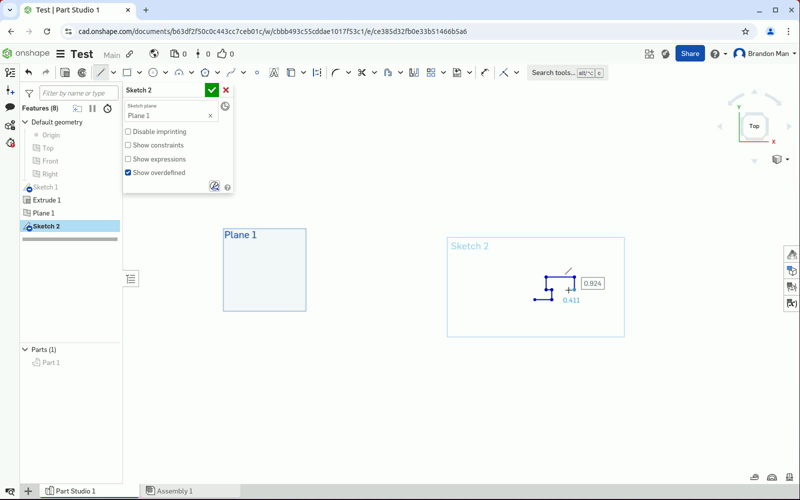
scroll(6)
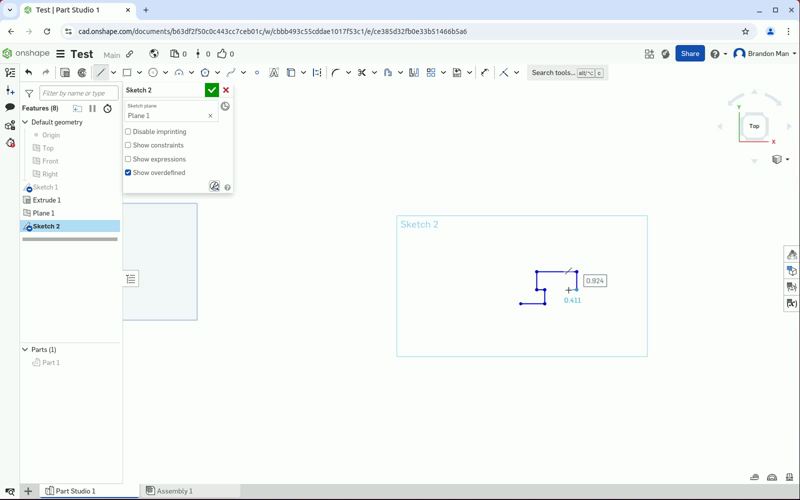
scroll(6)
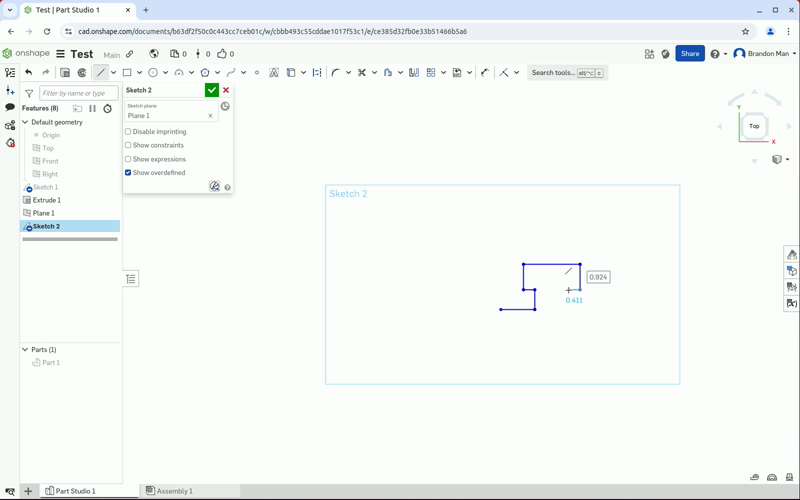
scroll(6)
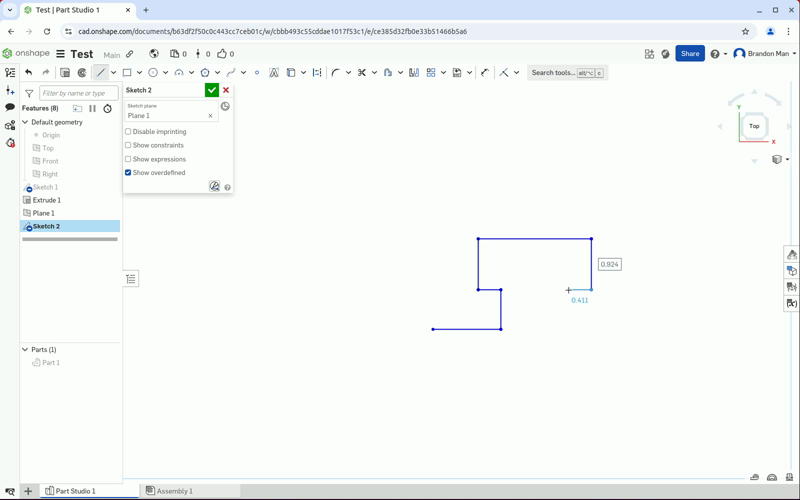
click(568, 289)
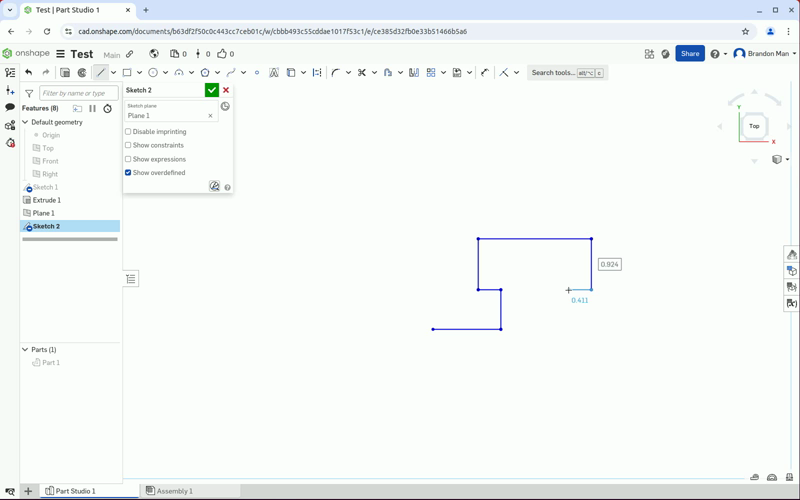
scroll(-6)
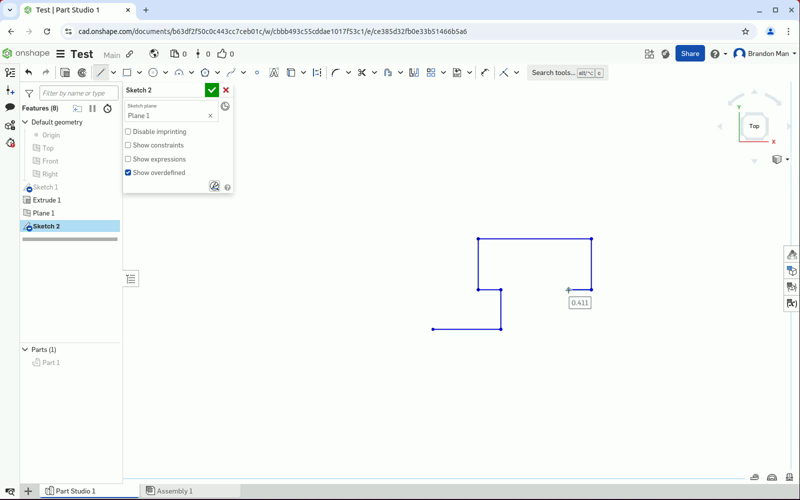
scroll(-6)
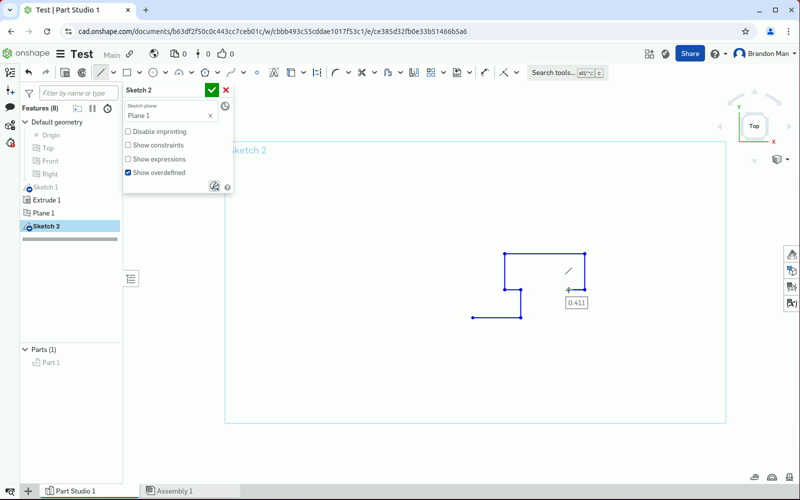
scroll(-6)
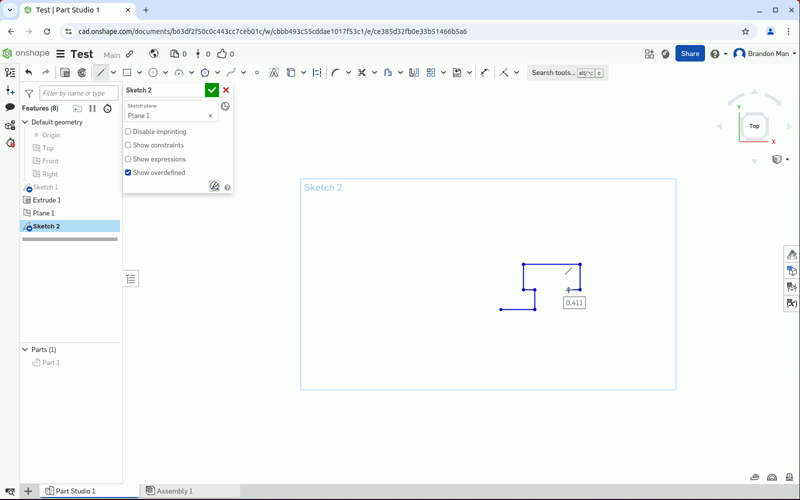
scroll(-6)
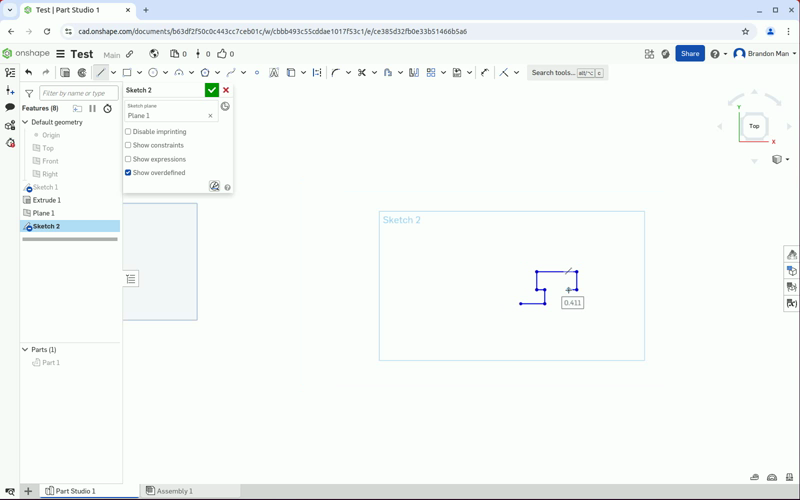
scroll(-6)
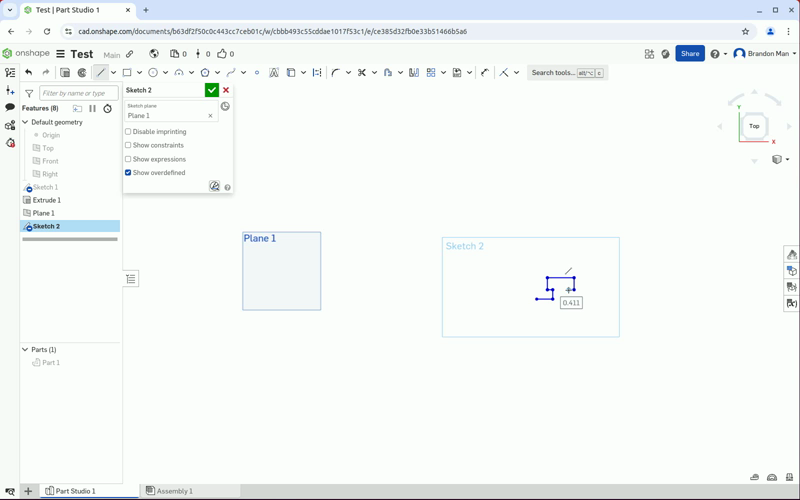
scroll(-6)
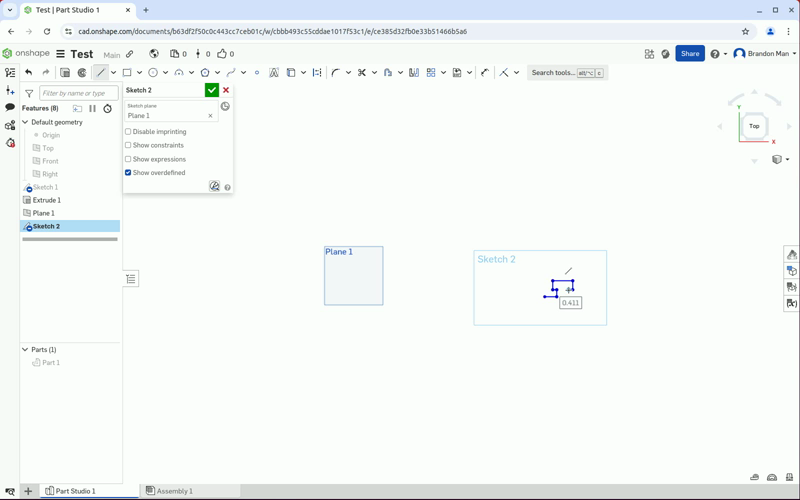
scroll(-6)
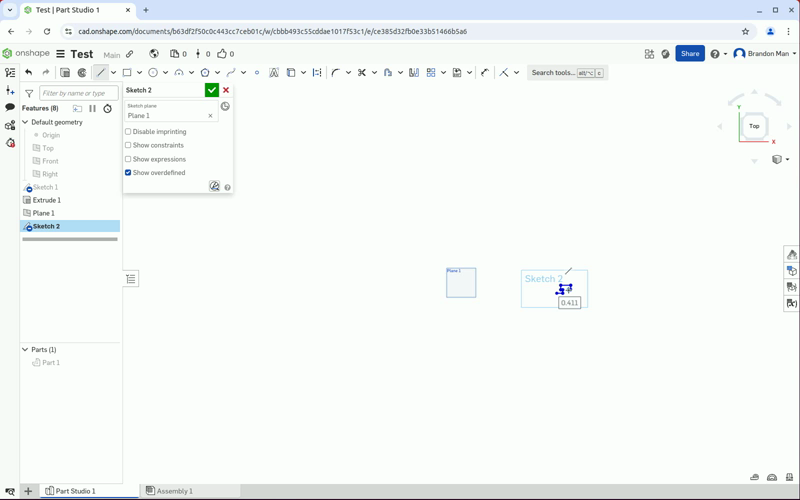
key_up(shift)
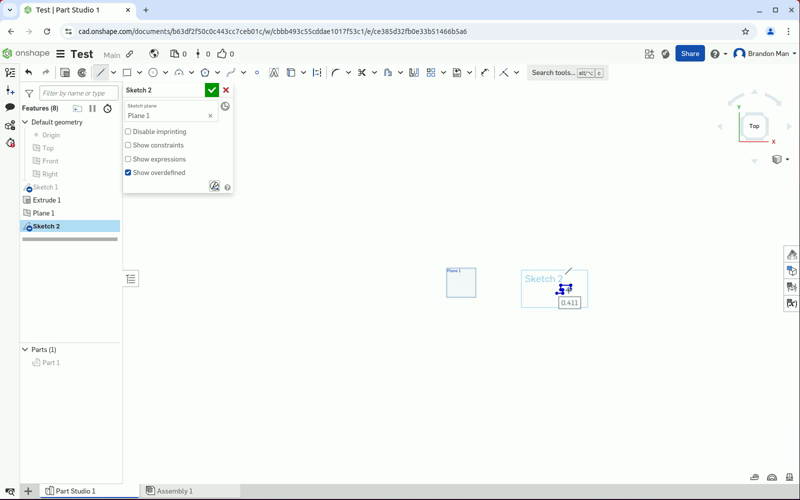
key_down(shift)
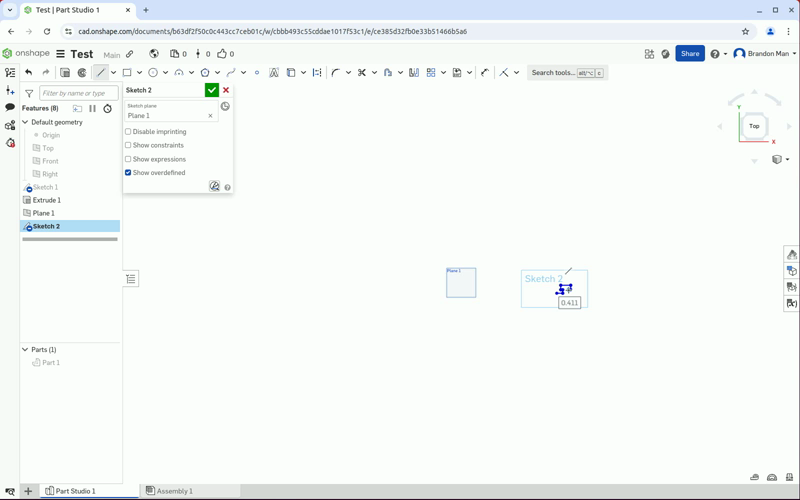
mouse_move(589, 289)
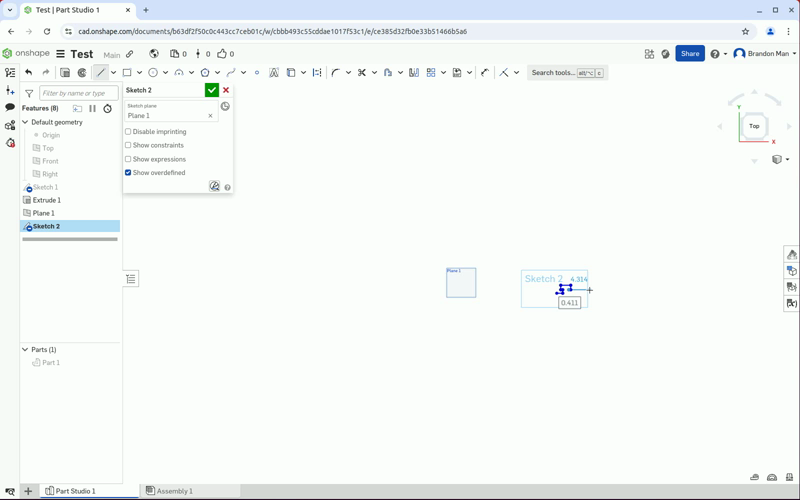
mouse_move(568, 293)
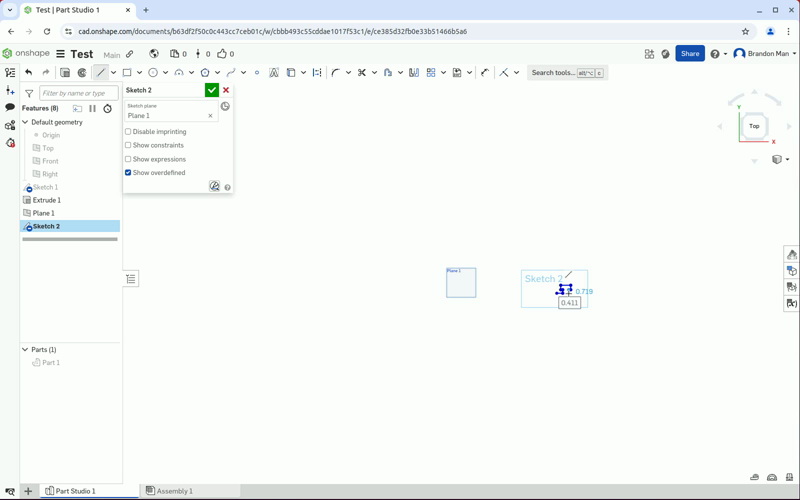
scroll(6)
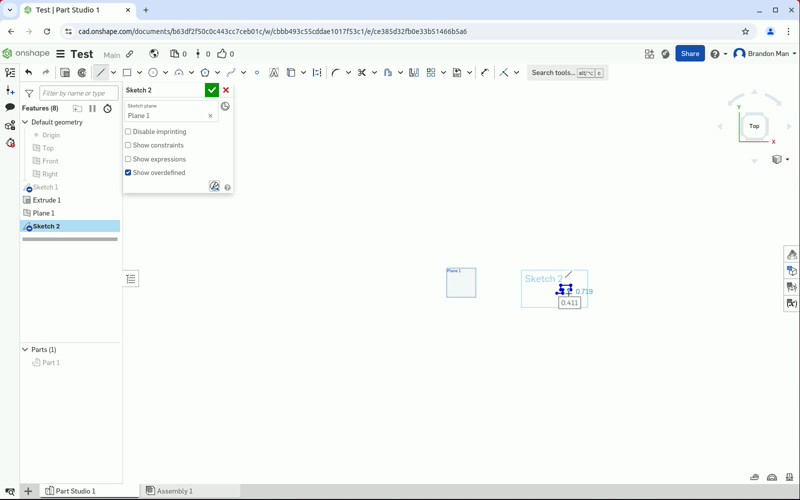
scroll(6)
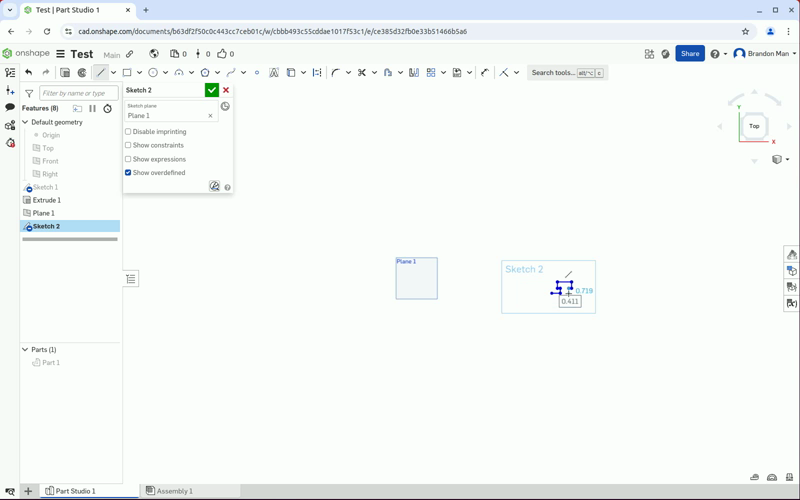
scroll(6)
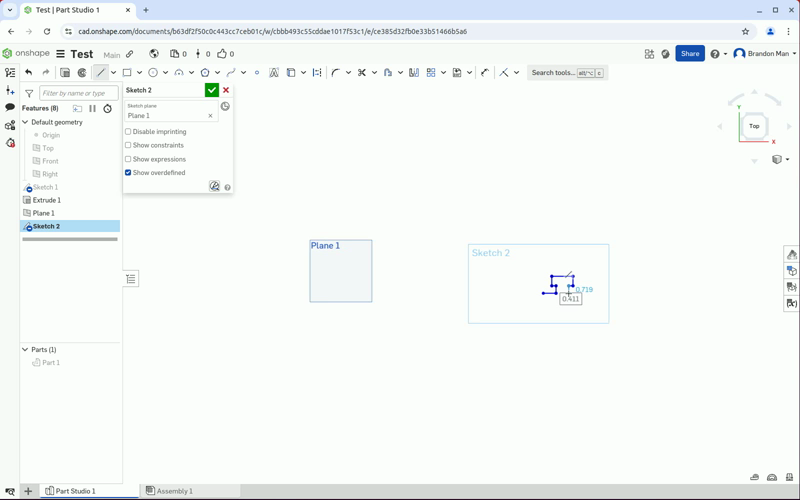
scroll(6)
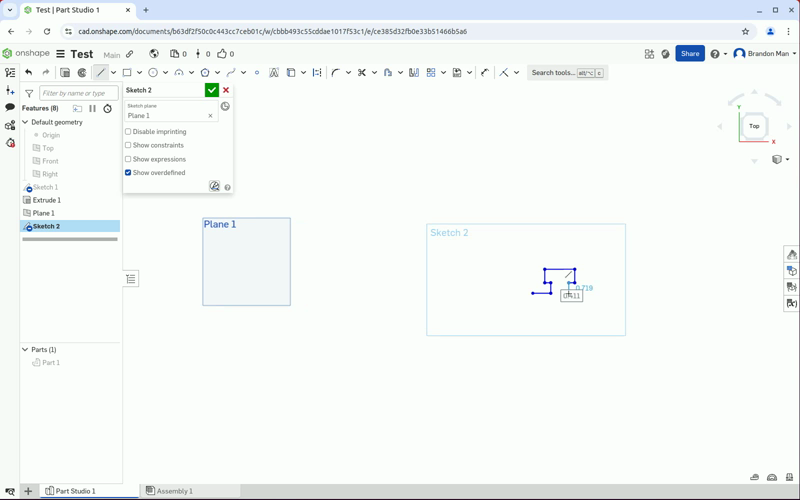
scroll(6)
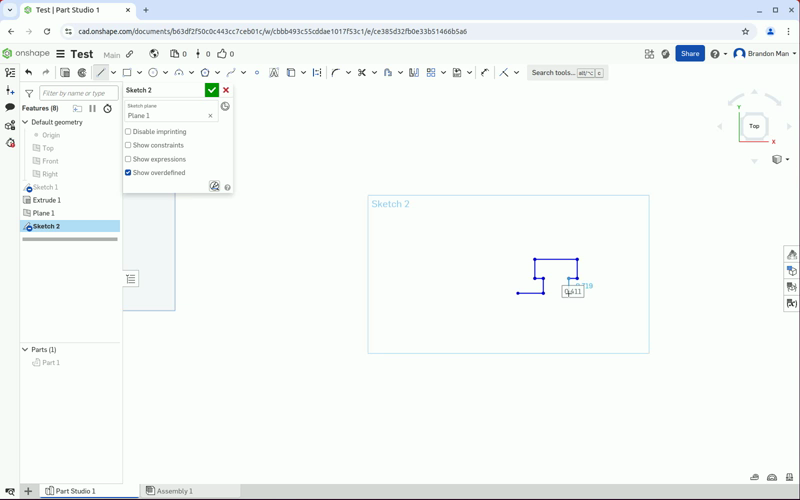
scroll(6)
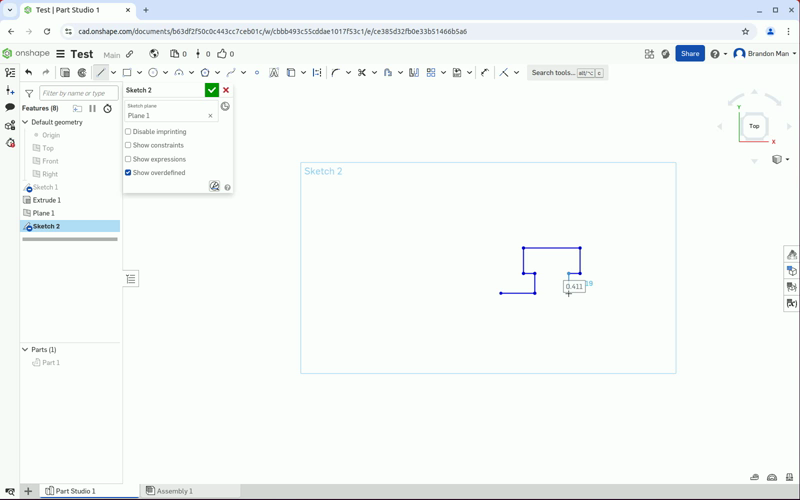
scroll(6)
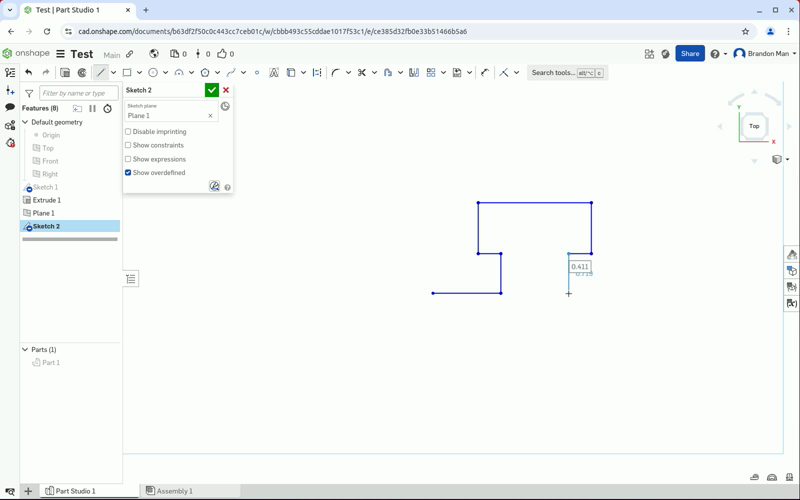
click(568, 293)
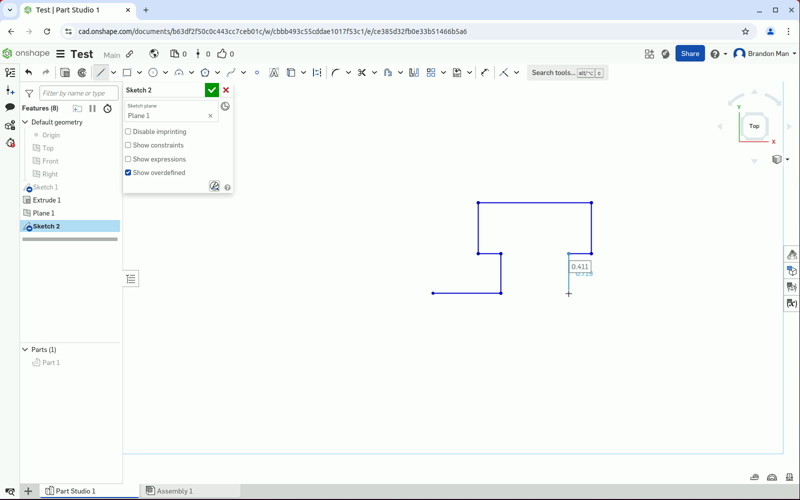
scroll(-6)
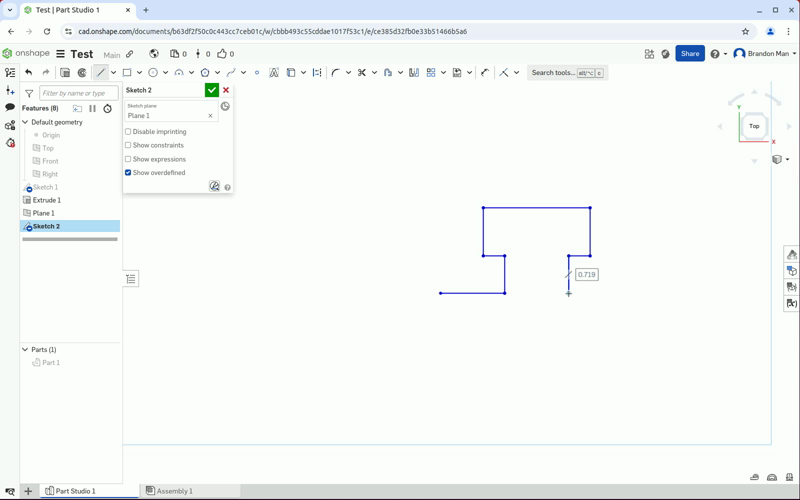
scroll(-6)
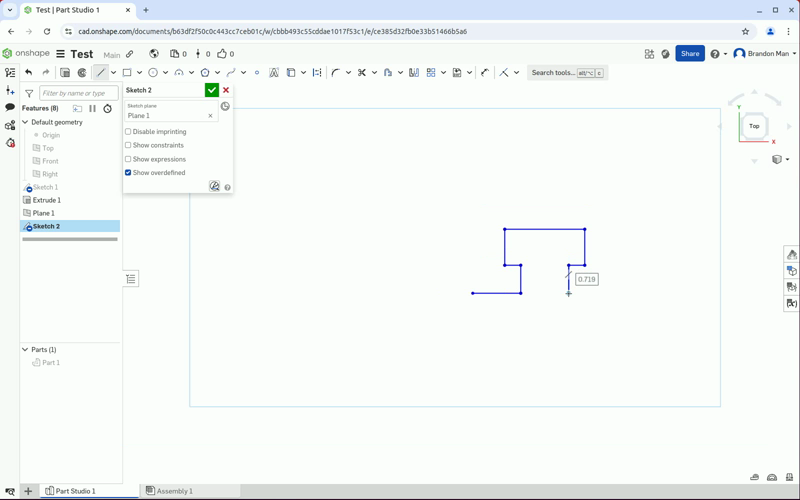
scroll(-6)
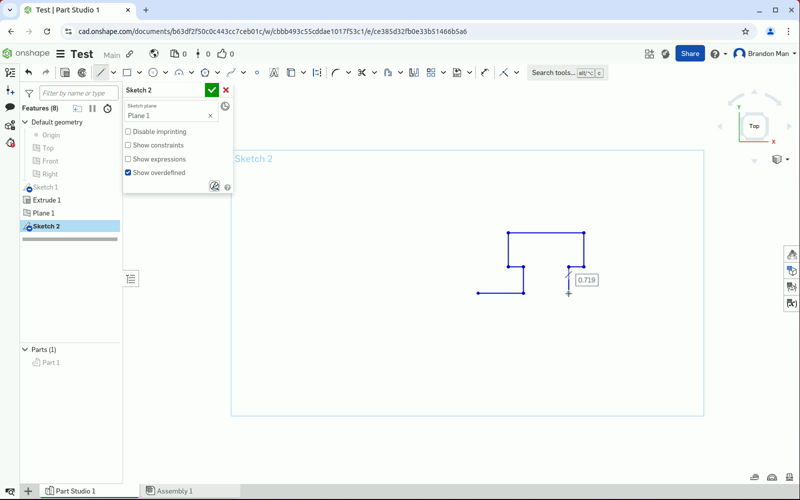
scroll(-6)
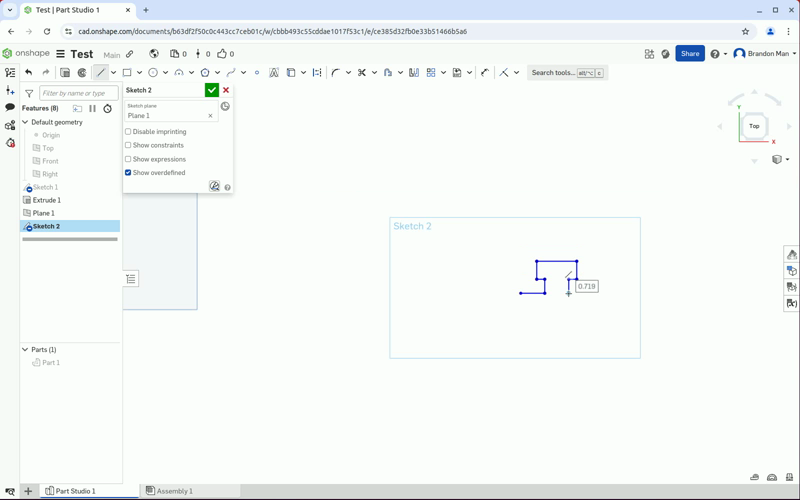
scroll(-6)
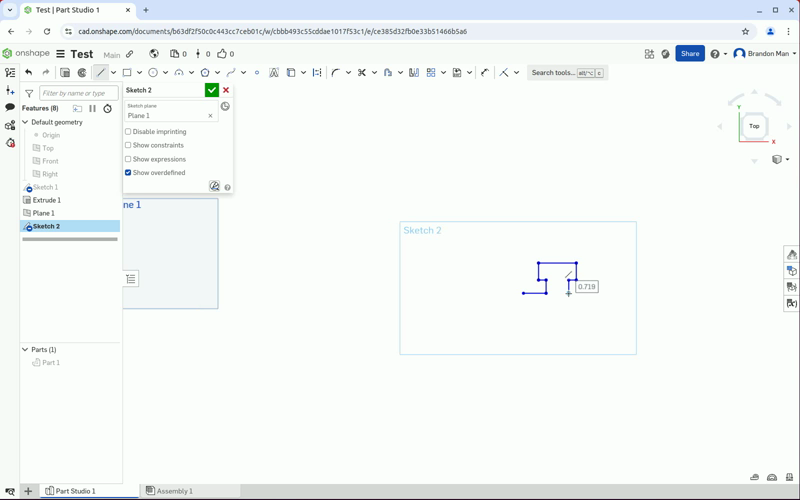
scroll(-6)
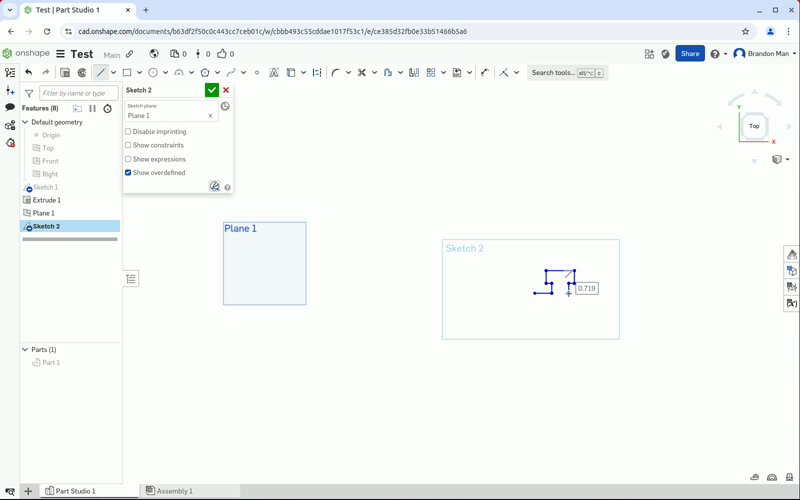
scroll(-6)
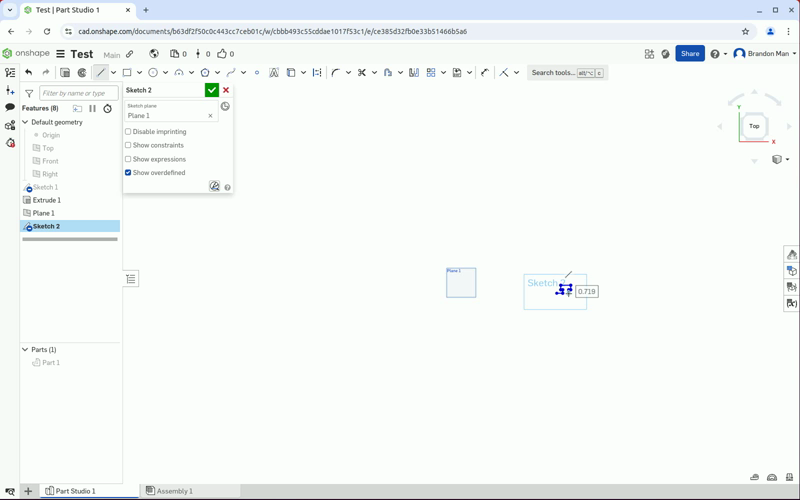
key_up(shift)
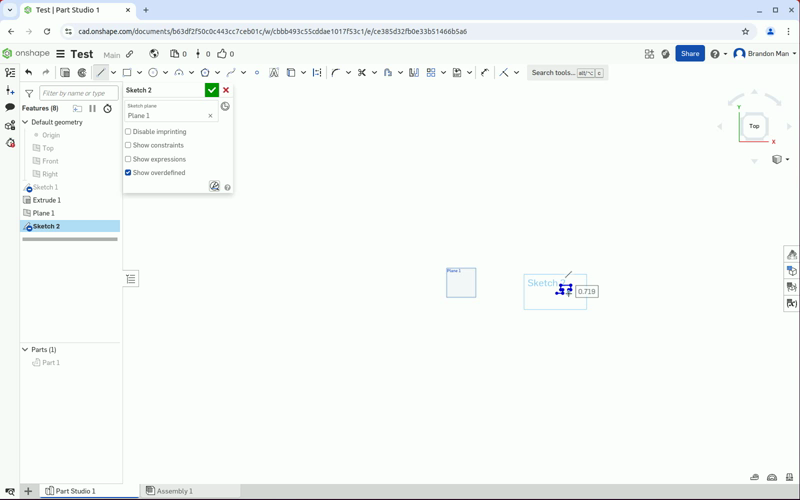
key_down(shift)
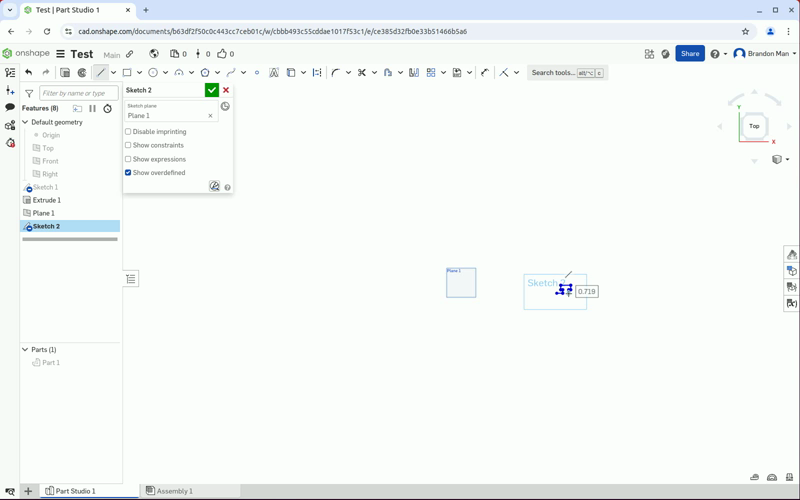
mouse_move(589, 293)
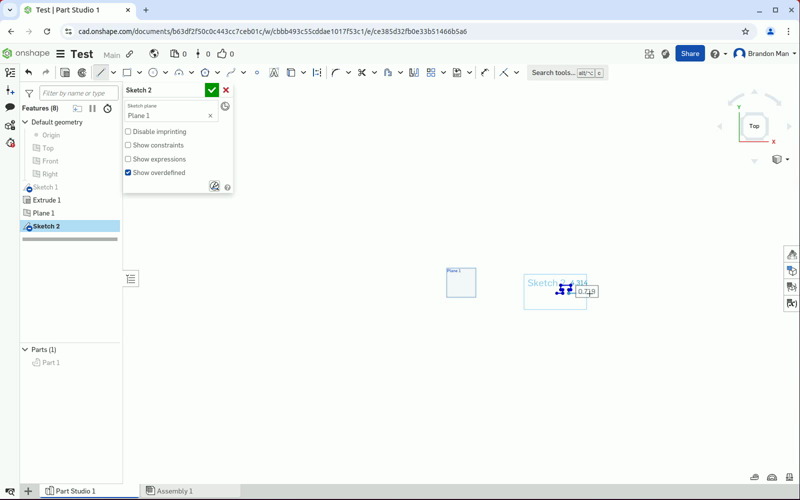
mouse_move(574, 293)
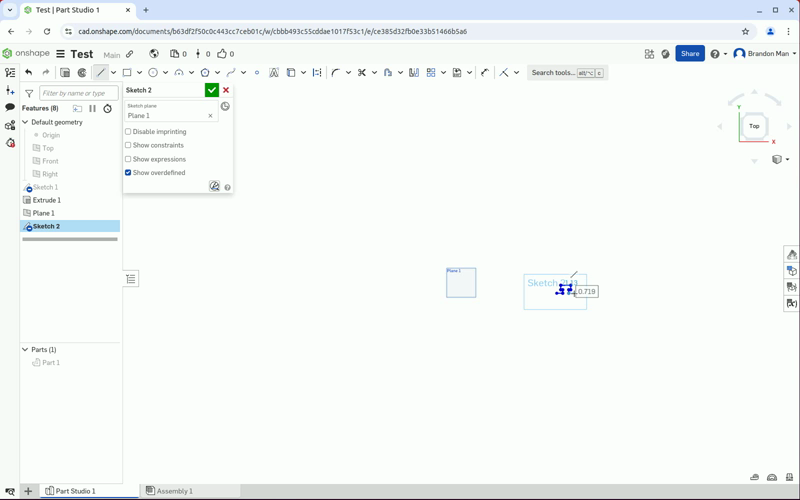
scroll(6)
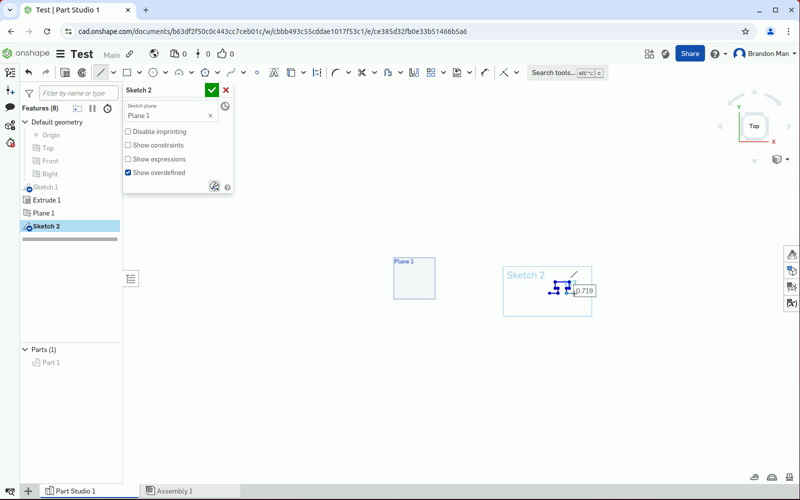
scroll(6)
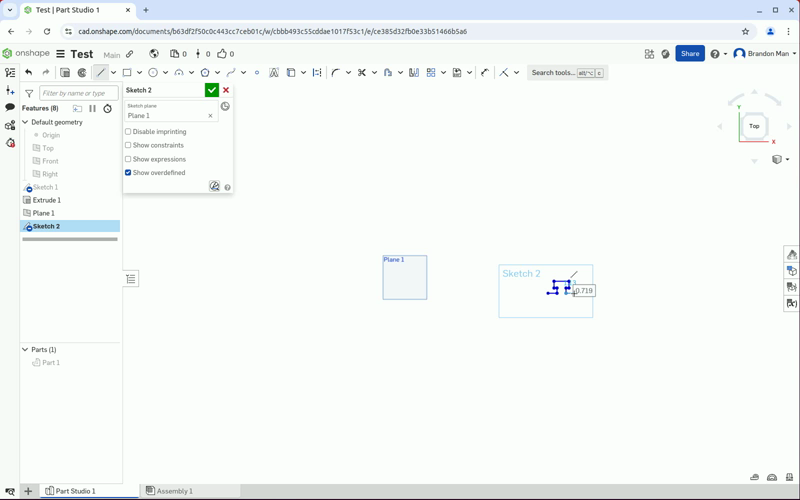
scroll(6)
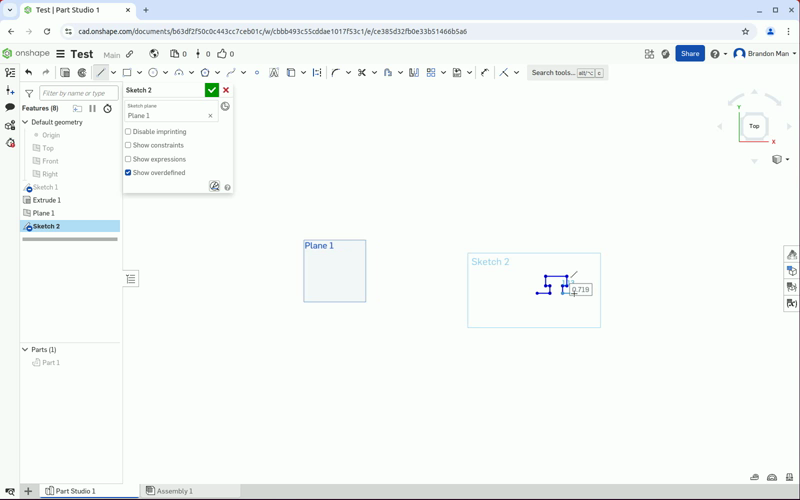
scroll(6)
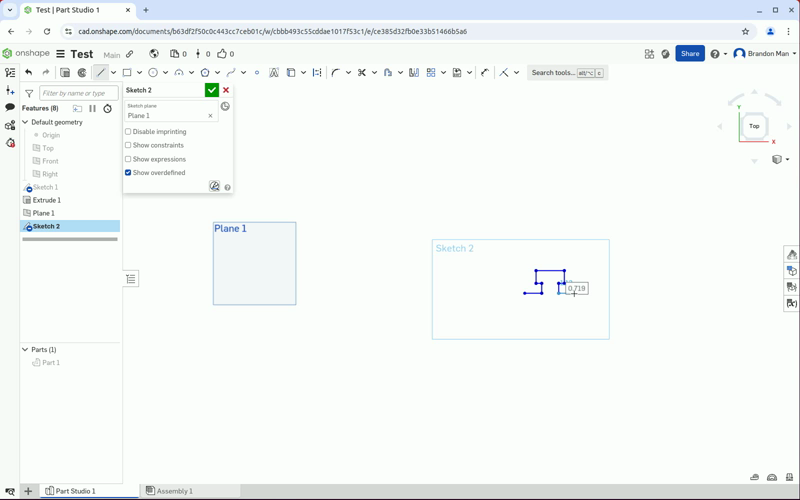
scroll(6)
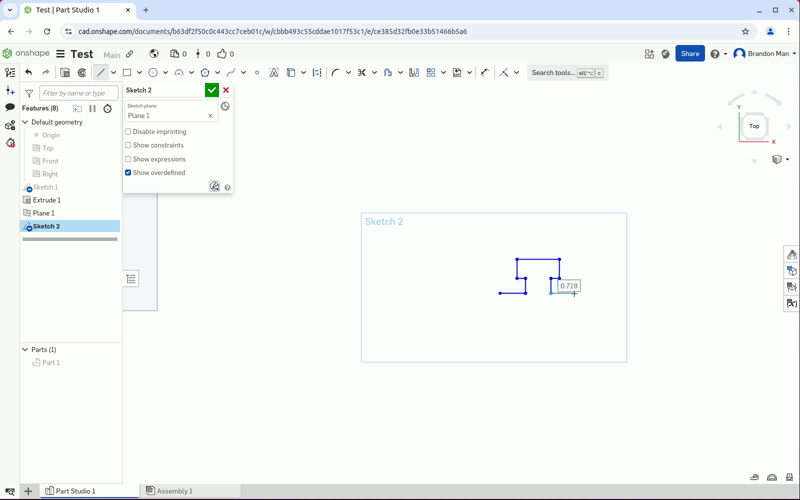
scroll(6)
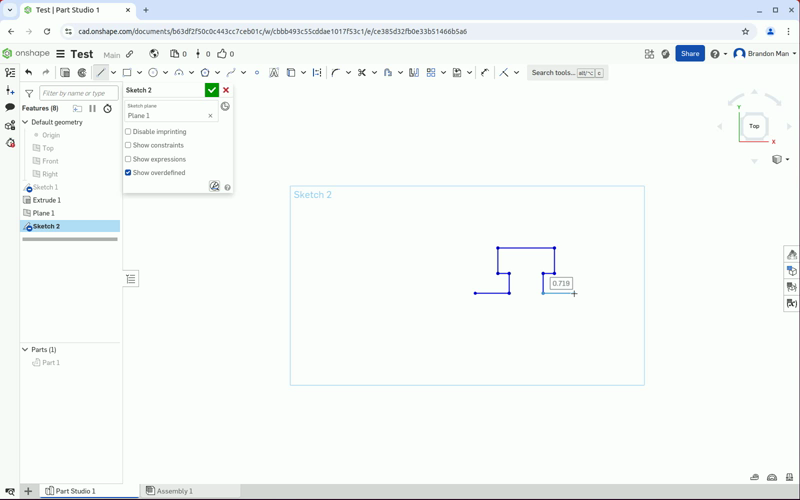
scroll(6)
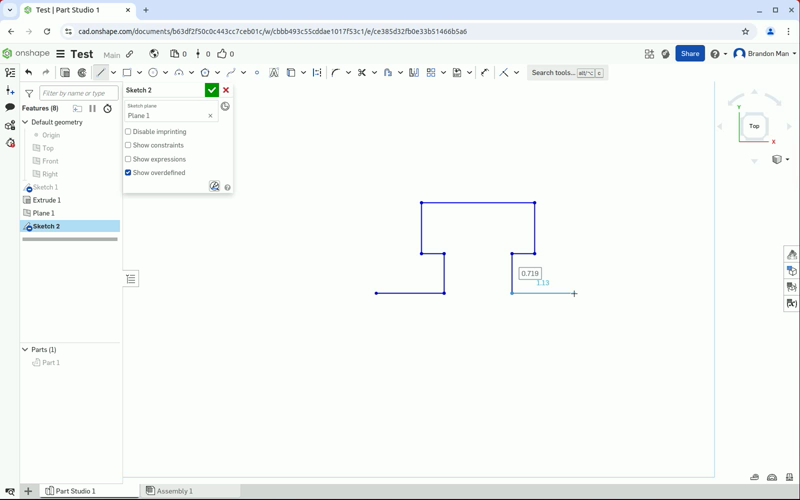
click(574, 293)
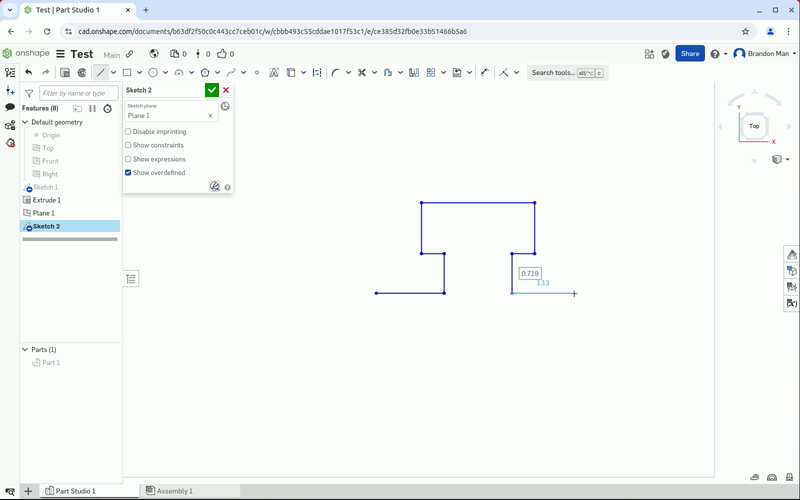
scroll(-6)
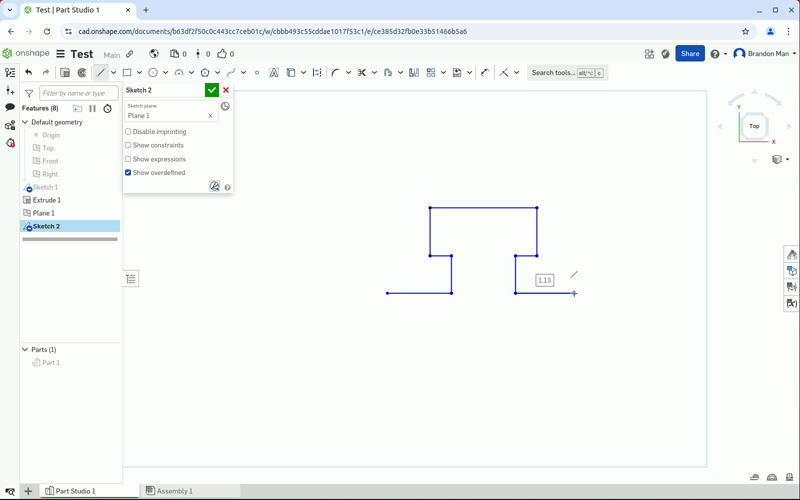
scroll(-6)
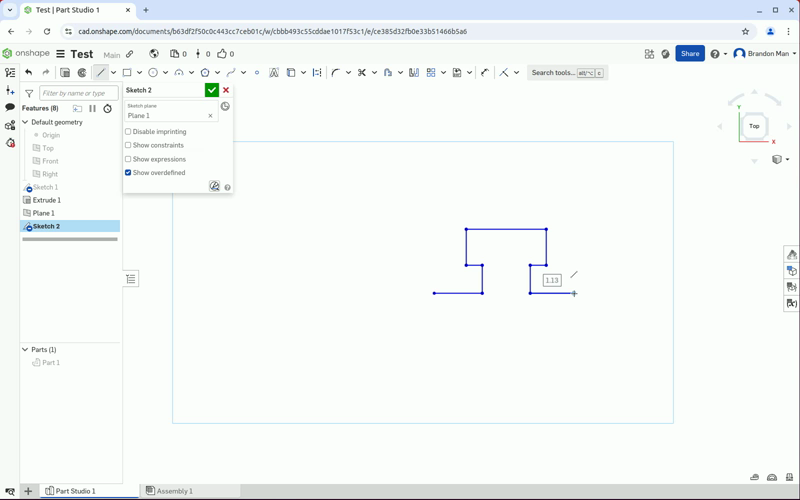
scroll(-6)
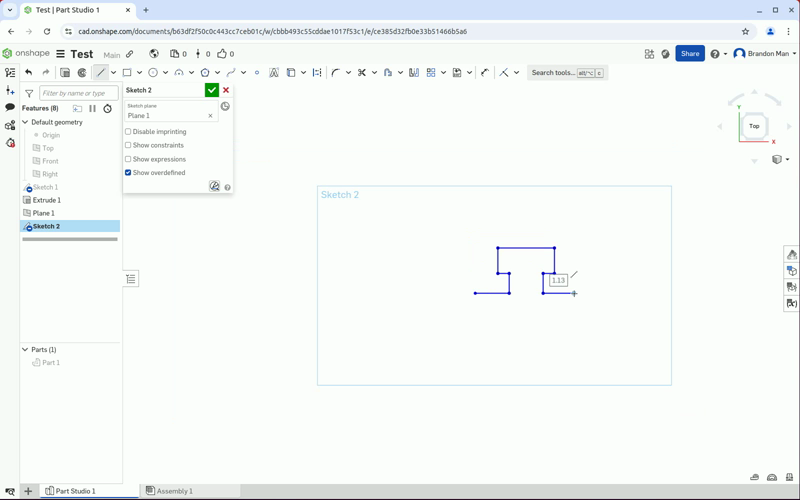
scroll(-6)
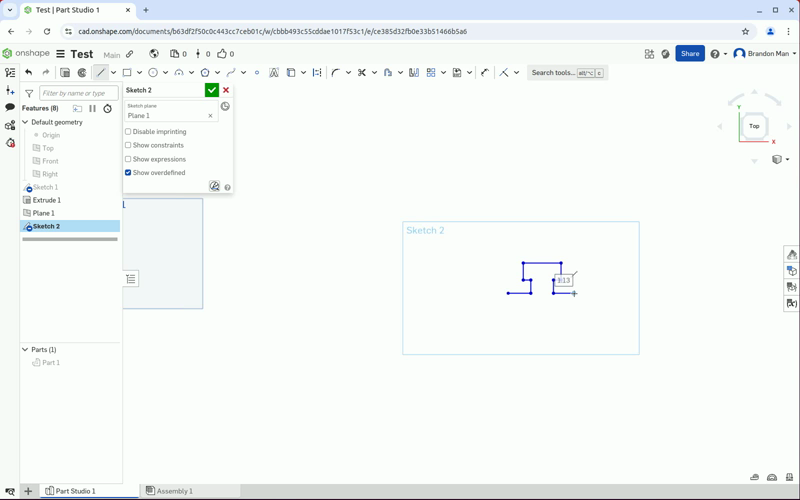
scroll(-6)
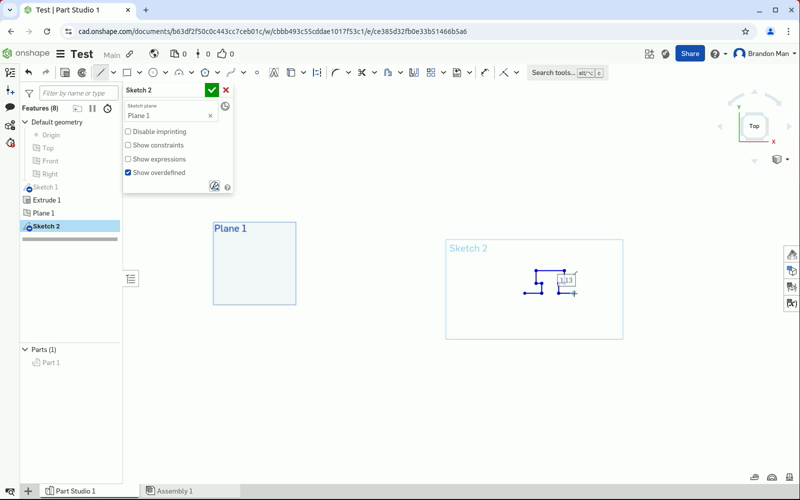
scroll(-6)
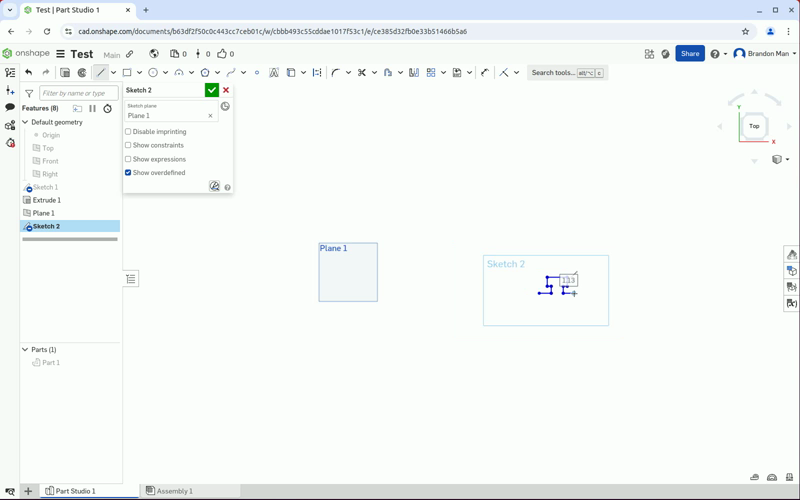
scroll(-6)
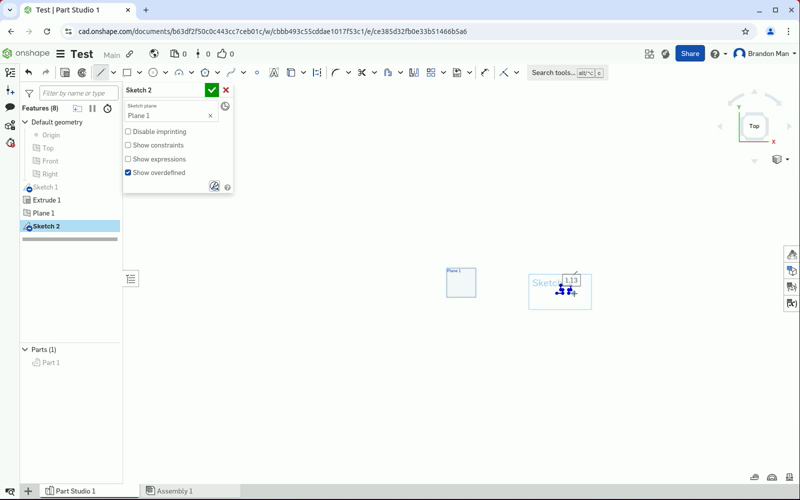
key_up(shift)
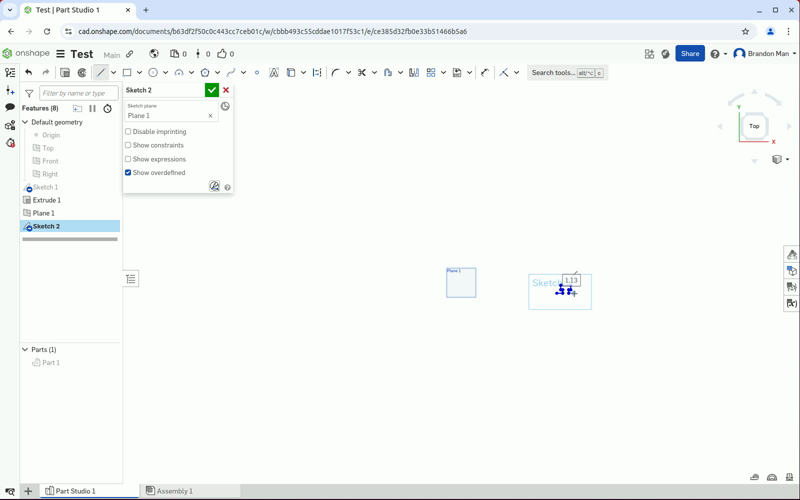
key_down(shift)
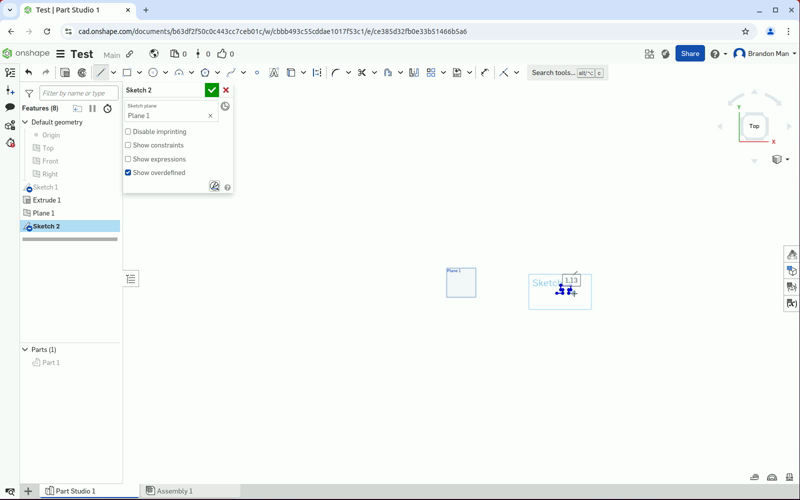
mouse_move(589, 293)
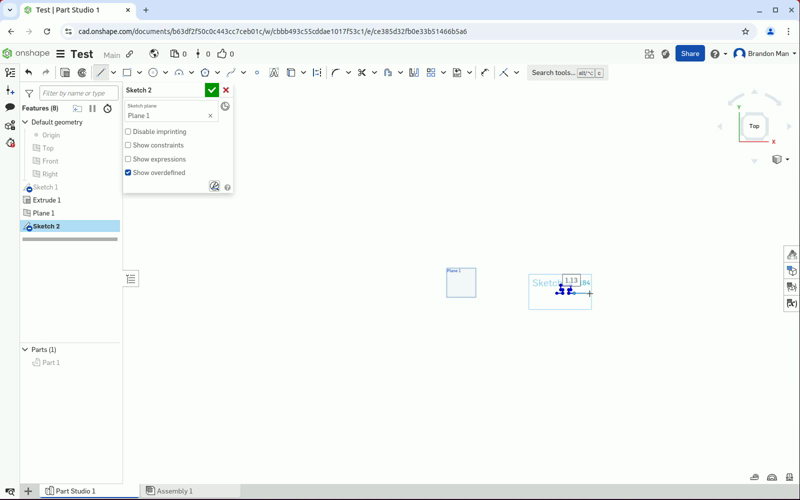
mouse_move(574, 279)
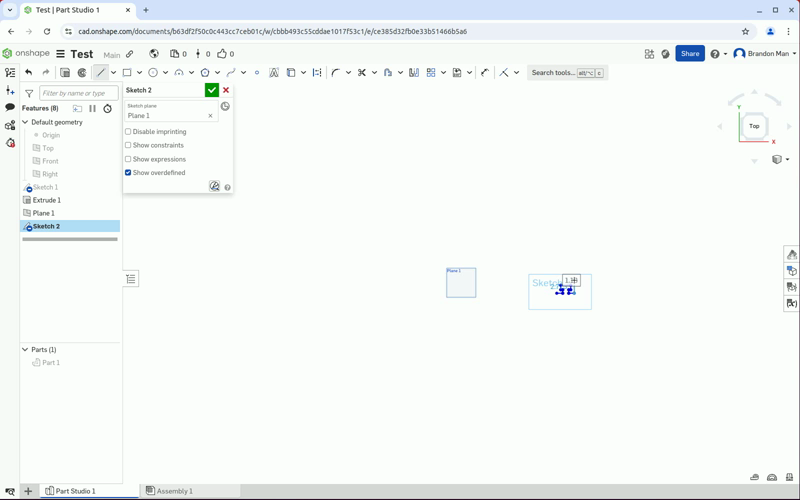
click(574, 279)
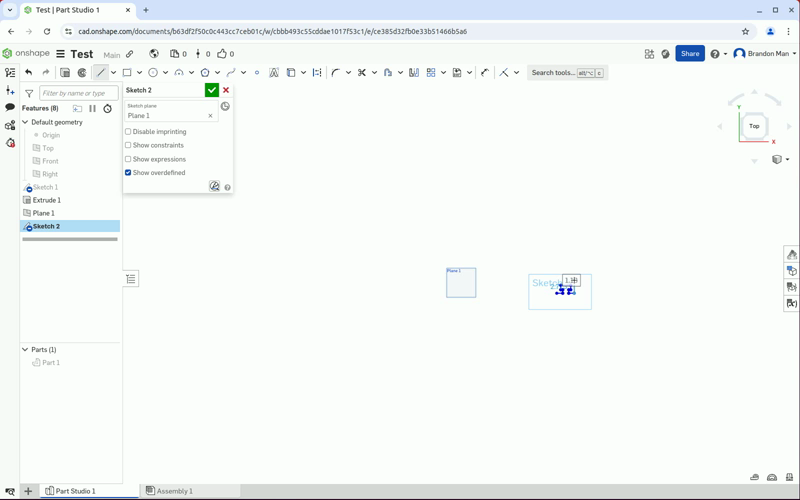
key_up(shift)
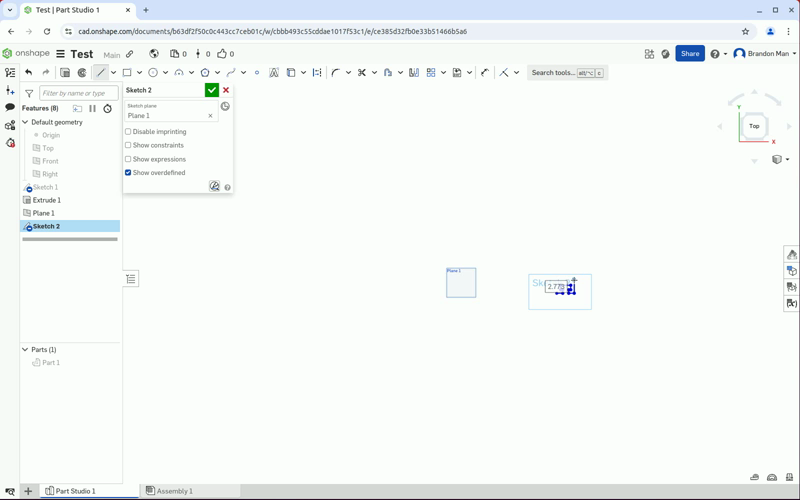
key_down(shift)
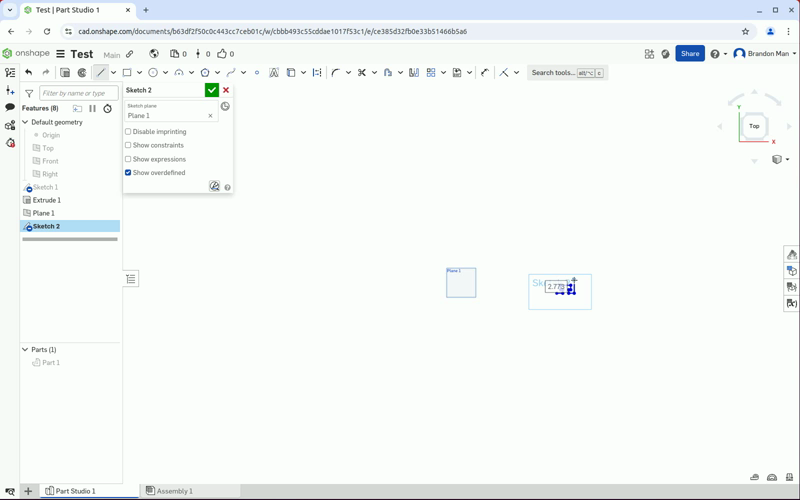
mouse_move(589, 279)
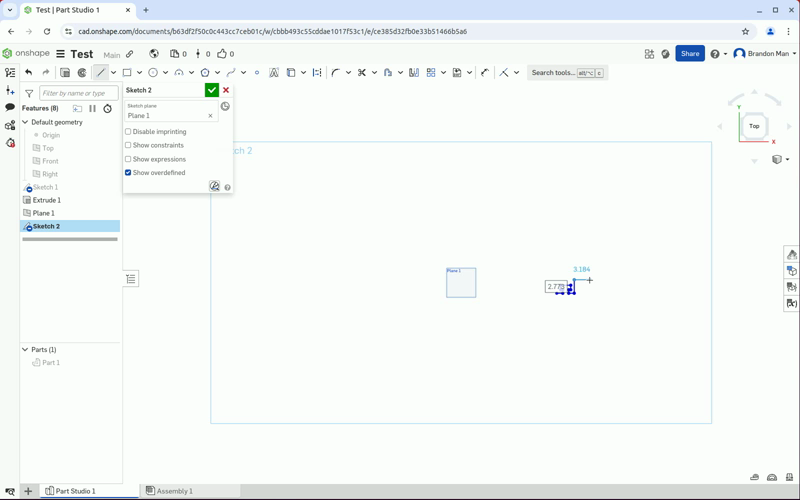
mouse_move(556, 279)
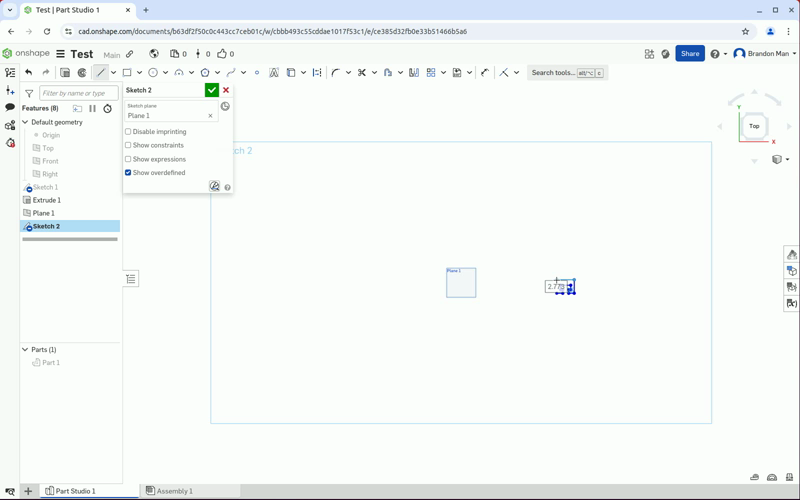
click(556, 279)
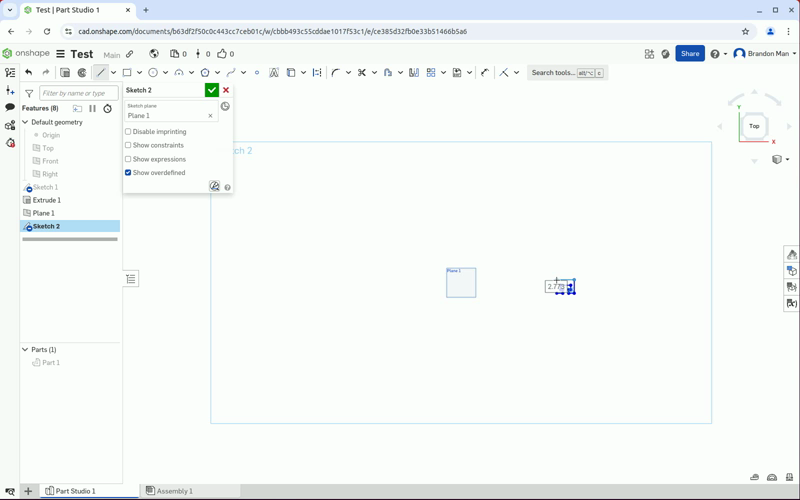
key_up(shift)
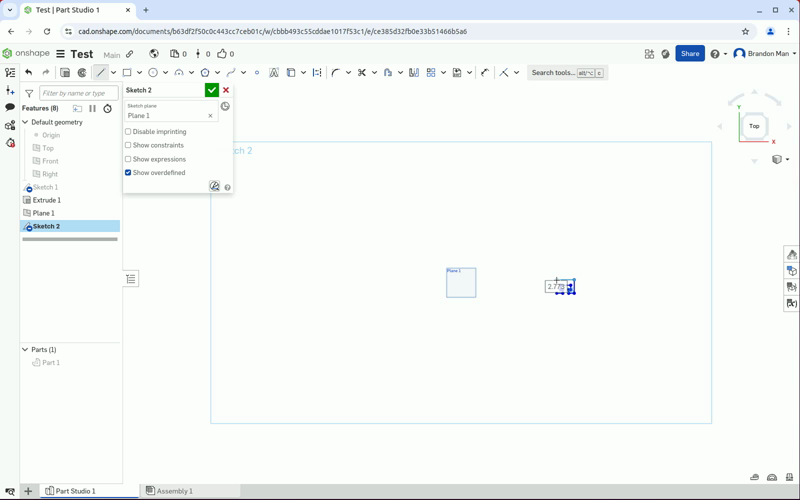
key_down(shift)
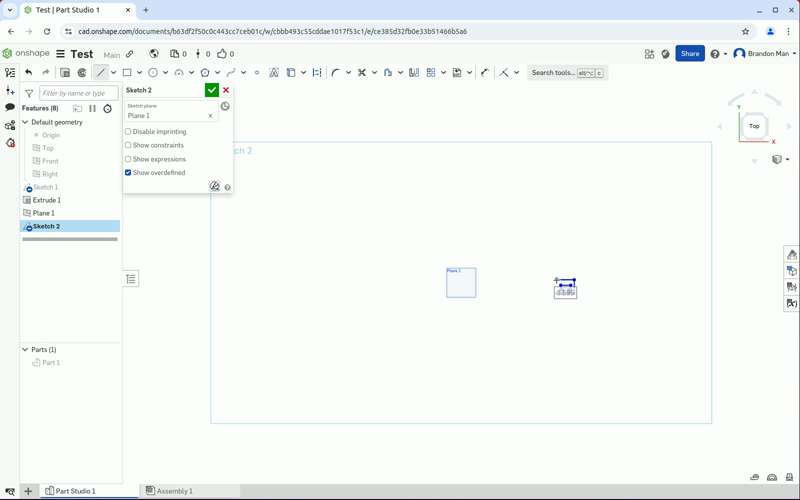
mouse_move(586, 279)
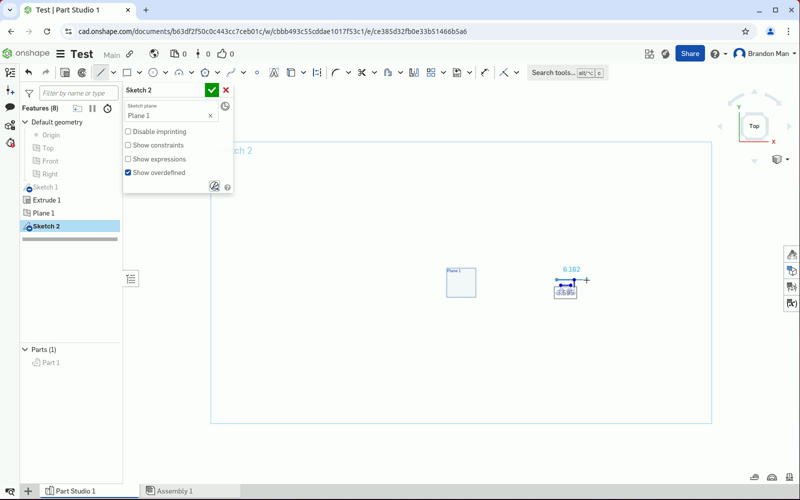
mouse_move(556, 285)
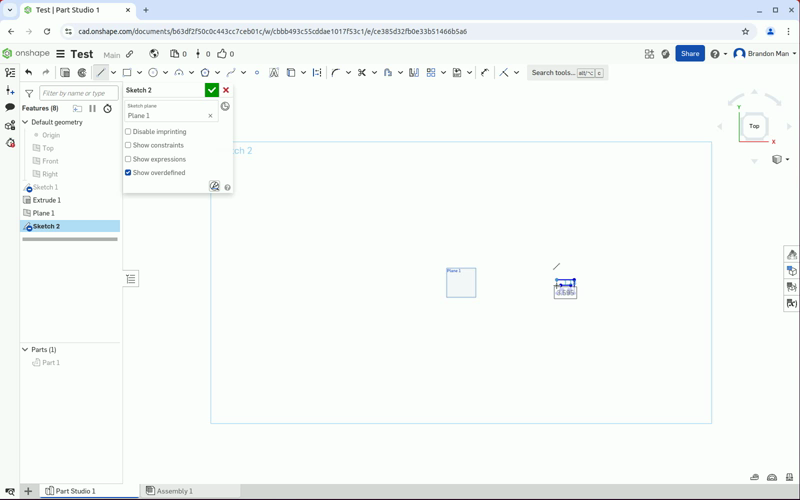
scroll(6)
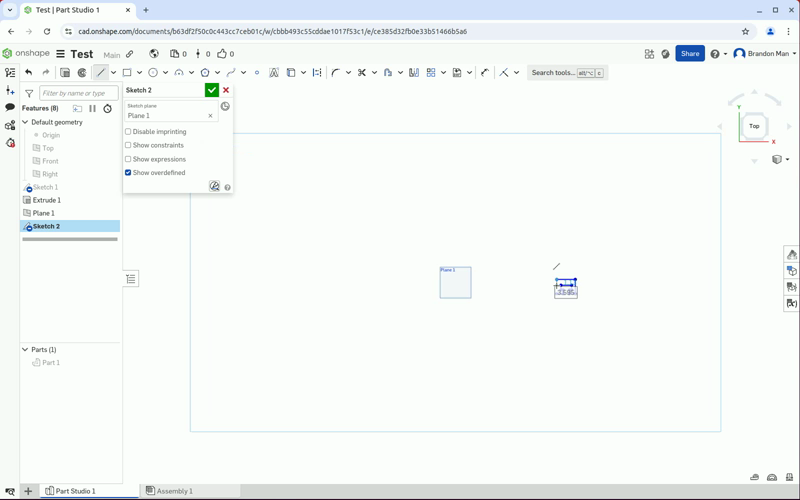
scroll(6)
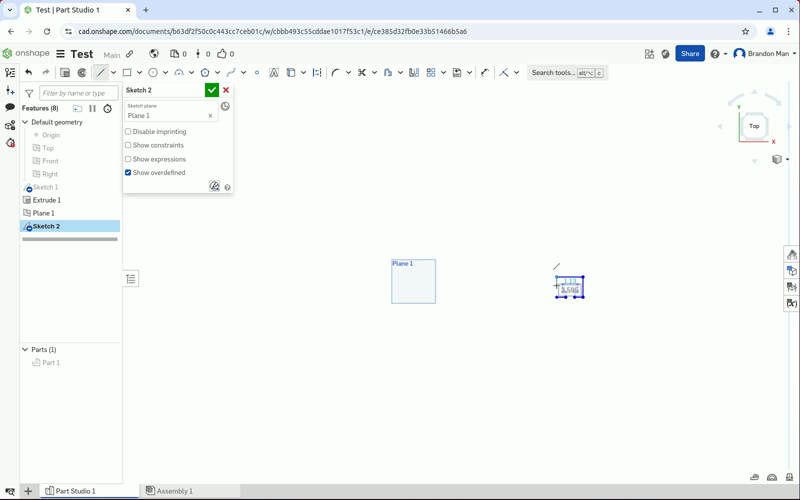
scroll(6)
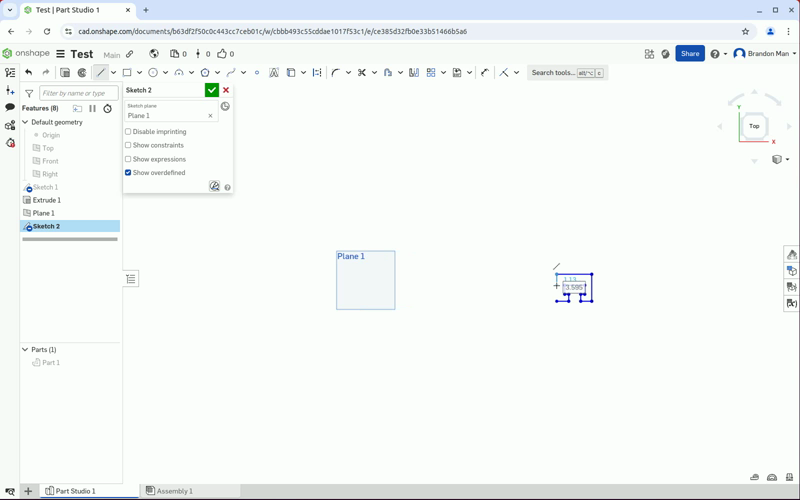
scroll(6)
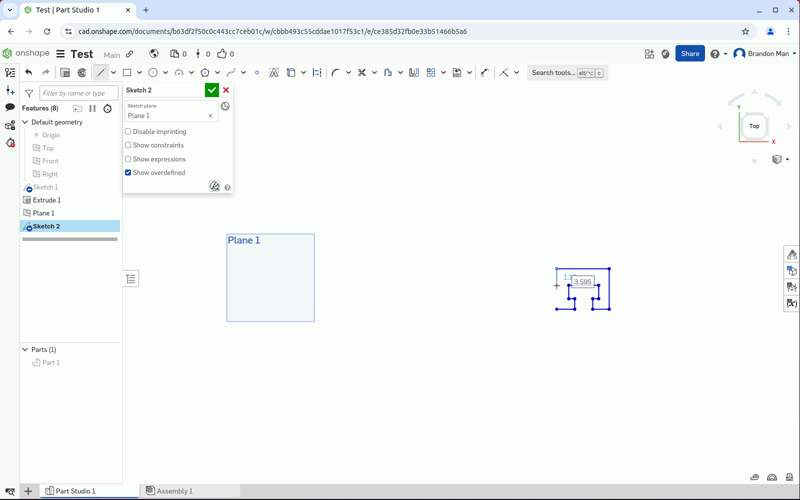
scroll(6)
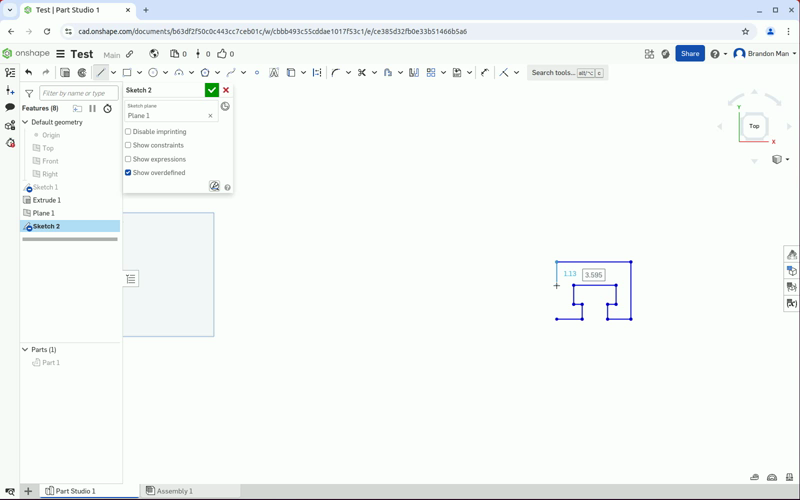
scroll(6)
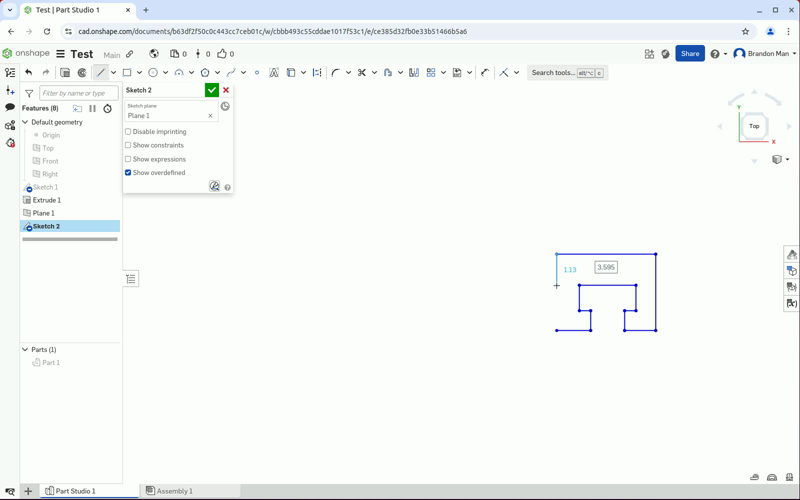
scroll(6)
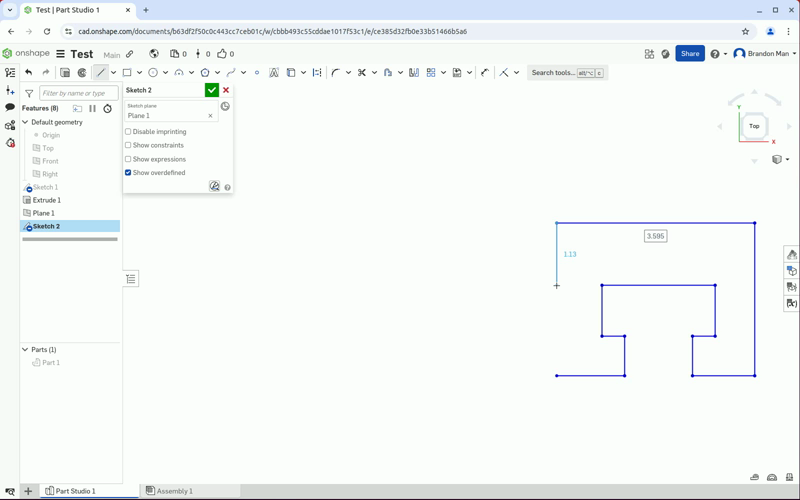
click(556, 285)
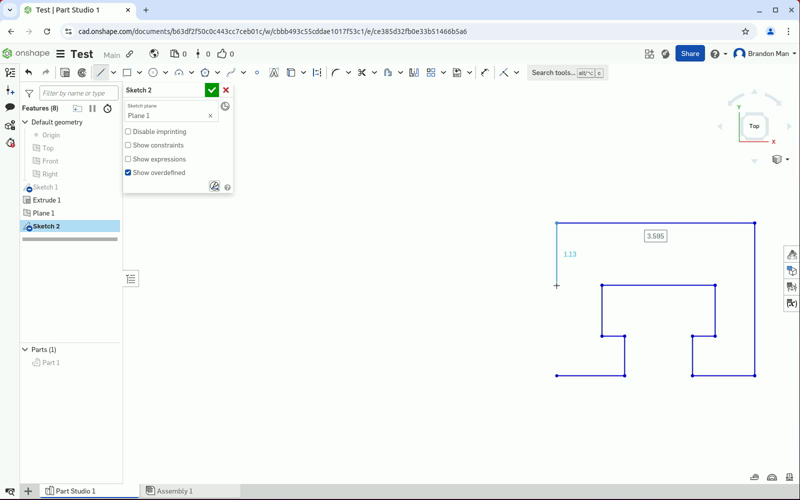
scroll(-6)
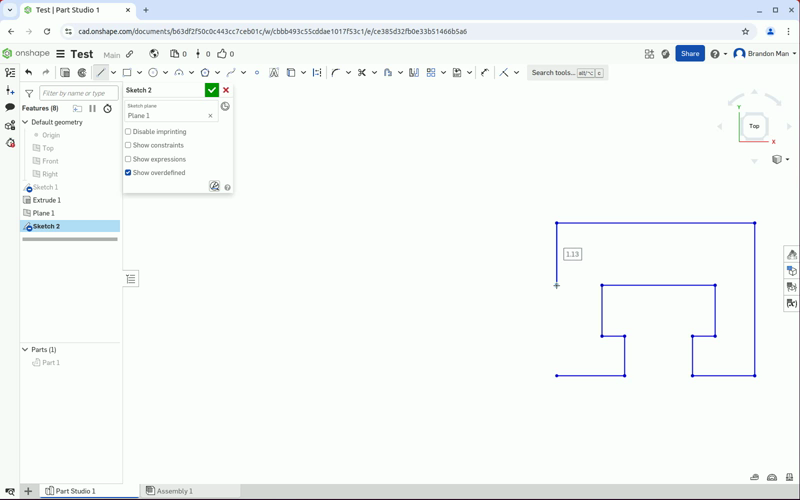
scroll(-6)
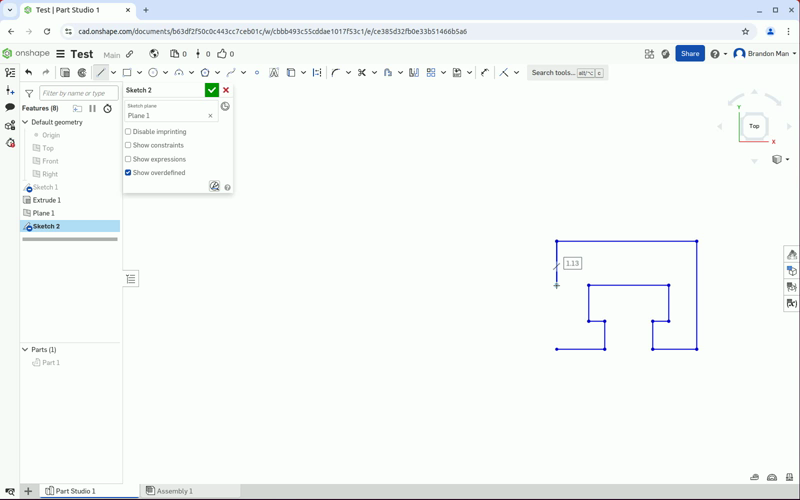
scroll(-6)
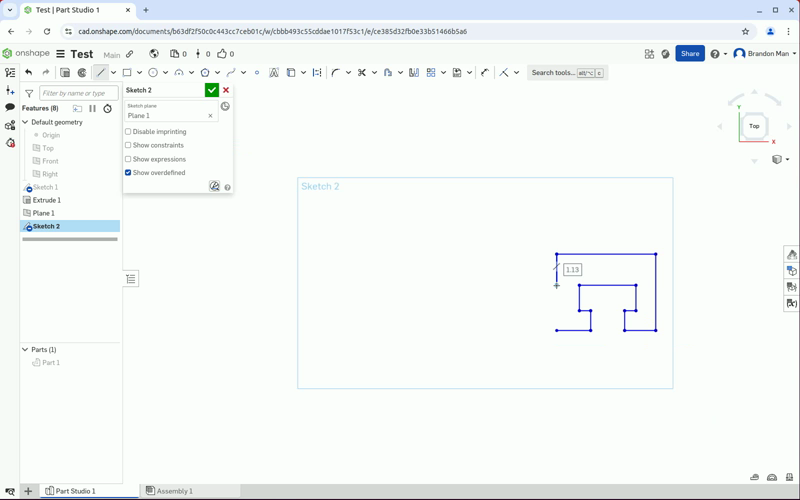
scroll(-6)
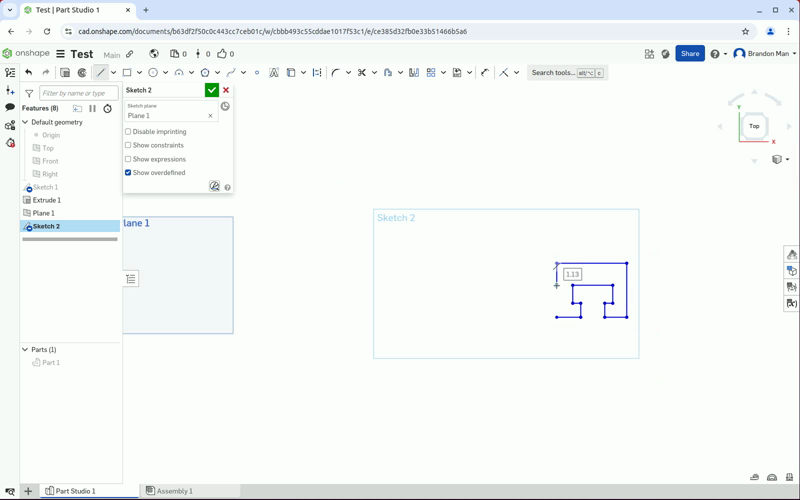
scroll(-6)
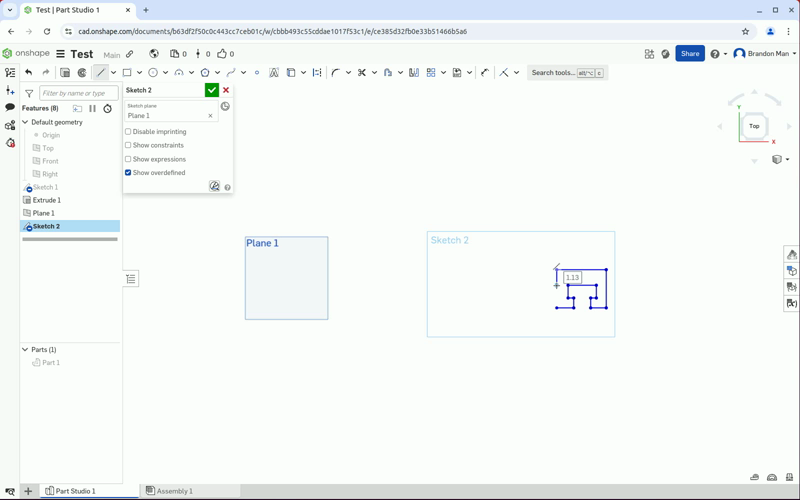
scroll(-6)
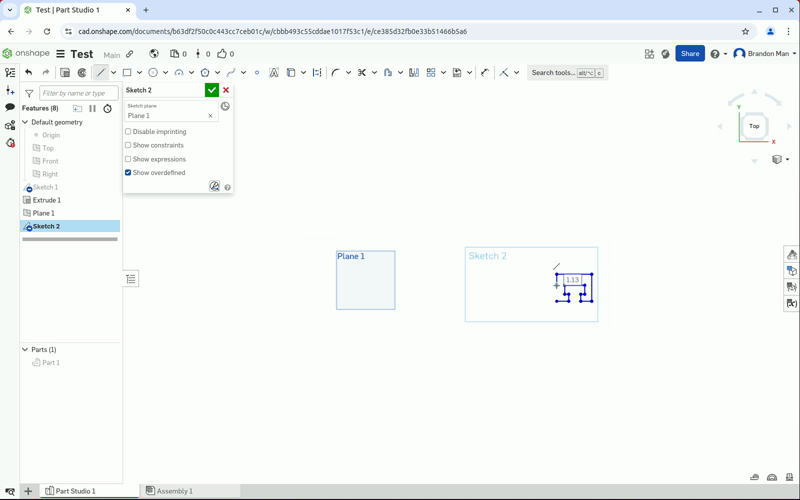
scroll(-6)
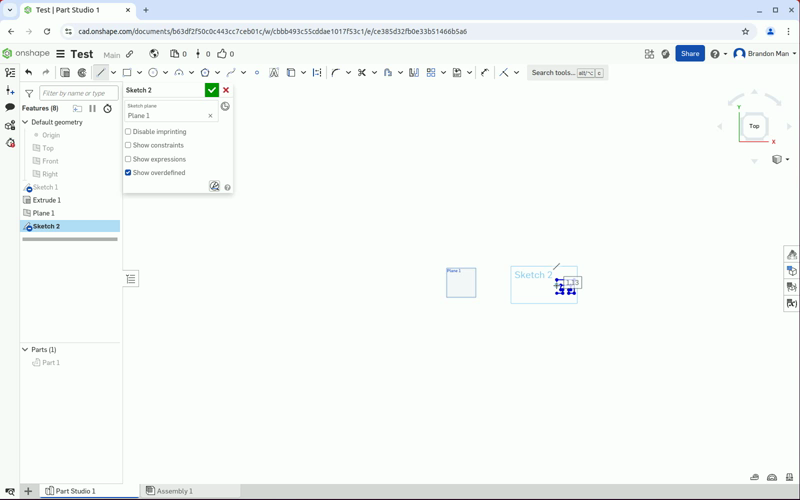
key_up(shift)
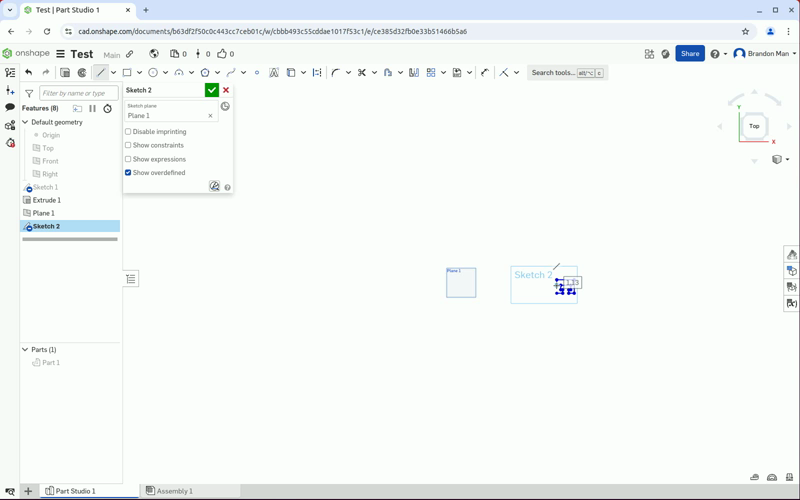
mouse_move(586, 285)
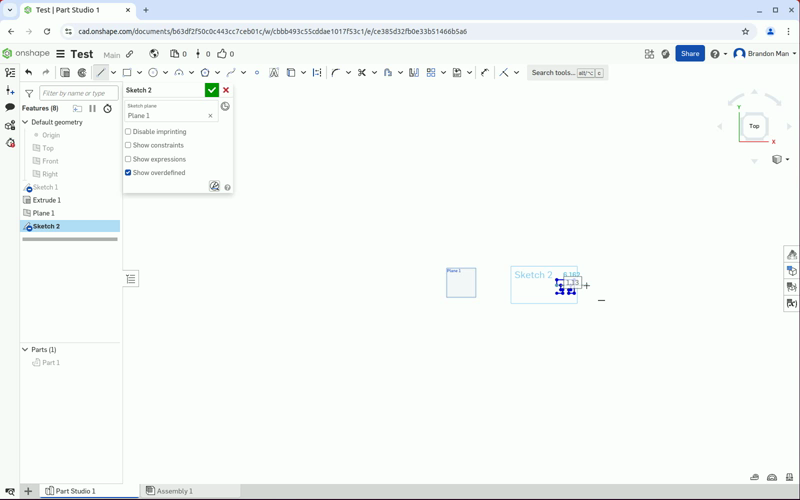
key_down(shift)
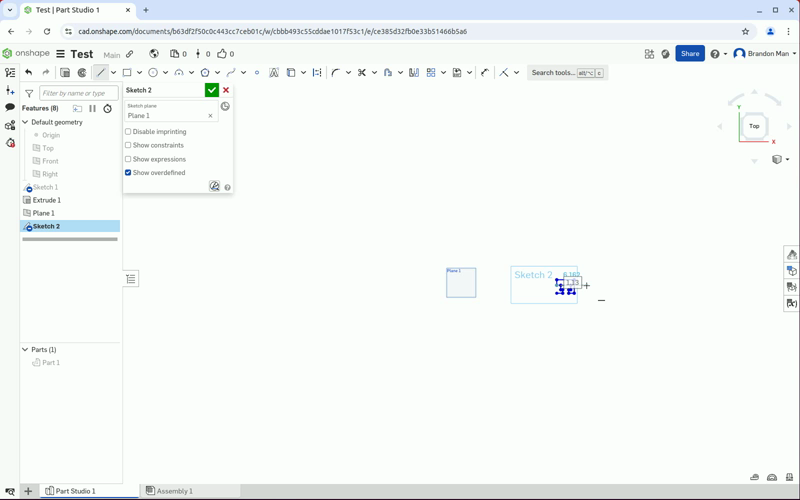
mouse_move(556, 293)
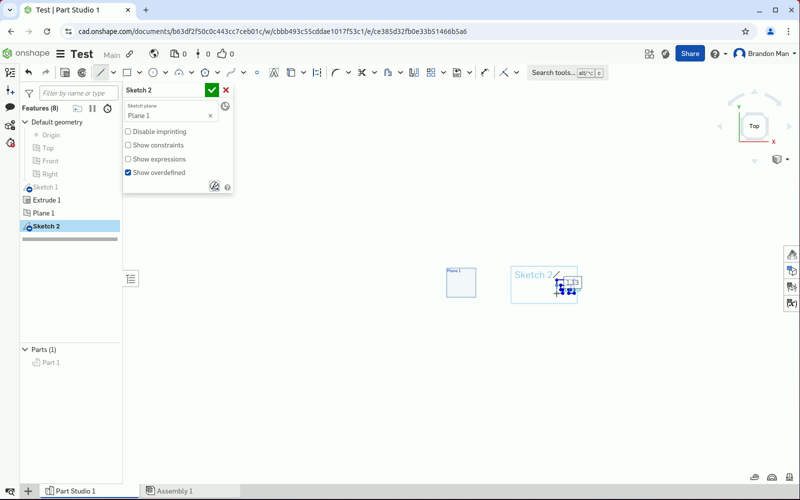
key_up(shift)
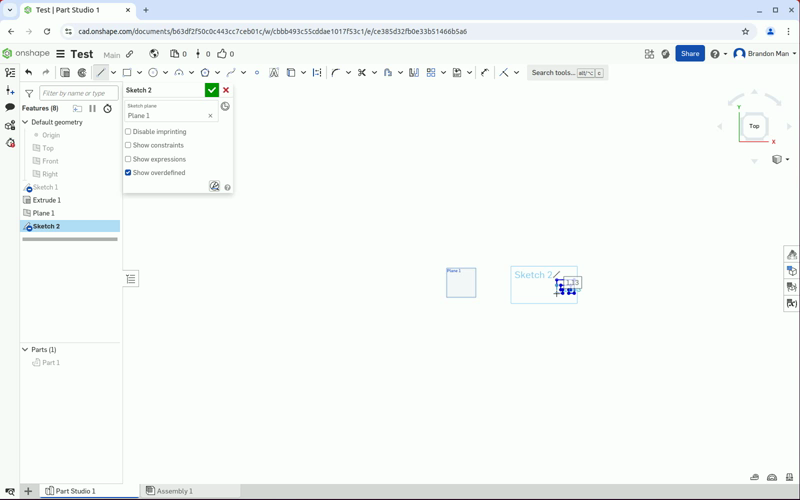
click(556, 293)
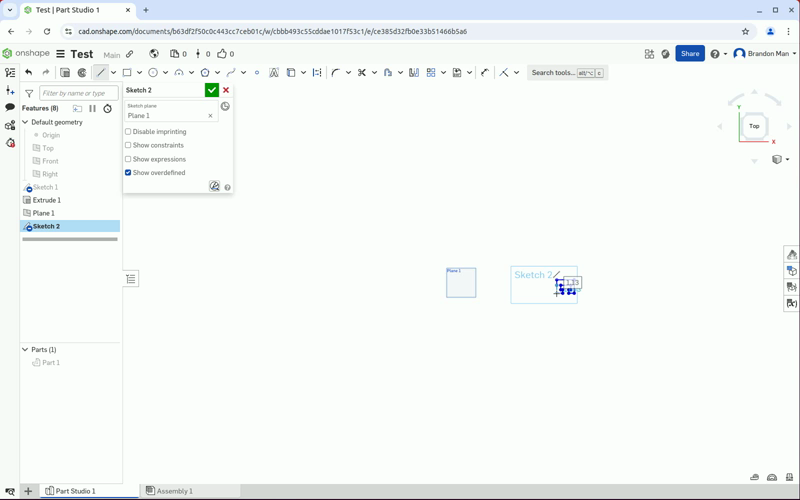
key(esc)
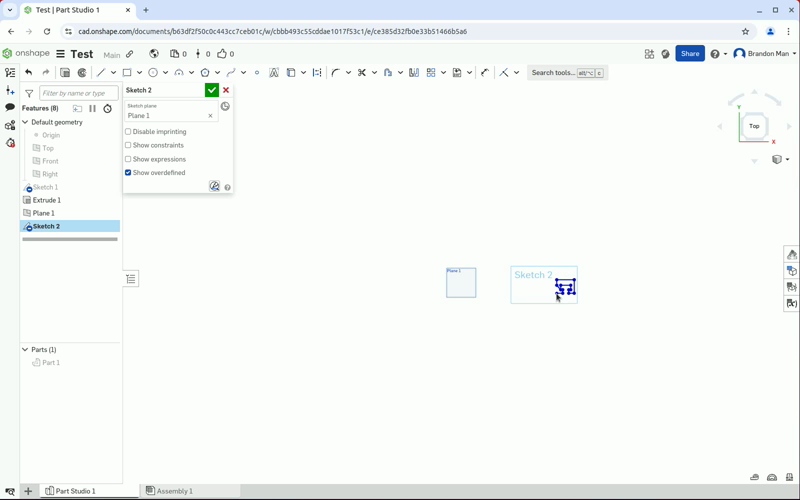
mouse_move(558, 288)
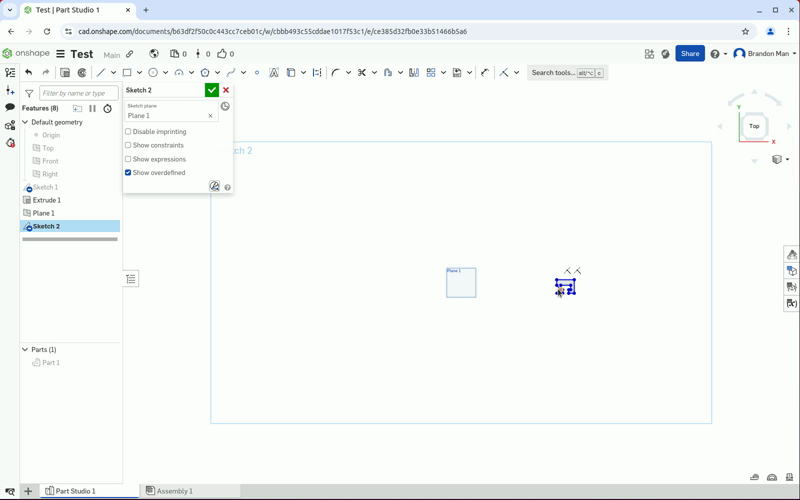
scroll(6)
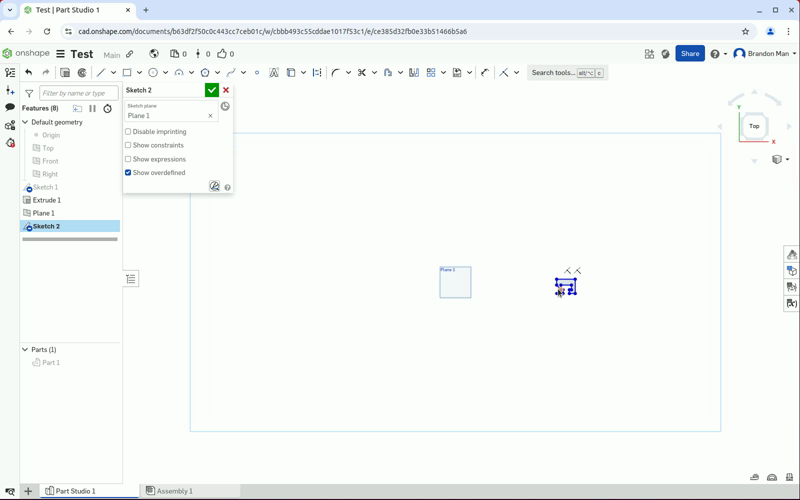
scroll(6)
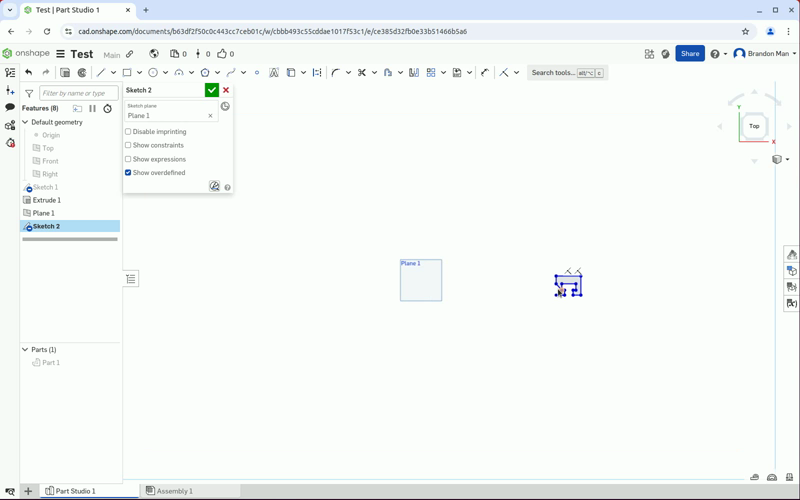
scroll(6)
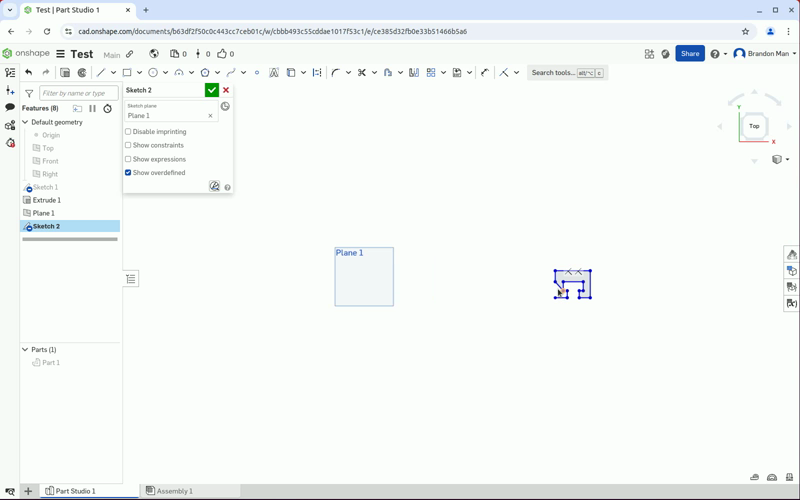
scroll(6)
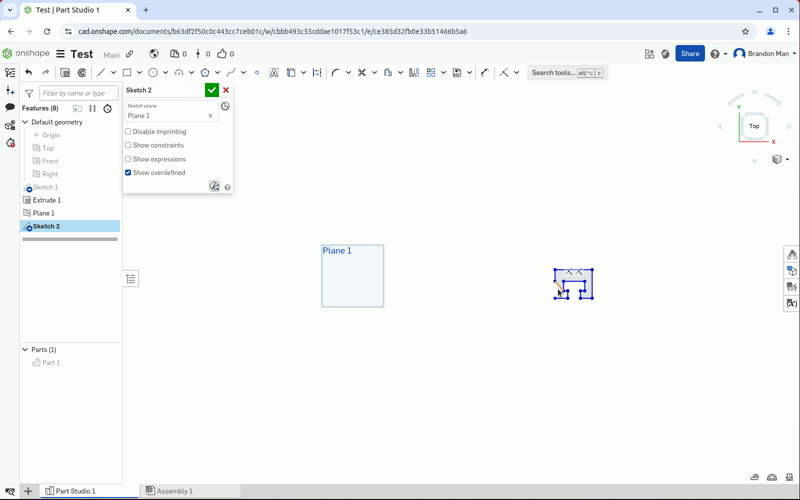
scroll(6)
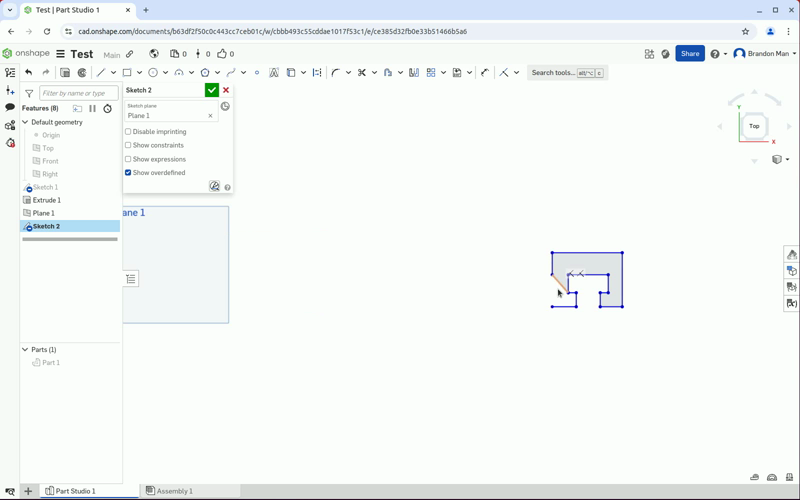
scroll(6)
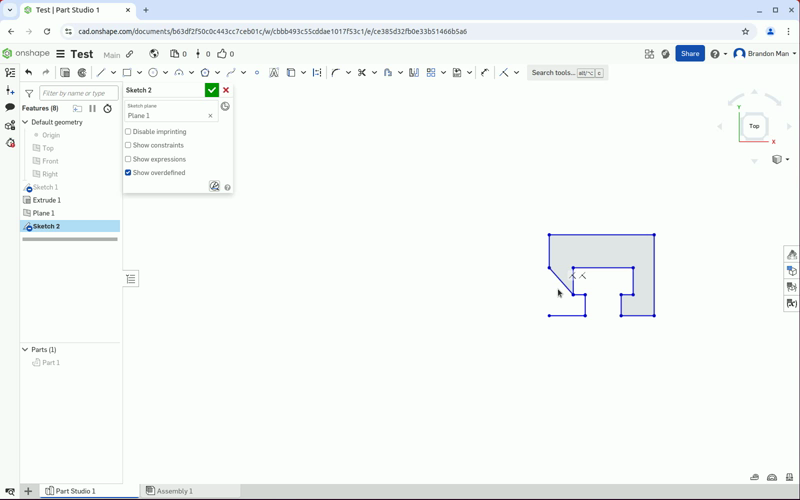
scroll(6)
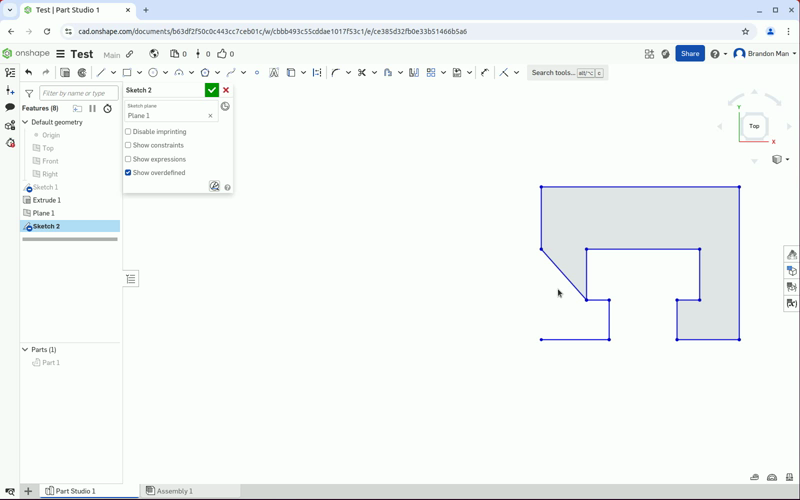
click(558, 288)
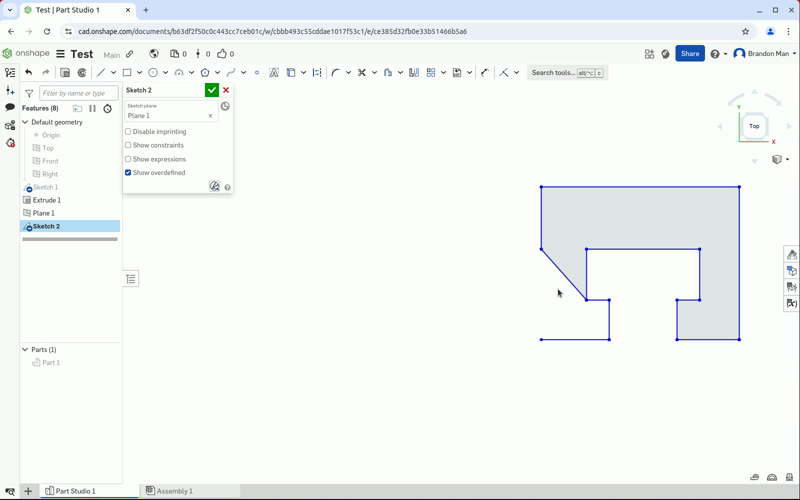
scroll(-6)
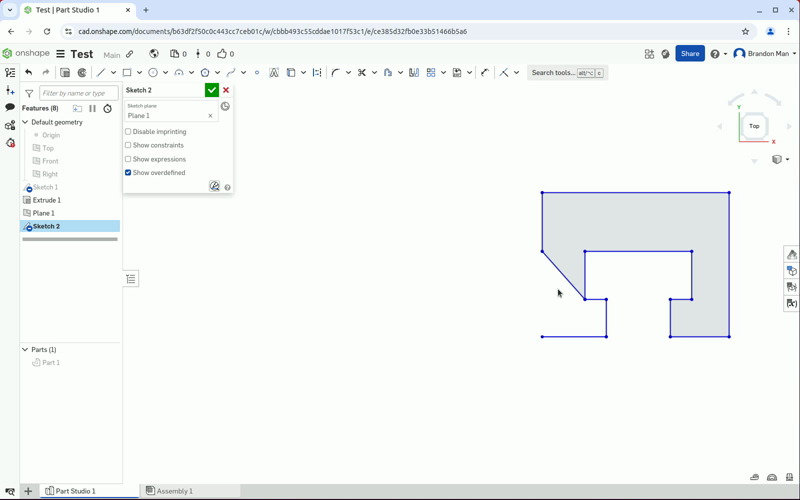
scroll(-6)
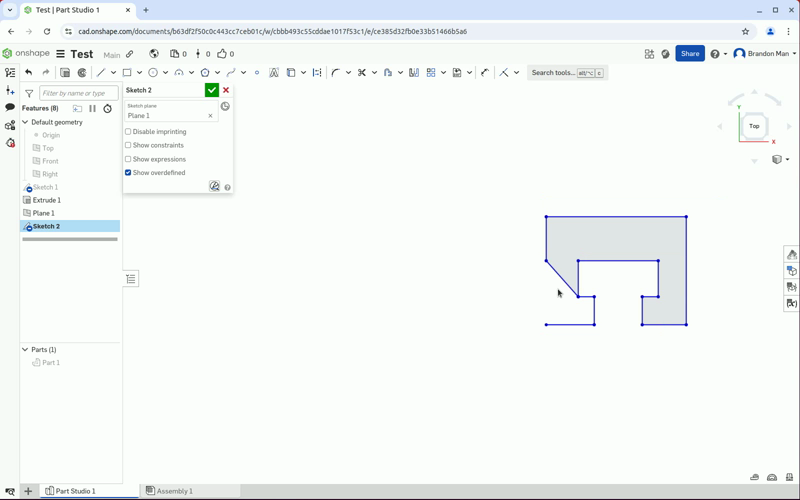
scroll(-6)
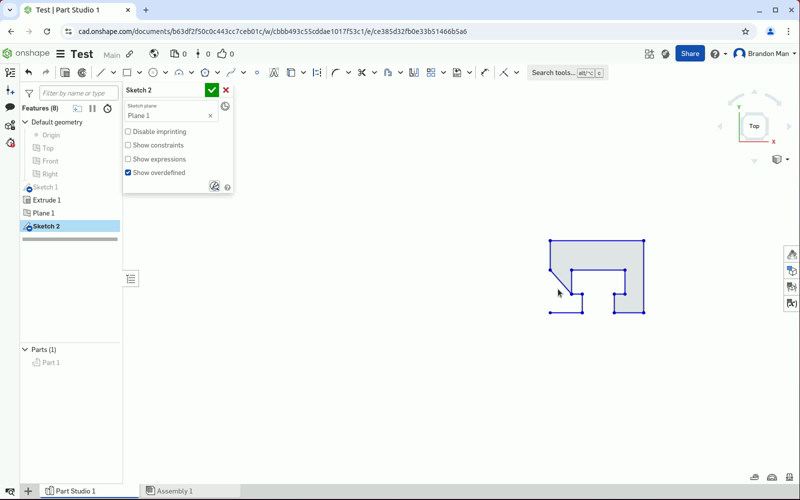
scroll(-6)
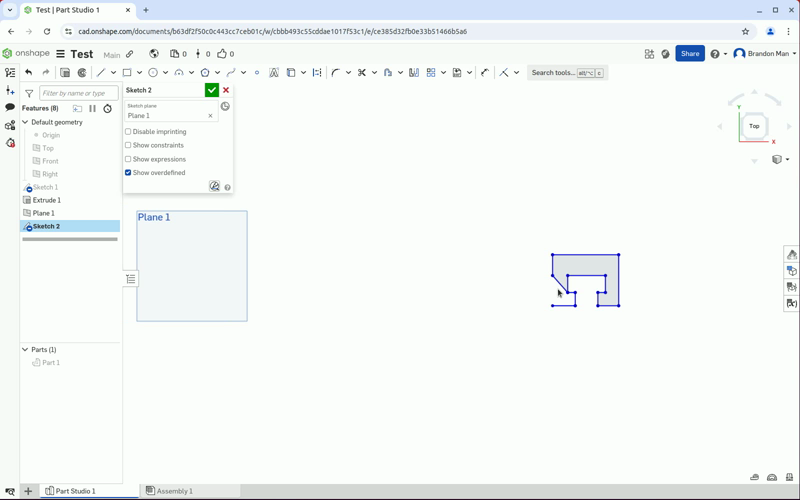
scroll(-6)
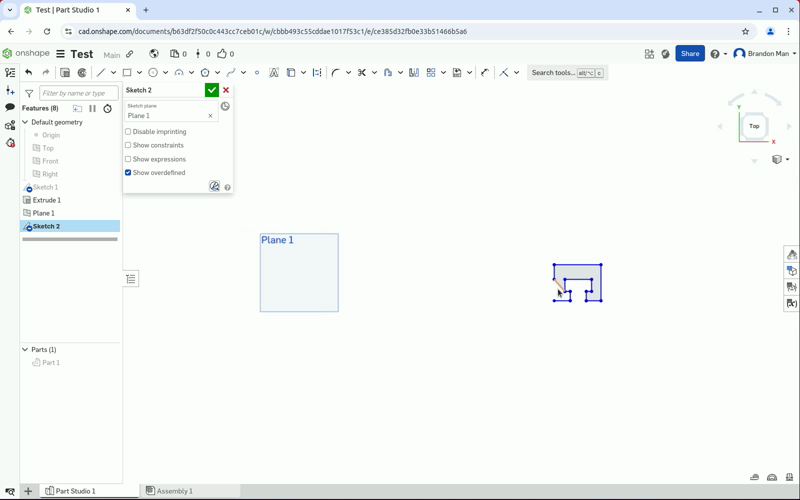
scroll(-6)
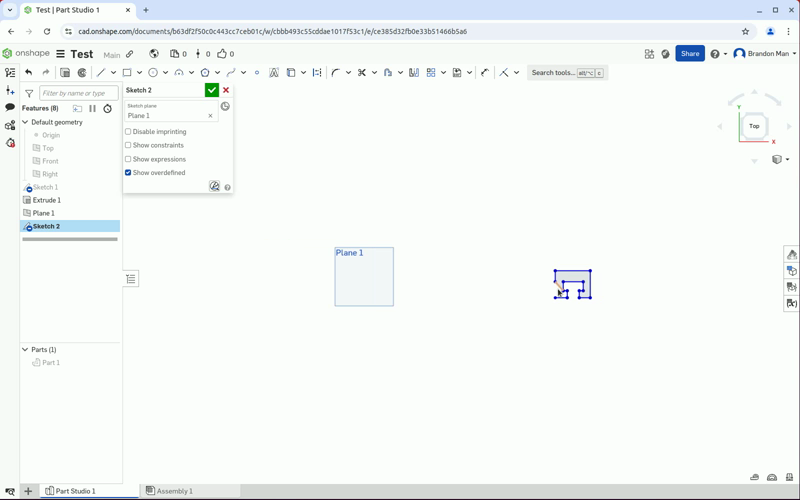
scroll(-6)
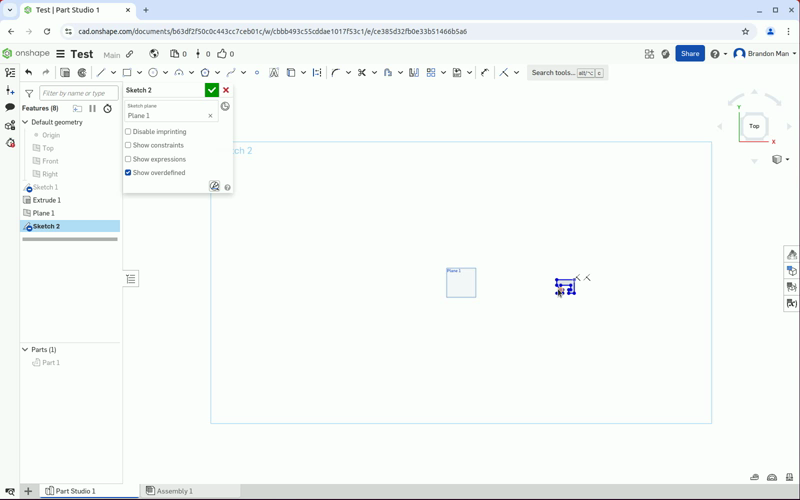
mouse_move(73, 352)
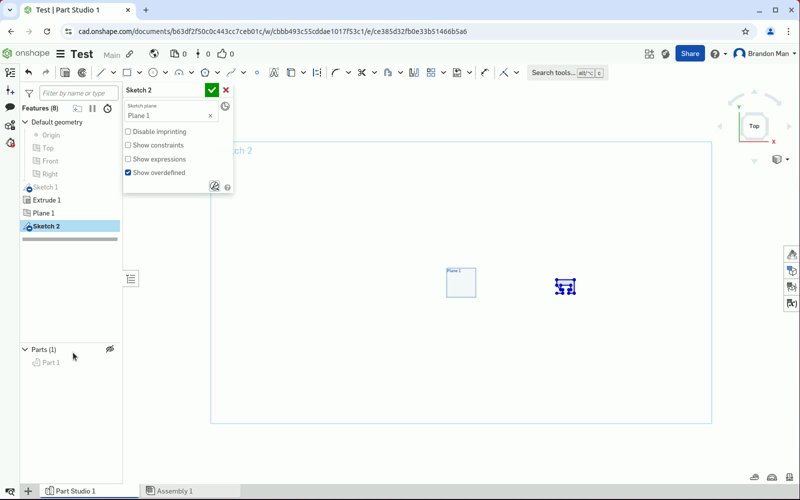
key(shift+y)
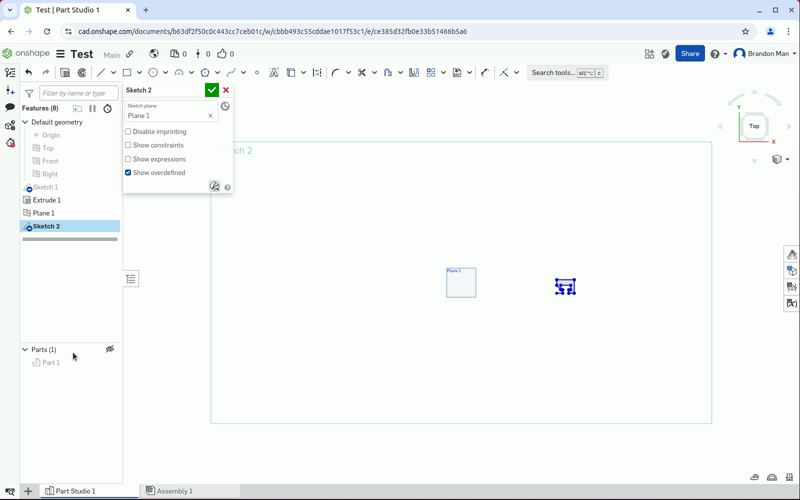
key(shift+e)
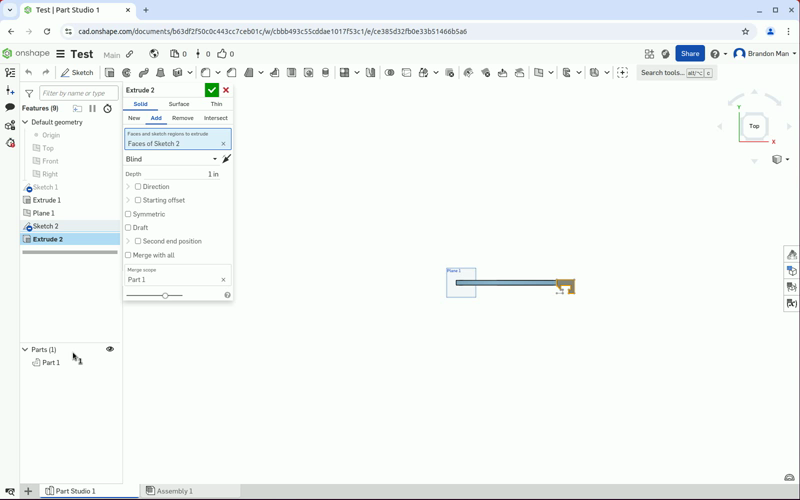
mouse_move(143, 106)
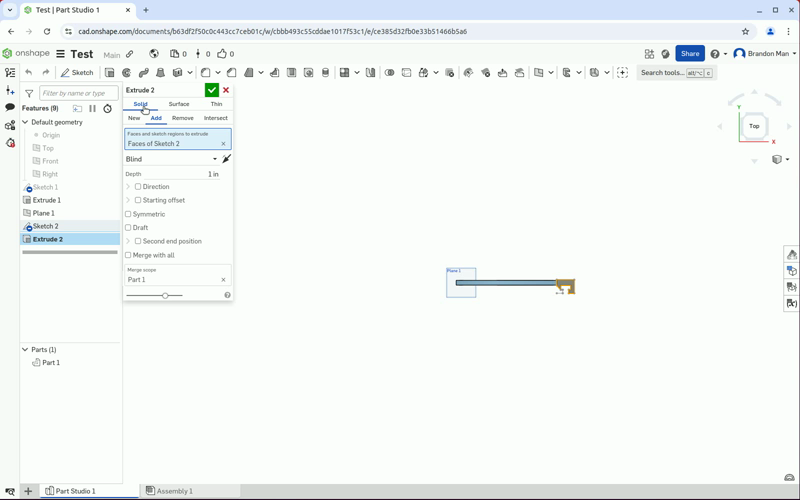
click(143, 106)
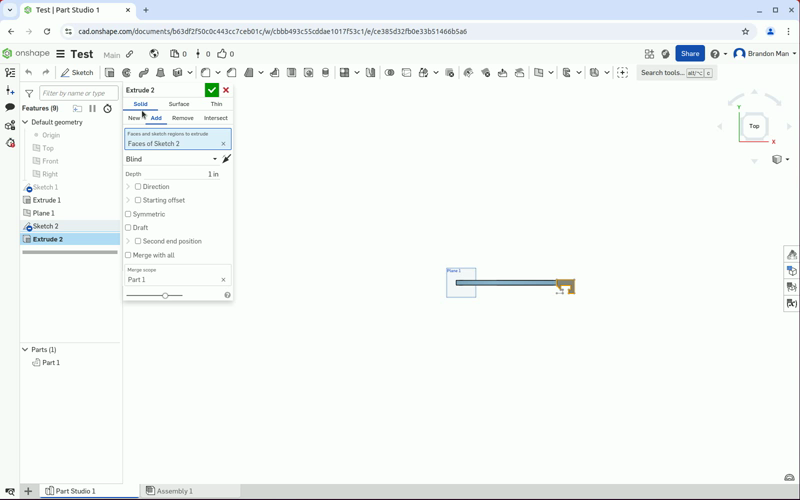
mouse_move(137, 120)
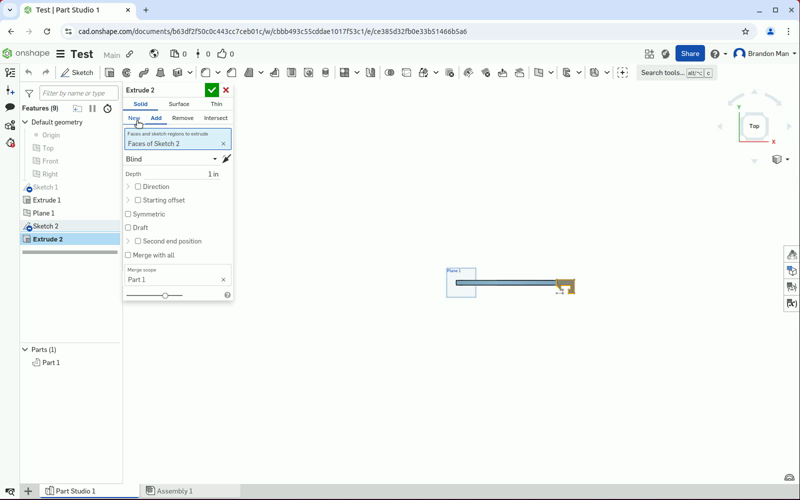
click(137, 120)
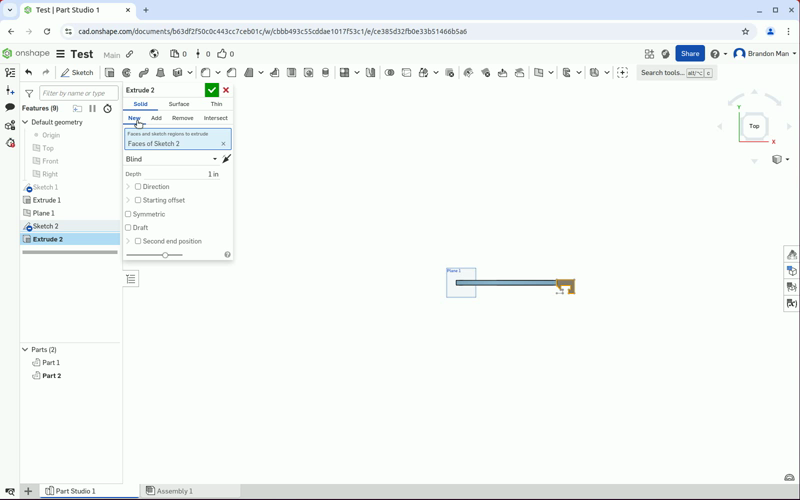
key(tab, 4)
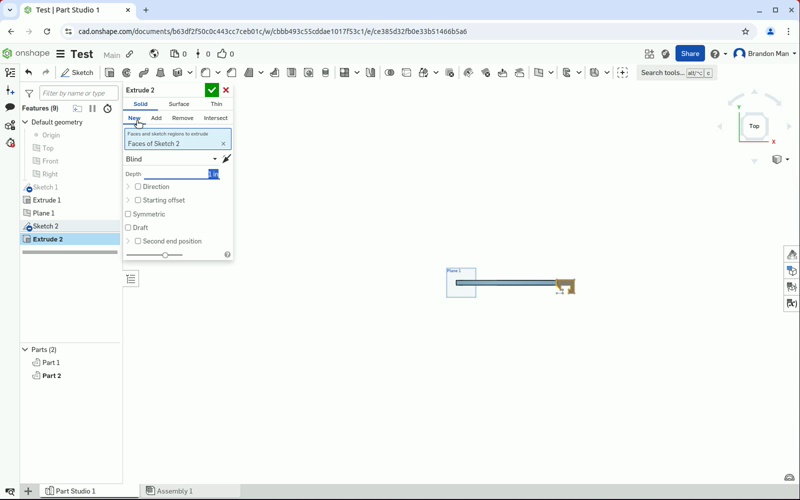
text(-2.166)
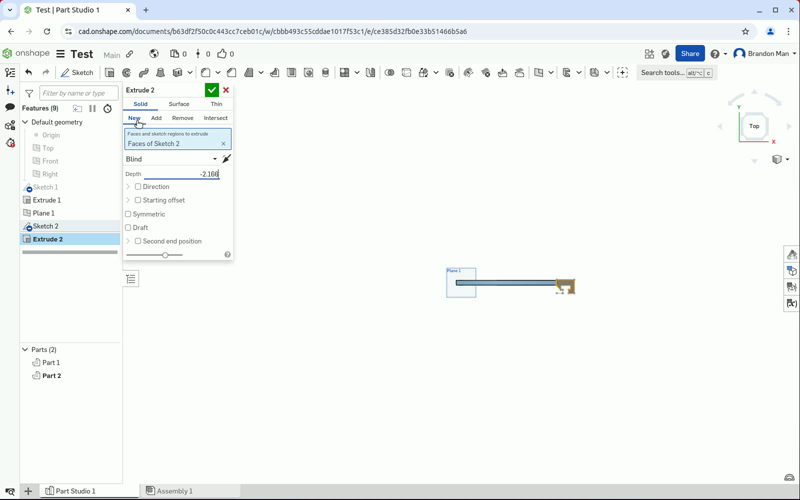
key(enter)
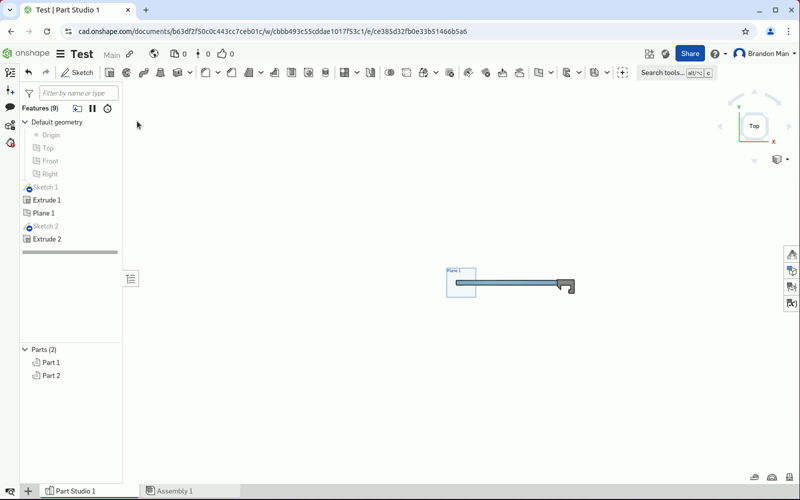
key(shift+h)
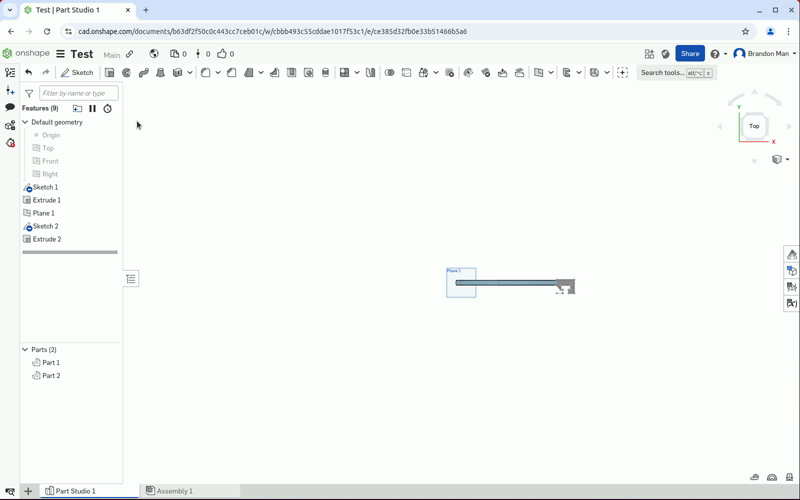
key(shift+h)
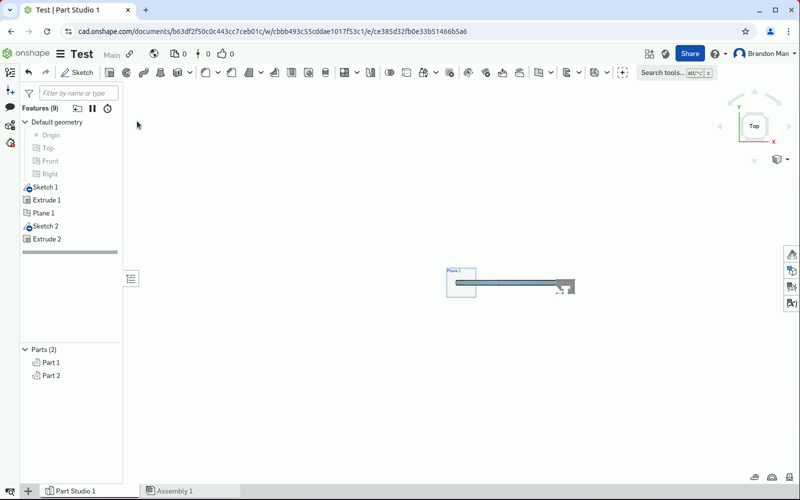
key(shift+7)
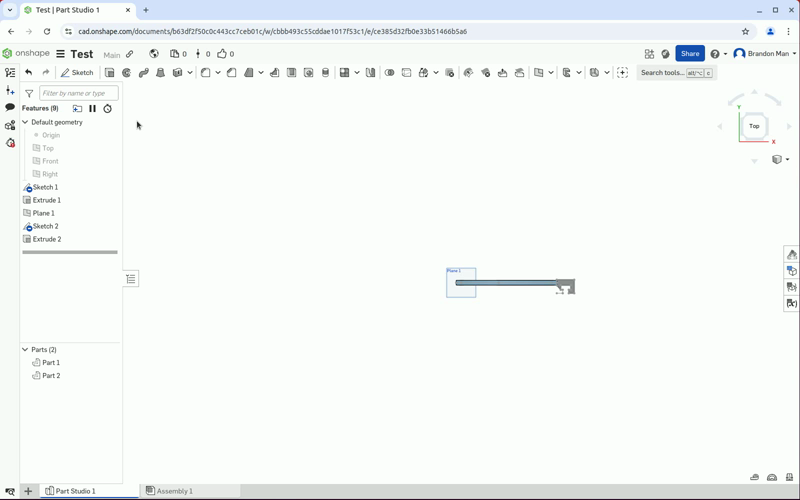
key(up, 3)
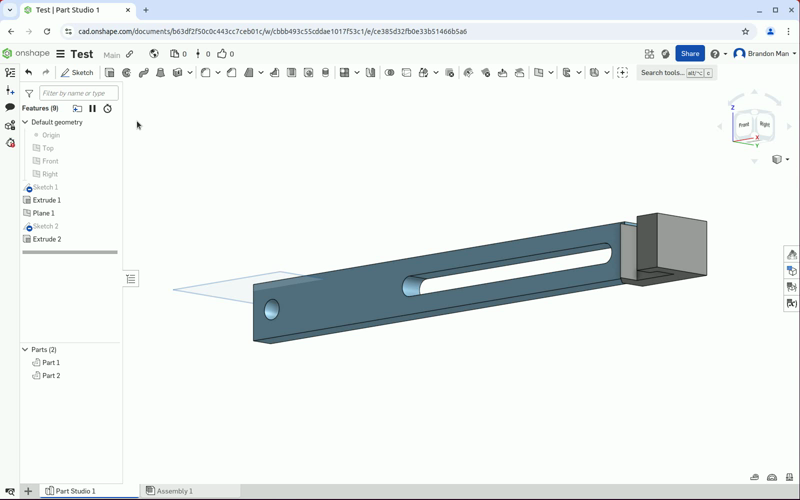
key(left, 3)
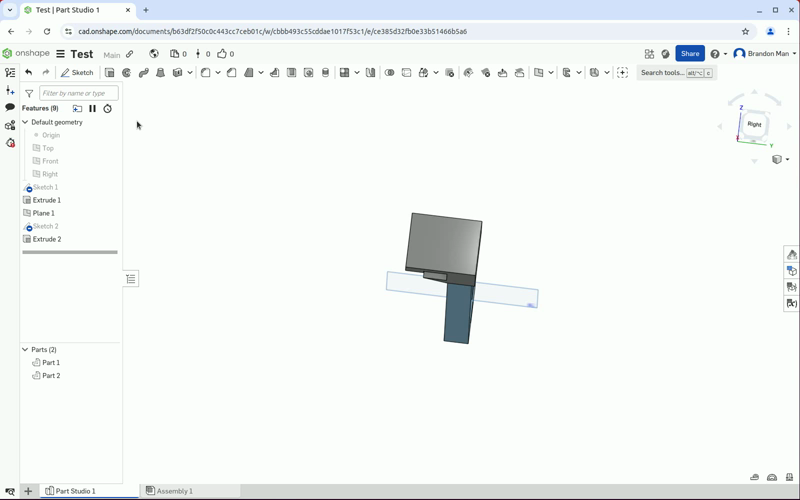
key(right, 3)
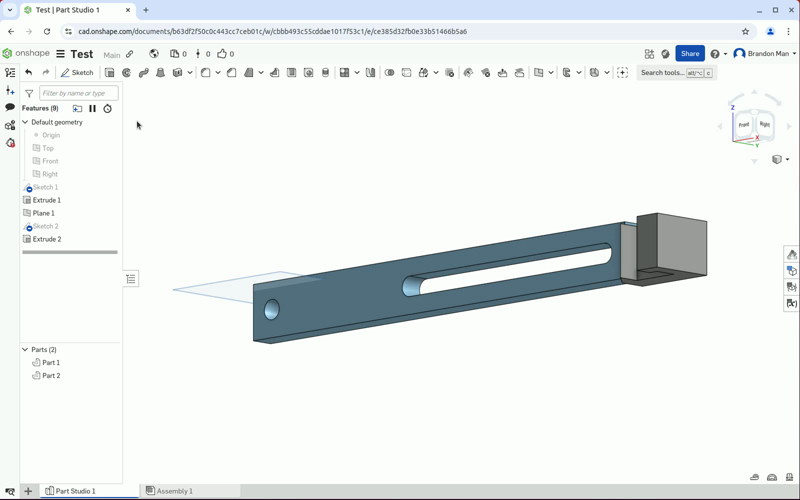
key(down, 3)
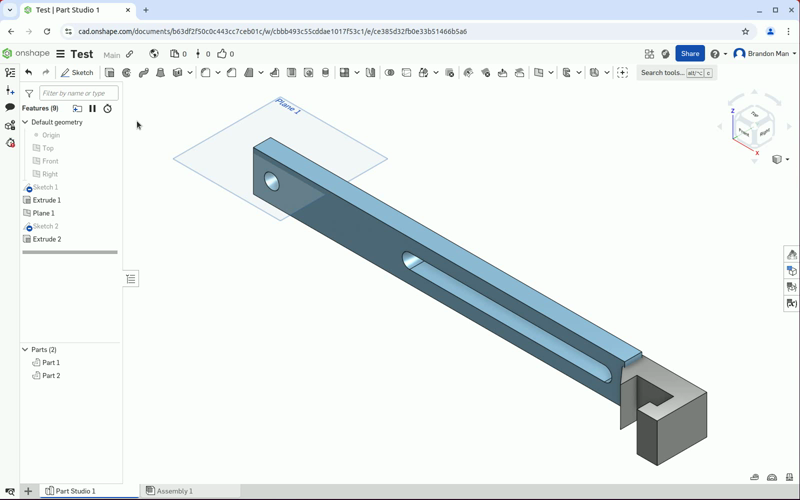
mouse_move(73, 189)
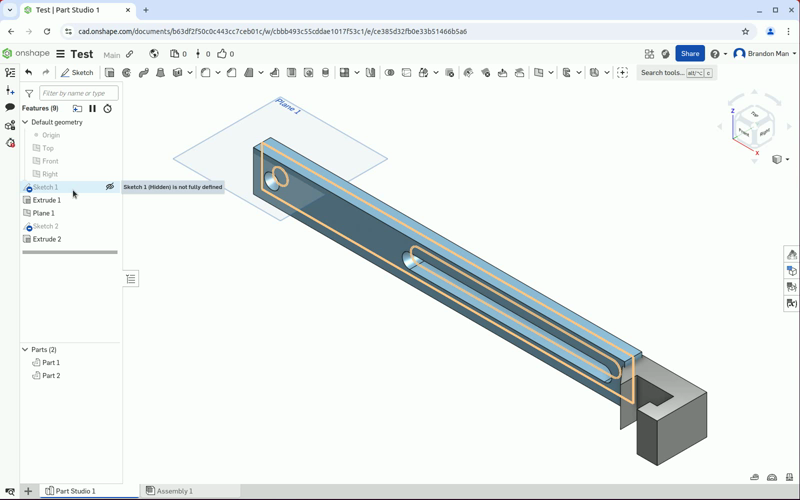
click(73, 189)